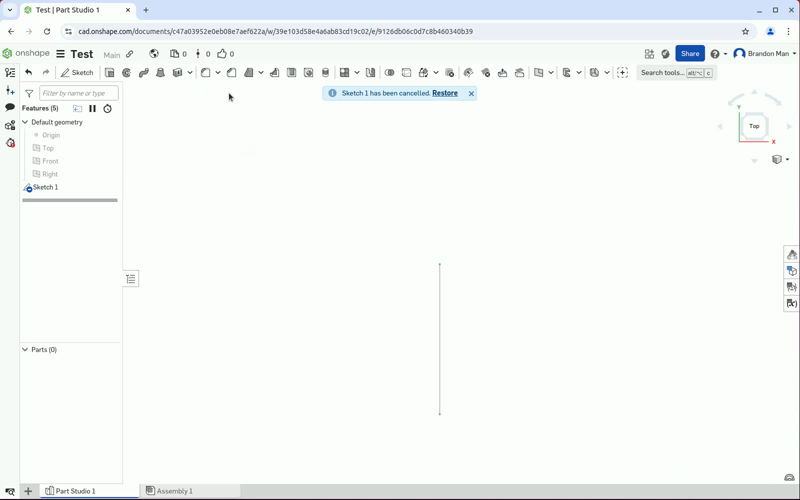
key(shift+h)
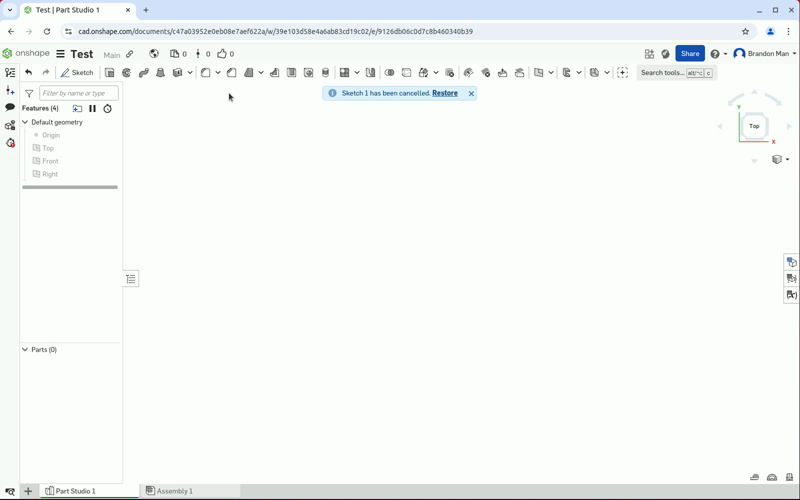
mouse_move(73, 352)
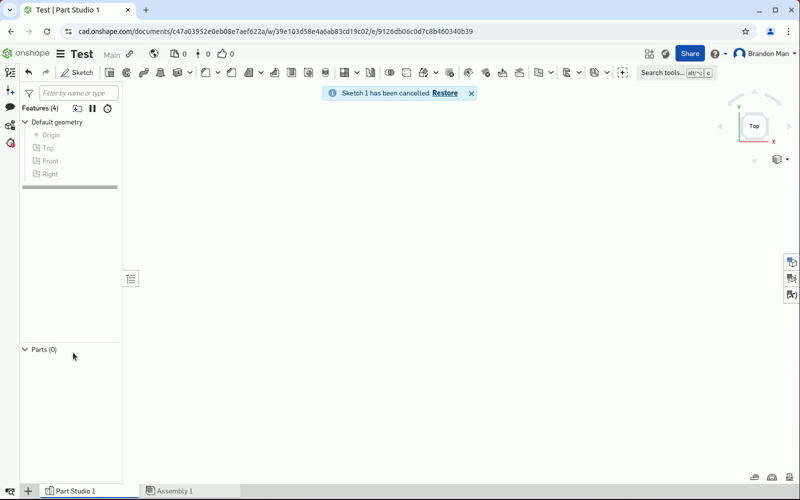
key(y)
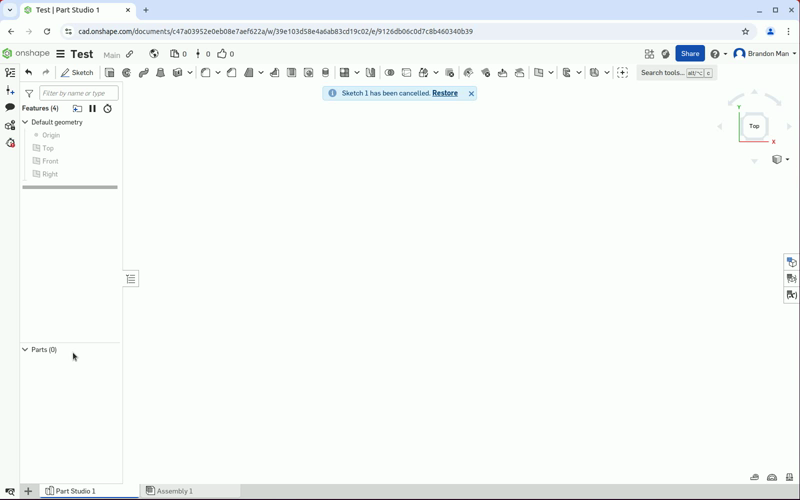
key(shift+p)
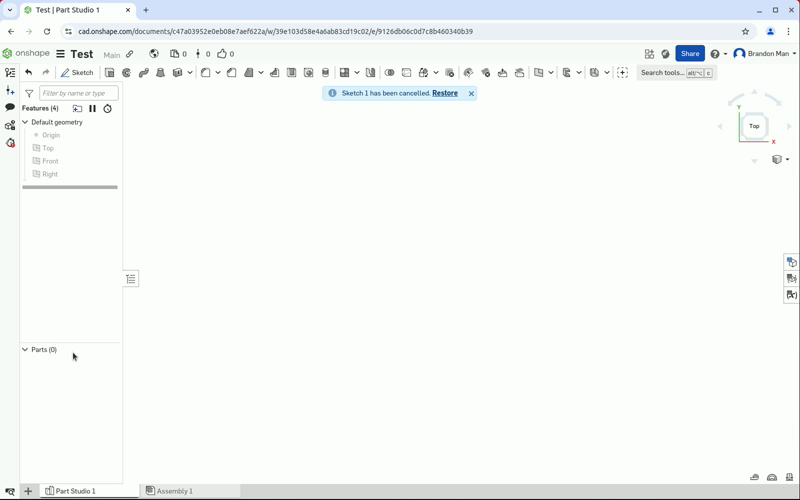
key(space)
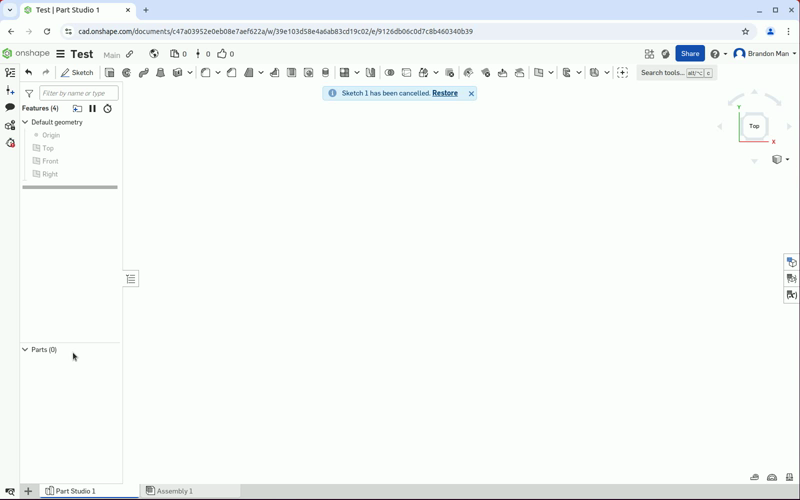
key_down(shift)
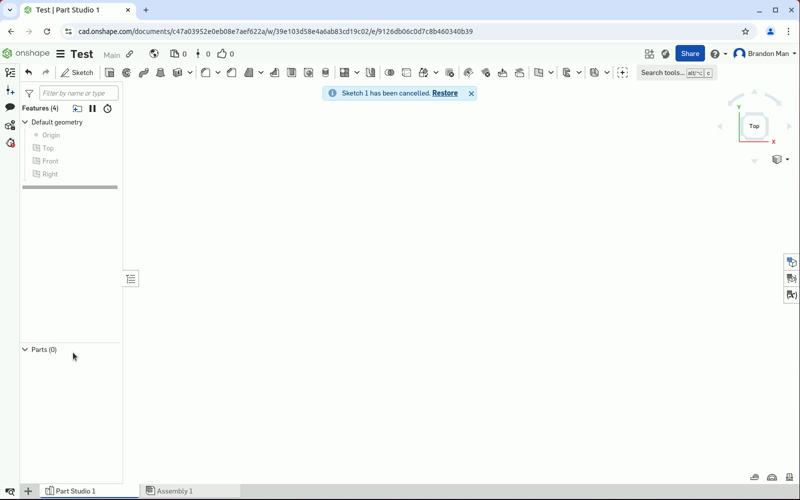
key(up)
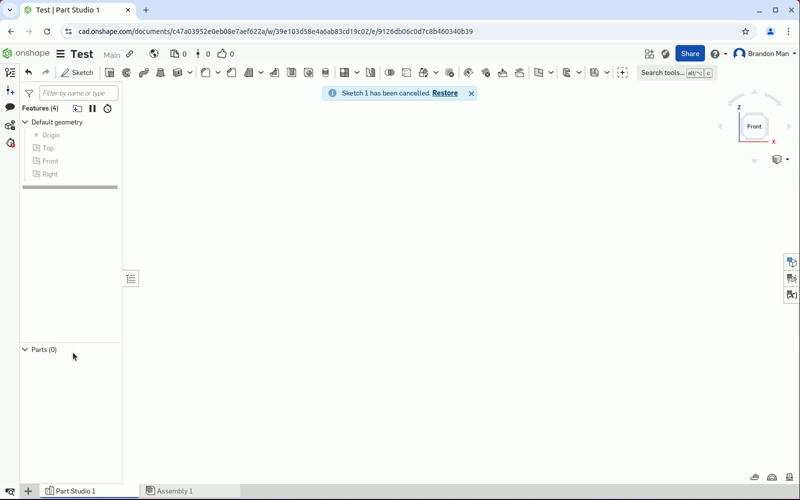
key_up(shift)
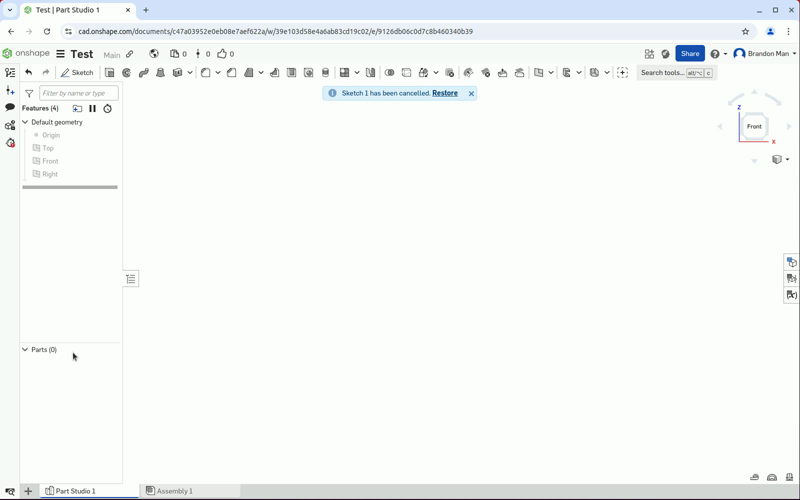
mouse_move(73, 352)
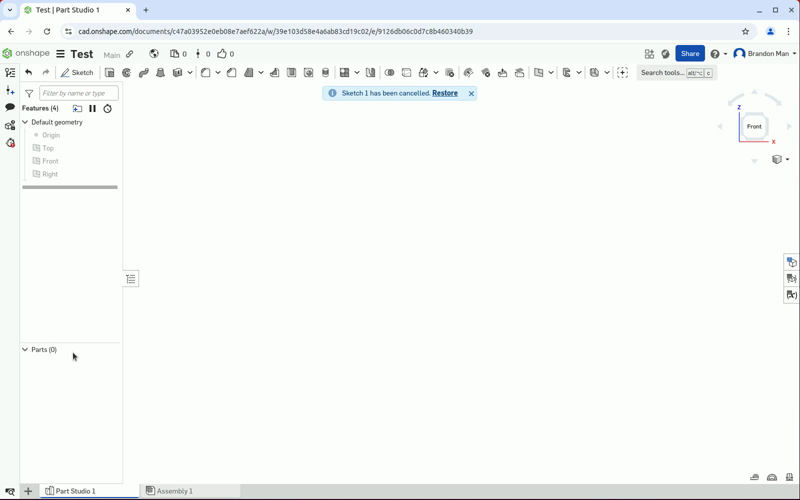
key(shift+y)
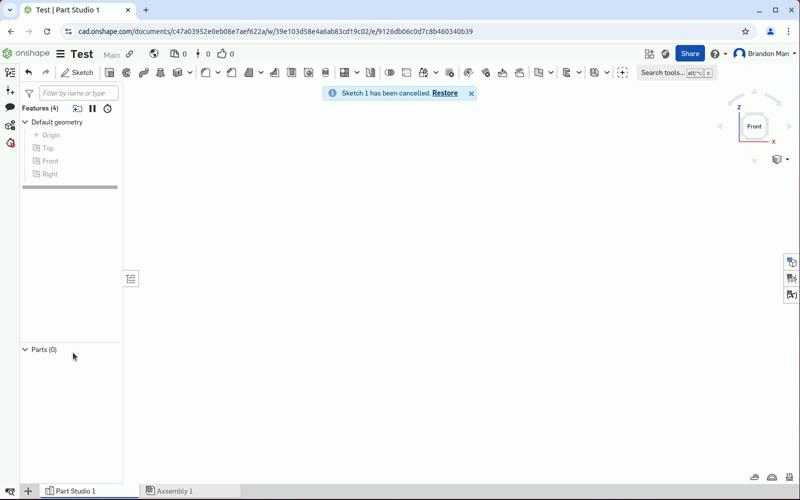
key(shift+s)
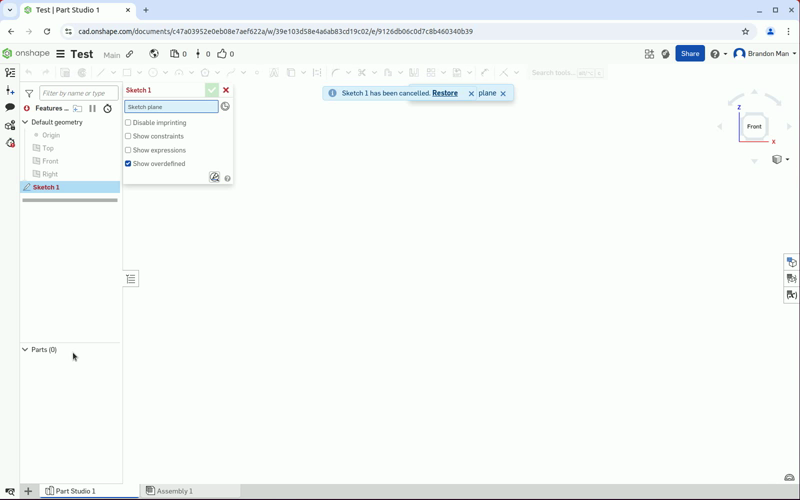
mouse_move(73, 163)
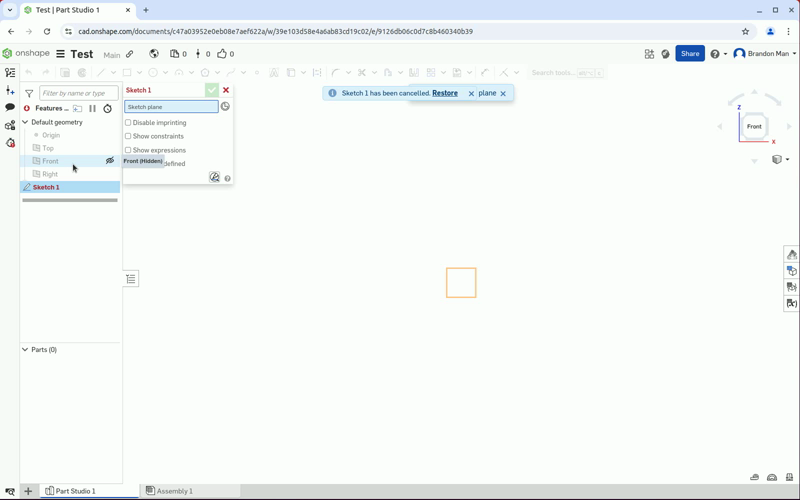
click(73, 163)
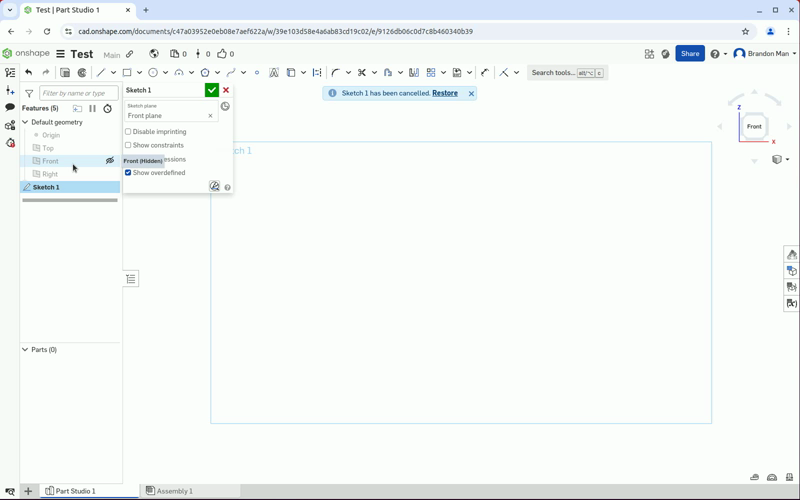
mouse_move(73, 352)
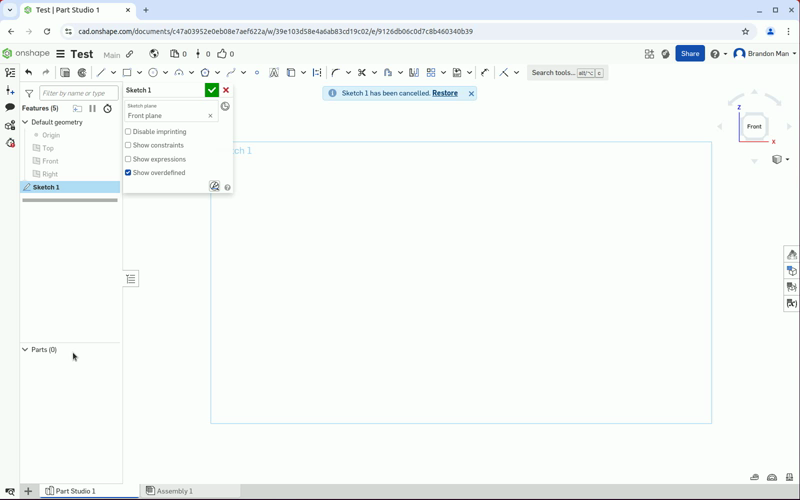
key(y)
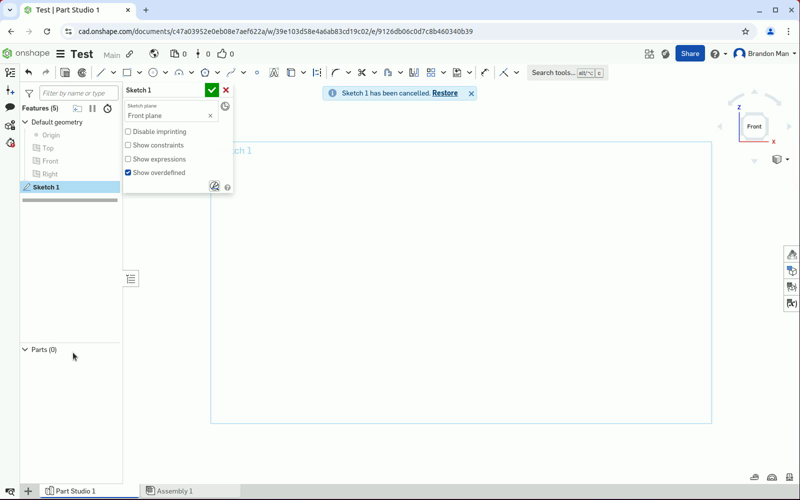
key(c)
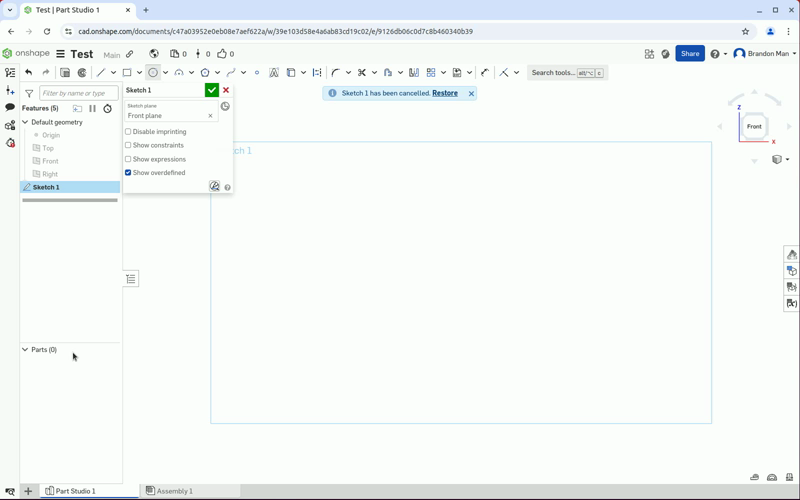
key_down(shift)
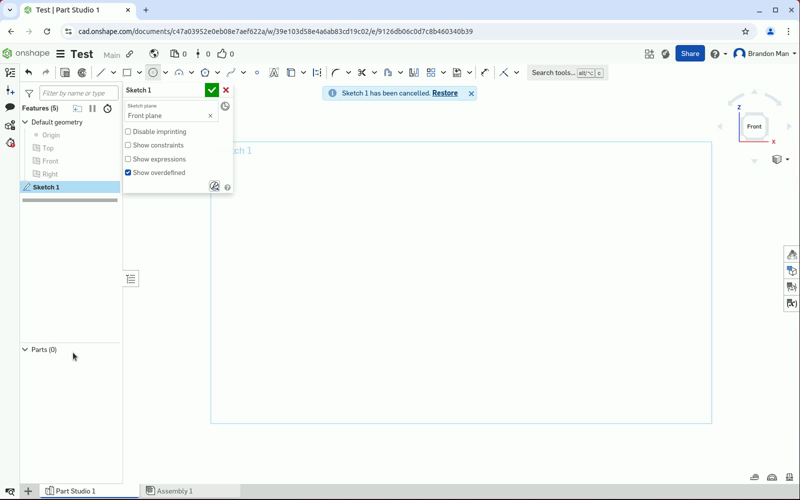
mouse_move(461, 178)
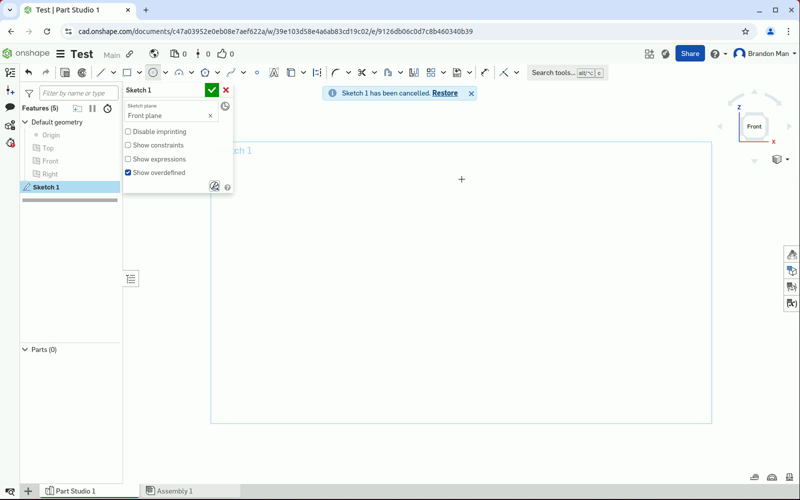
click(461, 178)
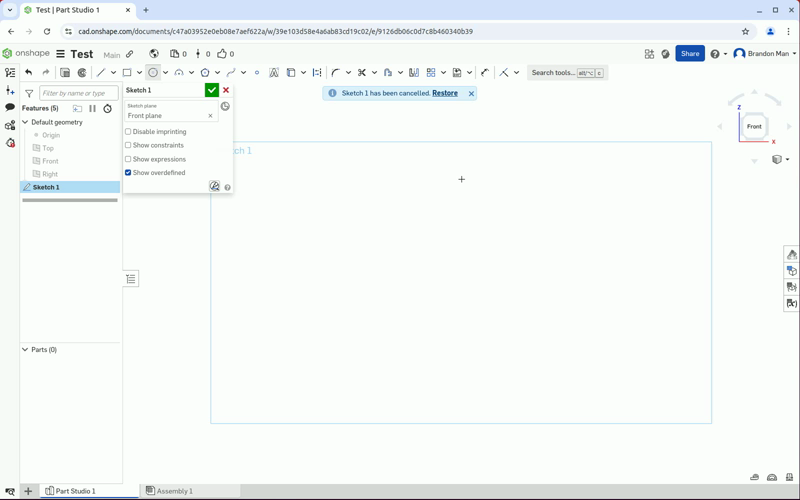
key_up(shift)
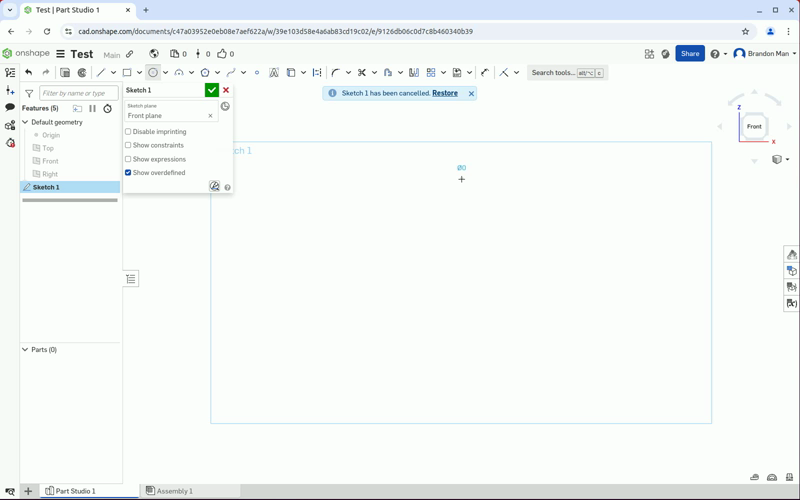
mouse_move(471, 178)
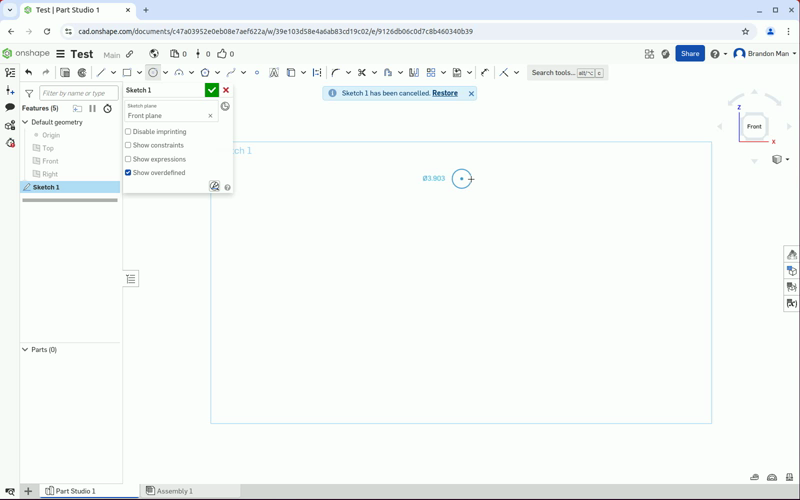
click(471, 178)
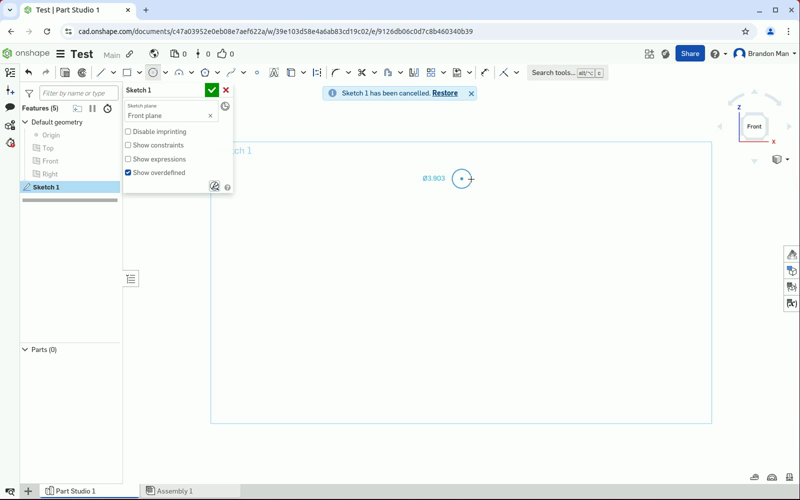
key(esc)
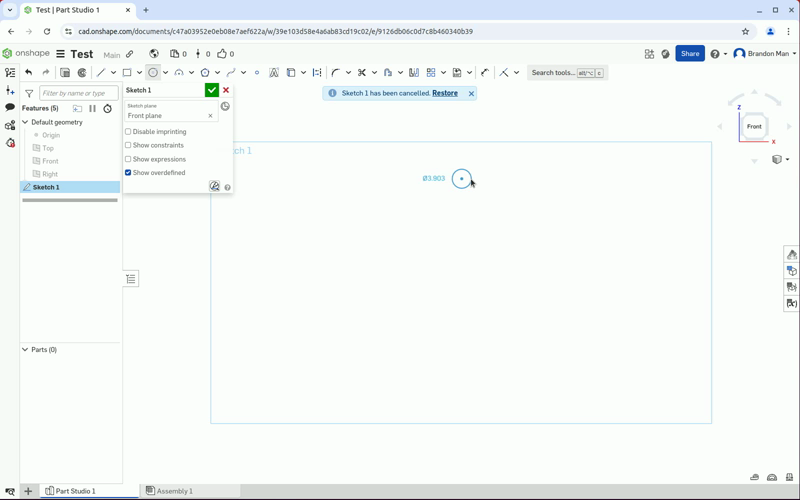
key(c)
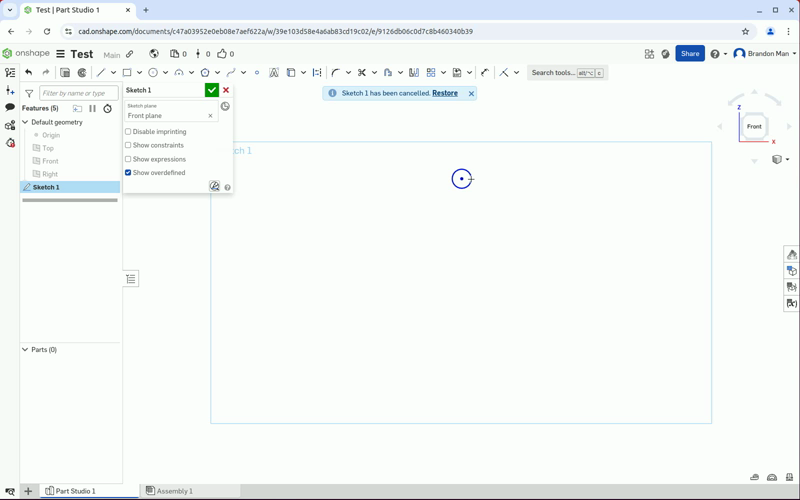
key_down(shift)
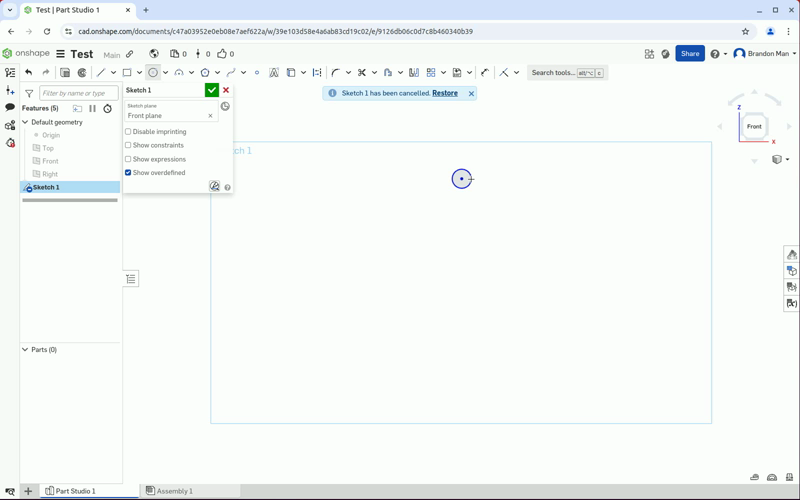
mouse_move(461, 178)
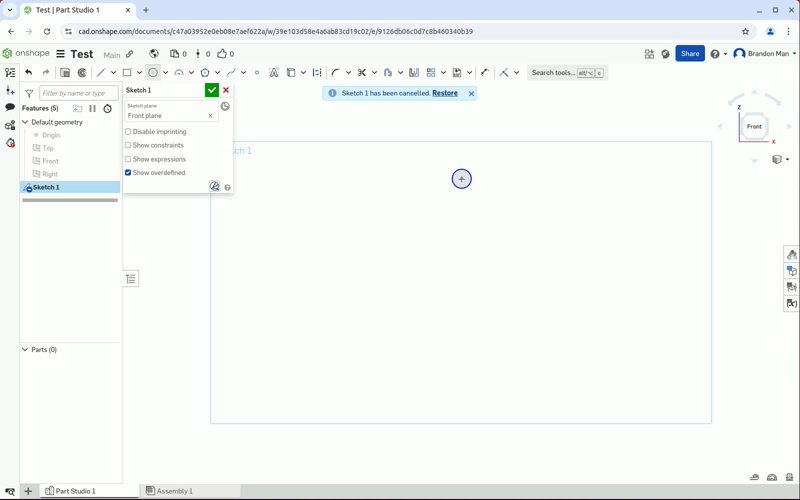
click(461, 178)
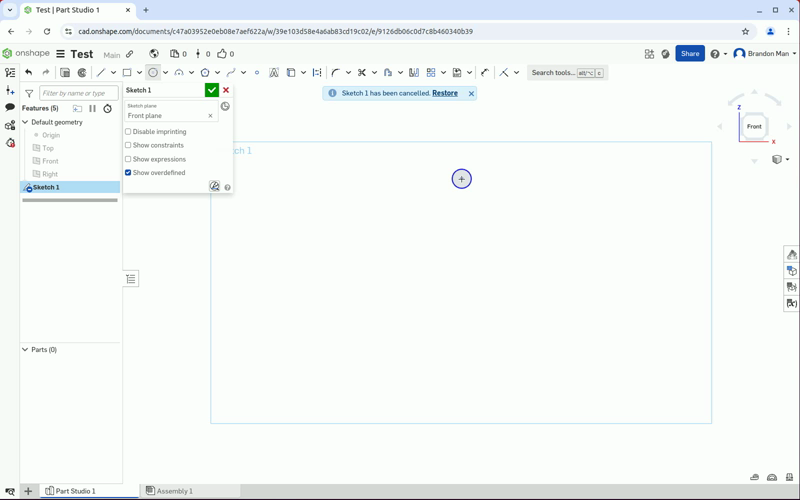
key_up(shift)
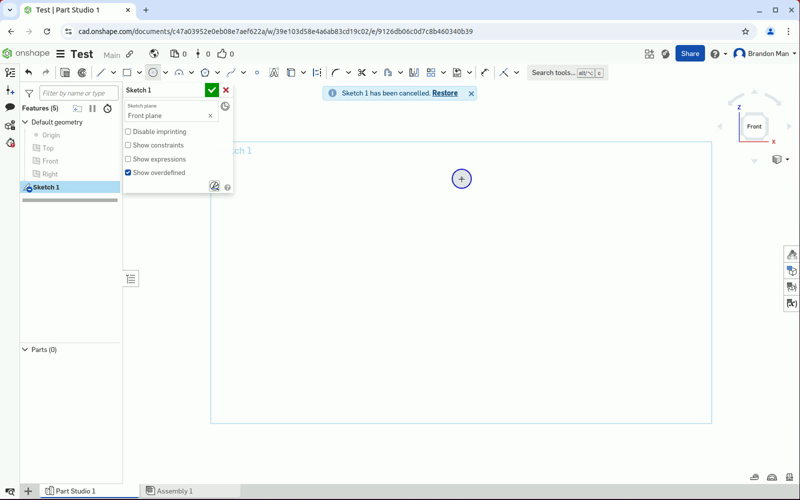
mouse_move(464, 178)
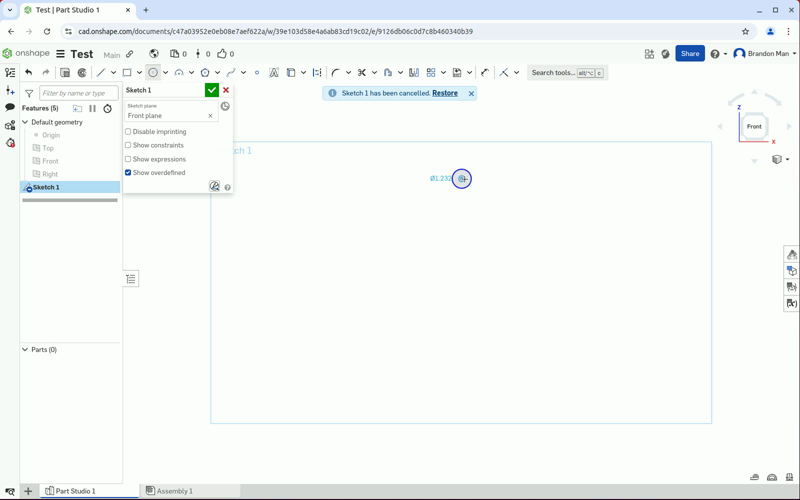
scroll(6)
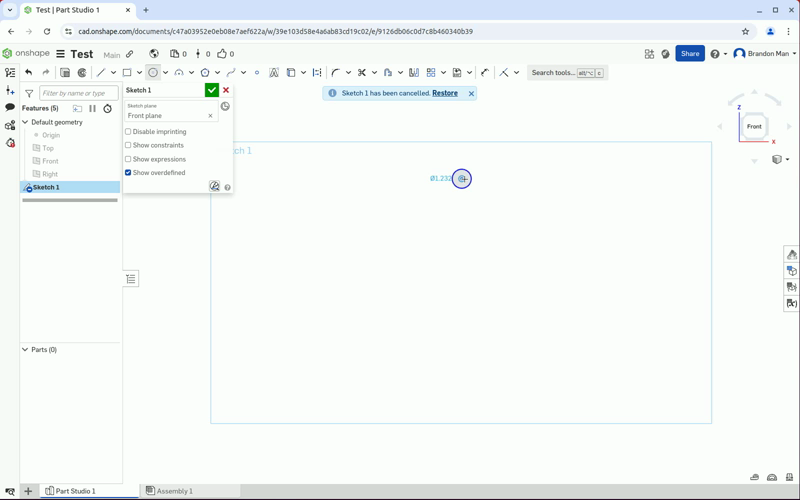
scroll(6)
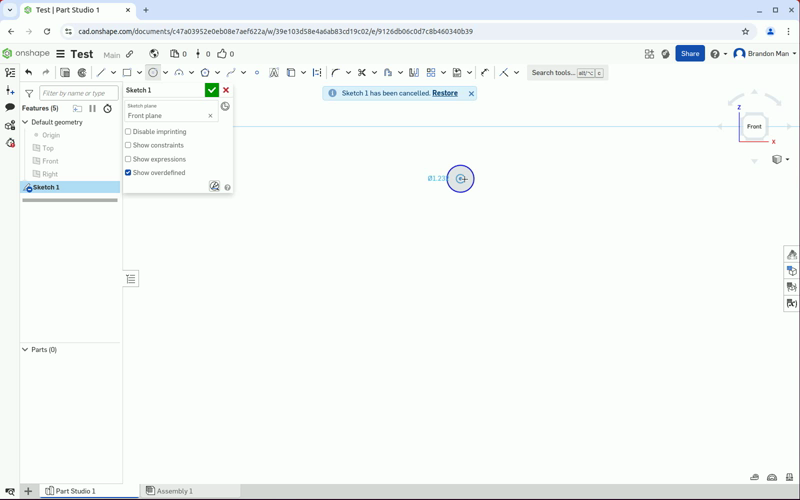
scroll(6)
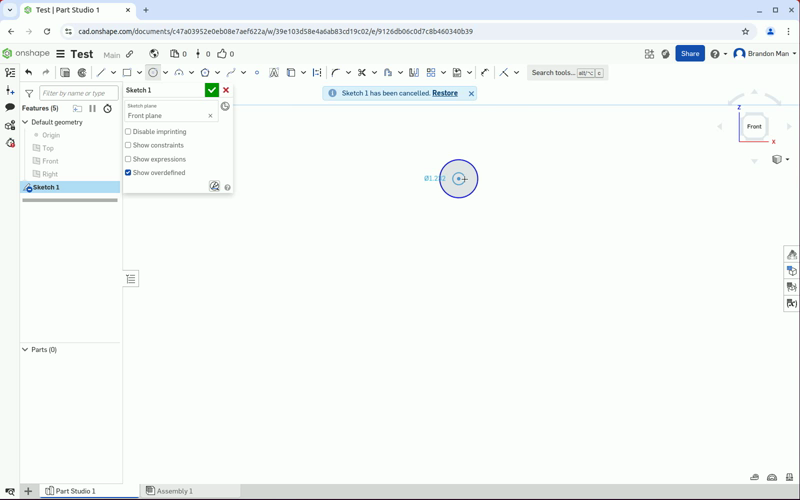
scroll(6)
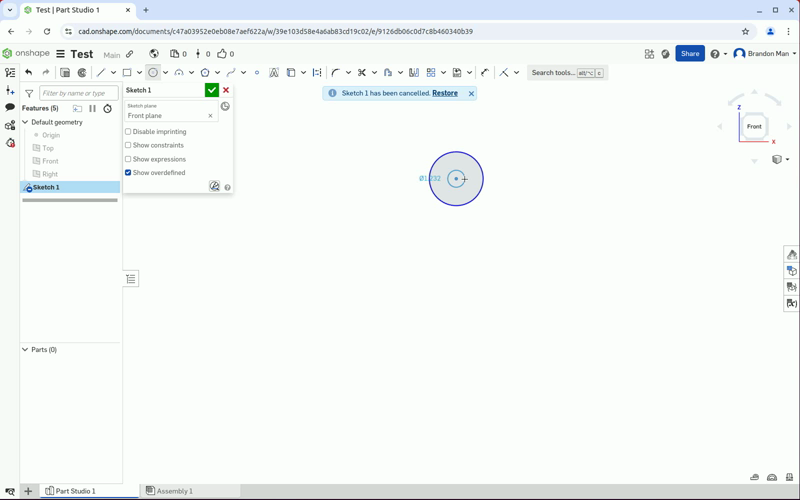
scroll(6)
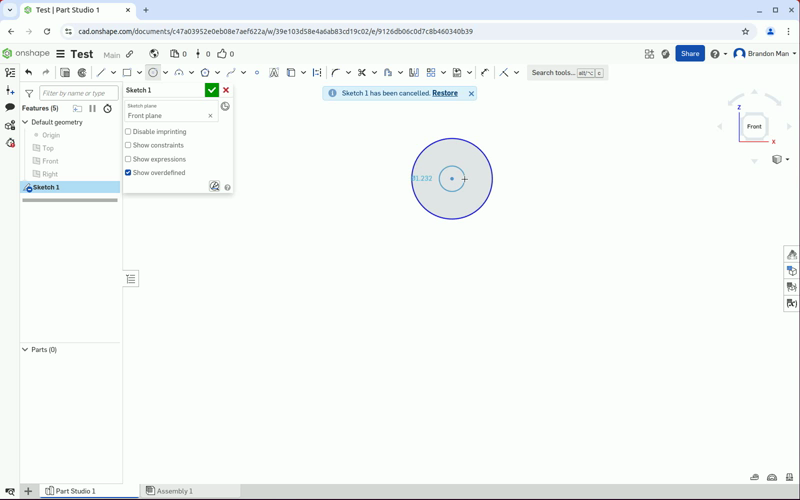
scroll(6)
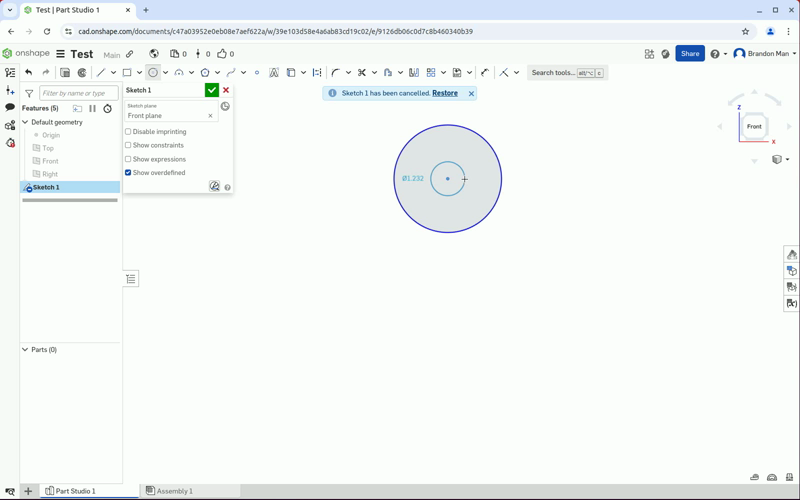
scroll(6)
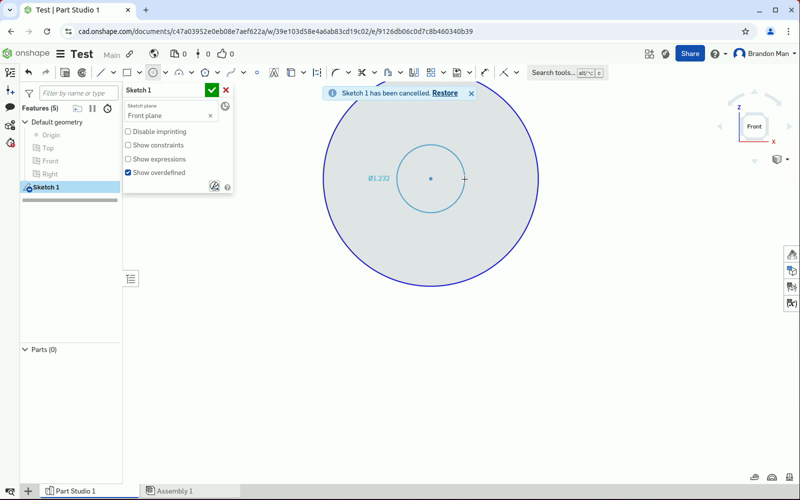
click(464, 178)
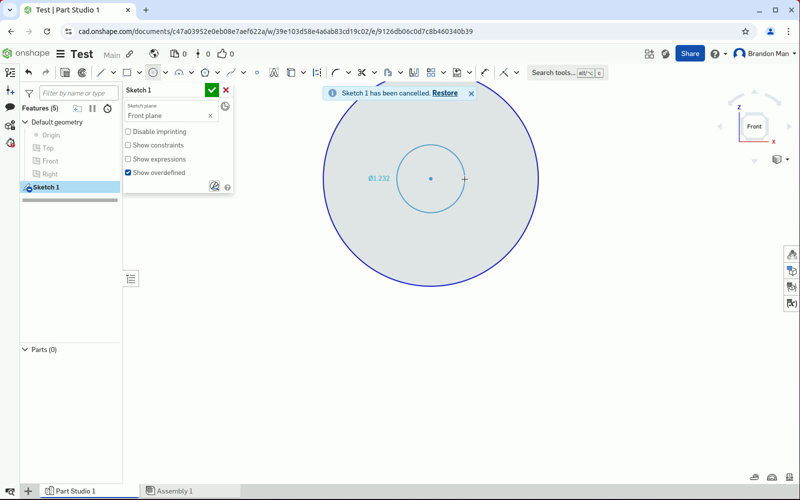
scroll(-6)
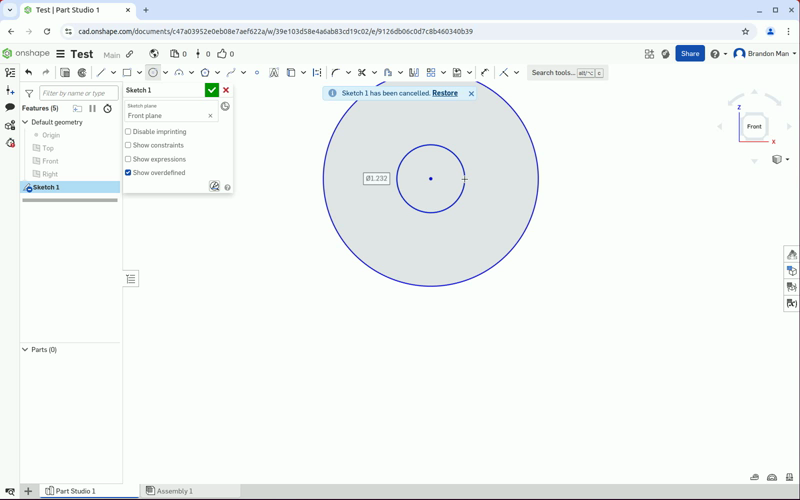
scroll(-6)
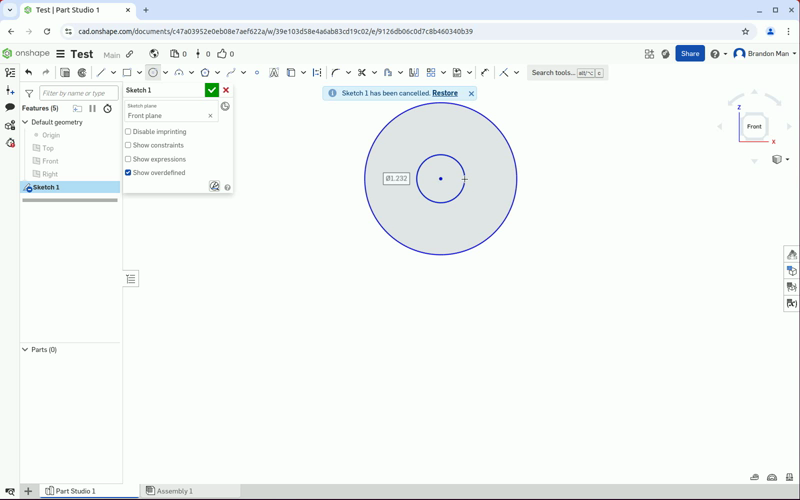
scroll(-6)
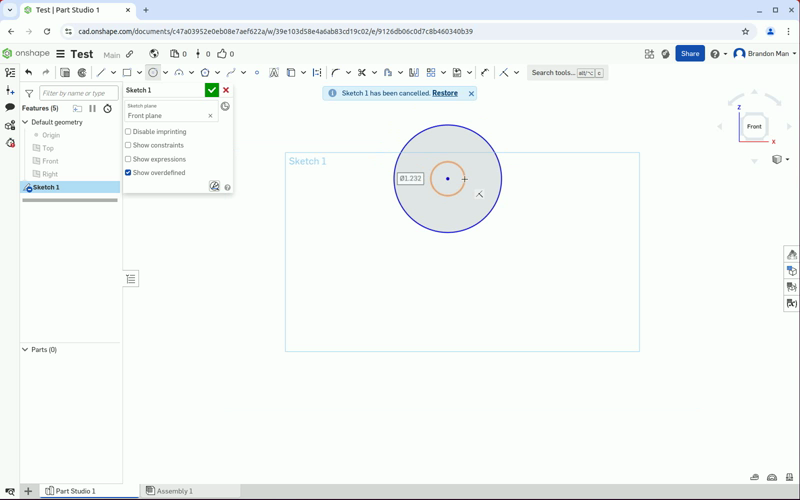
scroll(-6)
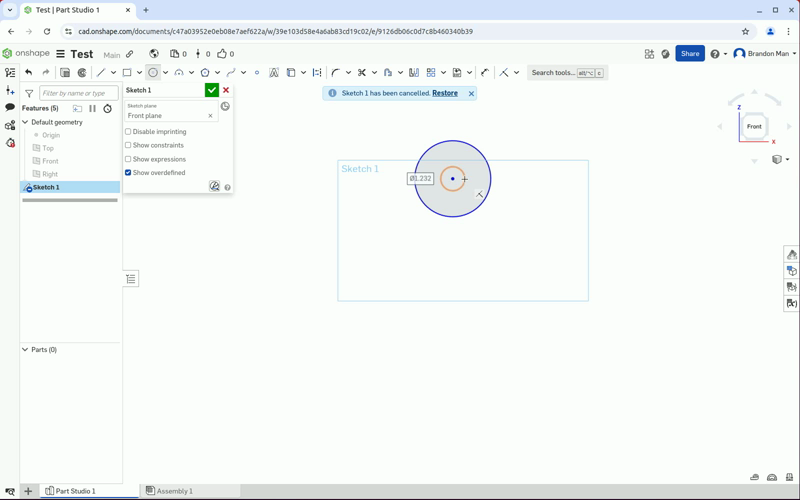
scroll(-6)
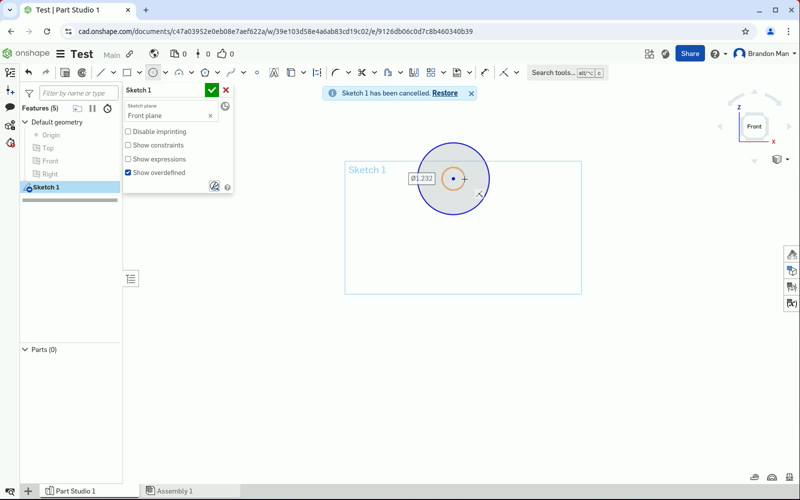
scroll(-6)
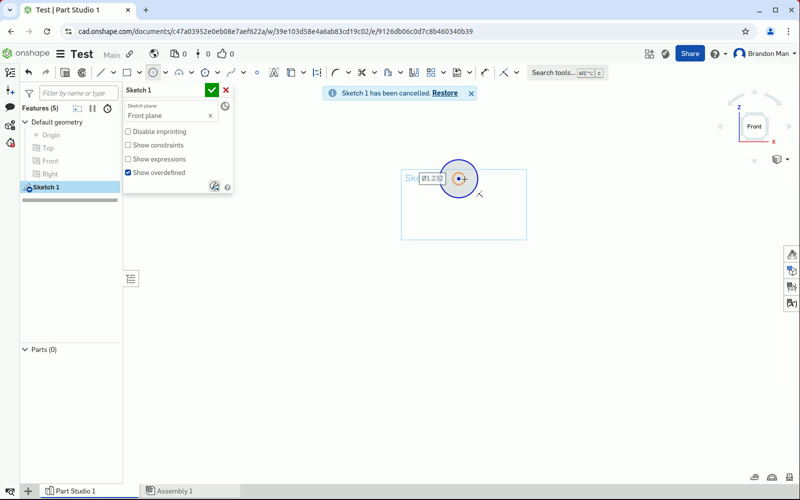
scroll(-6)
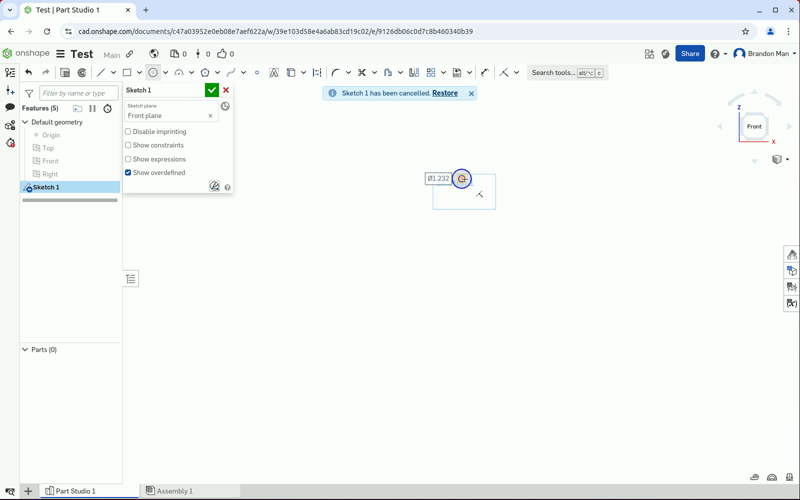
key(esc)
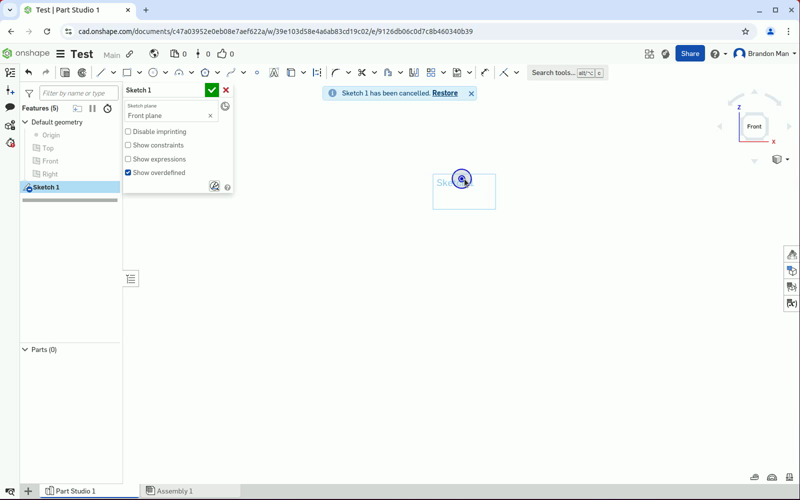
mouse_move(458, 173)
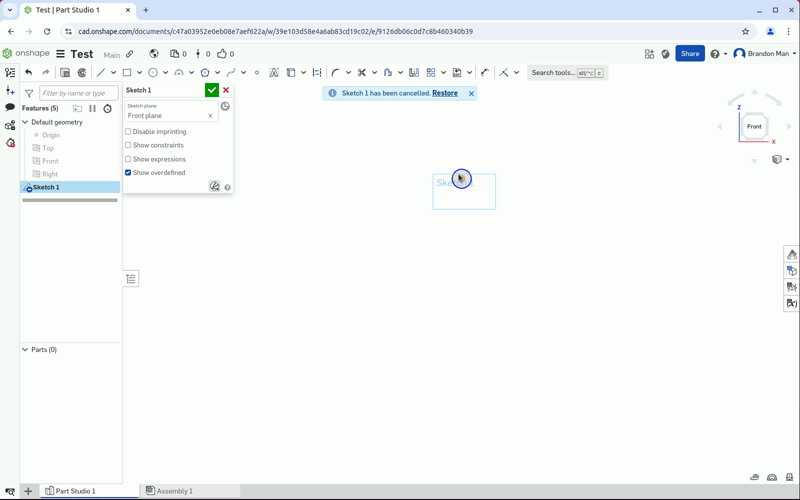
scroll(6)
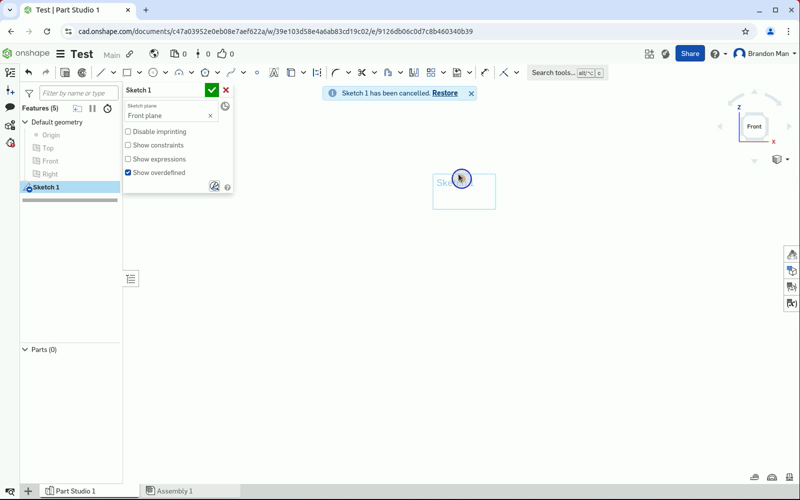
scroll(6)
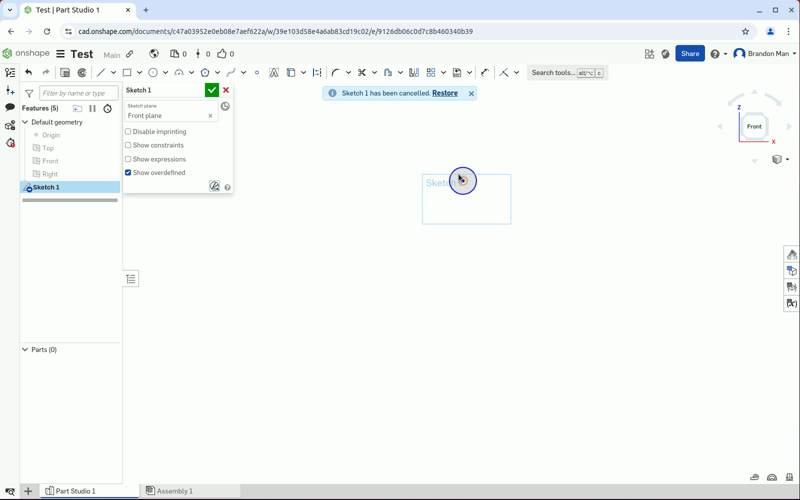
scroll(6)
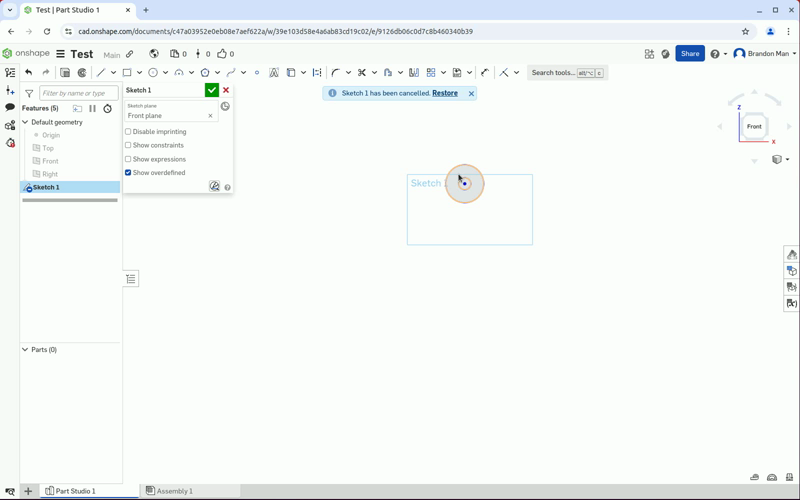
scroll(6)
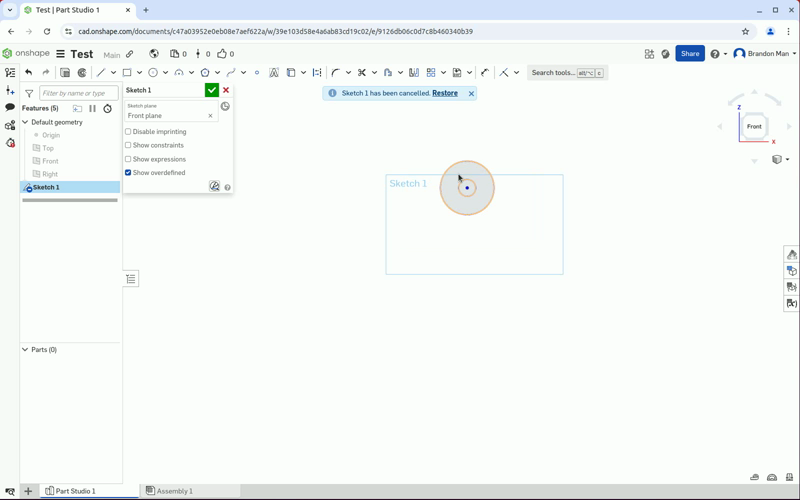
scroll(6)
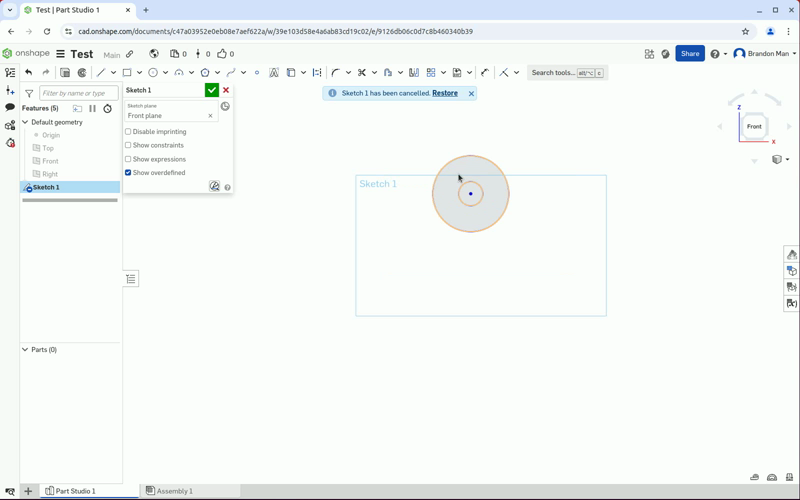
scroll(6)
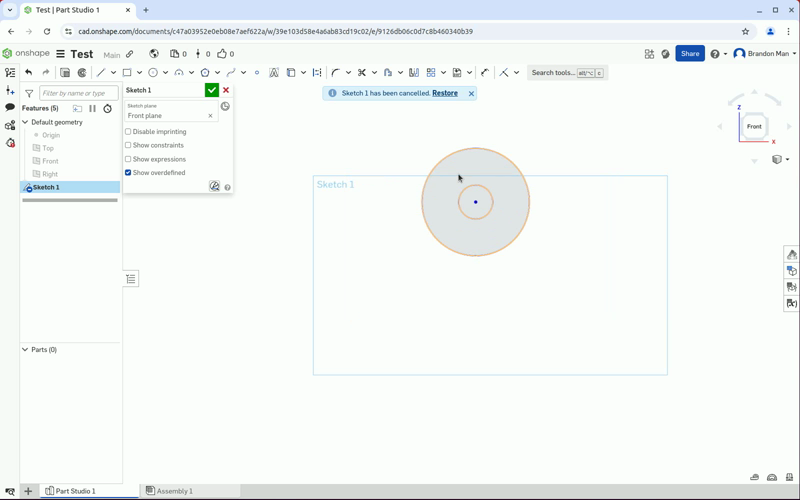
scroll(6)
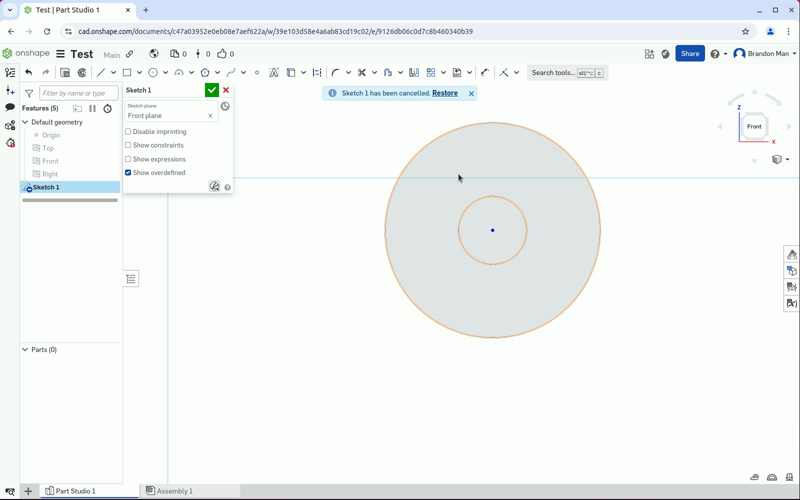
click(458, 173)
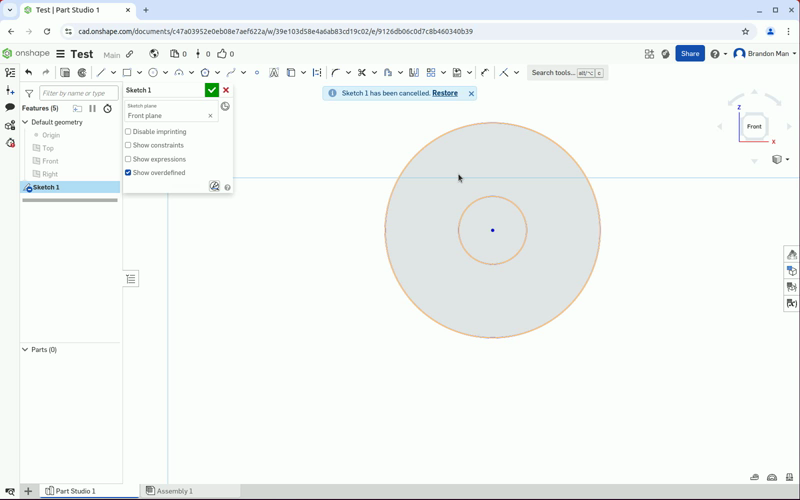
scroll(-6)
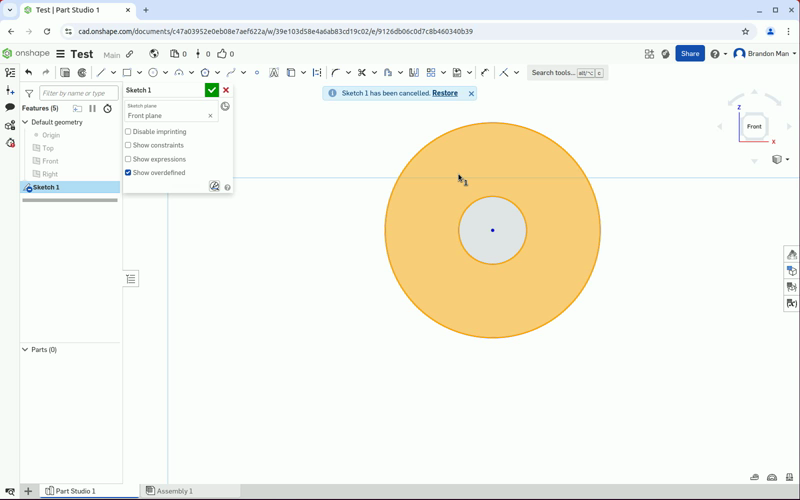
scroll(-6)
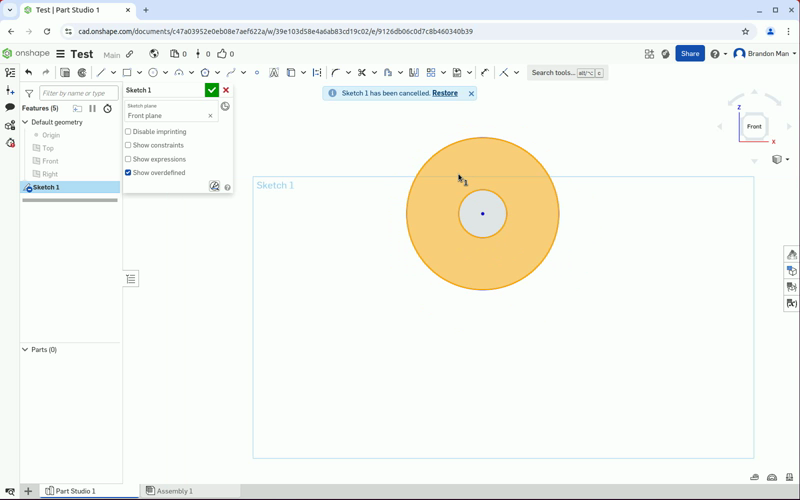
scroll(-6)
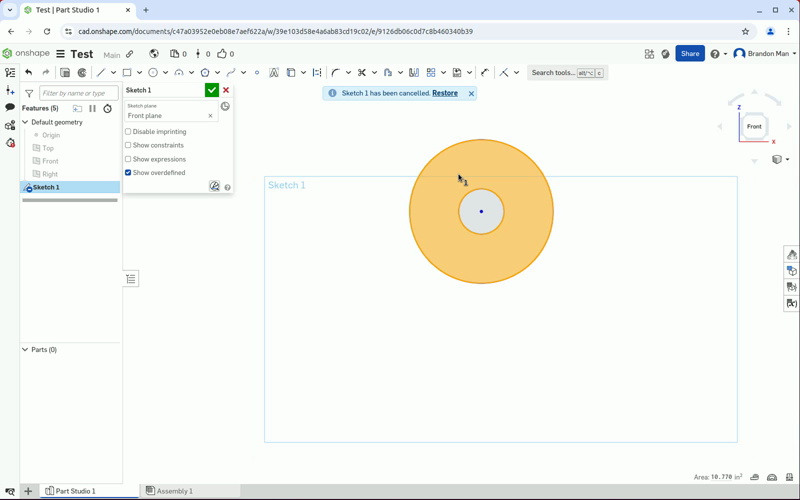
scroll(-6)
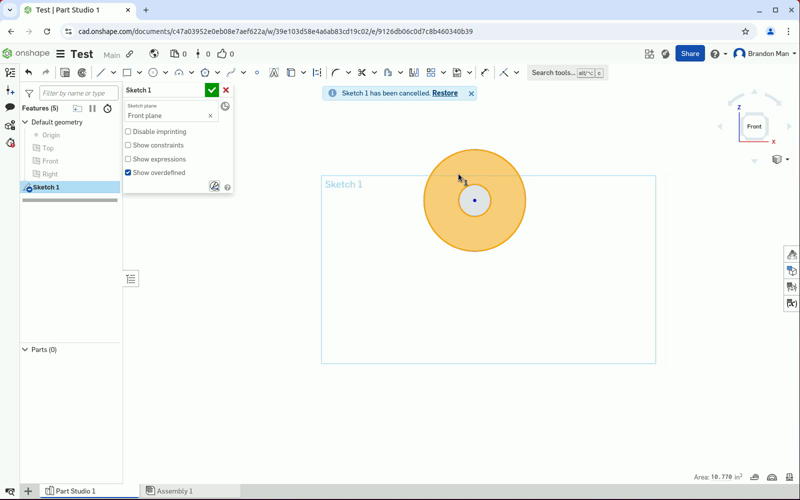
scroll(-6)
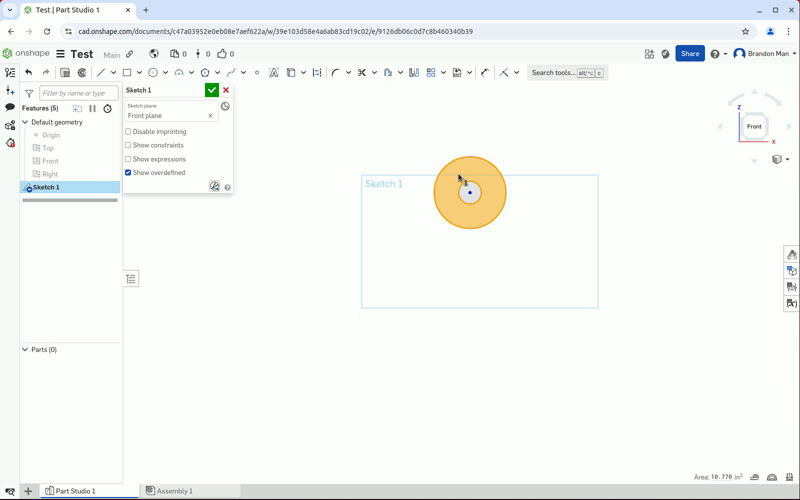
scroll(-6)
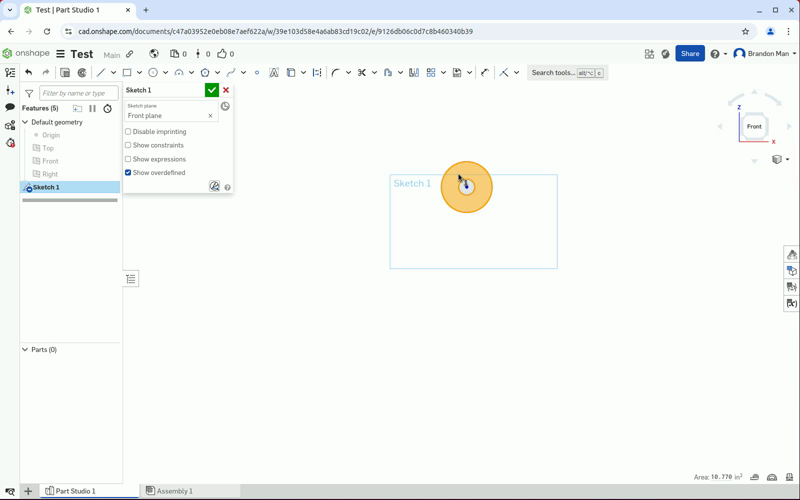
scroll(-6)
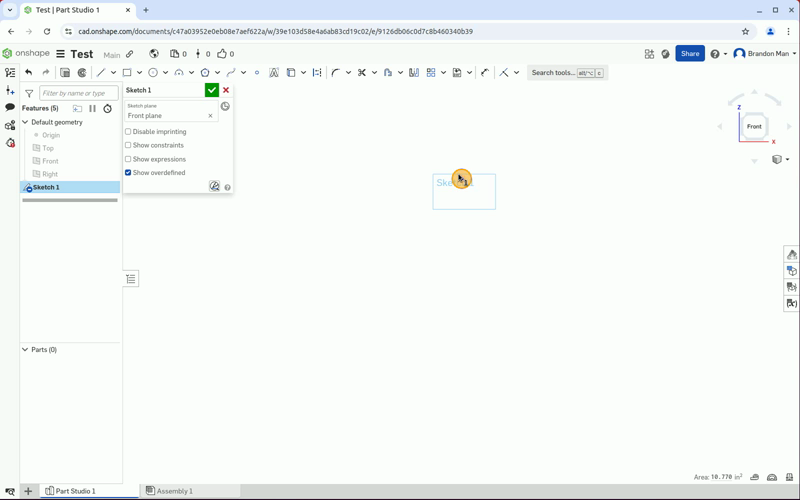
mouse_move(73, 352)
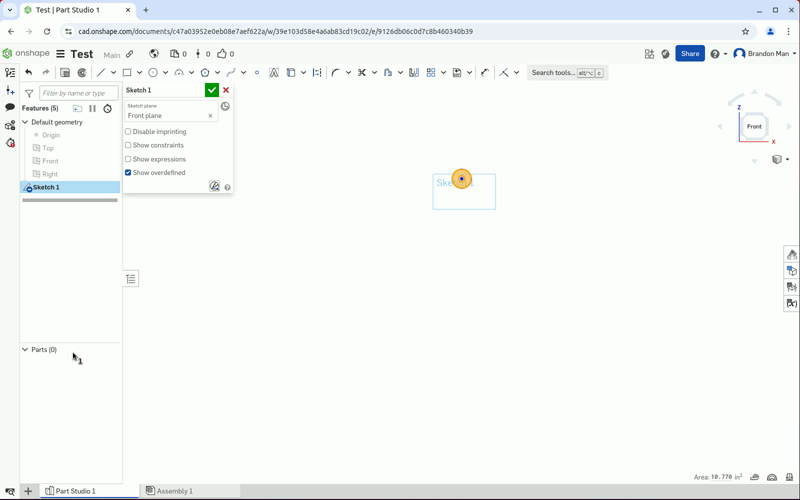
key(shift+y)
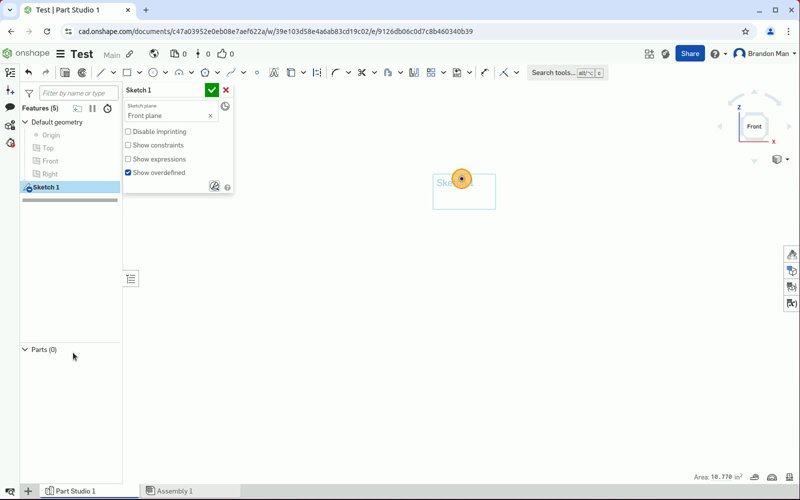
key(shift+e)
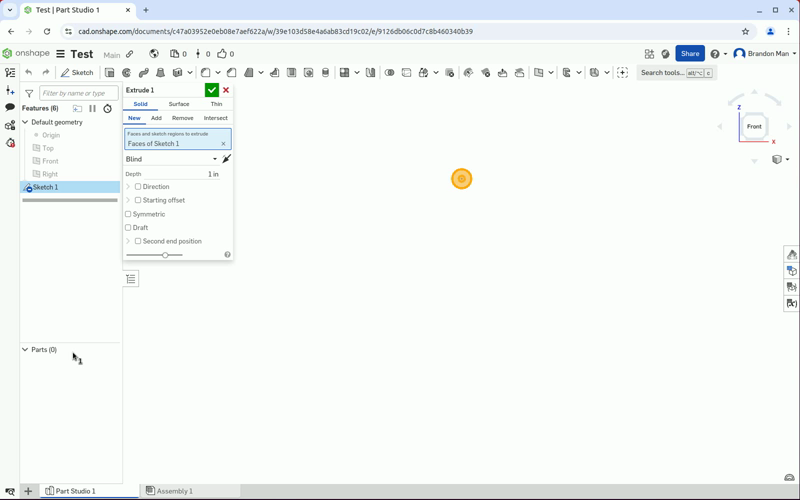
mouse_move(143, 106)
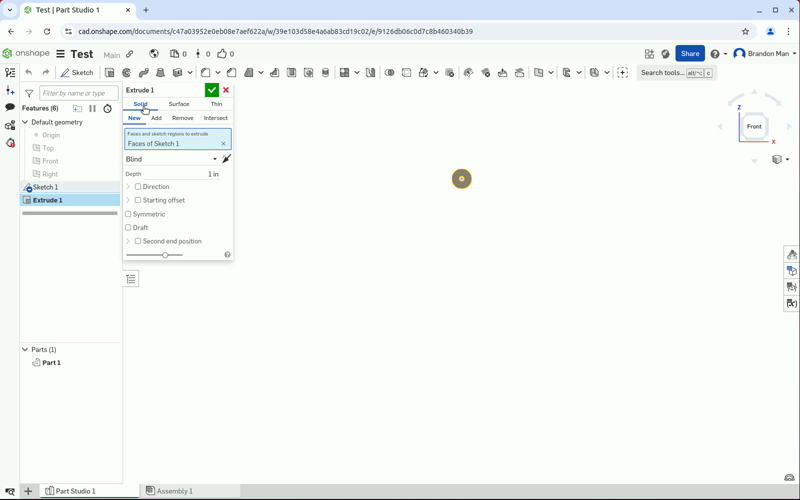
click(143, 106)
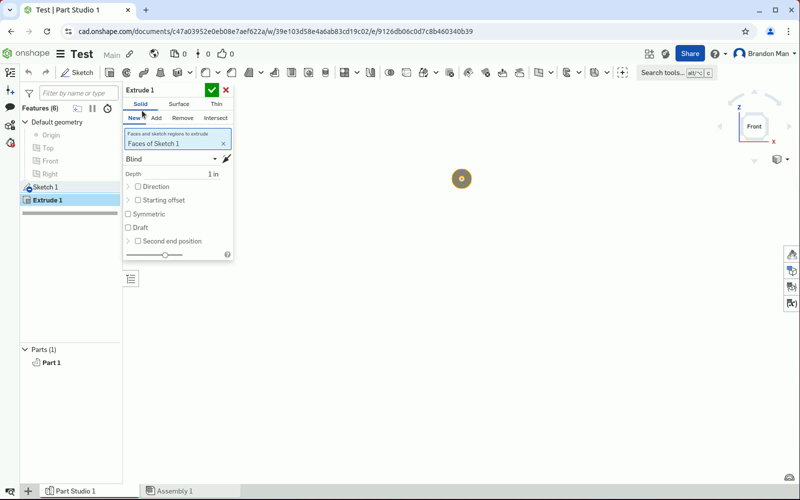
mouse_move(137, 120)
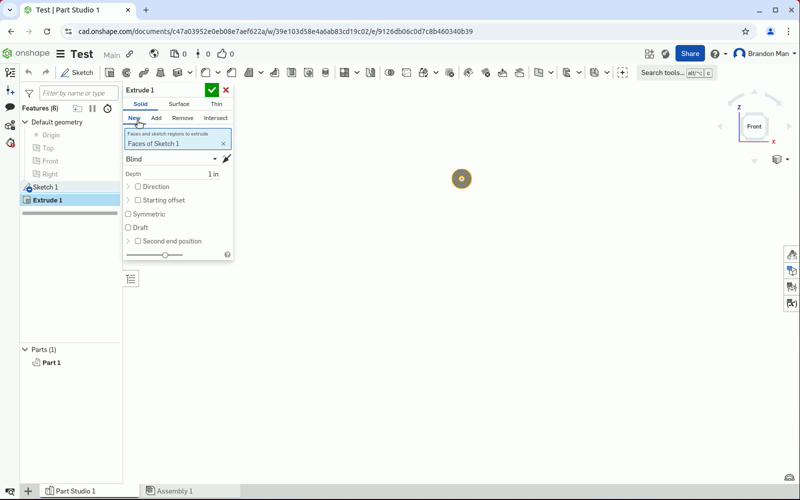
click(137, 120)
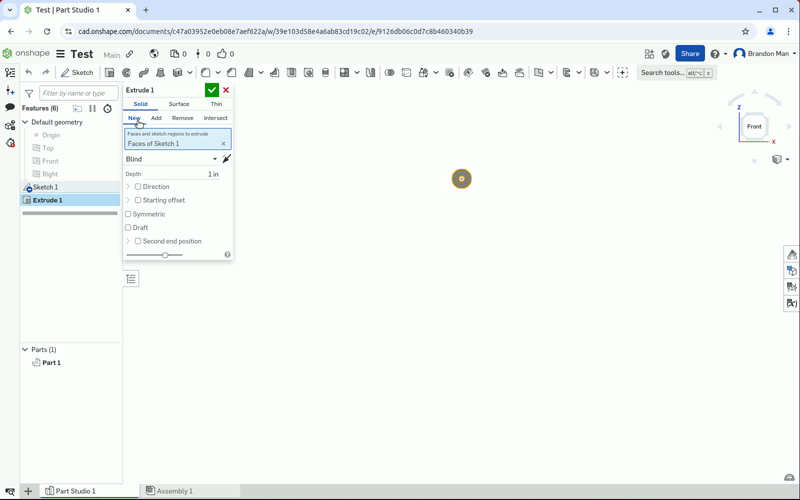
key(tab, 4)
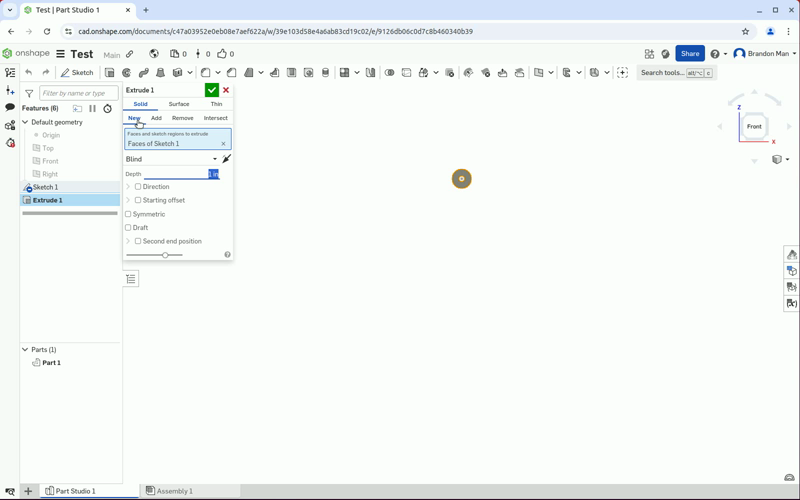
text(0.481)
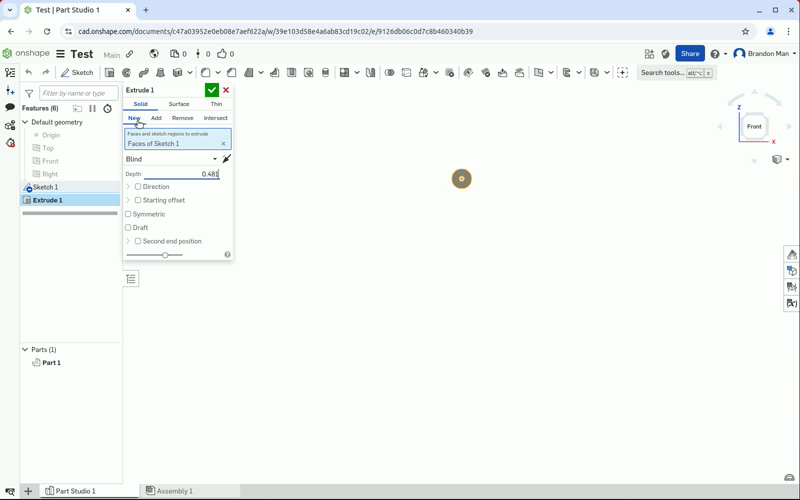
key(enter)
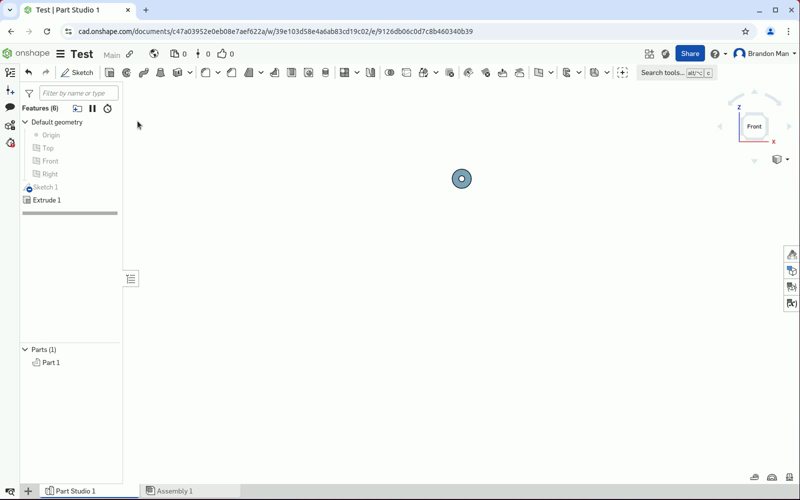
key(shift+h)
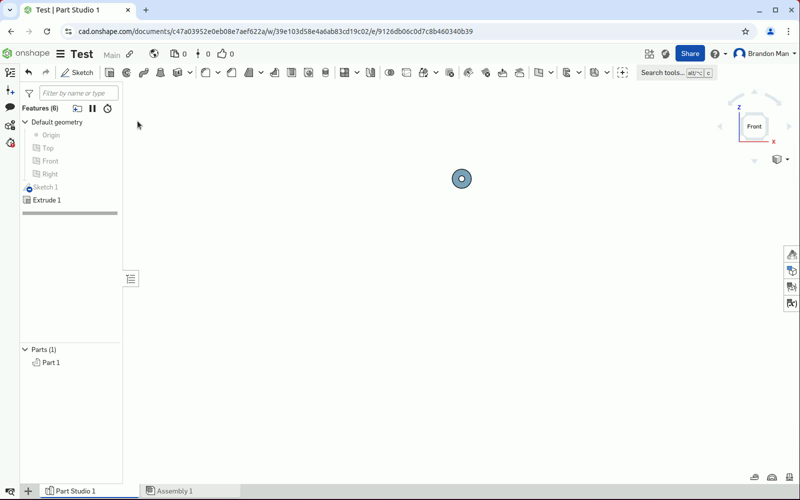
key(shift+h)
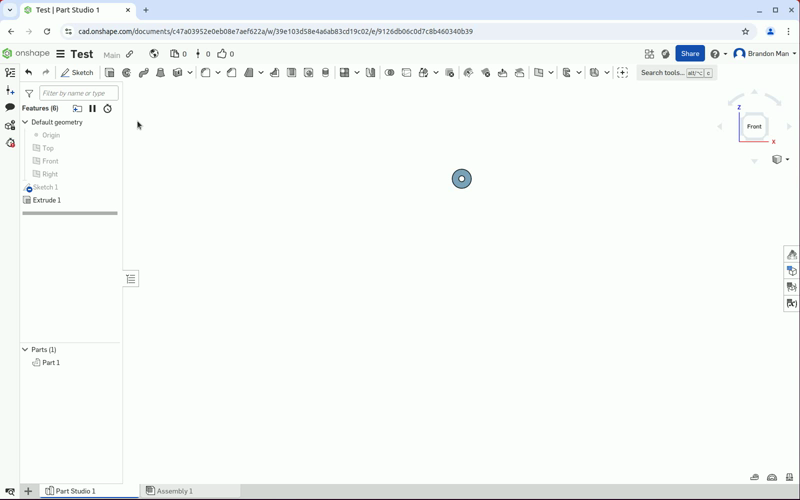
mouse_move(73, 189)
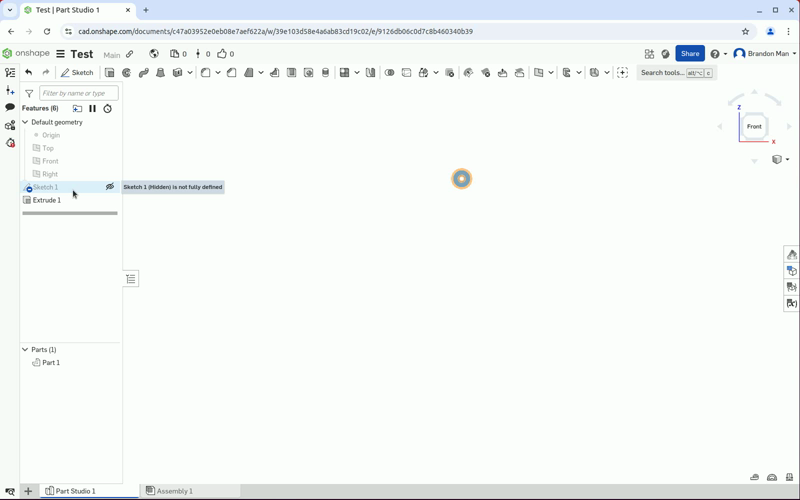
click(73, 189)
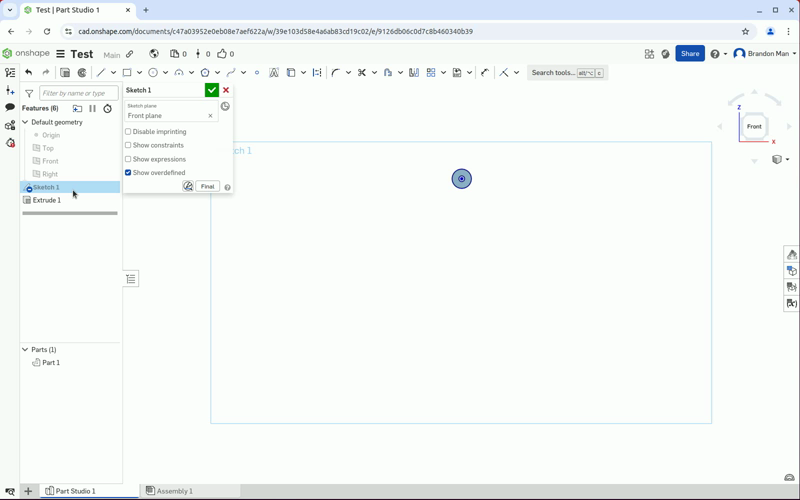
mouse_move(229, 92)
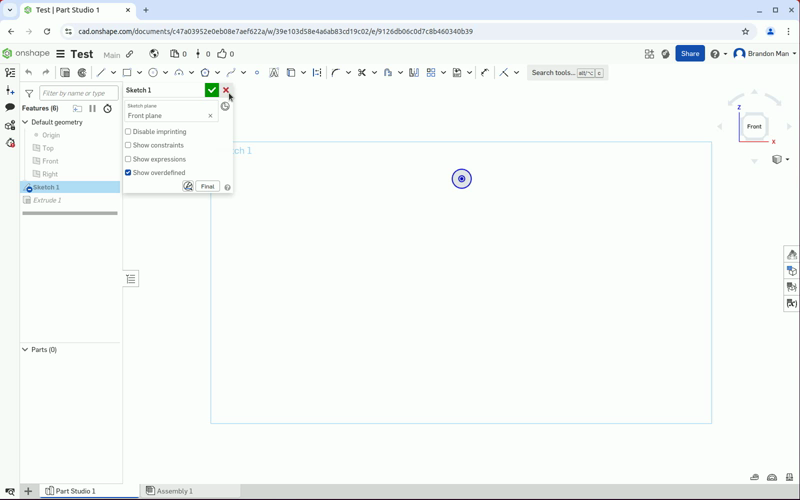
click(229, 92)
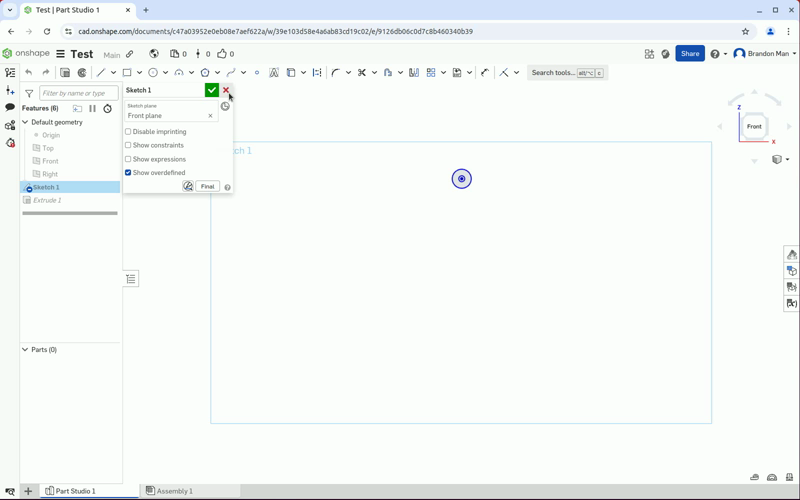
key(shift+s)
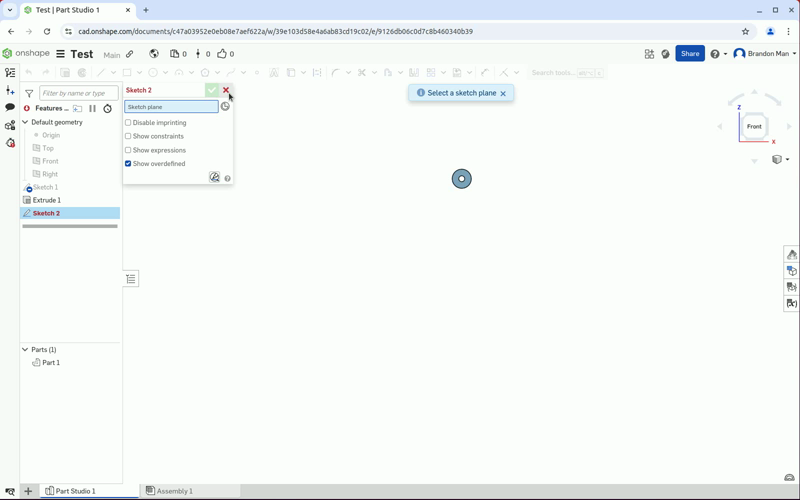
mouse_move(73, 163)
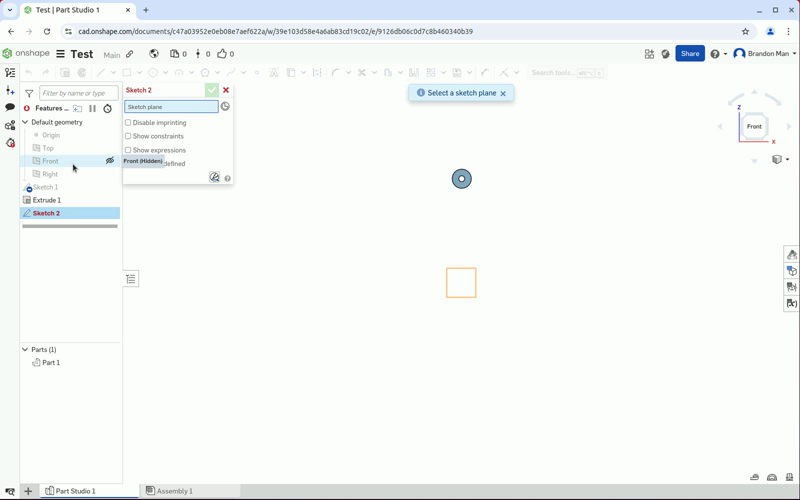
click(73, 163)
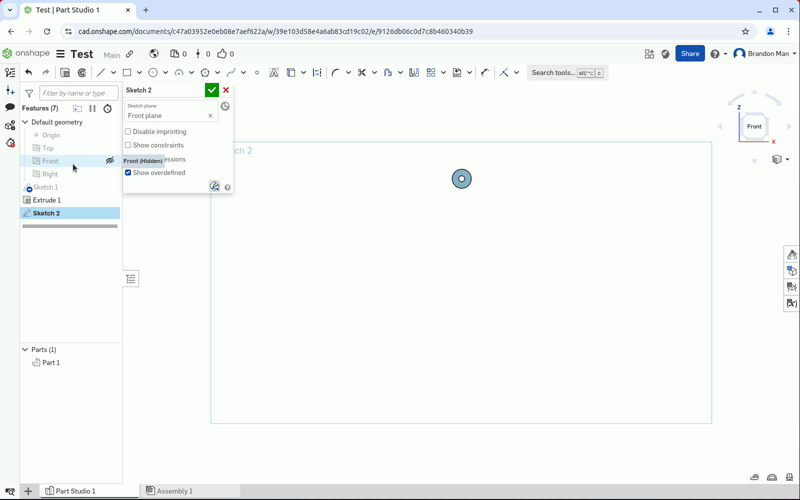
mouse_move(73, 352)
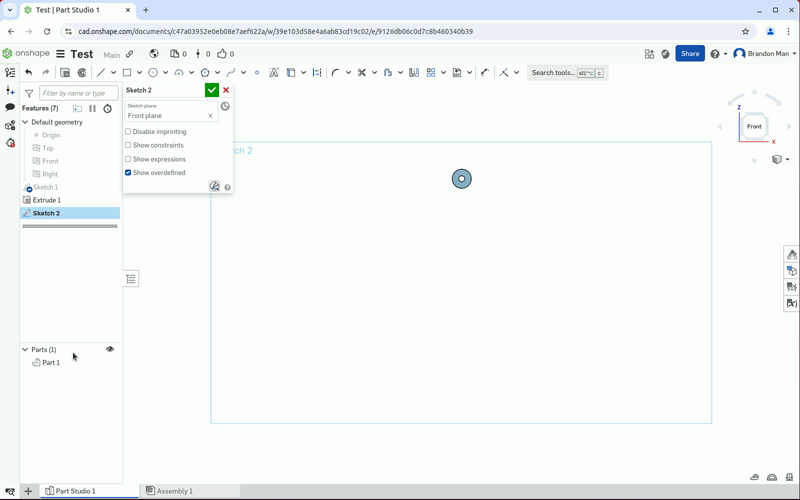
key(y)
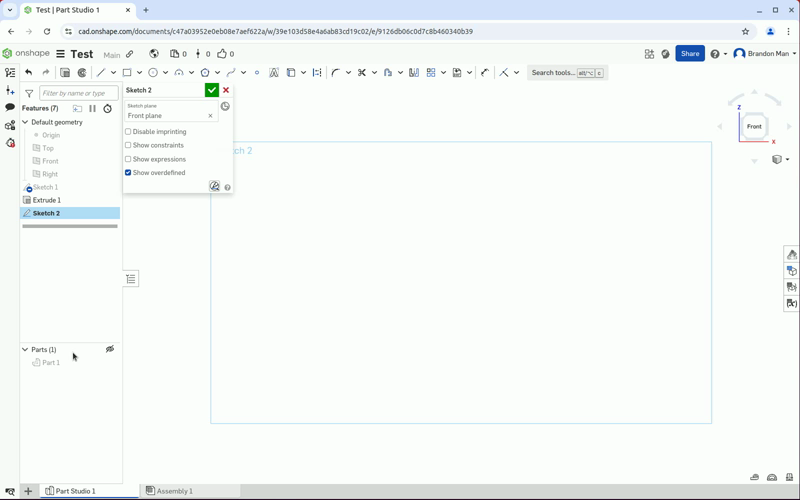
key(c)
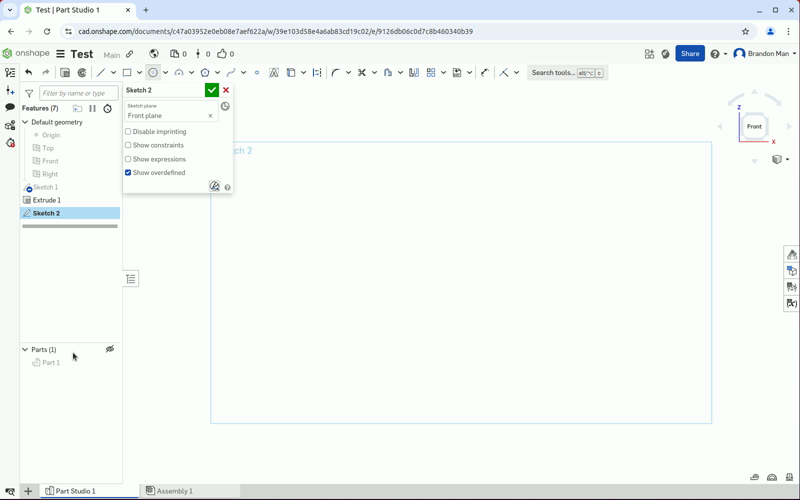
key_down(shift)
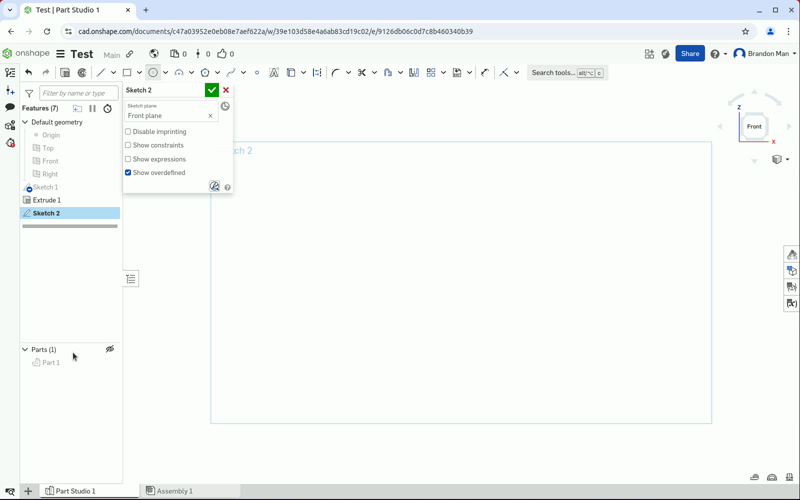
mouse_move(461, 282)
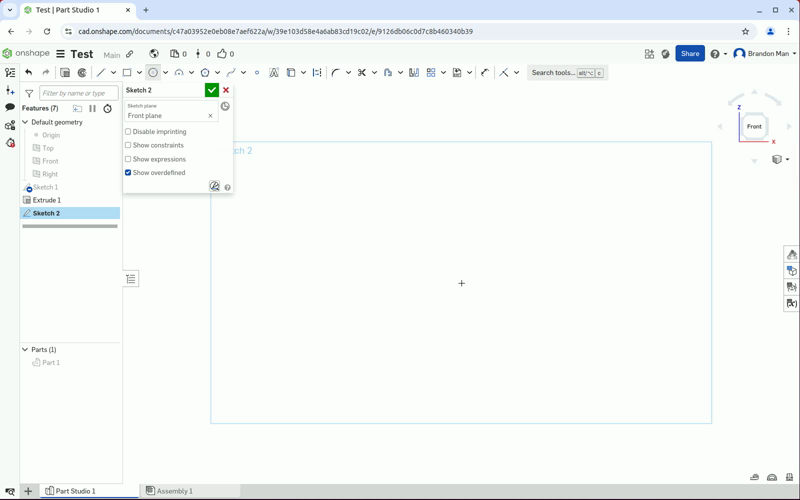
click(461, 282)
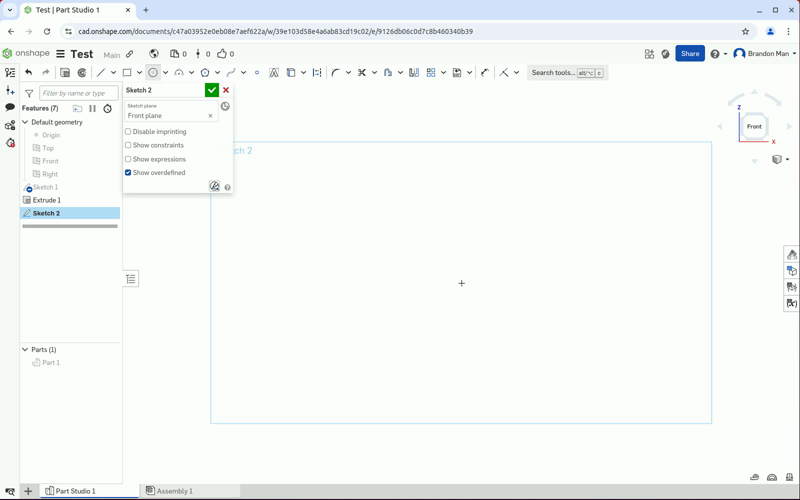
key_up(shift)
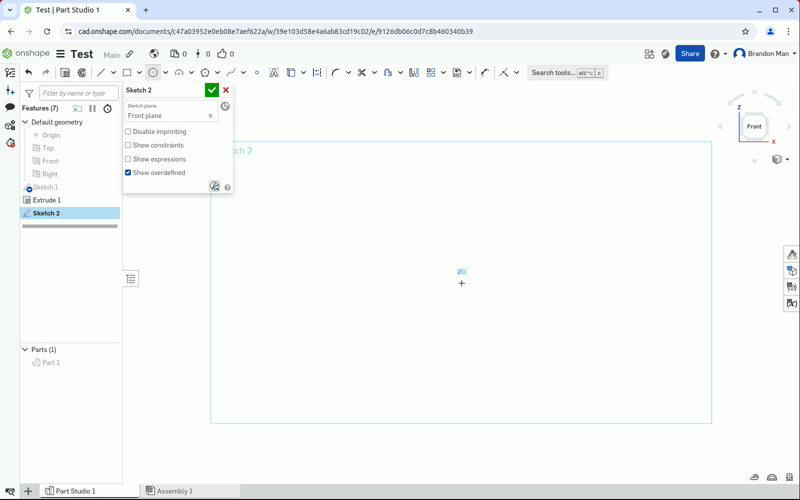
mouse_move(471, 282)
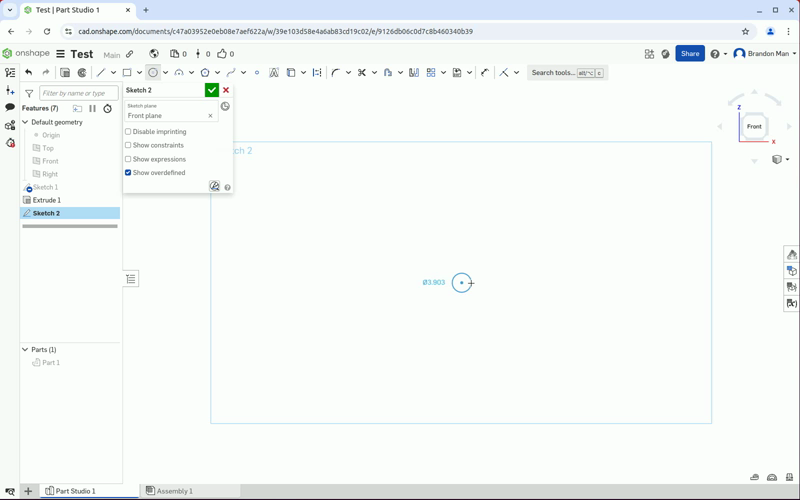
click(471, 282)
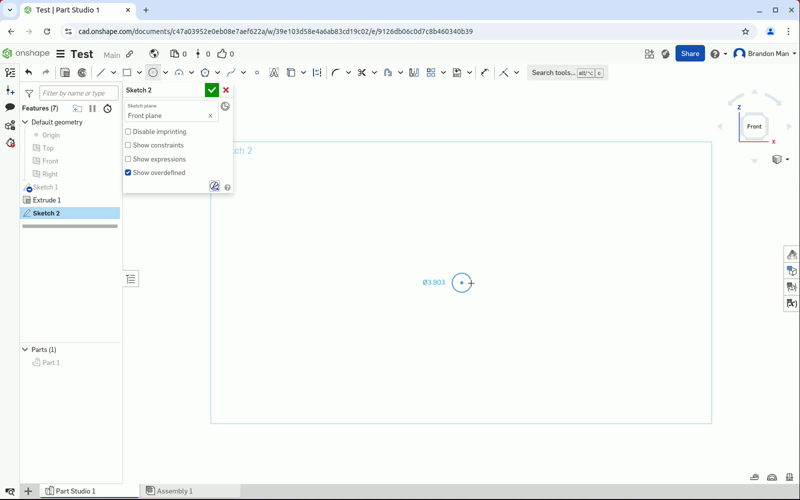
key(esc)
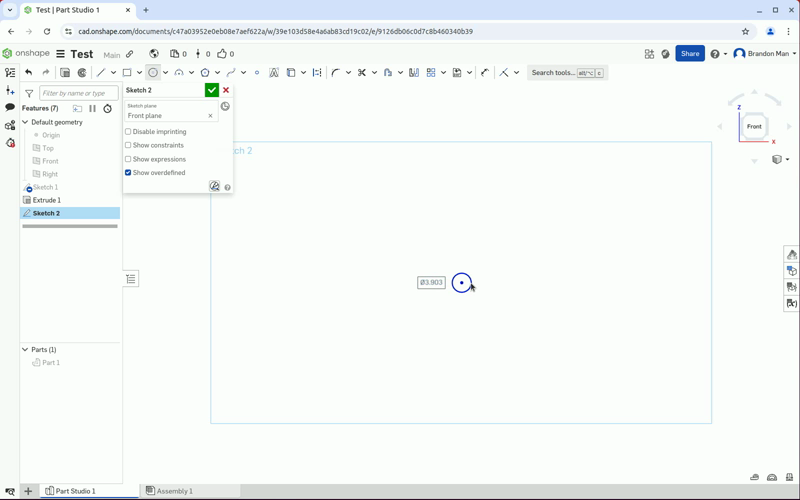
key(c)
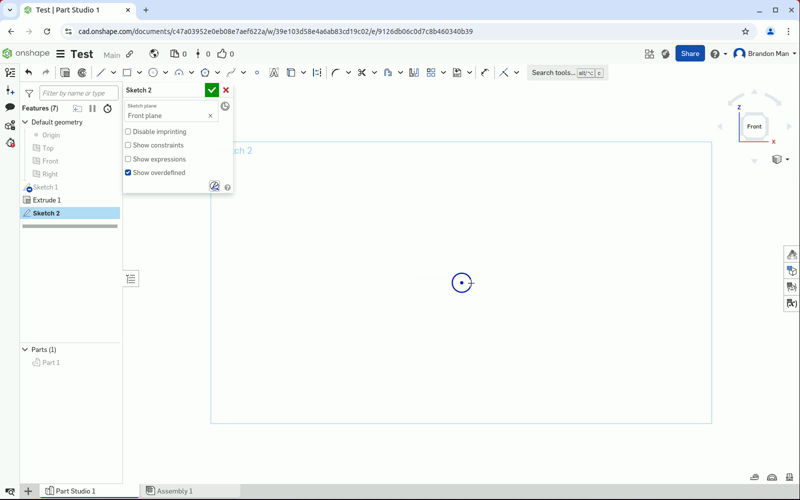
key_down(shift)
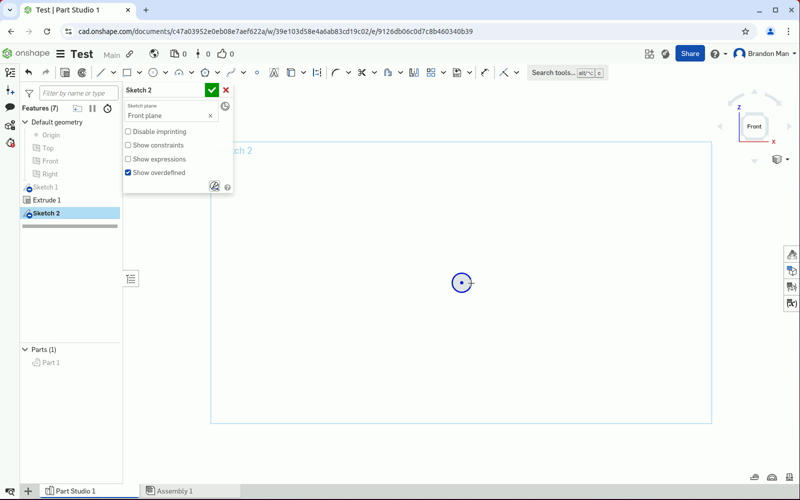
mouse_move(461, 282)
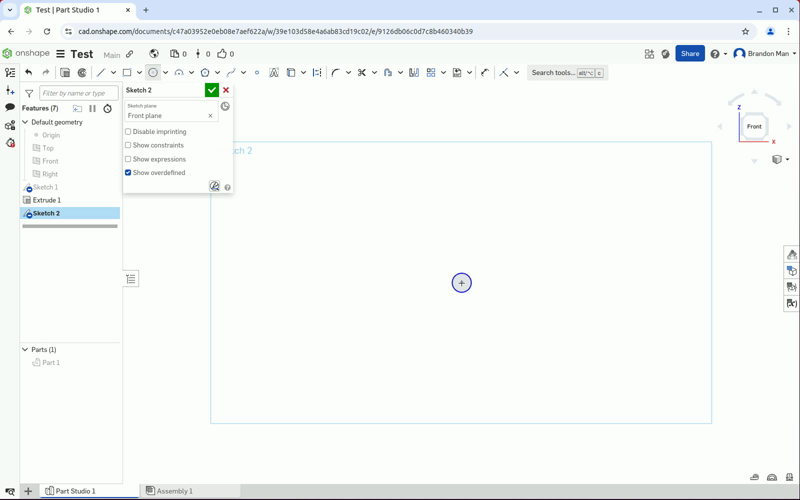
click(461, 282)
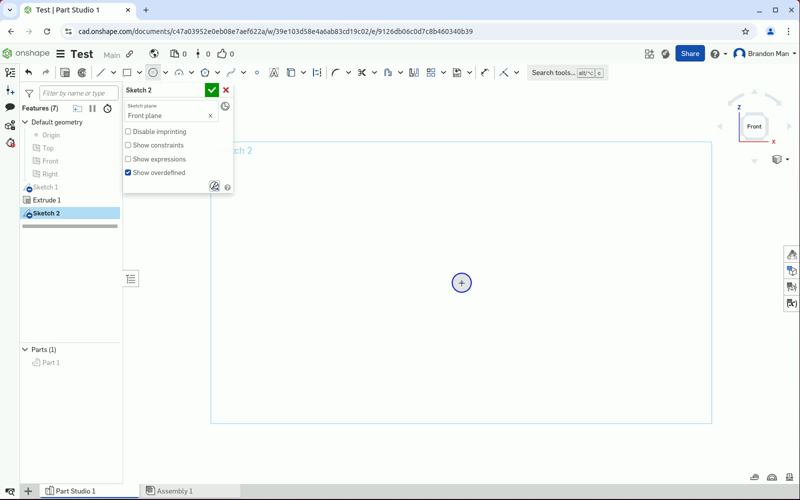
key_up(shift)
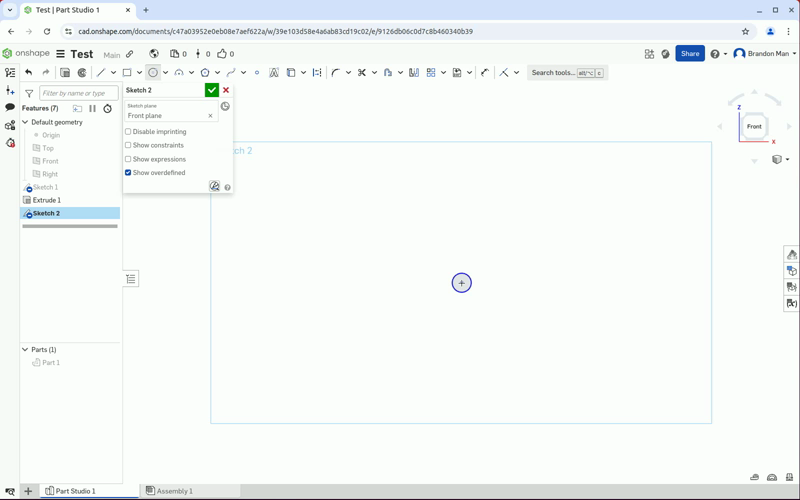
mouse_move(464, 282)
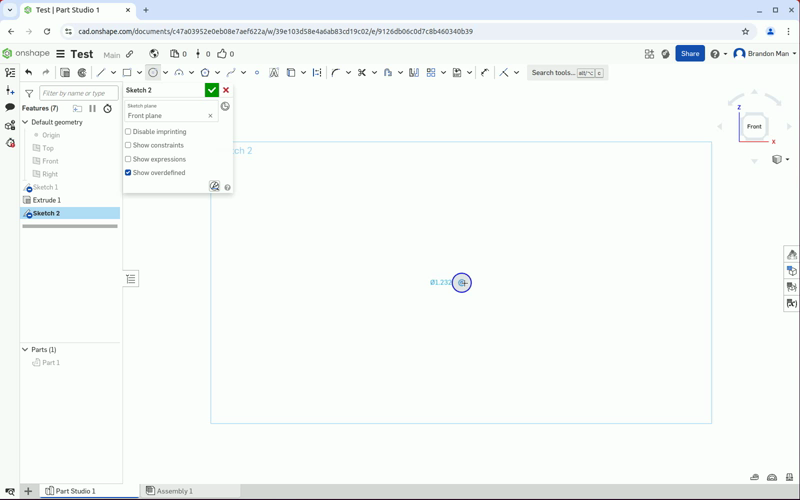
scroll(6)
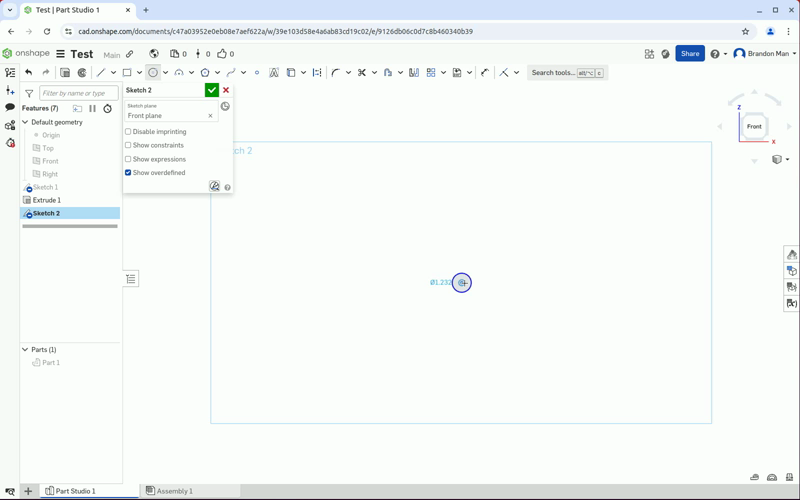
scroll(6)
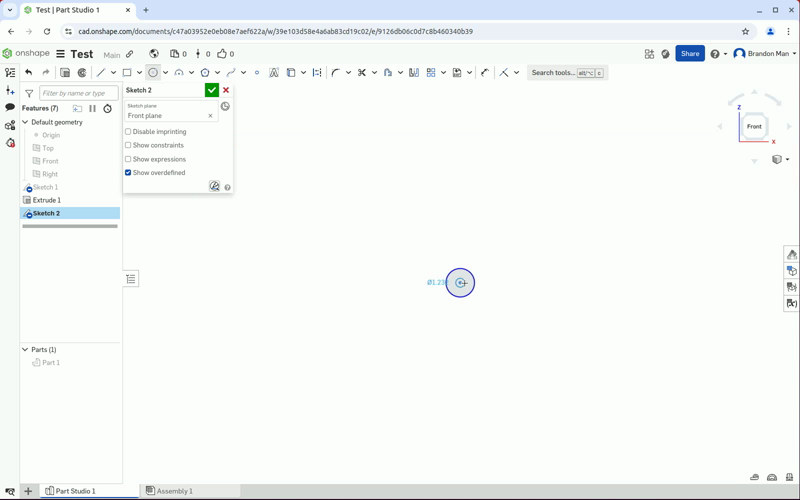
scroll(6)
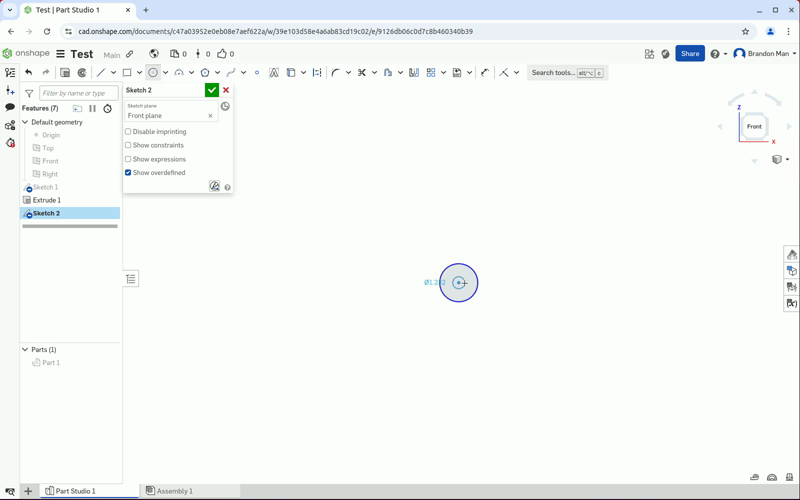
scroll(6)
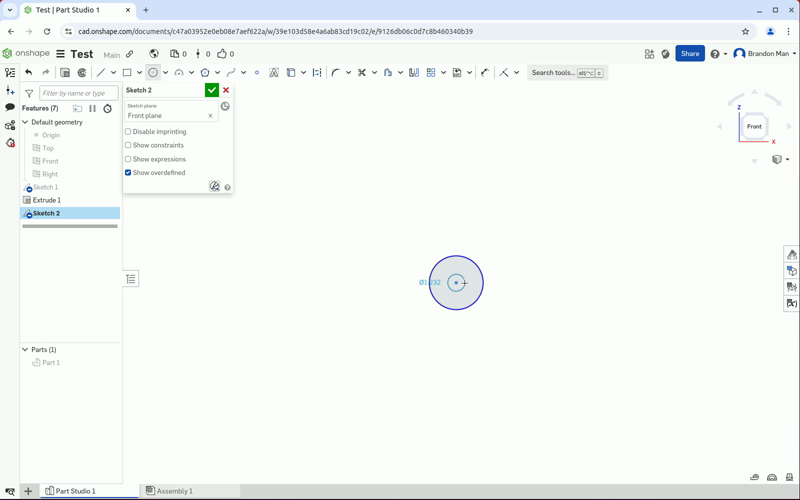
scroll(6)
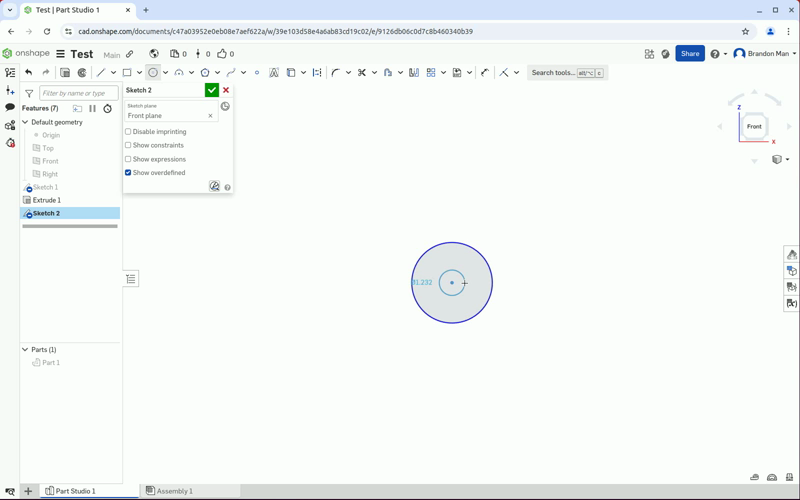
scroll(6)
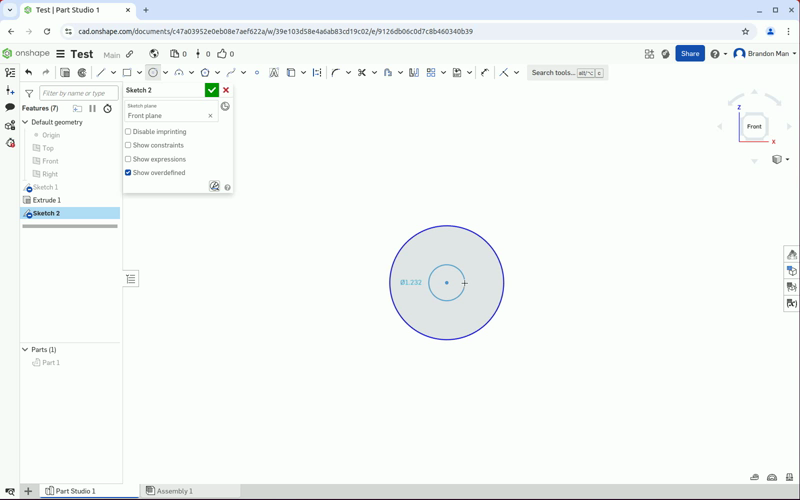
scroll(6)
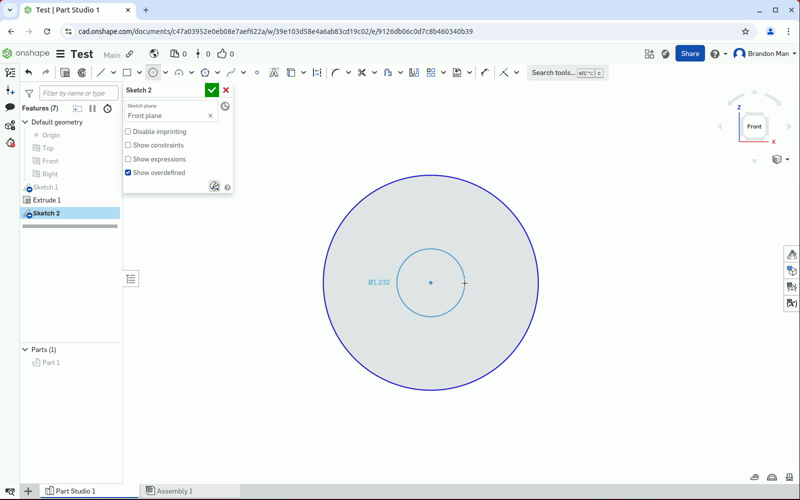
click(464, 282)
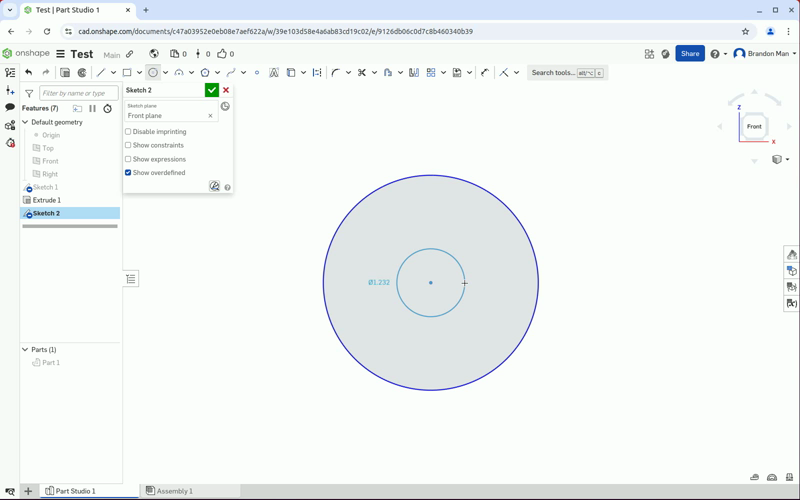
scroll(-6)
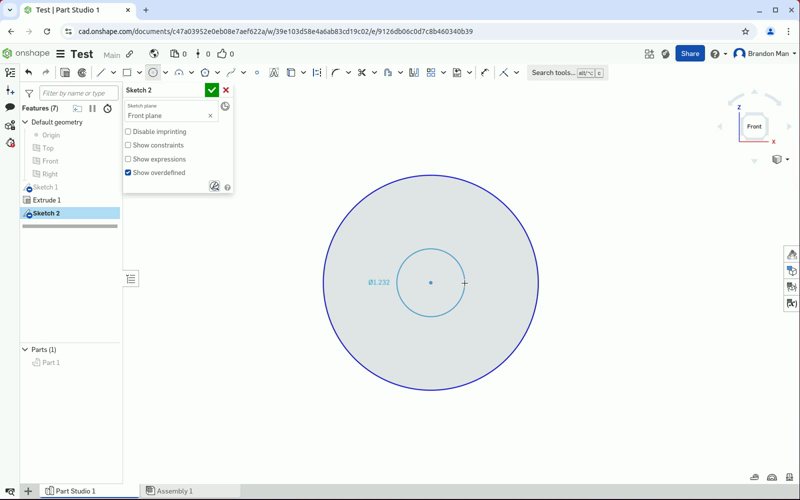
scroll(-6)
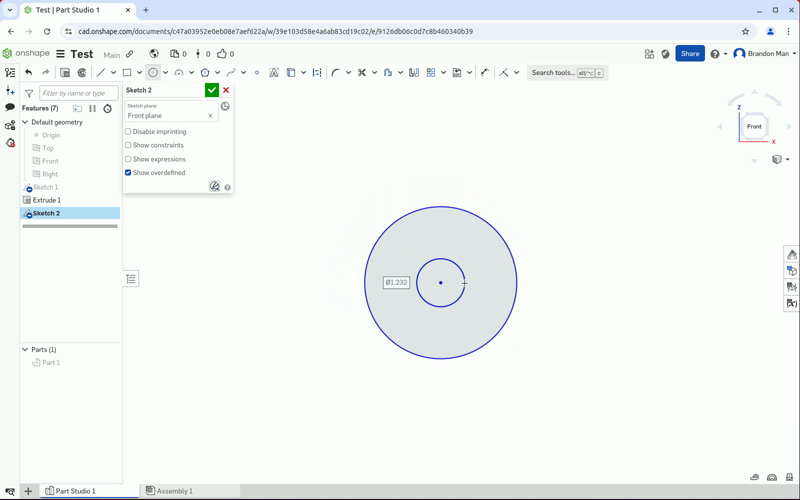
scroll(-6)
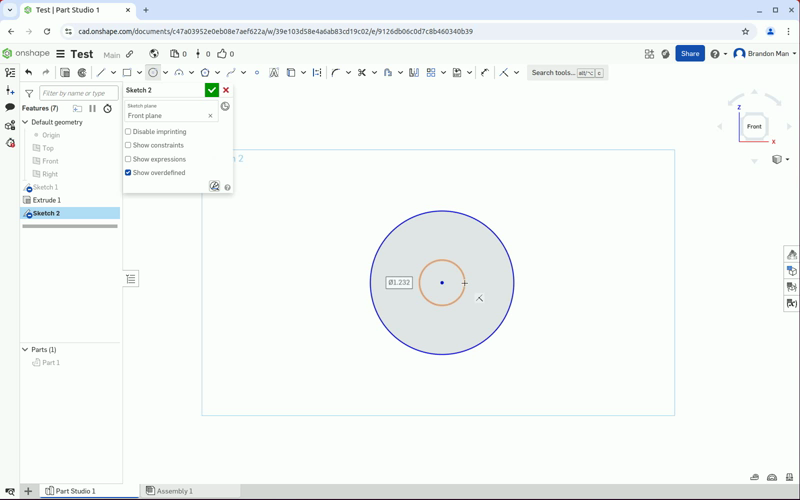
scroll(-6)
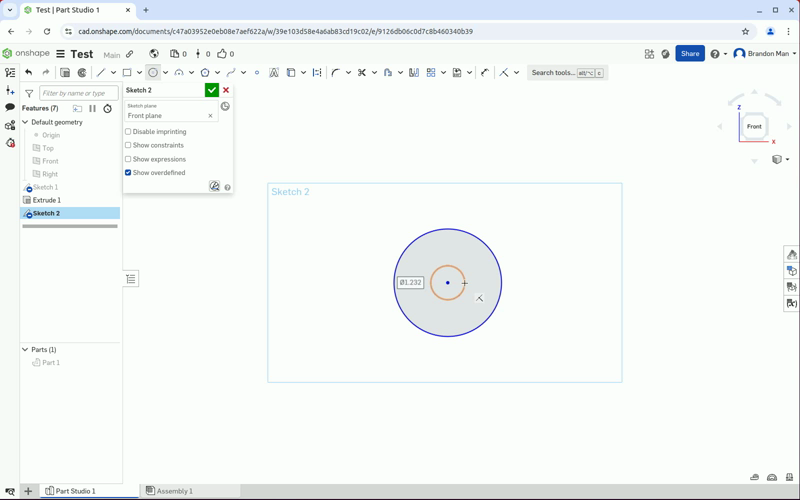
scroll(-6)
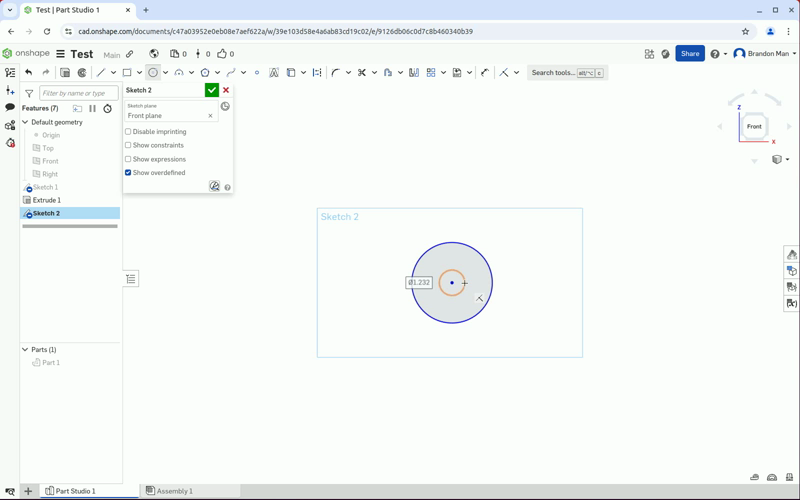
scroll(-6)
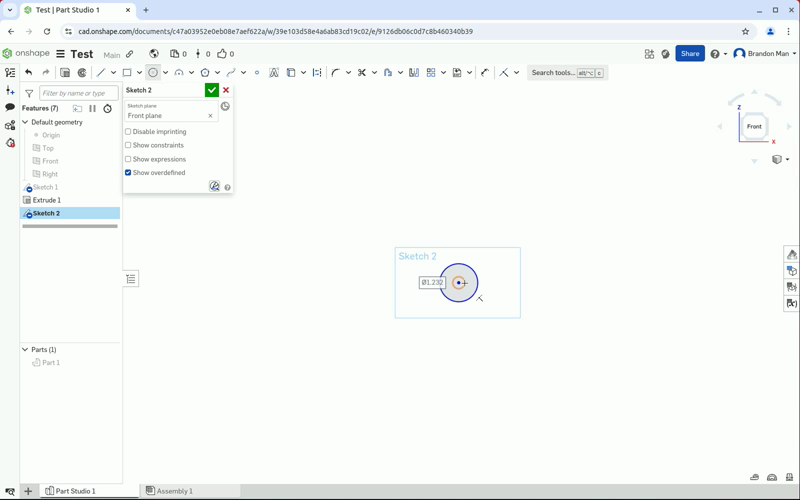
scroll(-6)
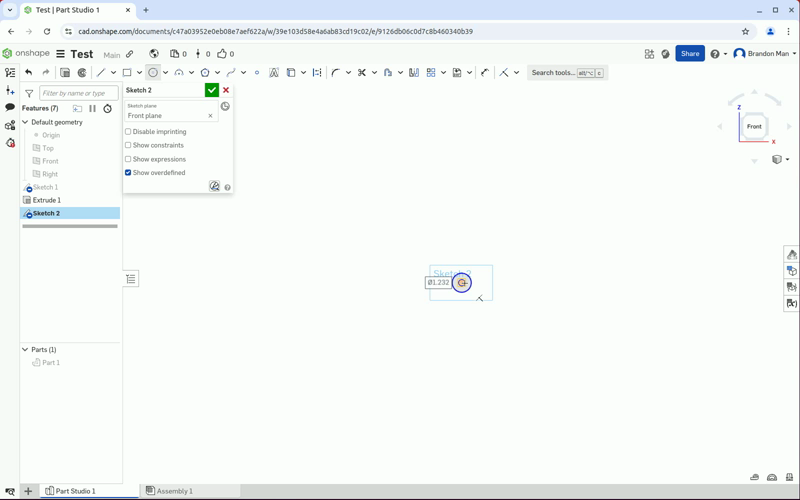
key(esc)
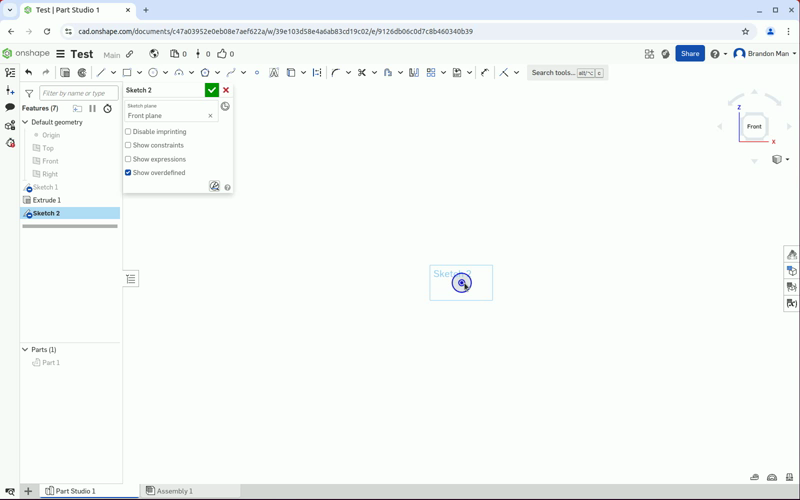
mouse_move(455, 280)
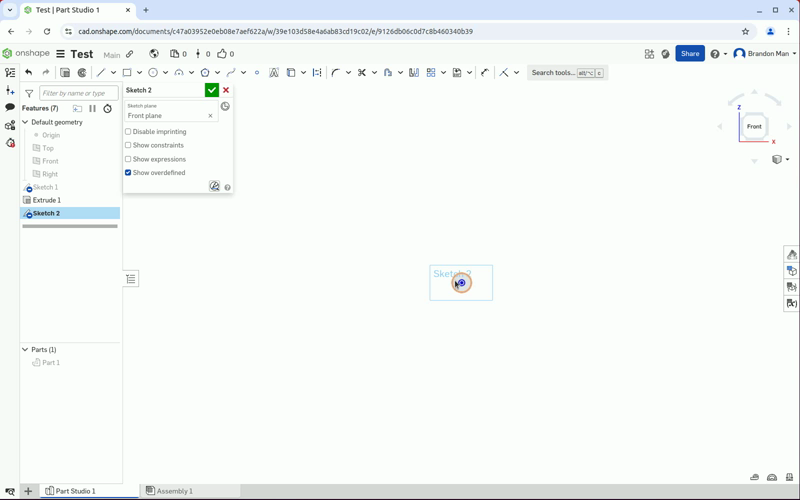
scroll(6)
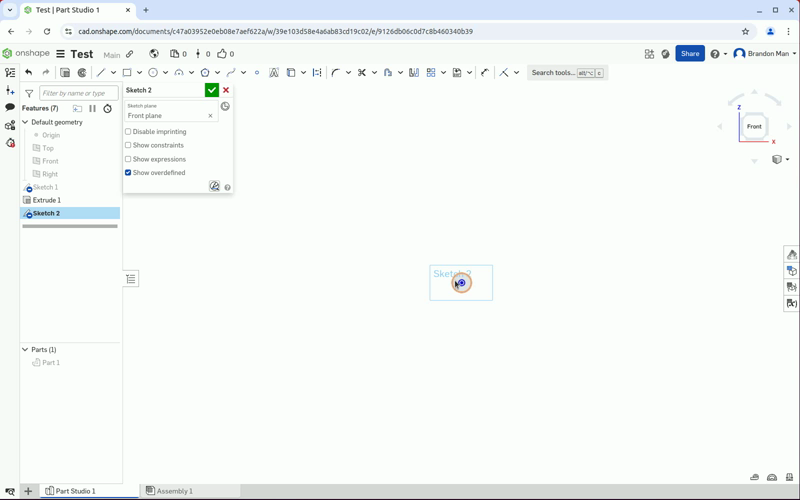
scroll(6)
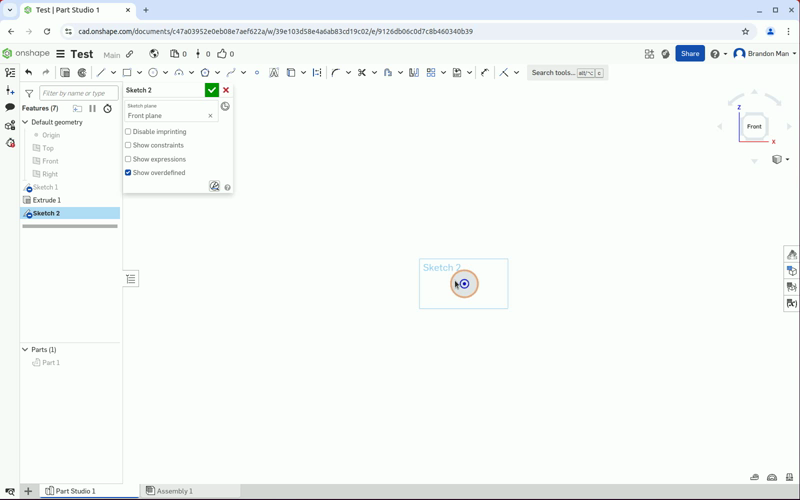
scroll(6)
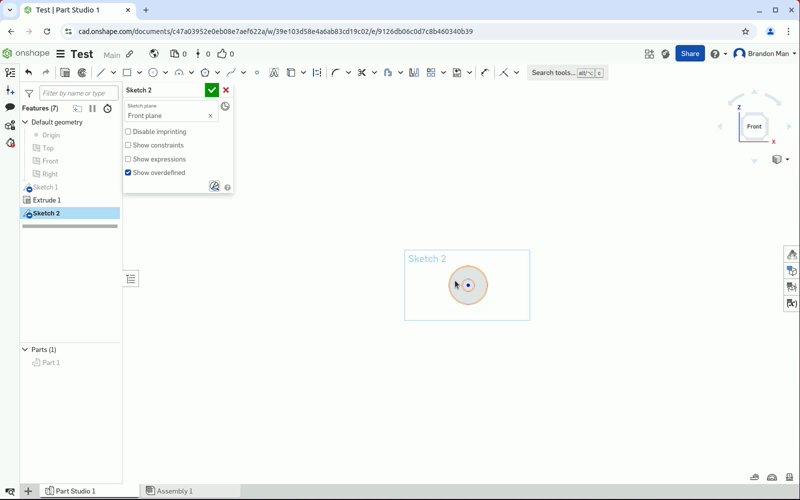
scroll(6)
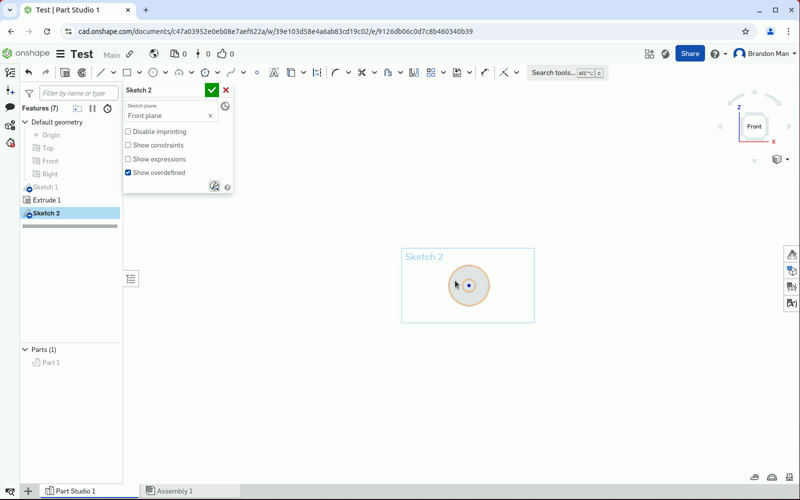
scroll(6)
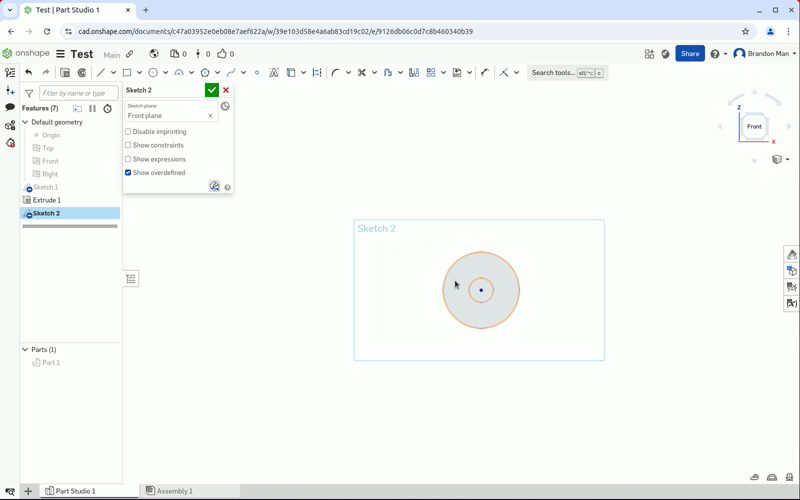
scroll(6)
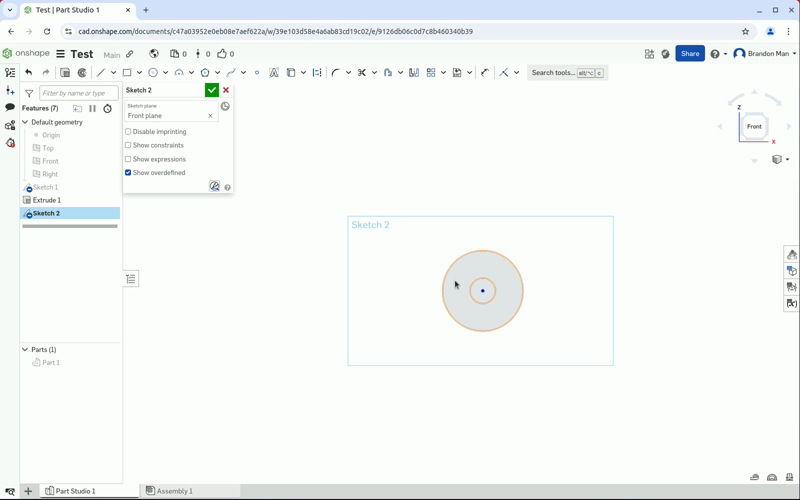
scroll(6)
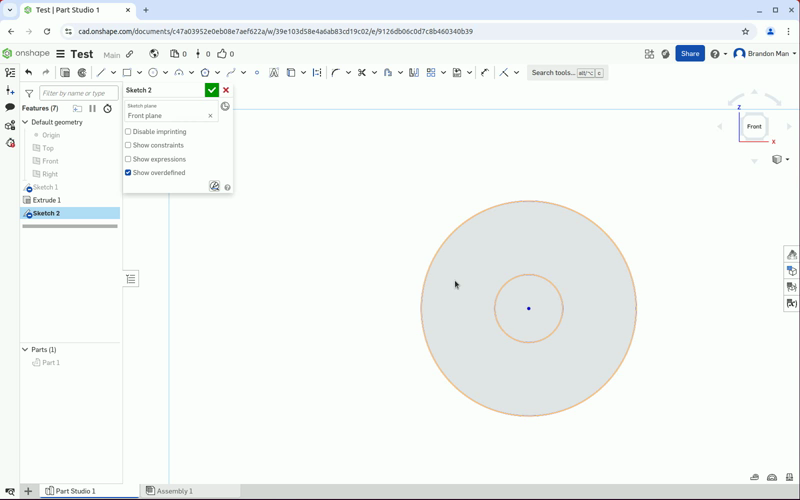
click(455, 280)
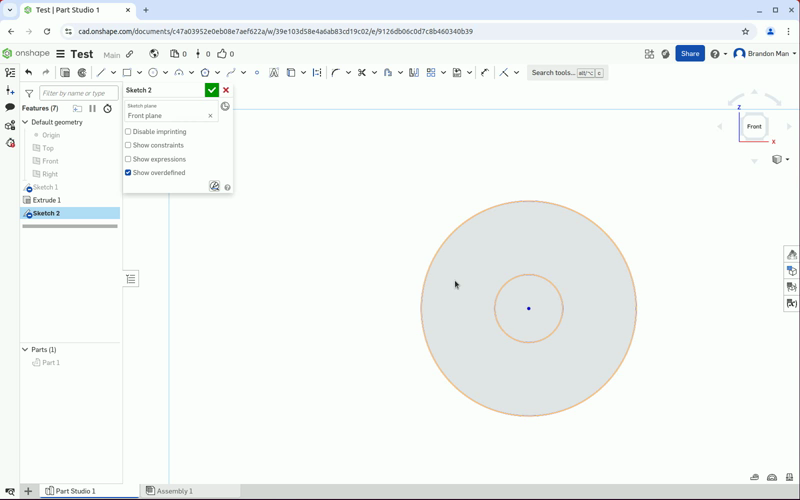
scroll(-6)
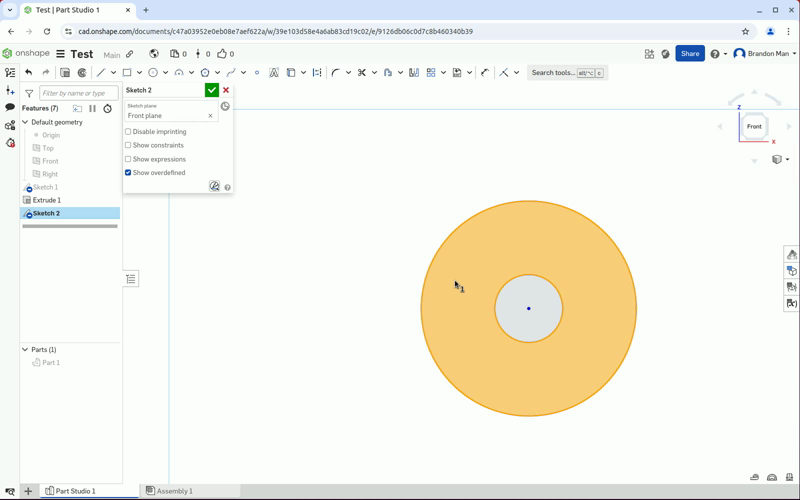
scroll(-6)
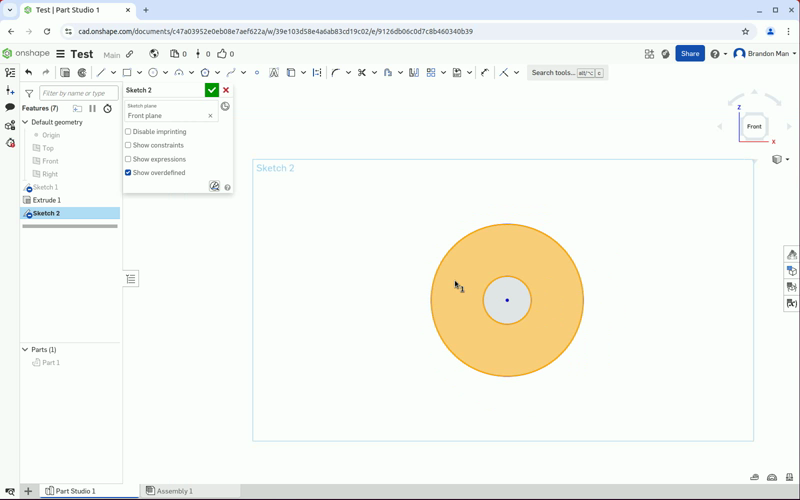
scroll(-6)
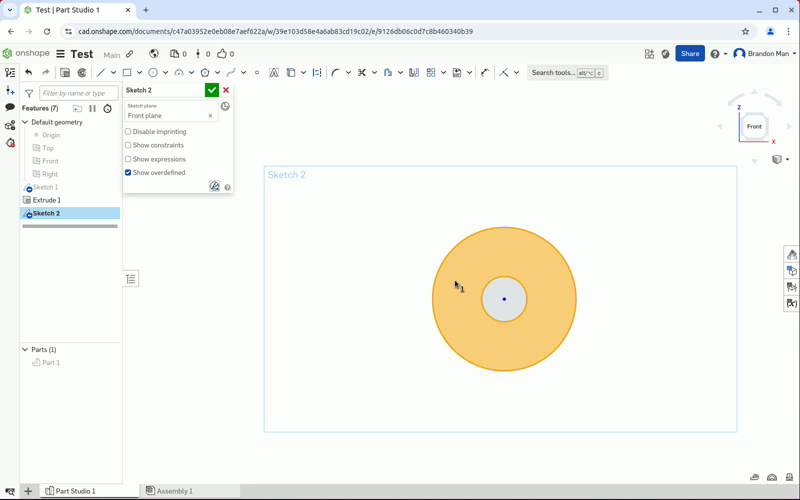
scroll(-6)
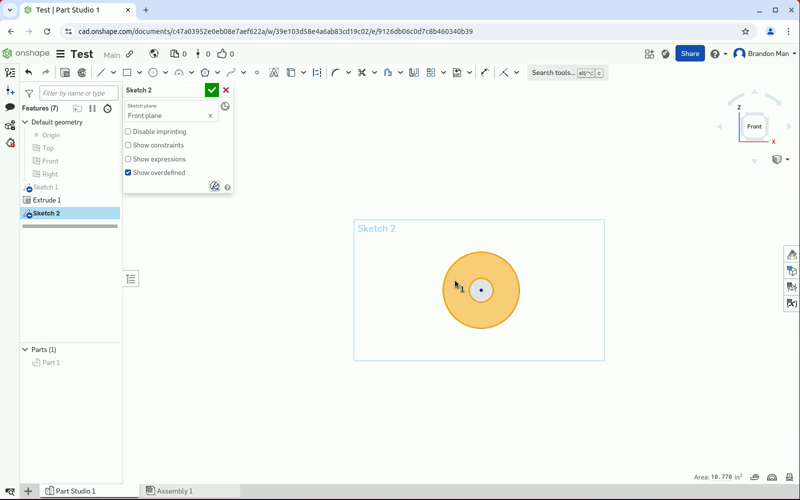
scroll(-6)
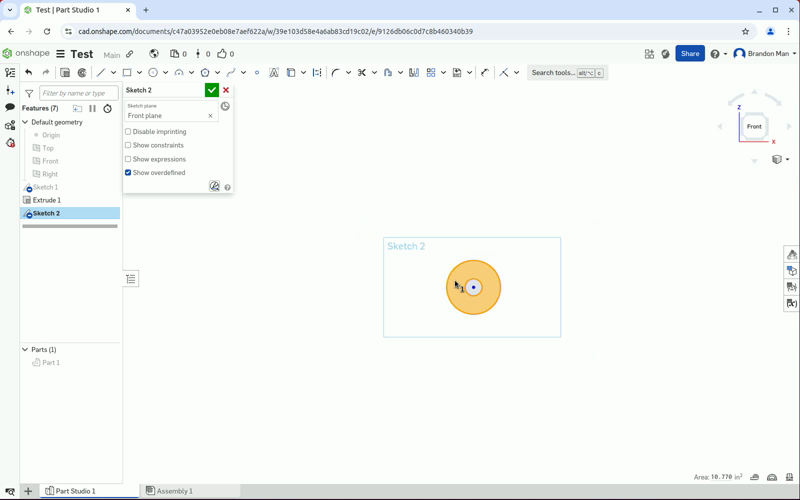
scroll(-6)
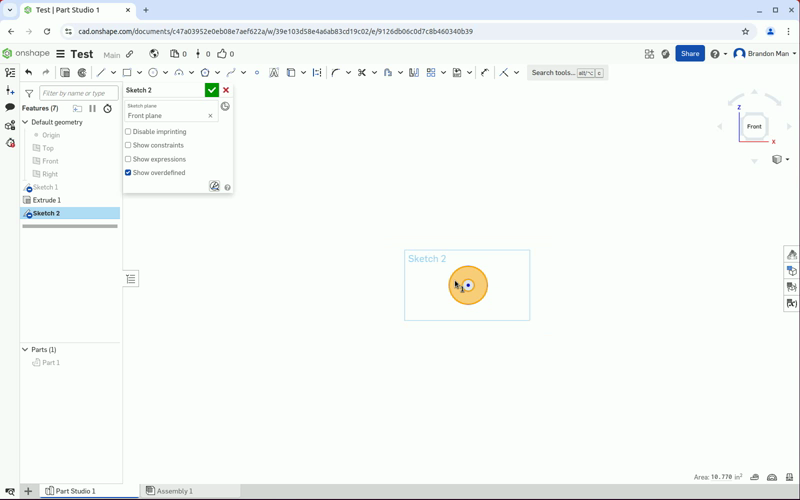
scroll(-6)
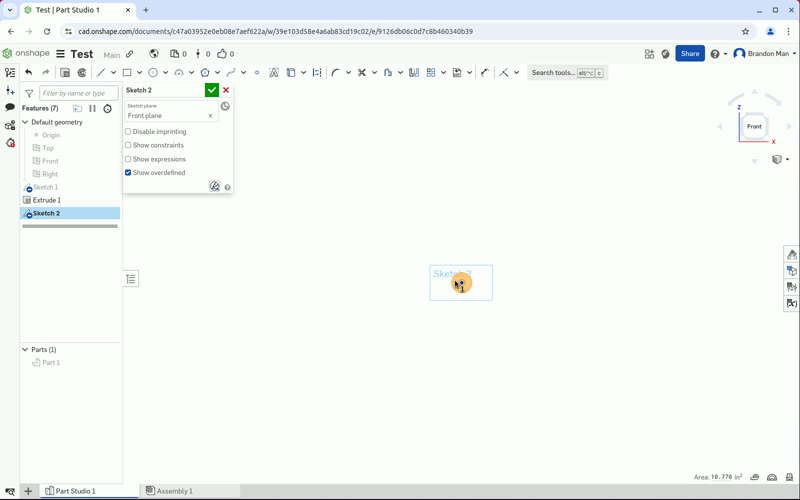
mouse_move(73, 352)
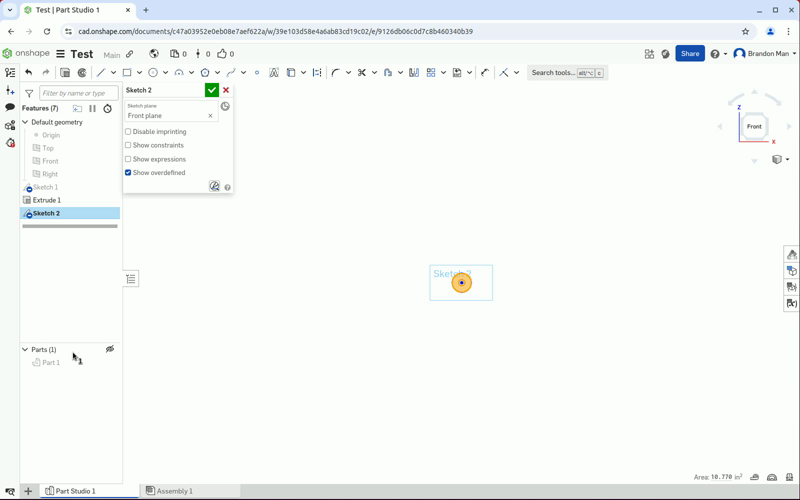
key(shift+y)
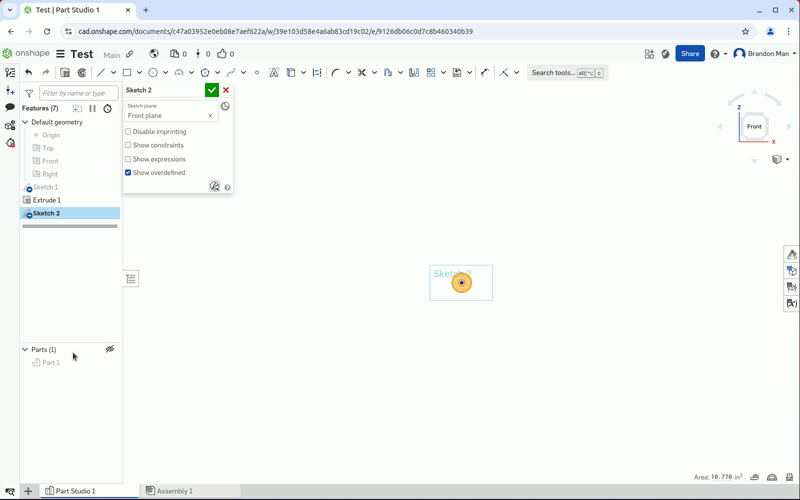
key(shift+e)
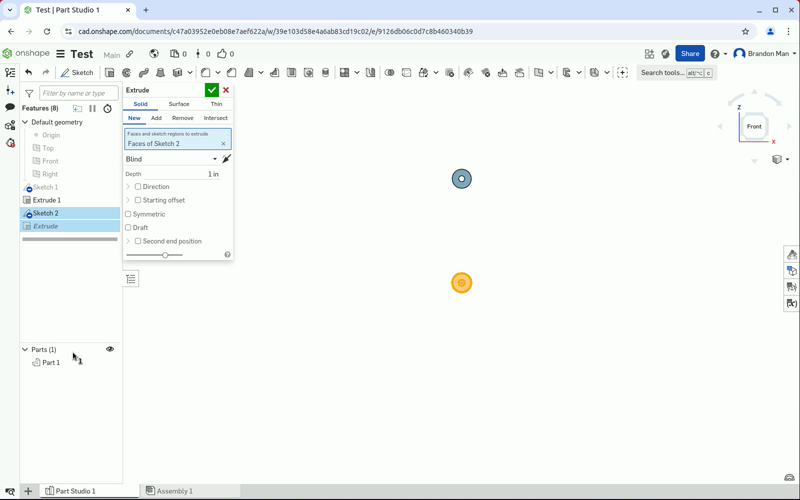
mouse_move(143, 106)
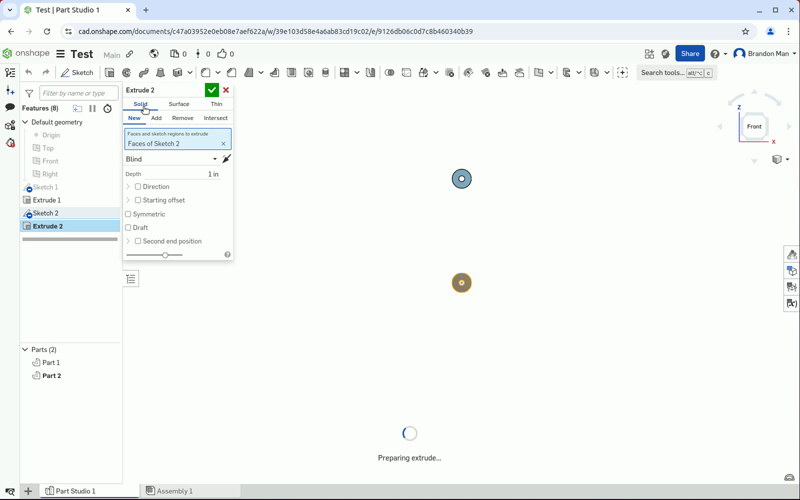
click(143, 106)
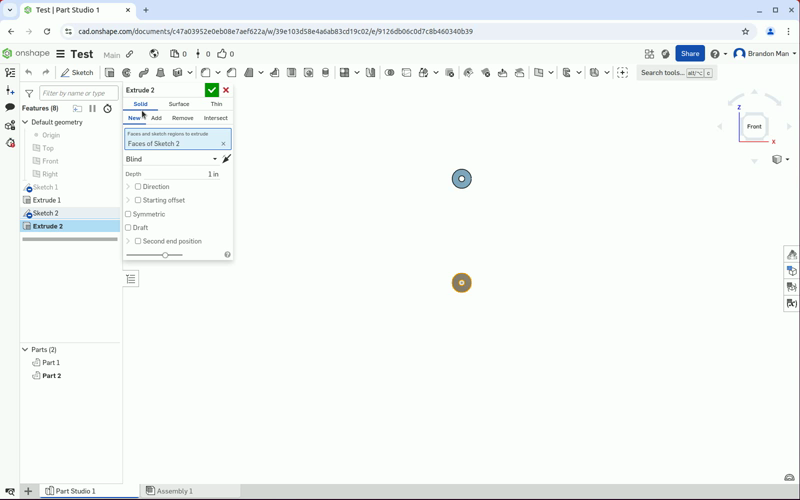
mouse_move(137, 120)
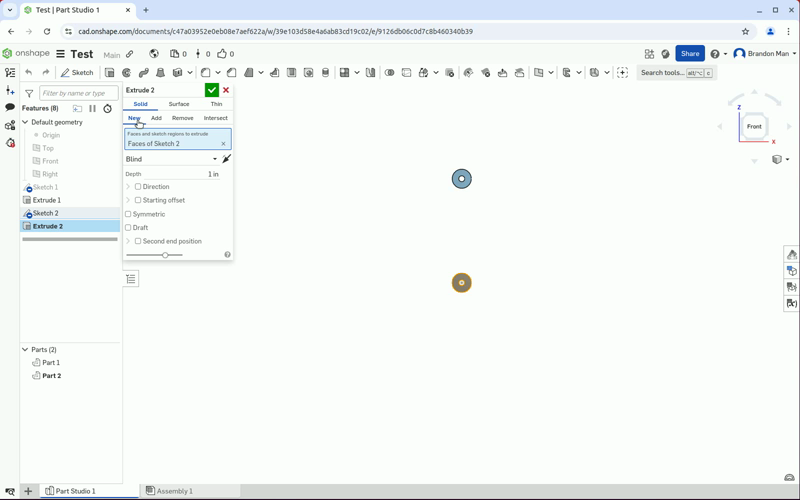
click(137, 120)
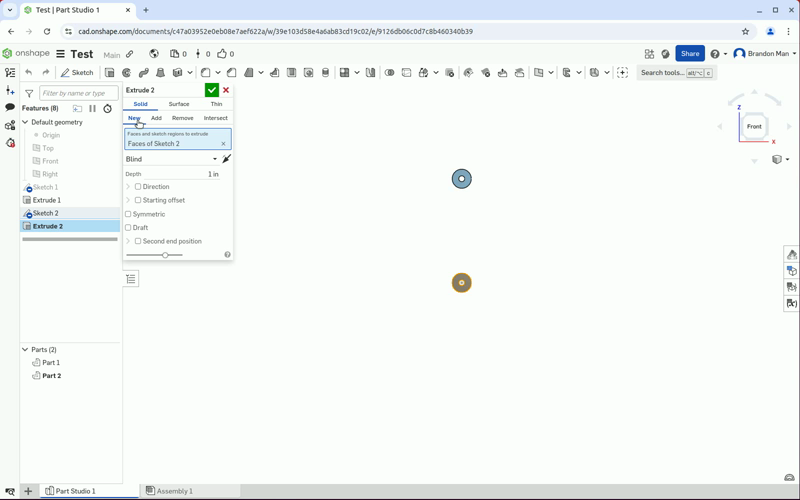
key(tab, 4)
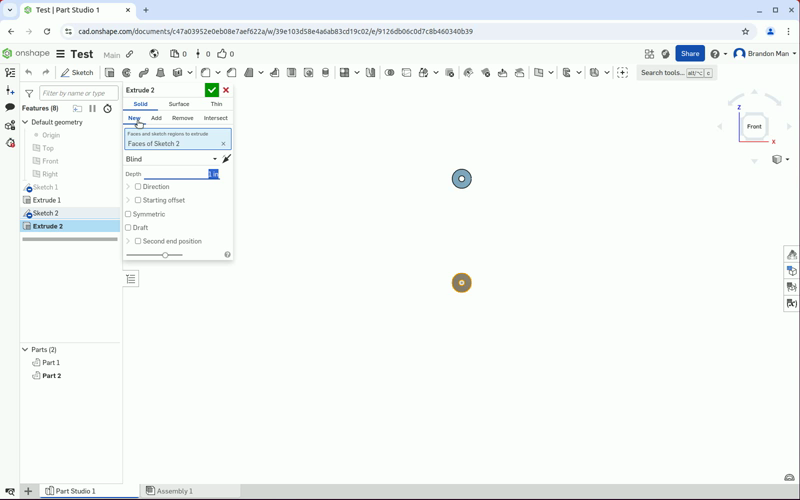
text(0.481)
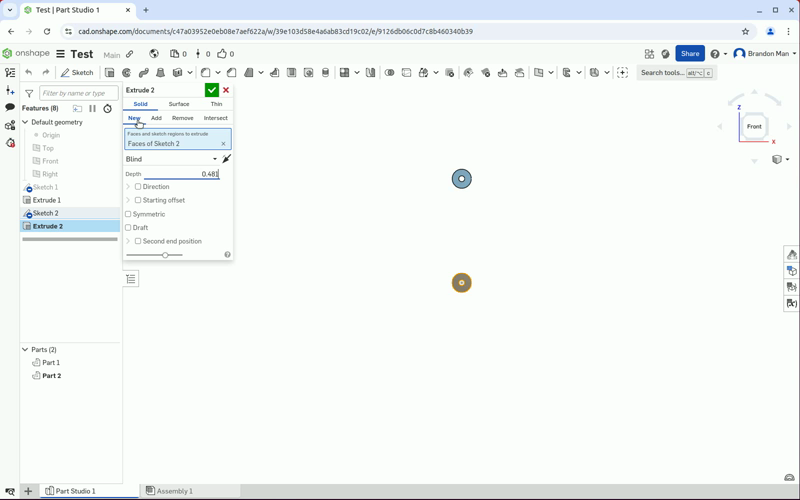
key(enter)
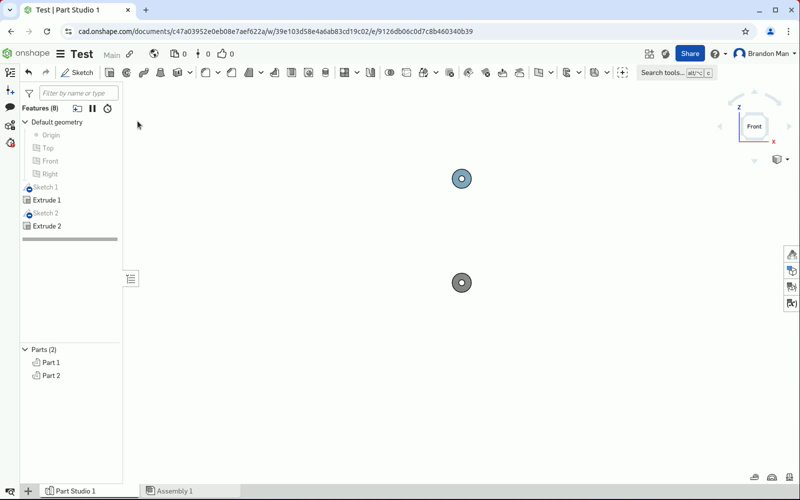
key(shift+h)
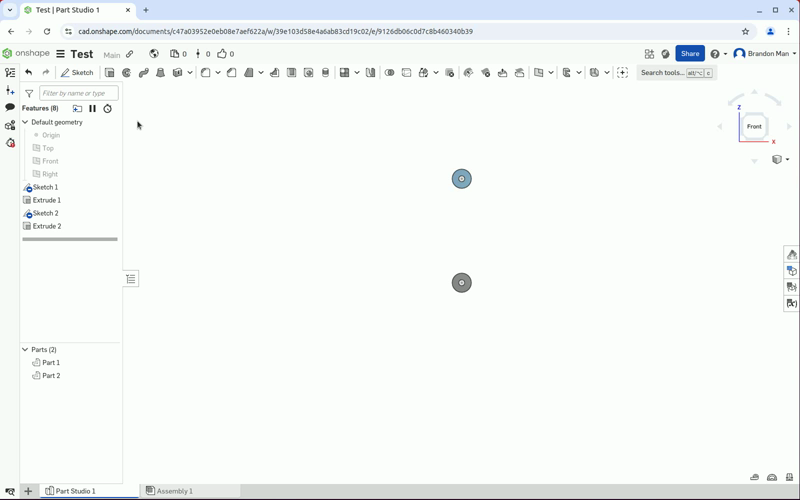
key(shift+h)
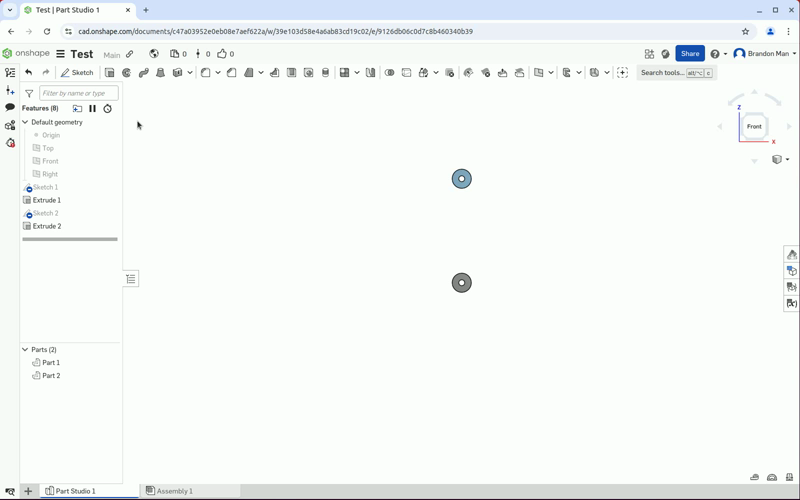
mouse_move(73, 189)
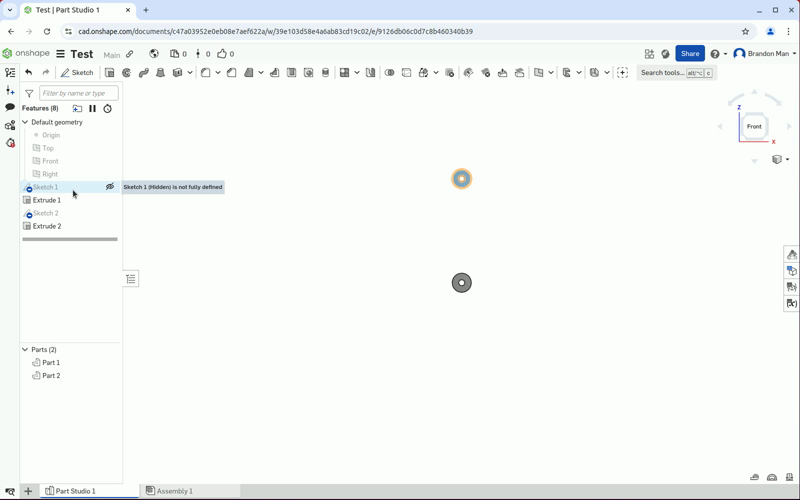
click(73, 189)
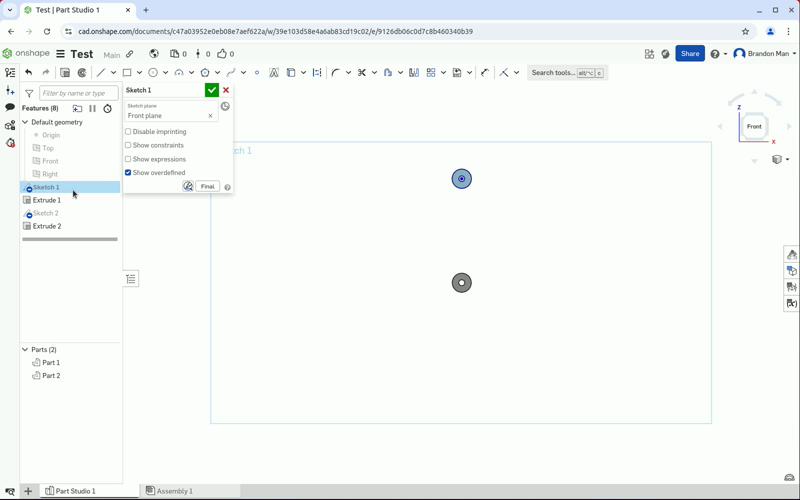
mouse_move(229, 92)
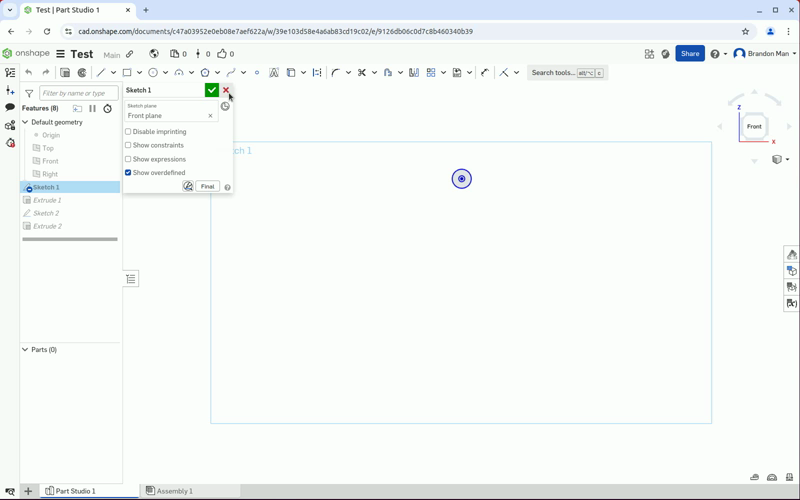
click(229, 92)
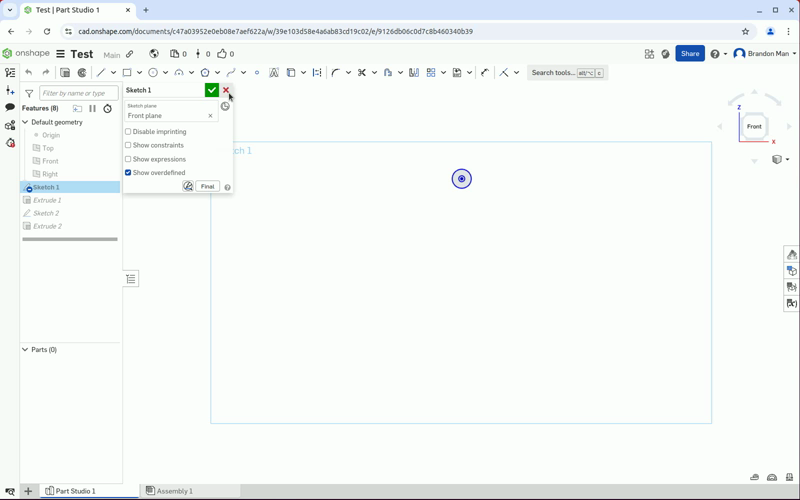
key(shift+s)
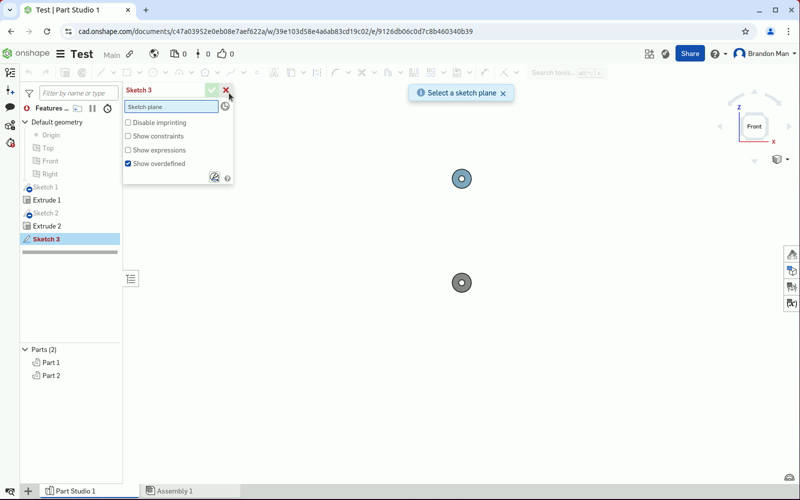
mouse_move(73, 163)
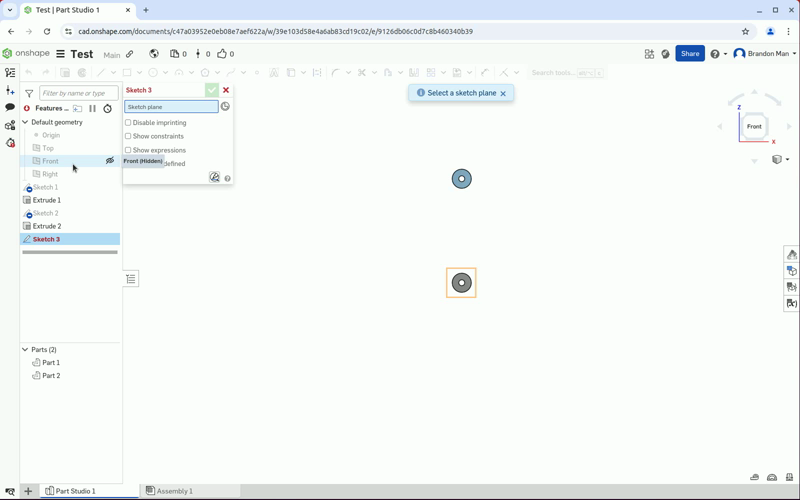
click(73, 163)
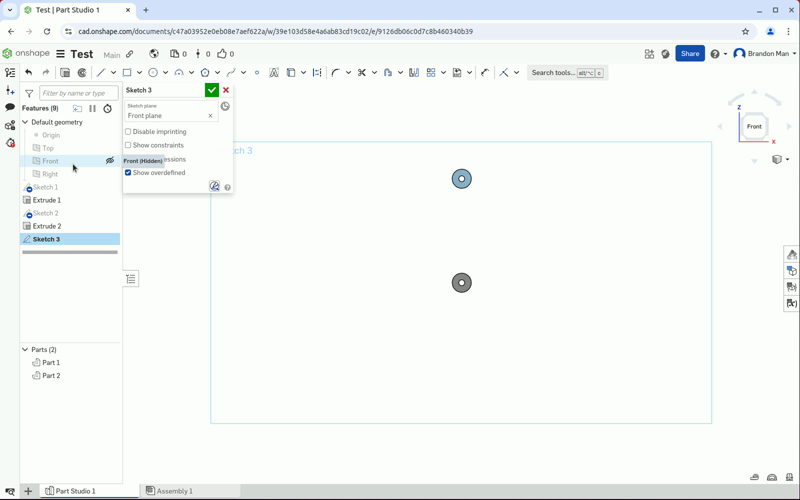
mouse_move(73, 352)
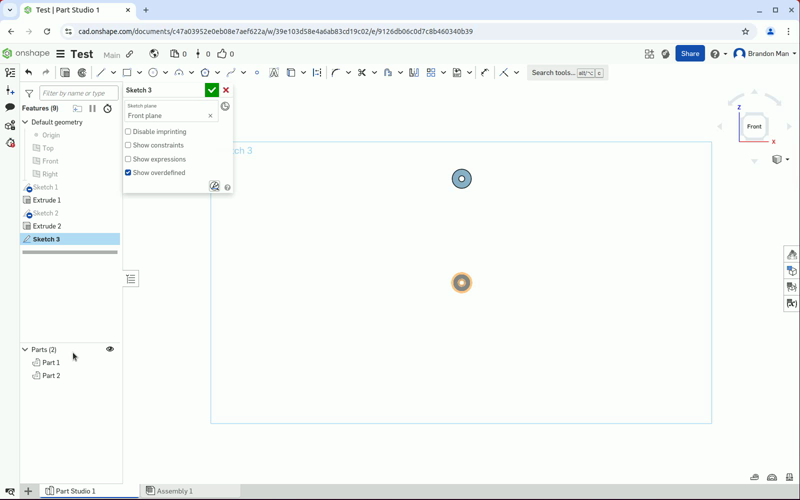
key(y)
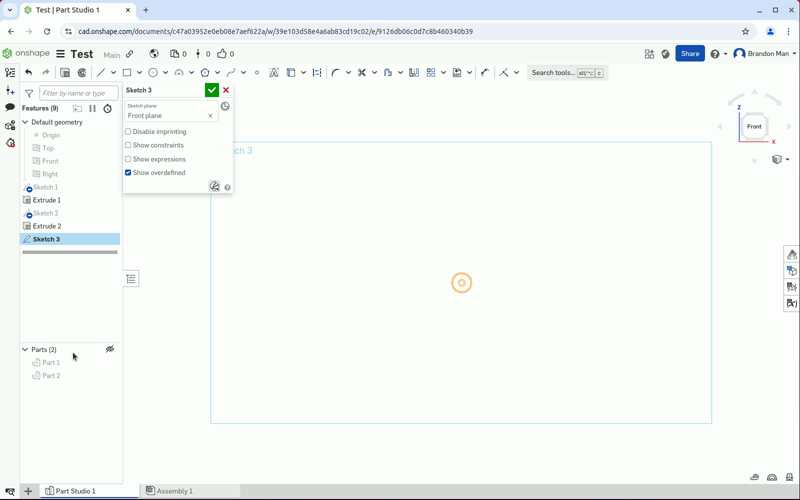
key(c)
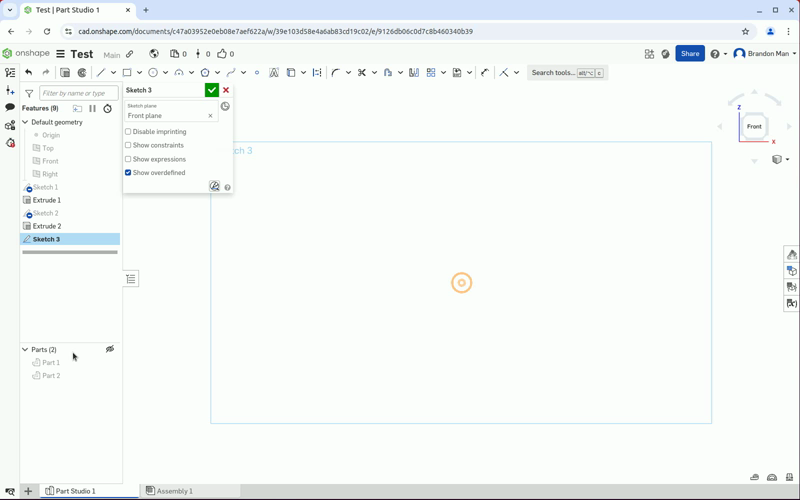
key_down(shift)
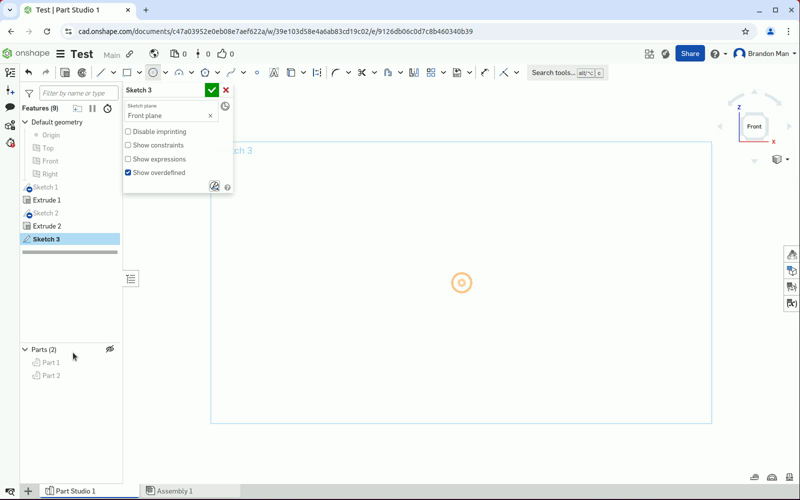
mouse_move(501, 282)
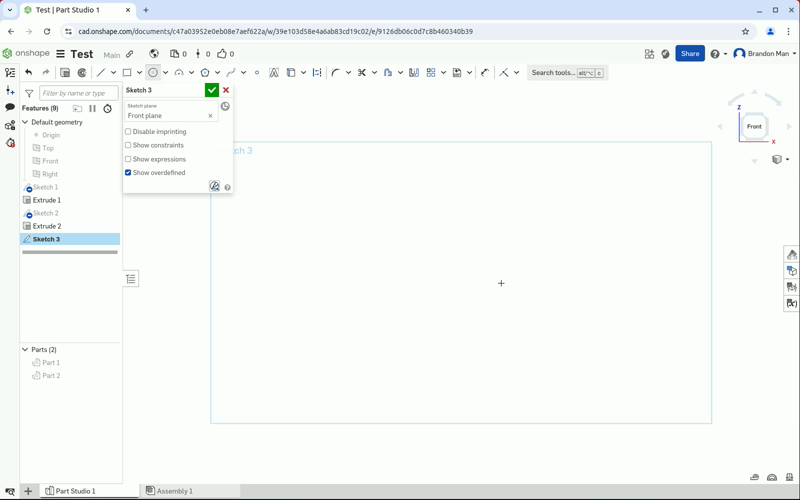
click(501, 282)
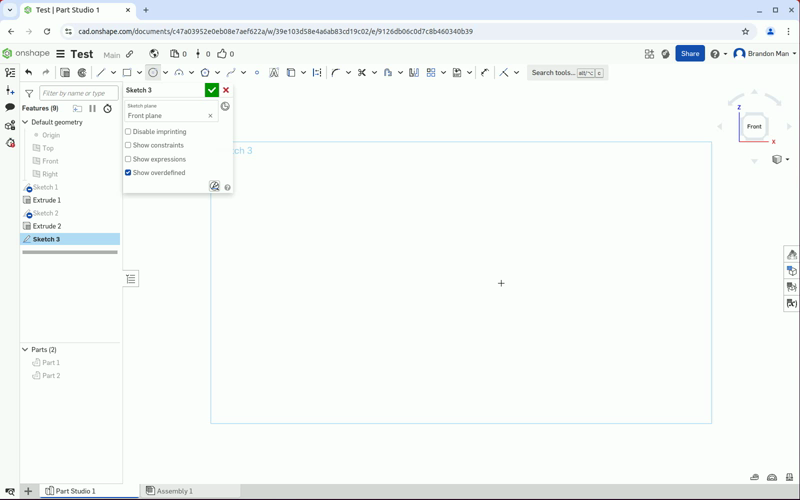
key_up(shift)
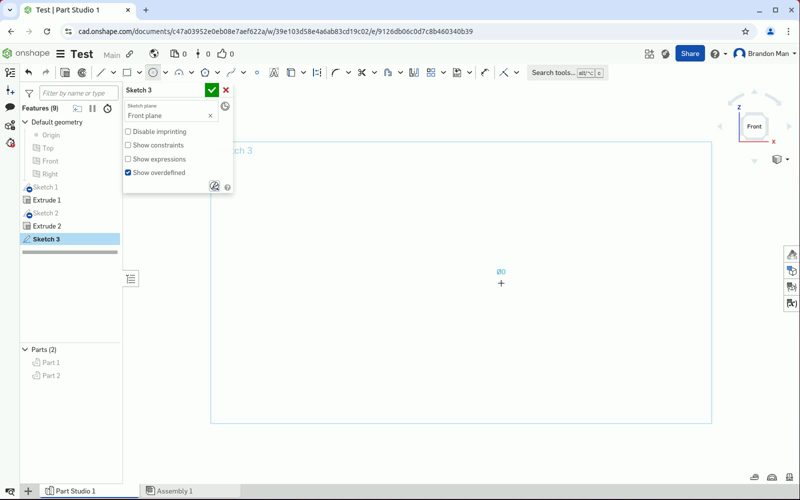
mouse_move(508, 282)
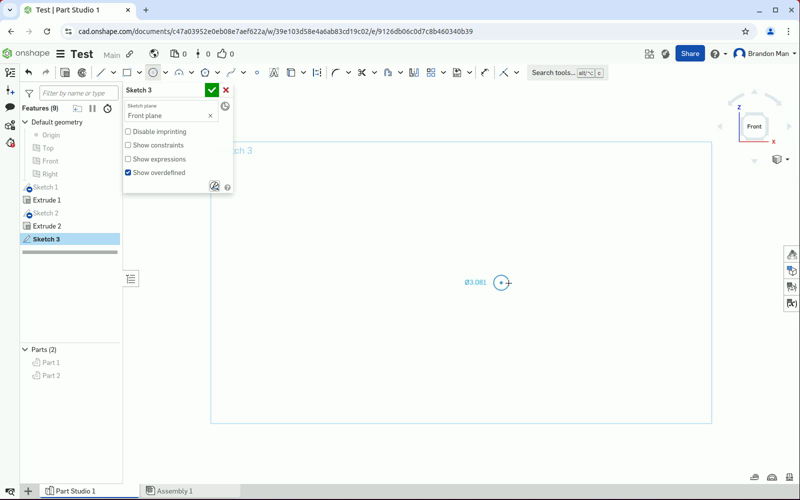
click(508, 282)
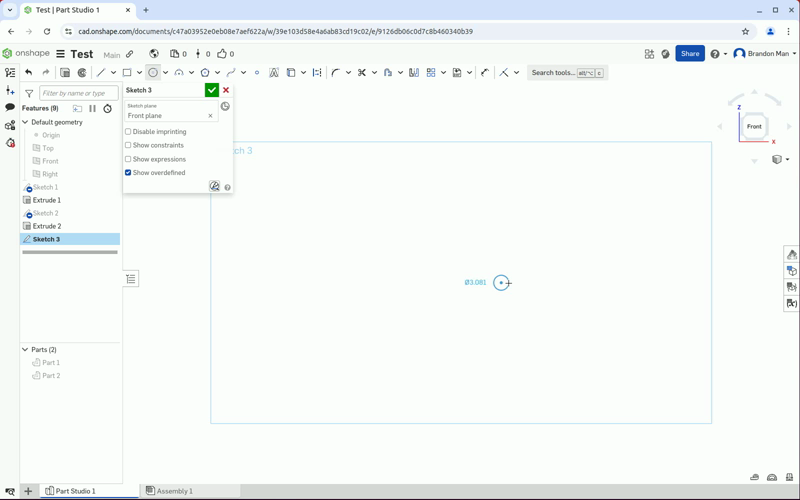
key(esc)
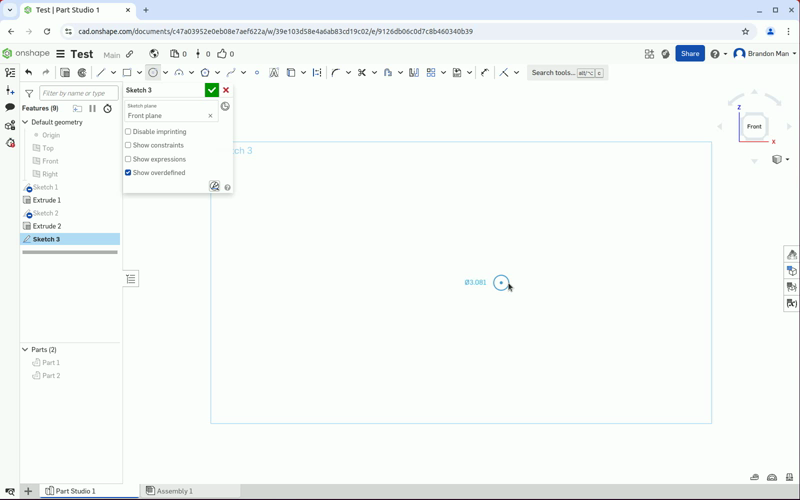
key(c)
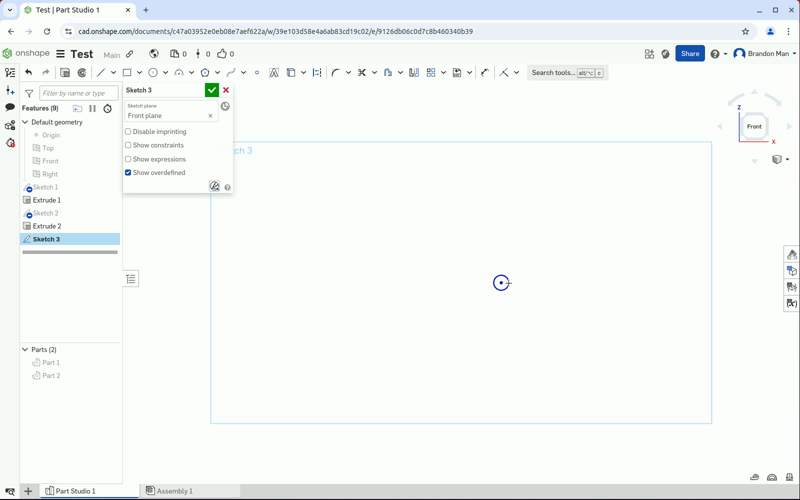
key_down(shift)
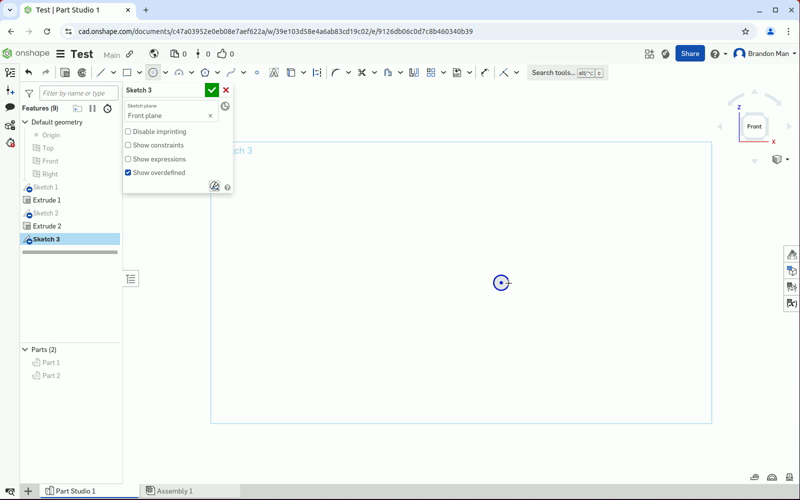
mouse_move(501, 282)
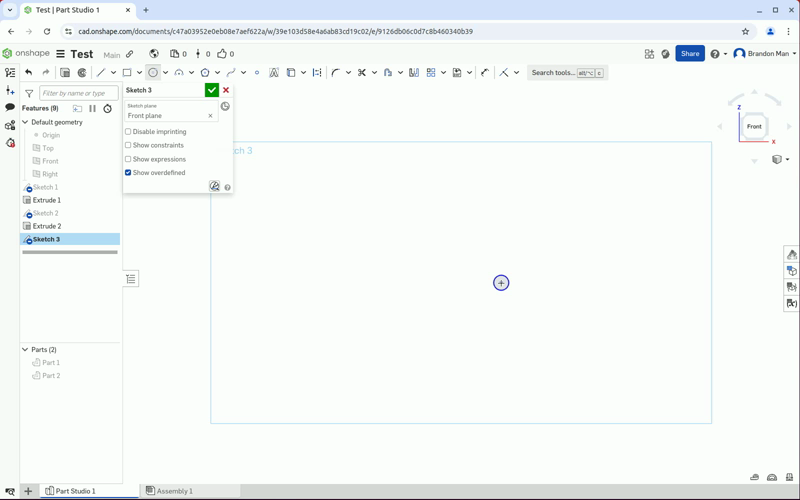
click(501, 282)
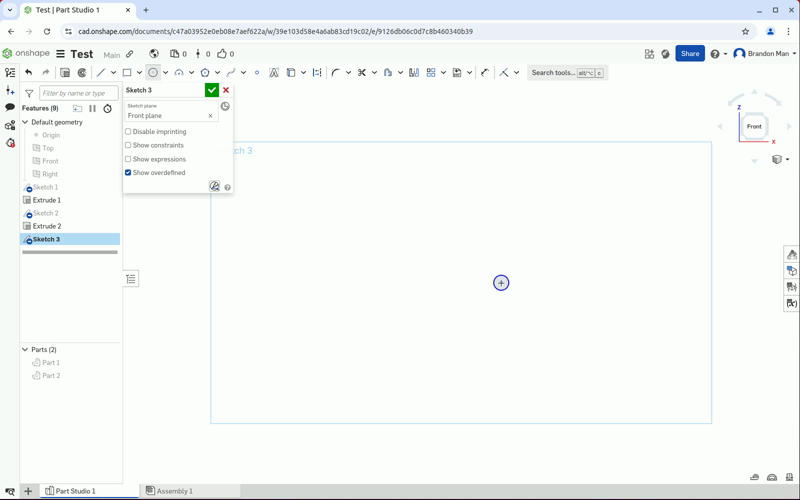
key_up(shift)
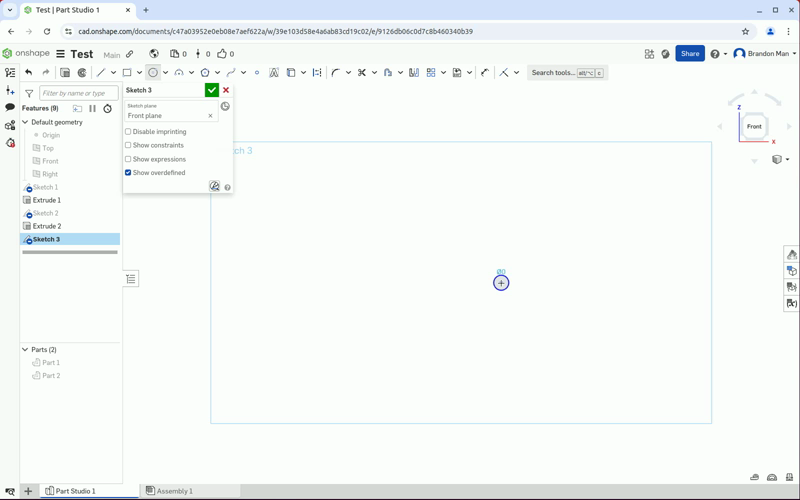
mouse_move(504, 282)
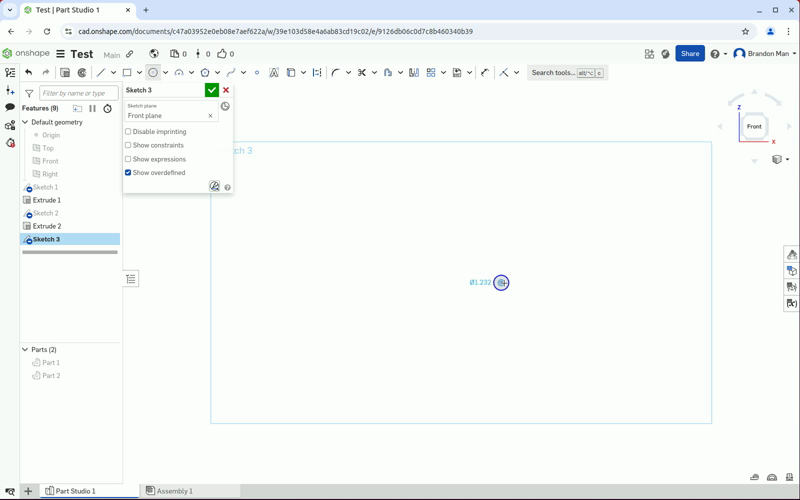
scroll(6)
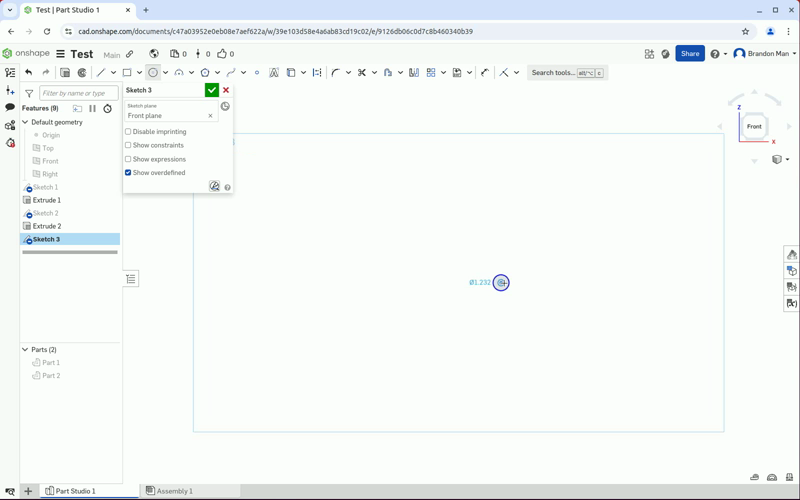
scroll(6)
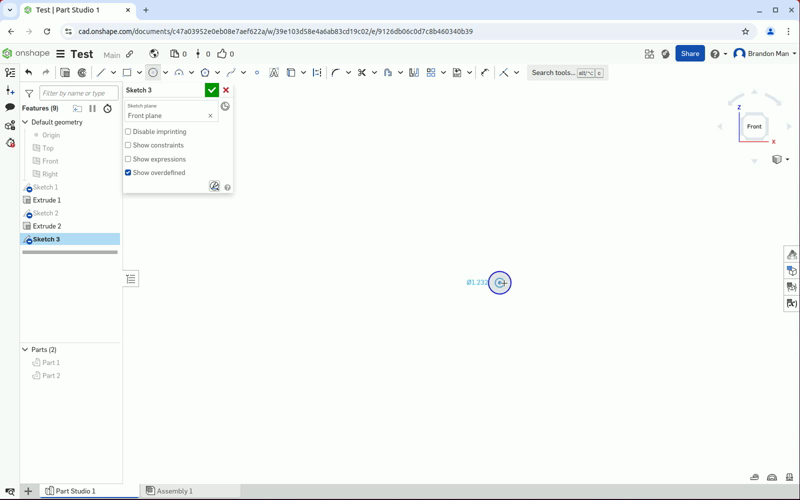
scroll(6)
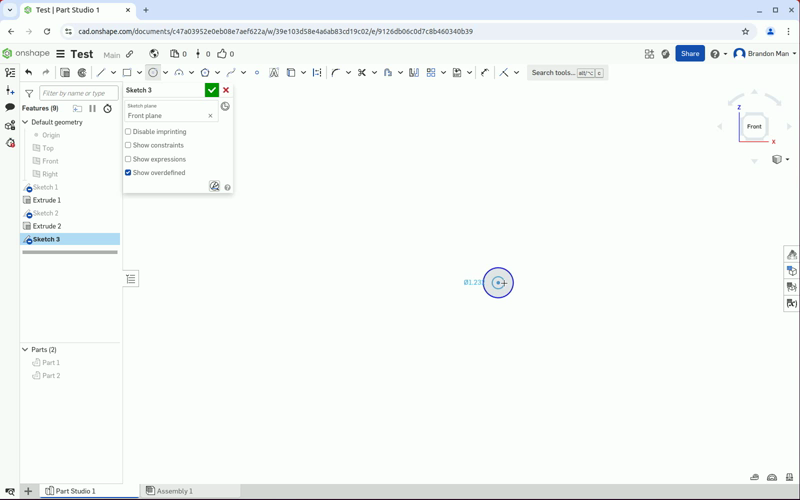
scroll(6)
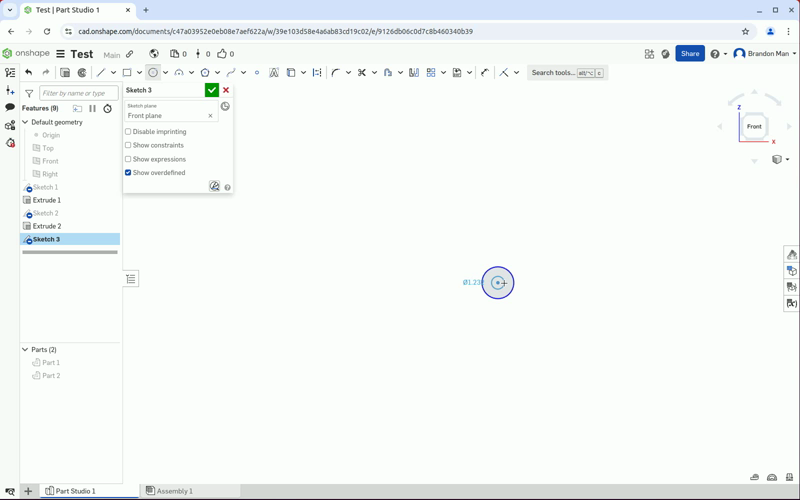
scroll(6)
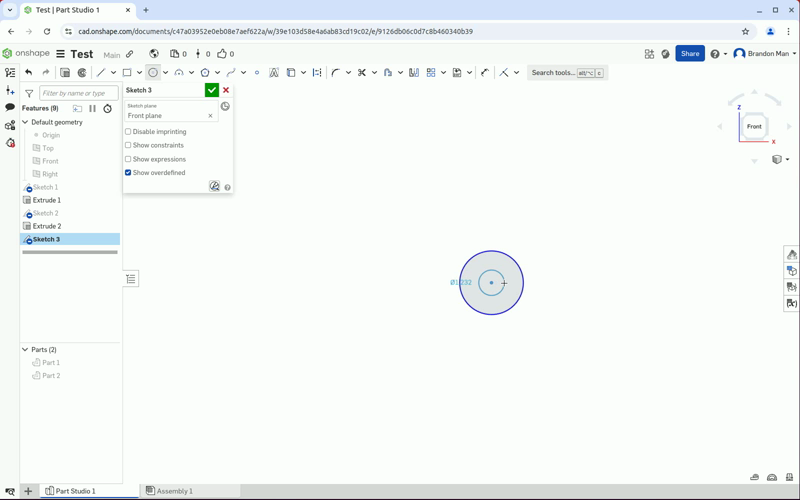
scroll(6)
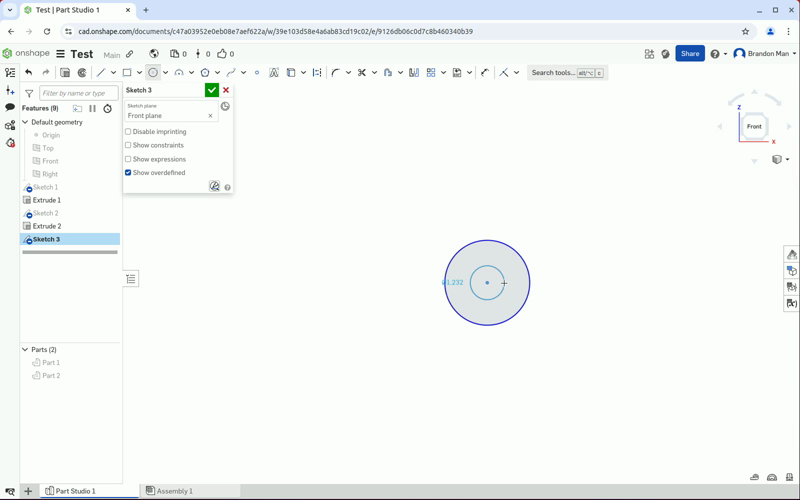
scroll(6)
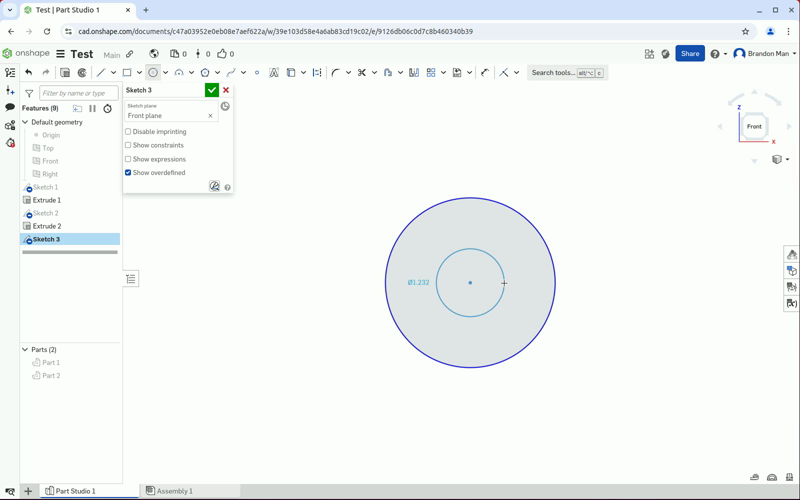
click(504, 282)
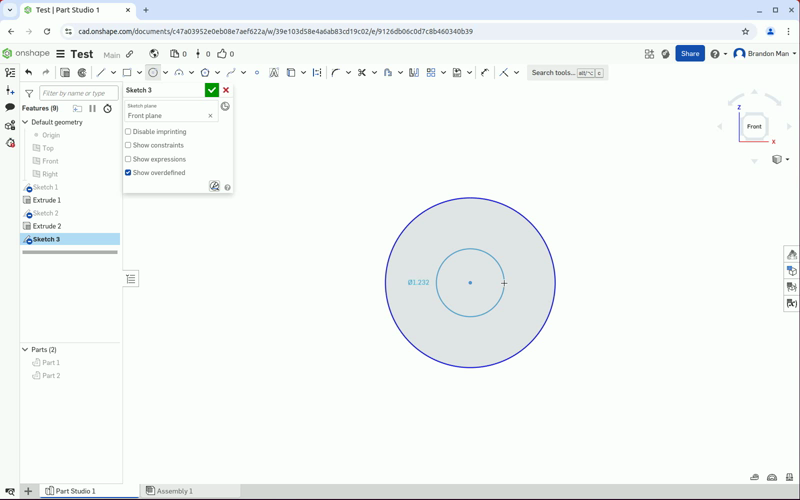
scroll(-6)
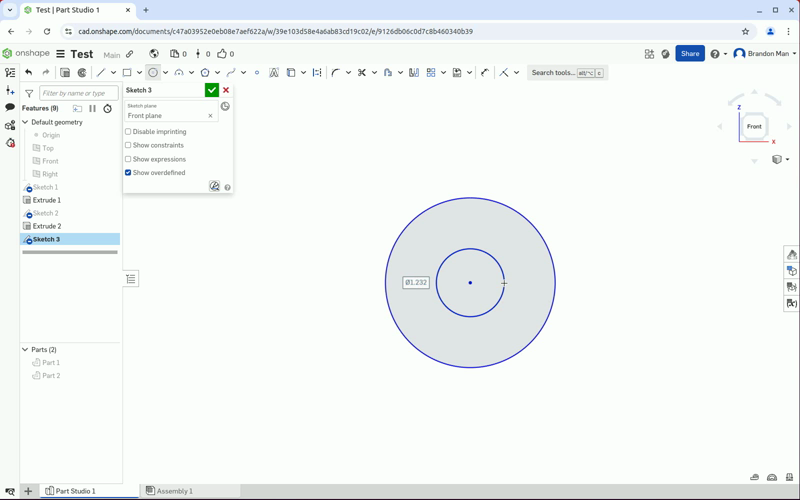
scroll(-6)
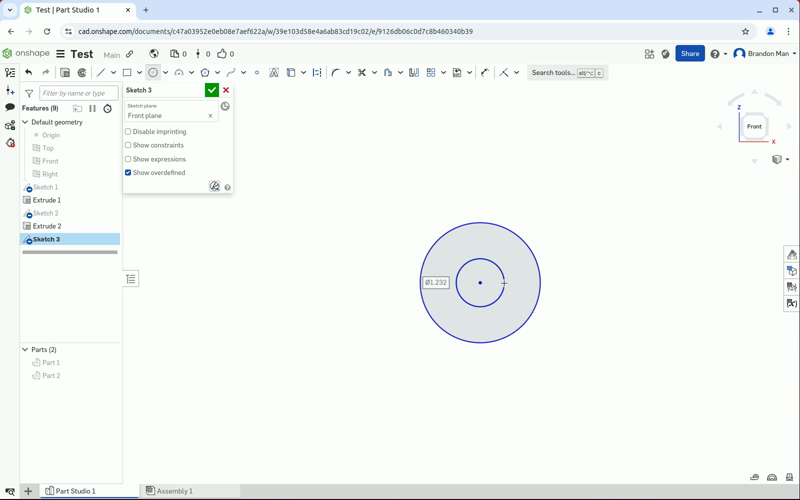
scroll(-6)
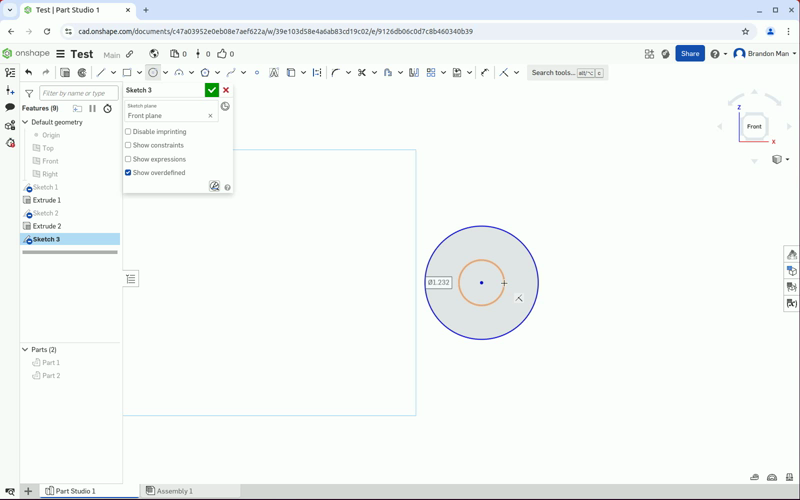
scroll(-6)
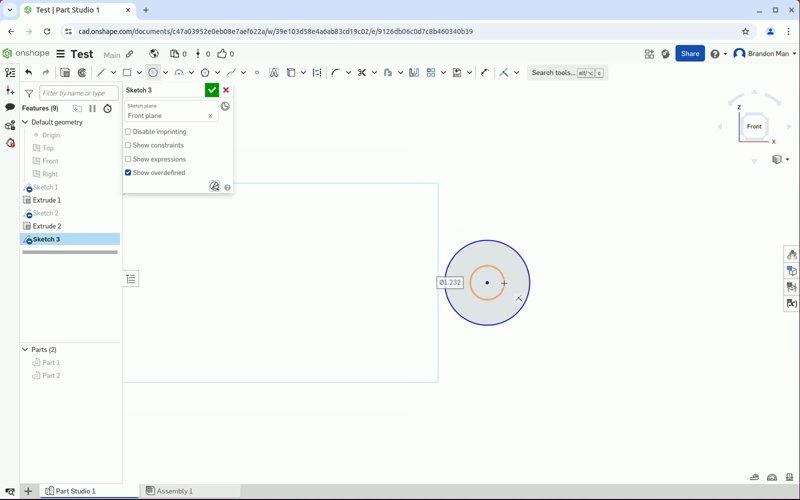
scroll(-6)
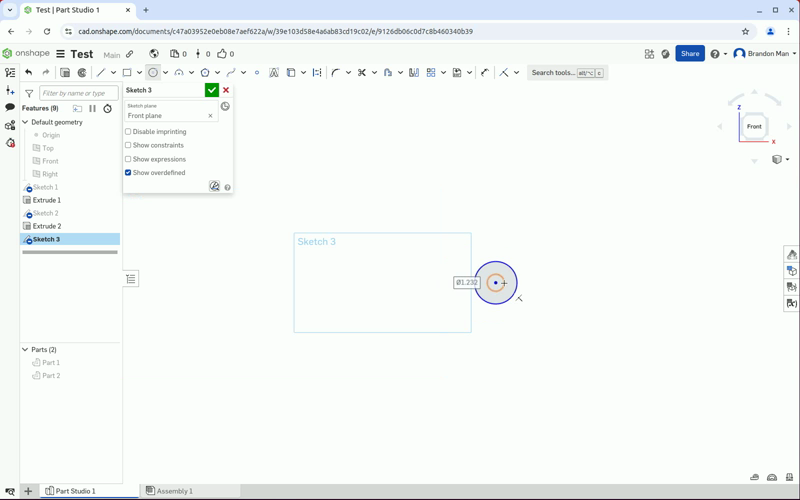
scroll(-6)
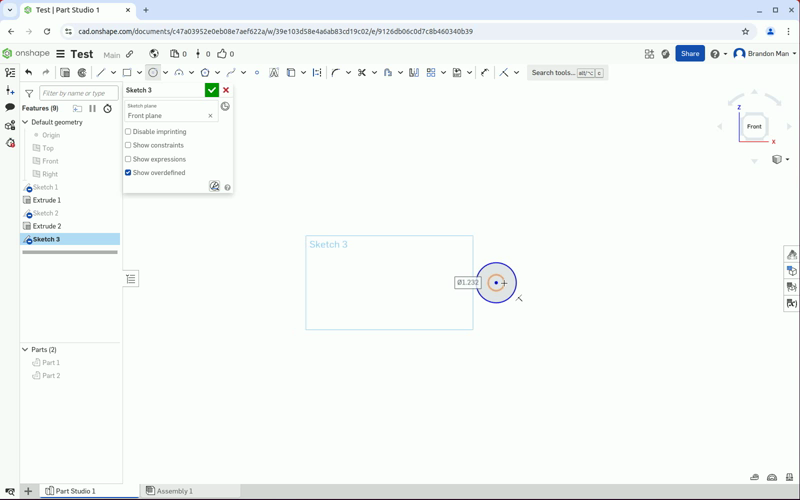
scroll(-6)
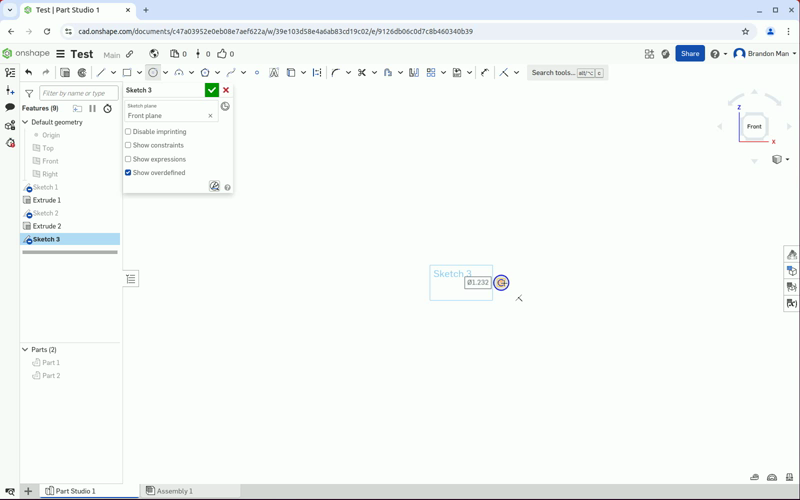
key(esc)
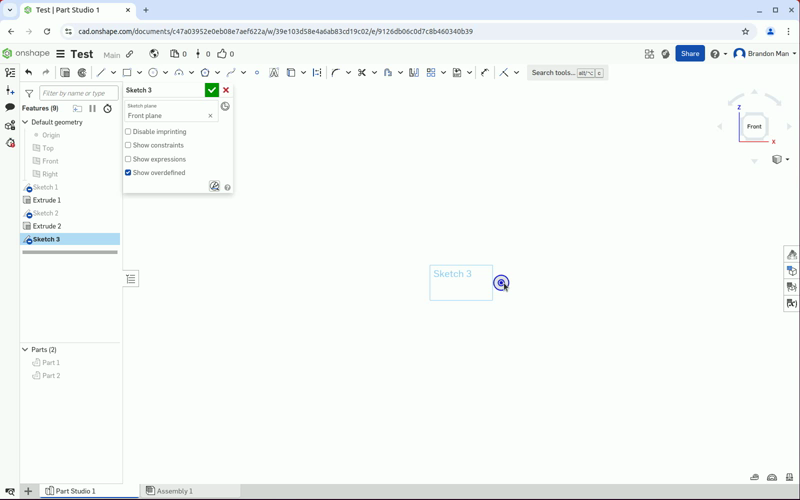
mouse_move(502, 277)
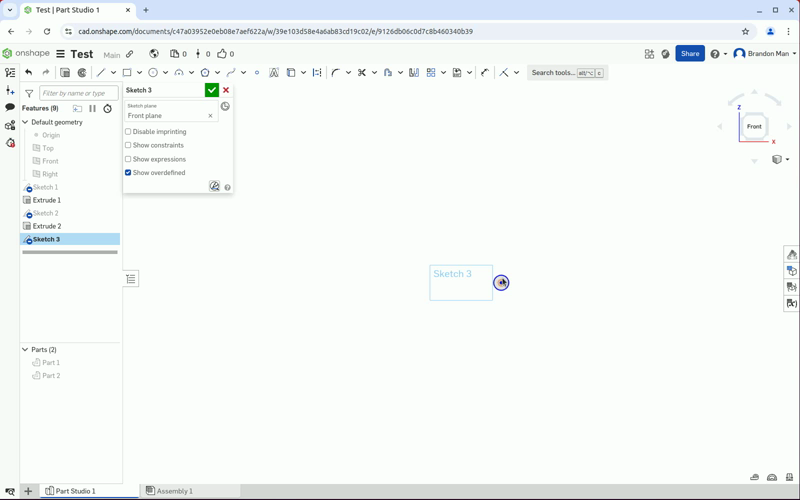
scroll(6)
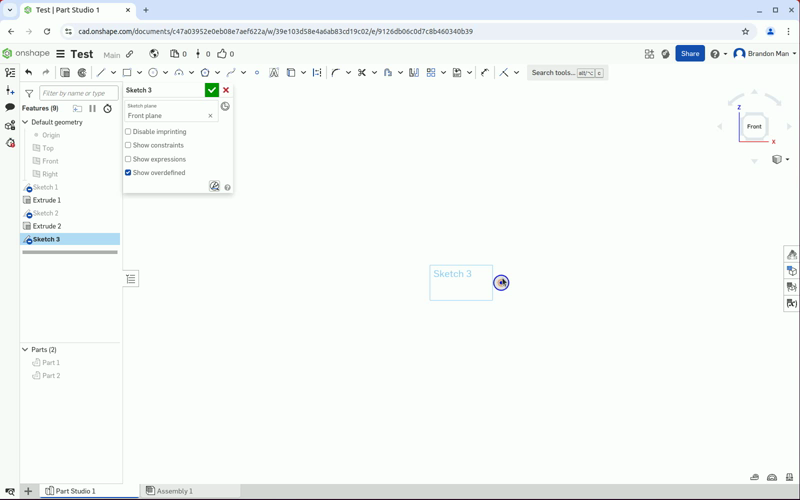
scroll(6)
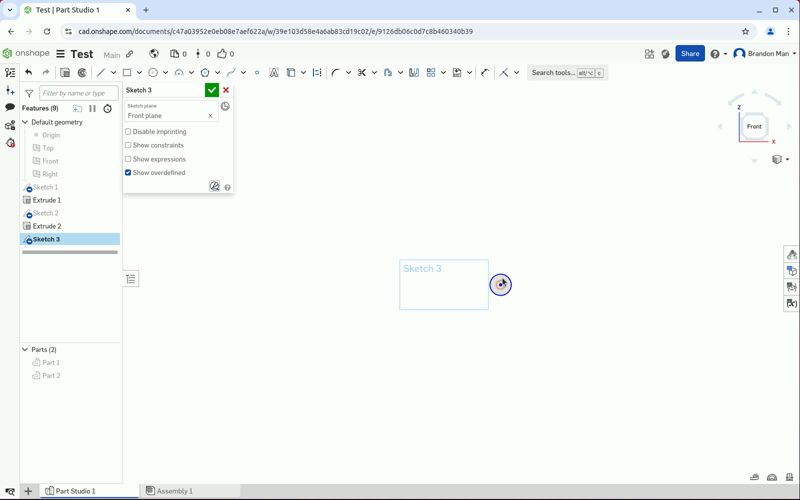
scroll(6)
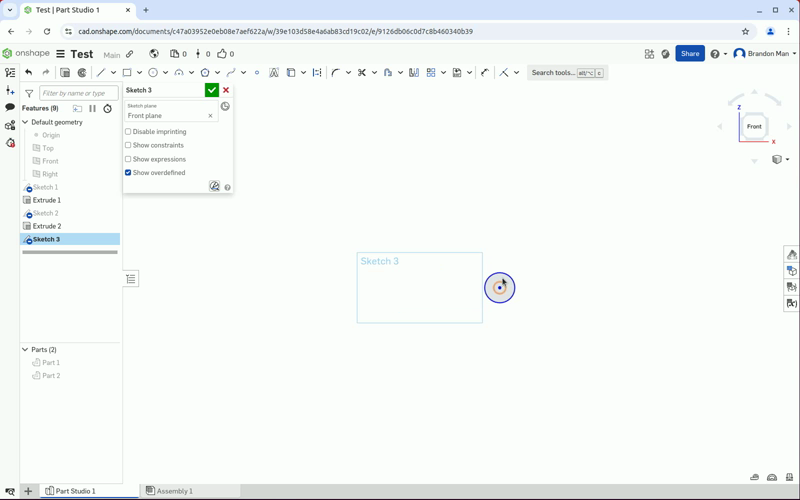
scroll(6)
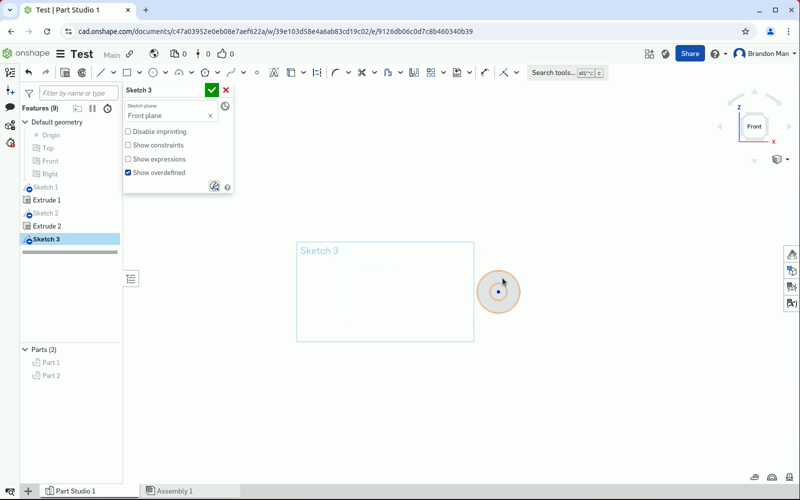
scroll(6)
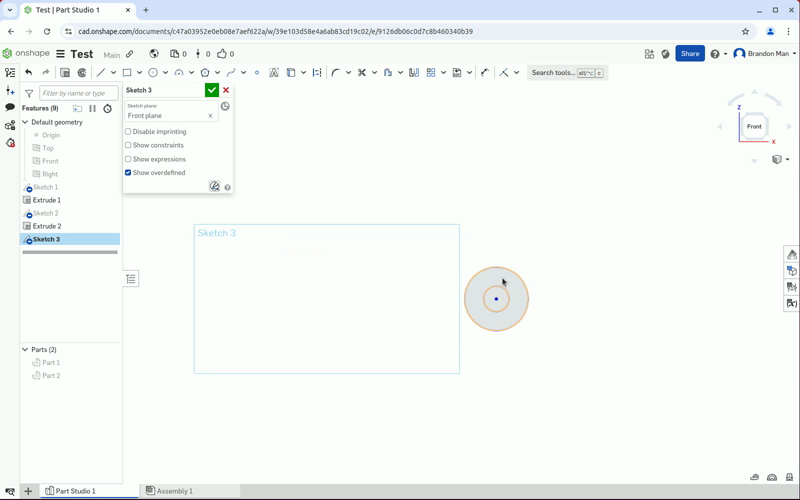
scroll(6)
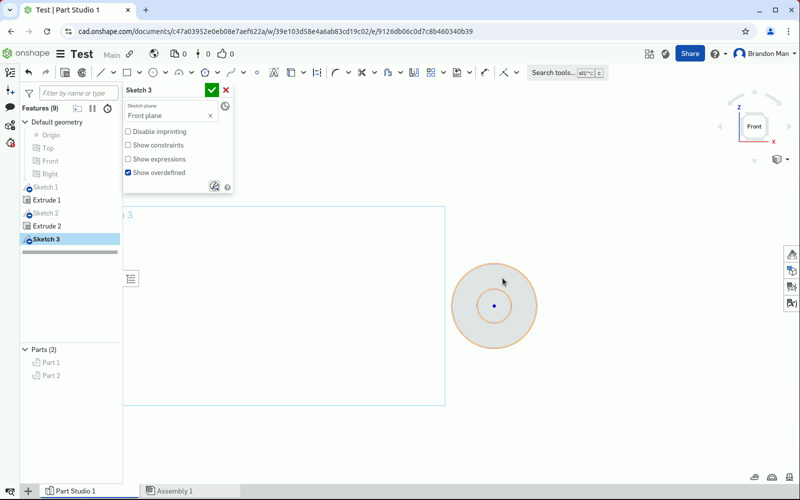
scroll(6)
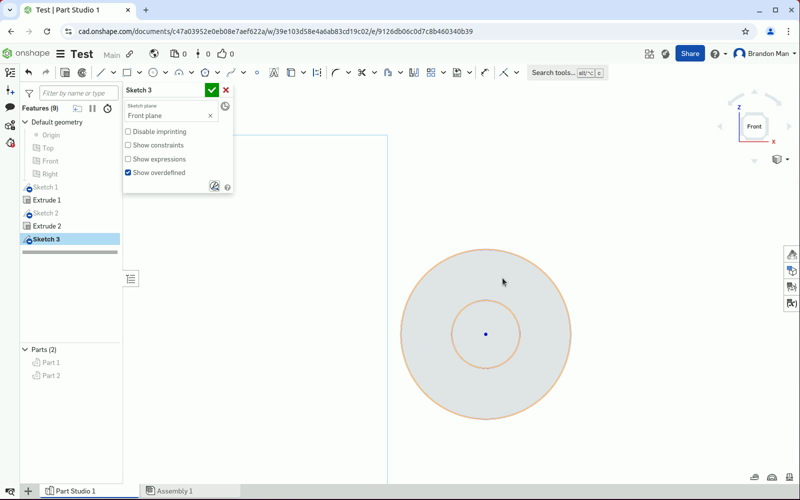
click(502, 277)
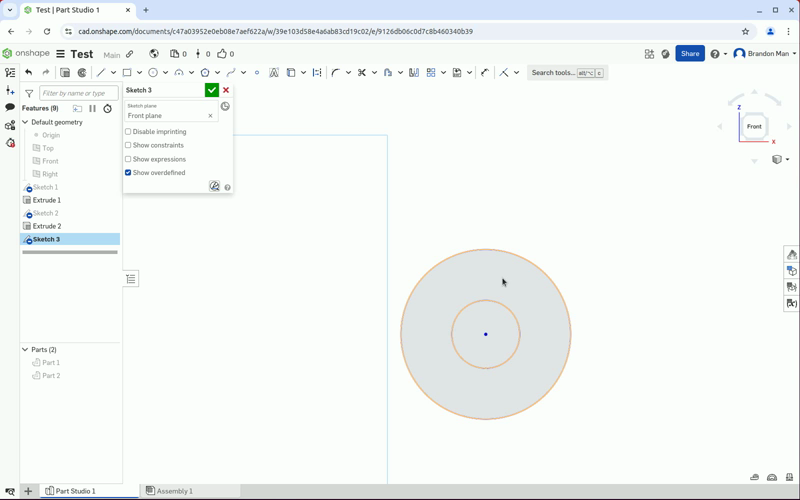
scroll(-6)
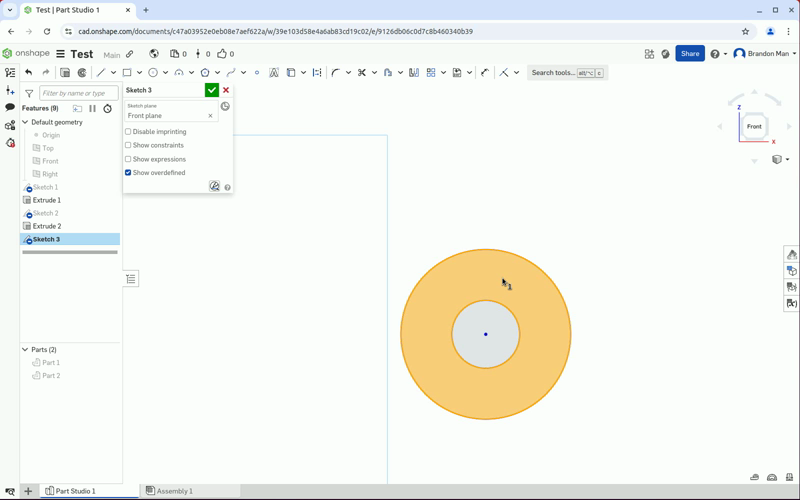
scroll(-6)
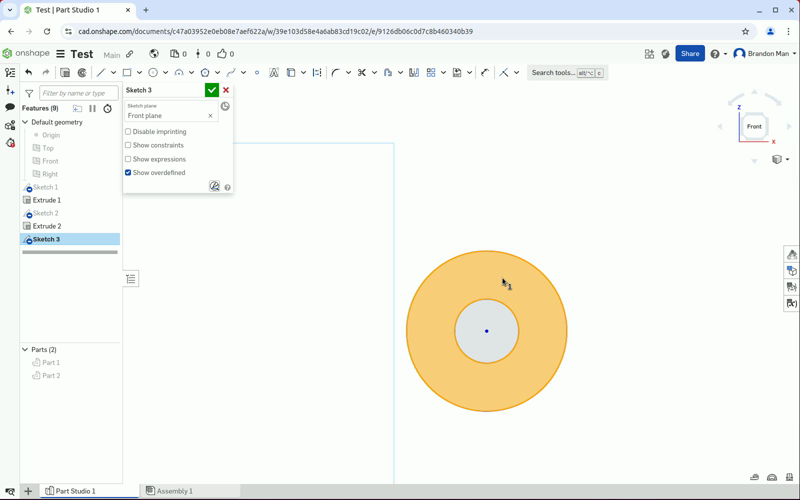
scroll(-6)
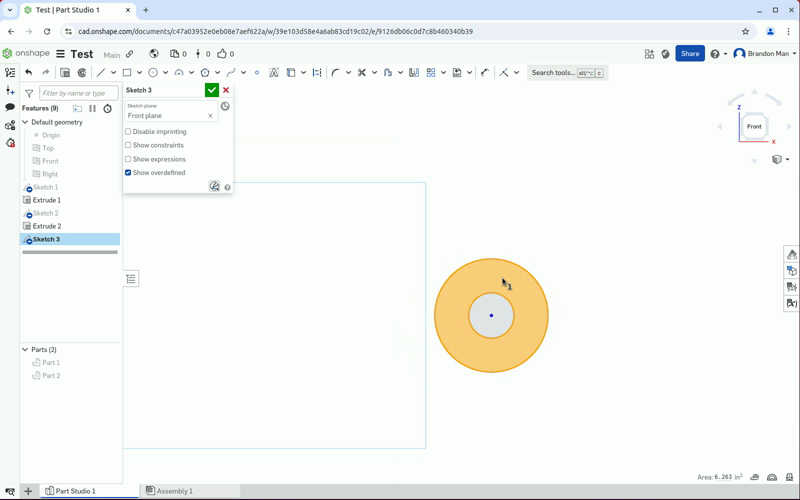
scroll(-6)
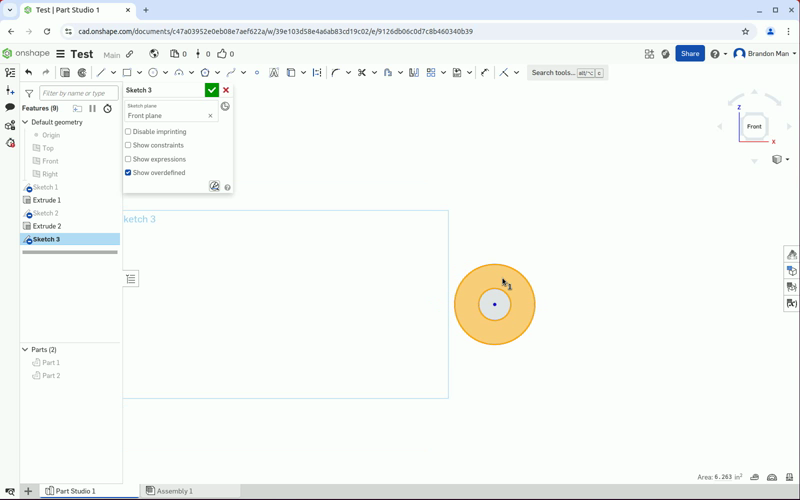
scroll(-6)
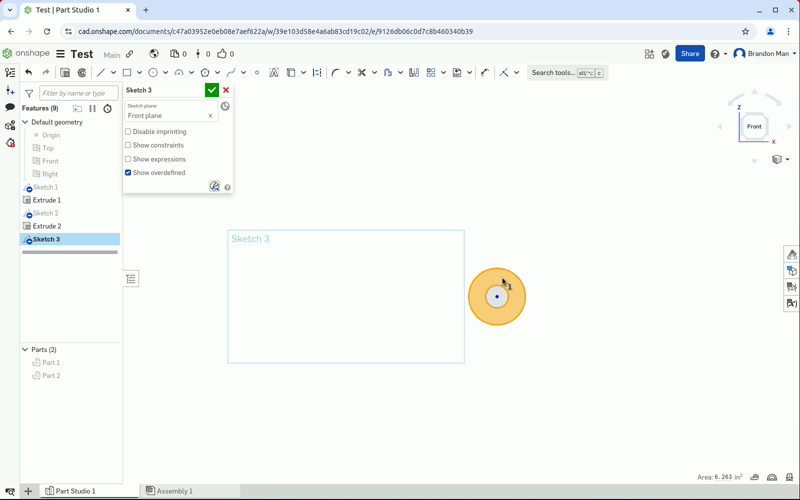
scroll(-6)
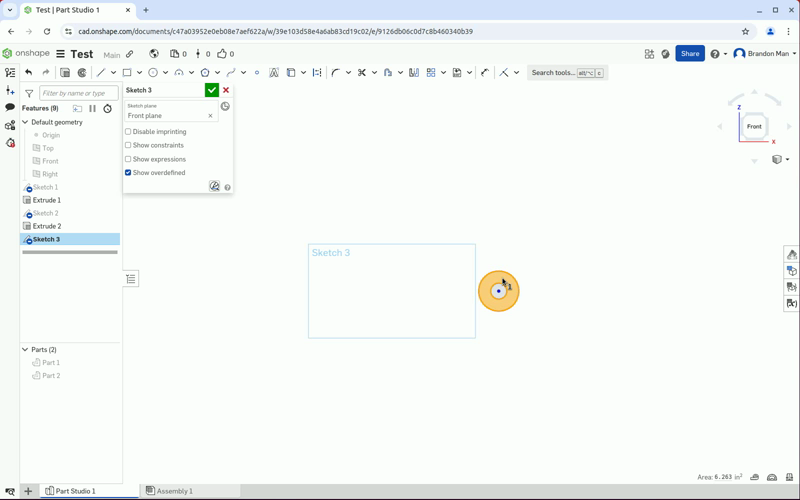
scroll(-6)
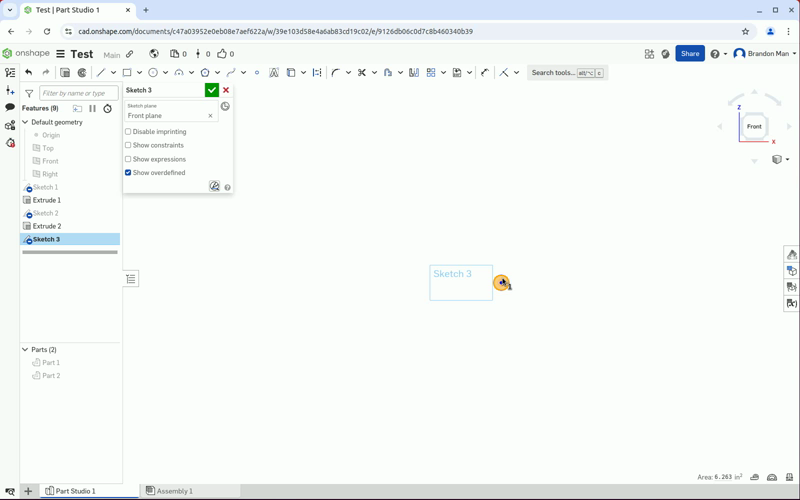
mouse_move(73, 352)
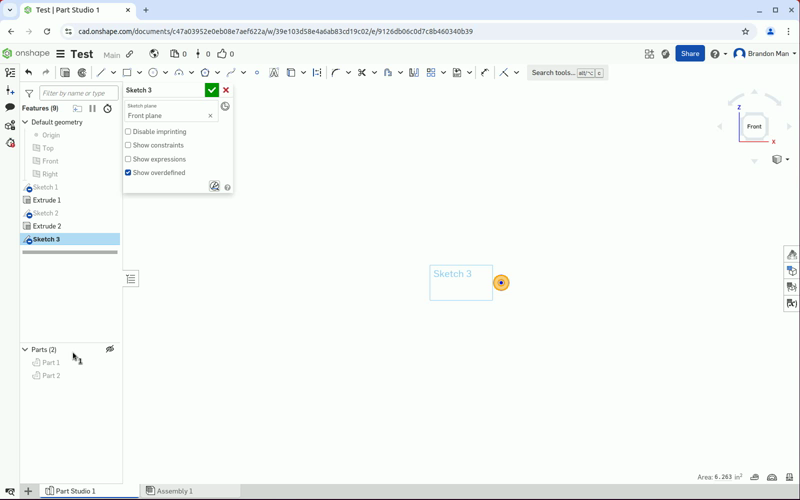
key(shift+y)
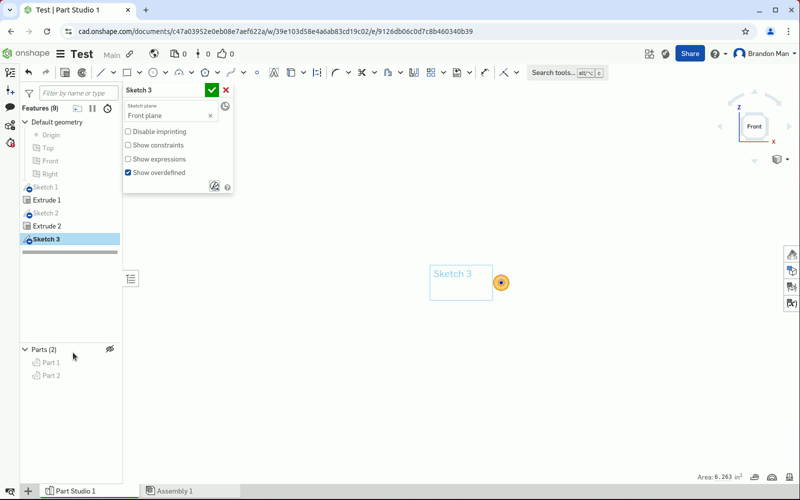
key(shift+e)
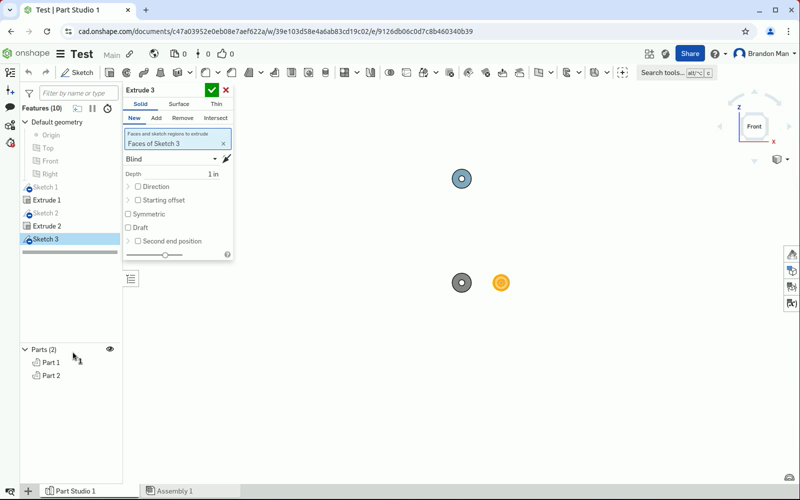
mouse_move(143, 106)
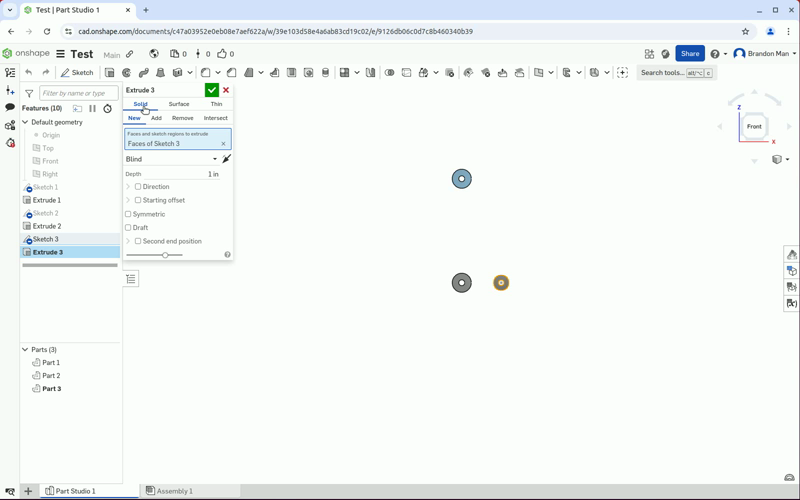
click(143, 106)
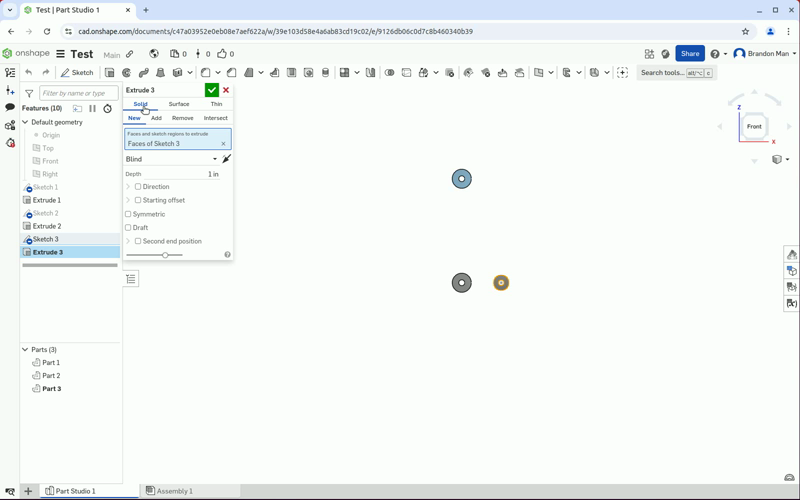
mouse_move(137, 120)
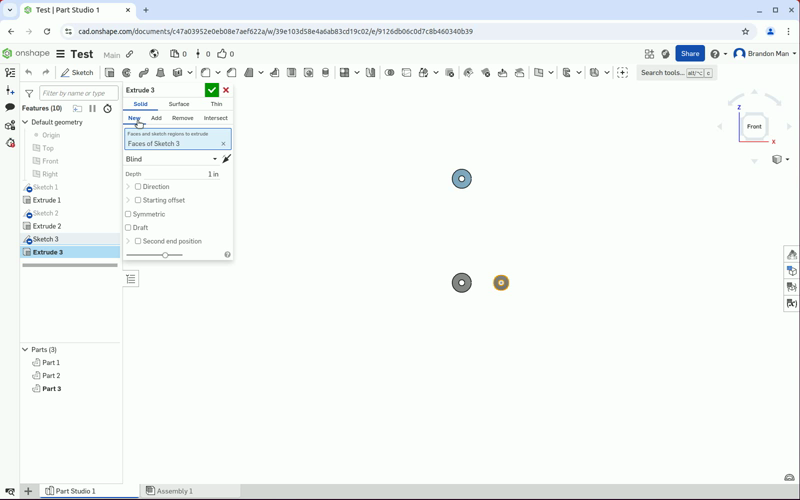
click(137, 120)
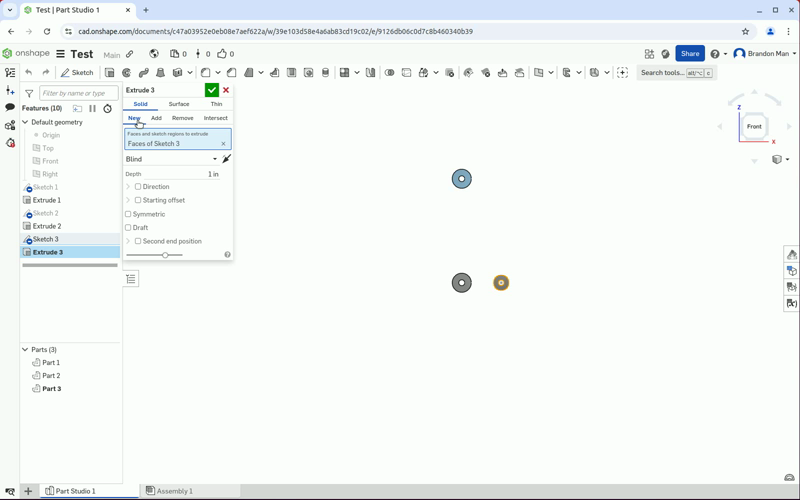
key(tab, 4)
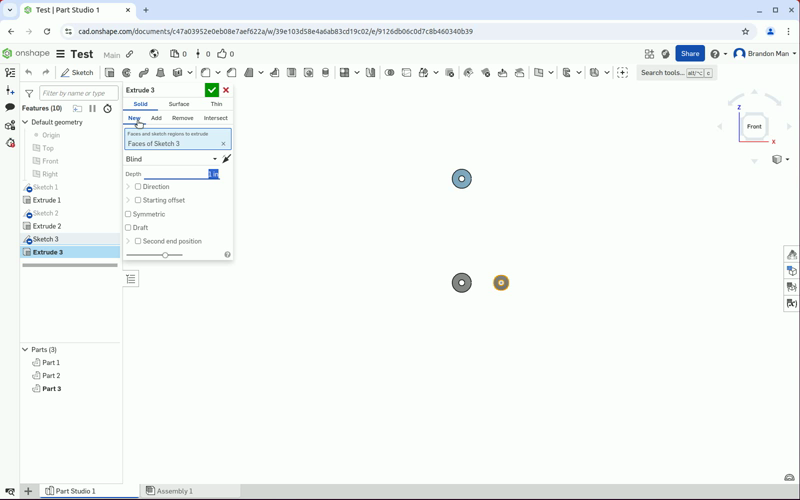
text(0.481)
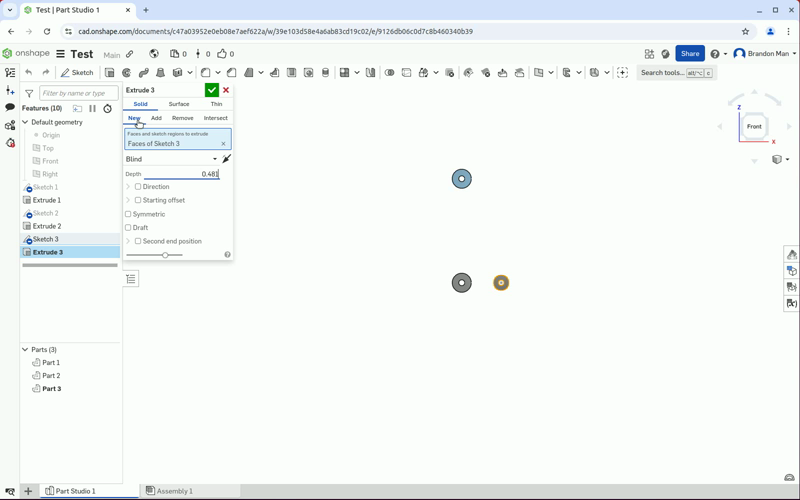
key(enter)
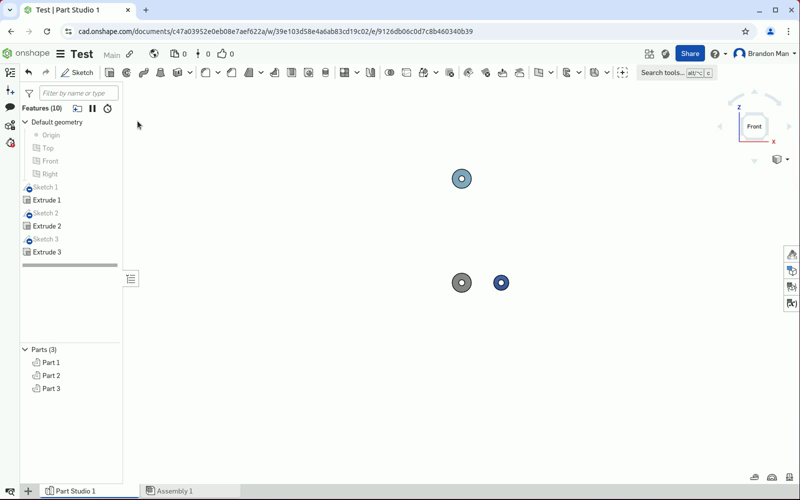
key(shift+h)
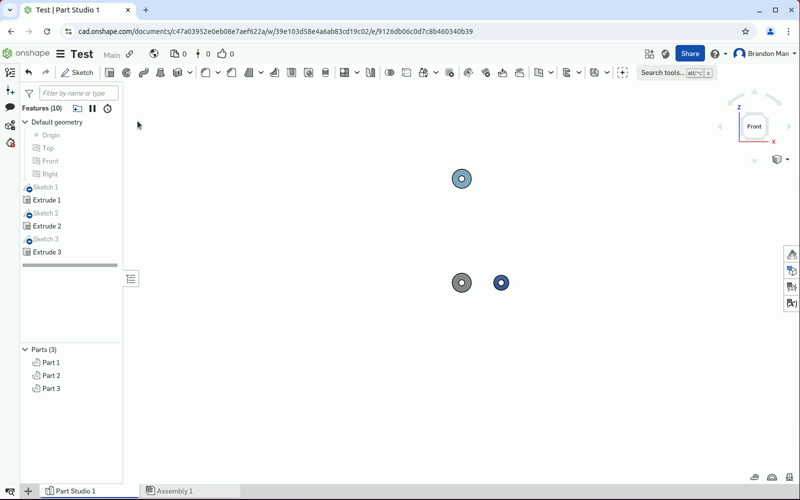
key(shift+h)
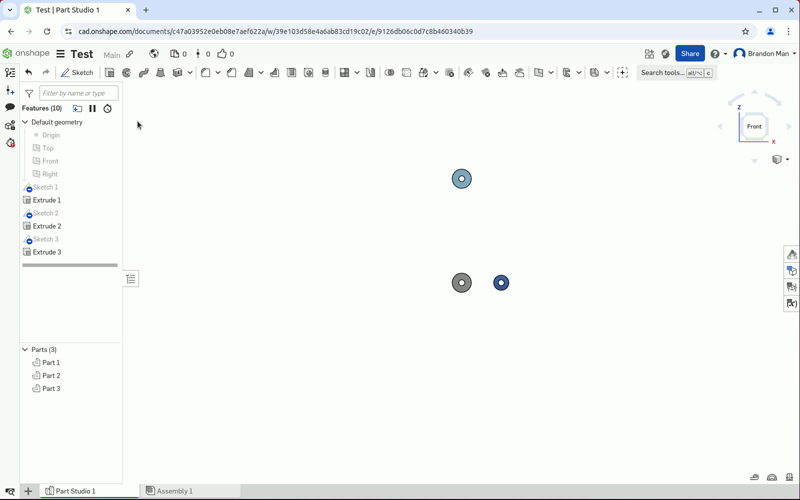
mouse_move(73, 189)
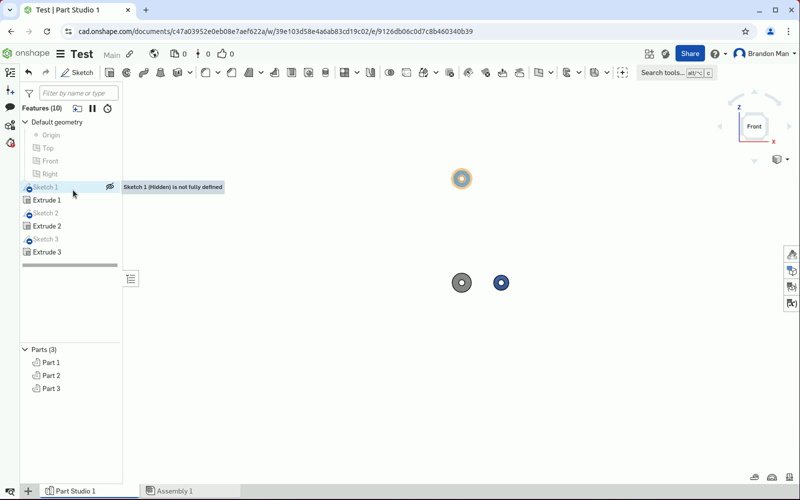
click(73, 189)
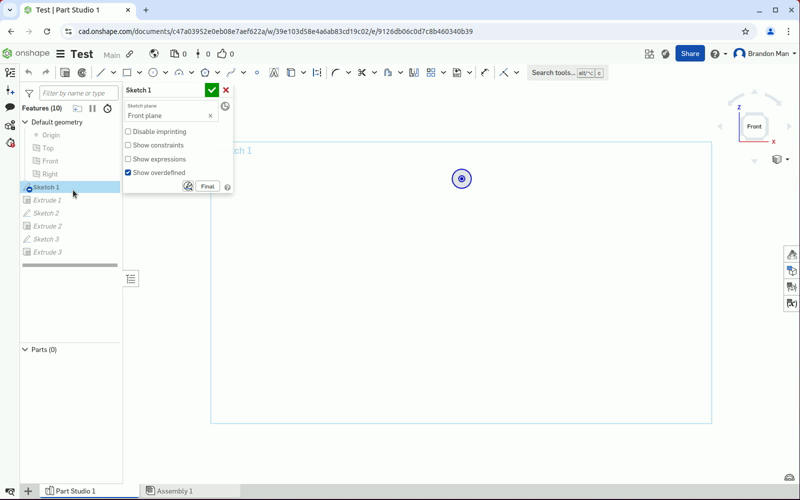
mouse_move(229, 92)
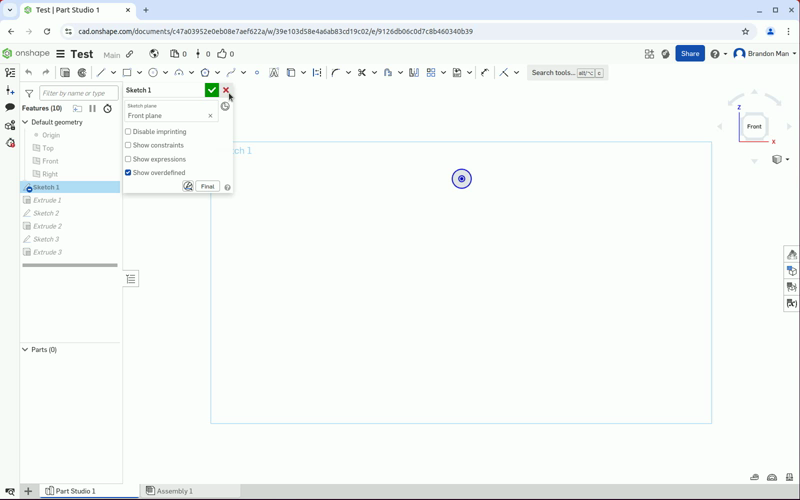
click(229, 92)
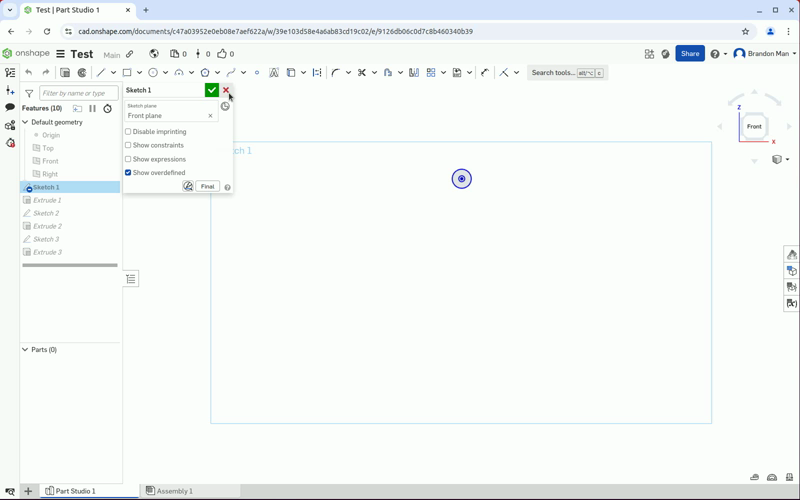
key(shift+s)
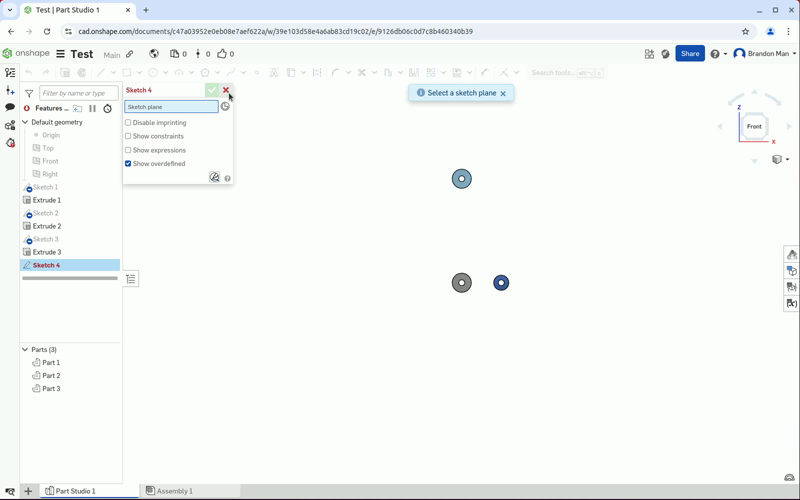
mouse_move(73, 163)
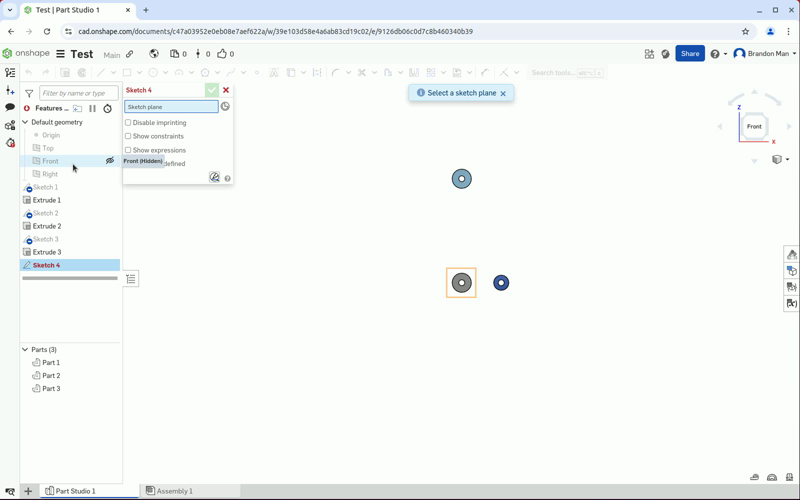
click(73, 163)
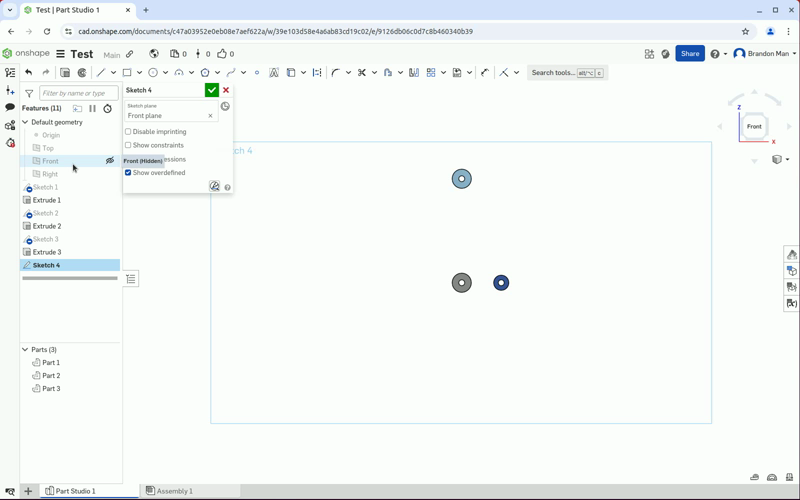
mouse_move(73, 352)
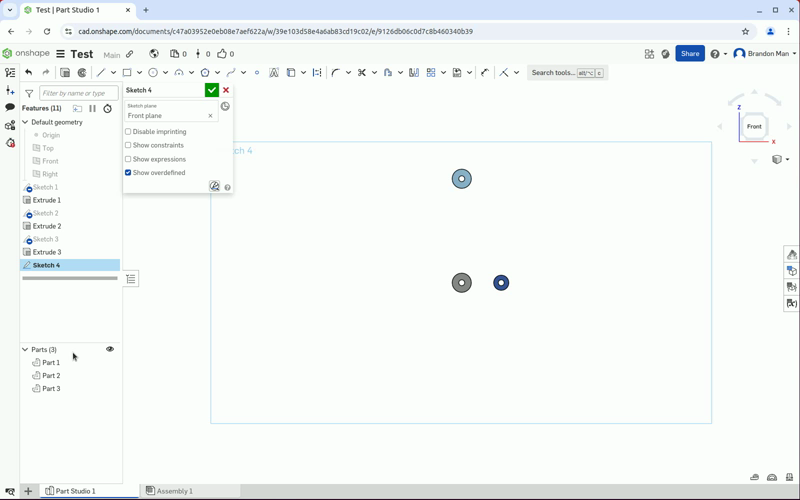
key(y)
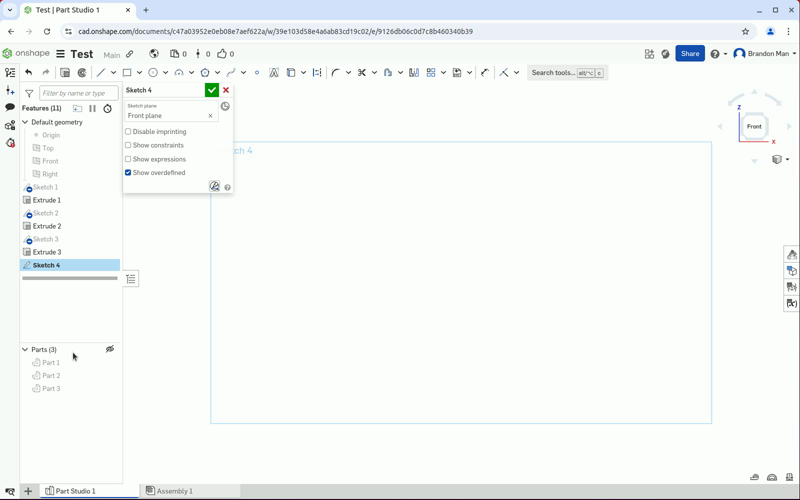
key(a)
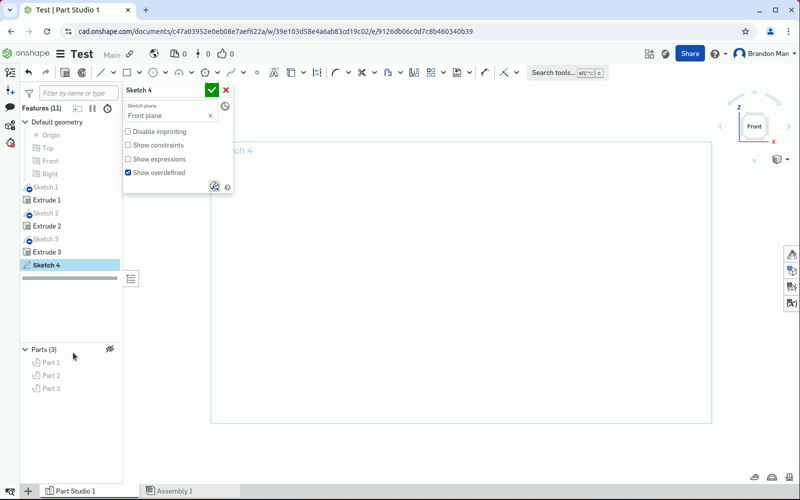
key_down(shift)
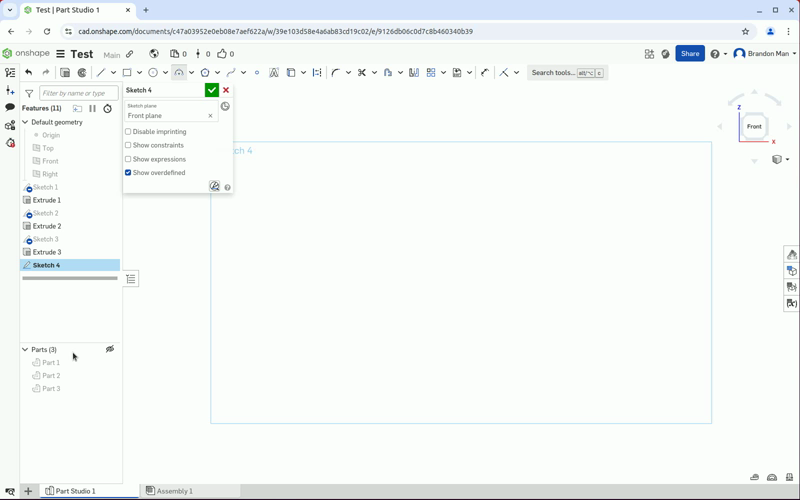
mouse_move(446, 223)
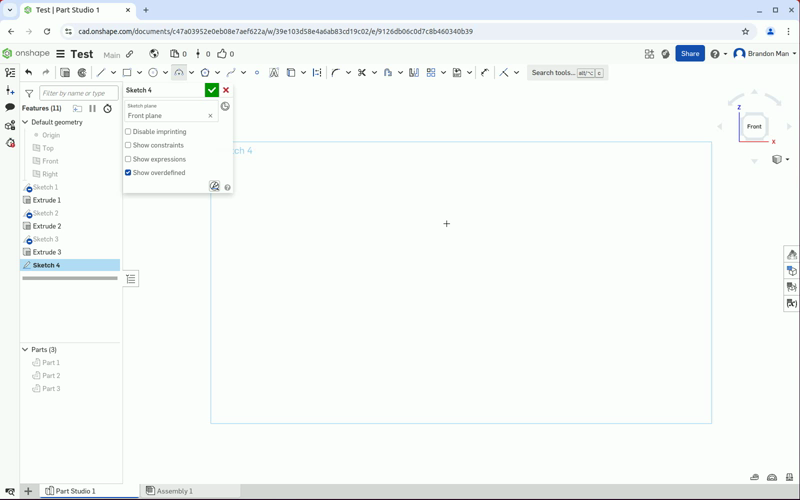
click(446, 223)
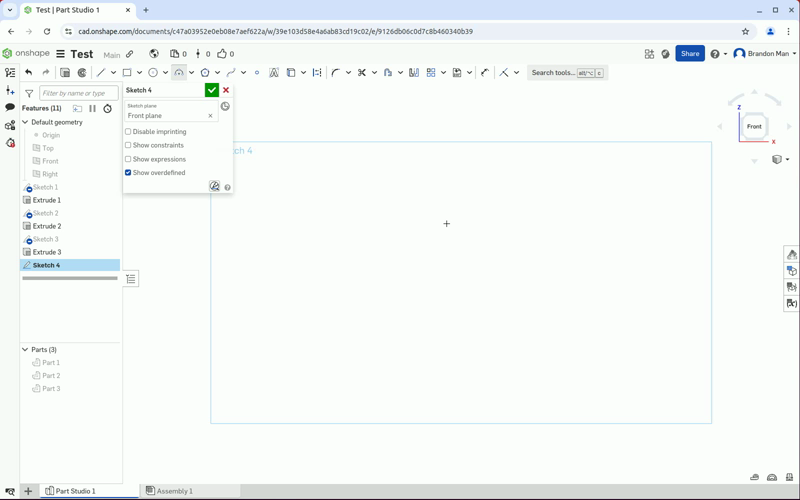
key_up(shift)
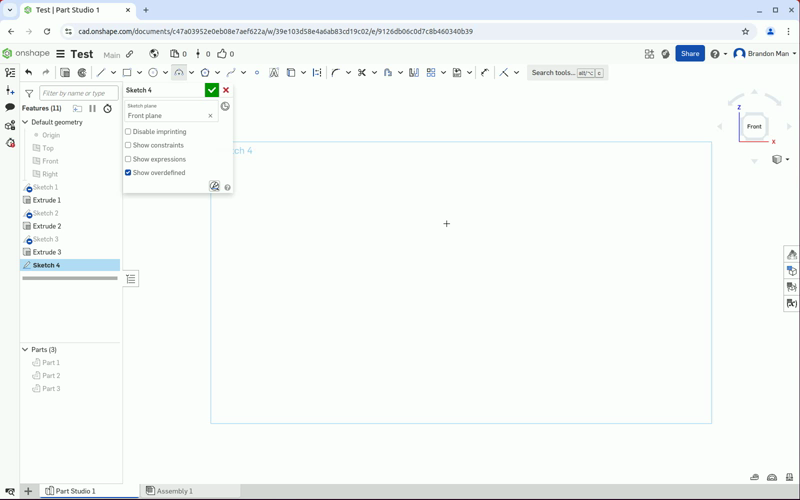
key_down(shift)
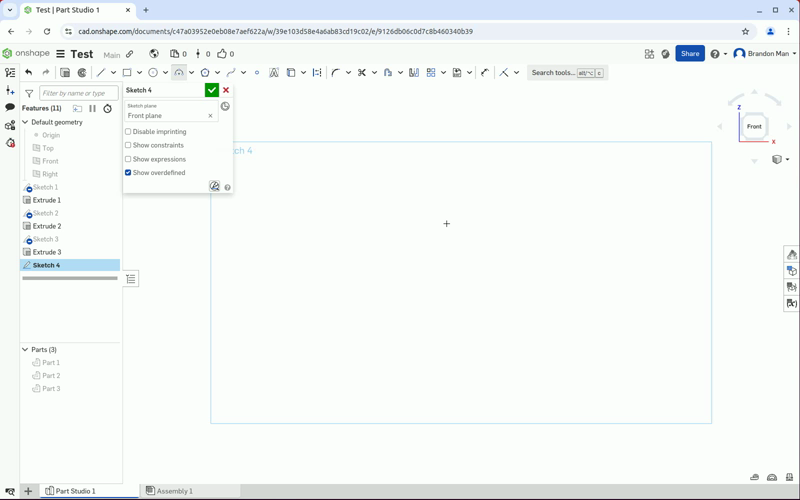
mouse_move(476, 223)
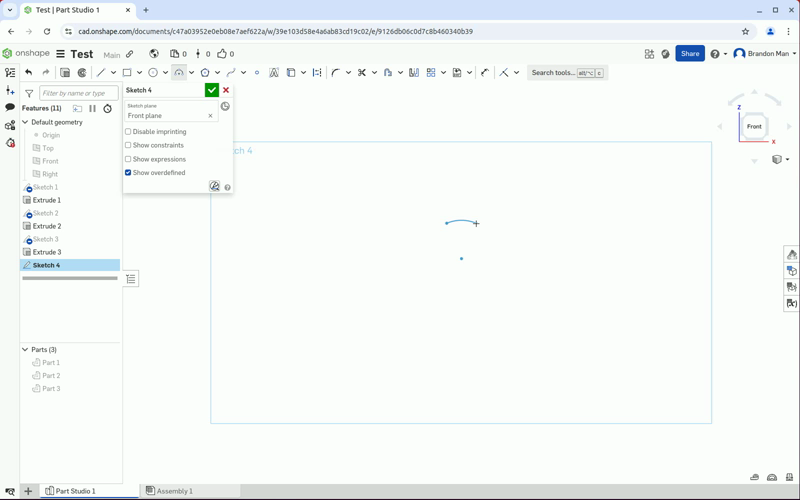
click(476, 223)
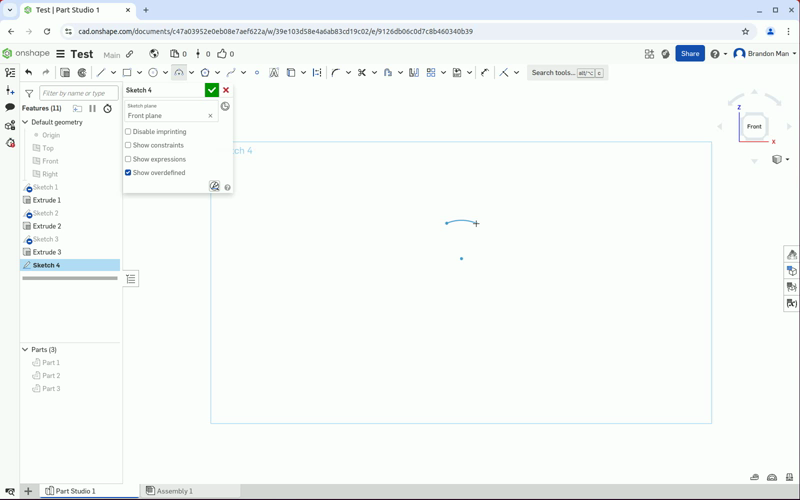
mouse_move(461, 210)
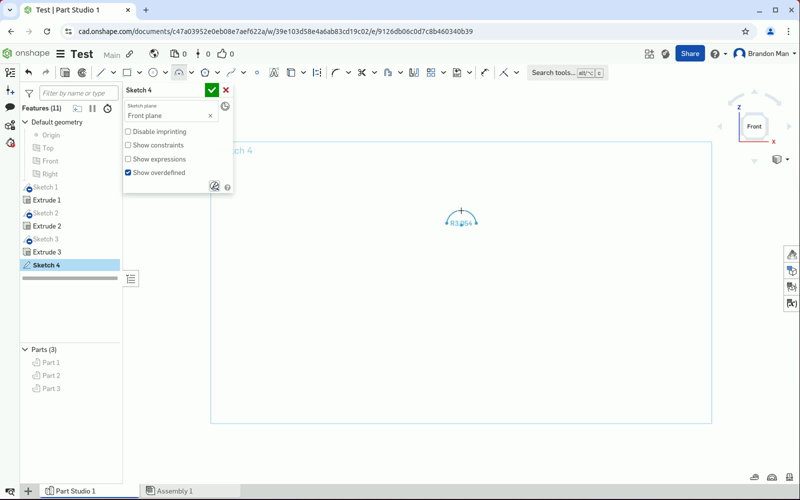
click(461, 210)
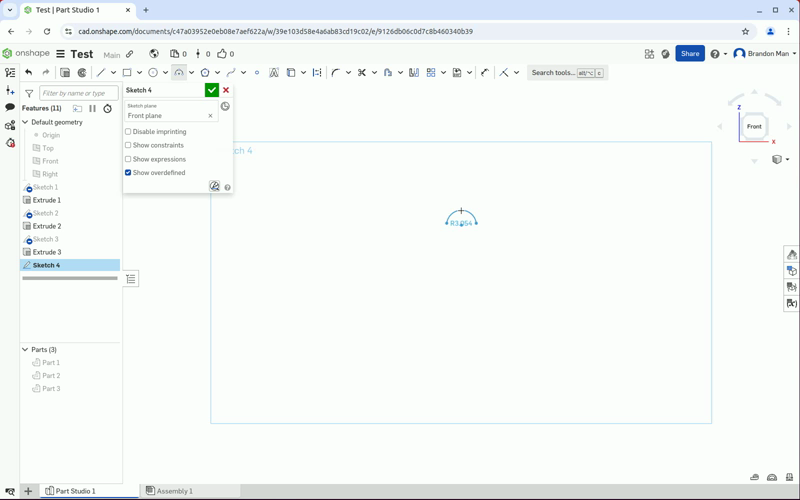
key_up(shift)
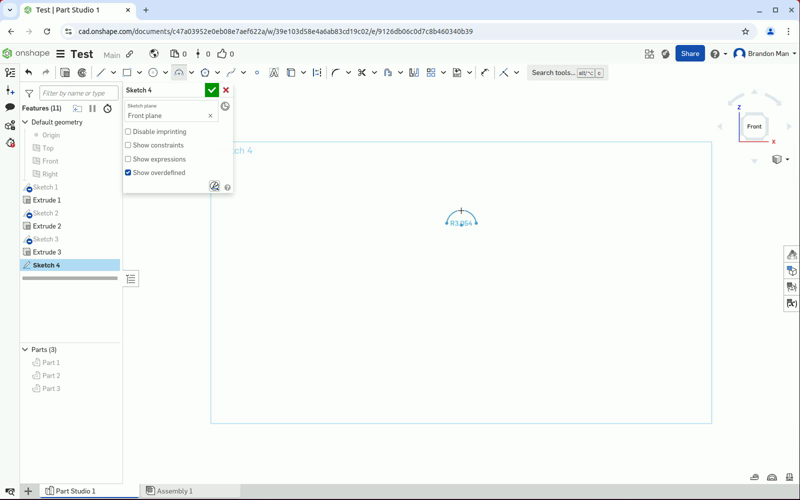
key(esc)
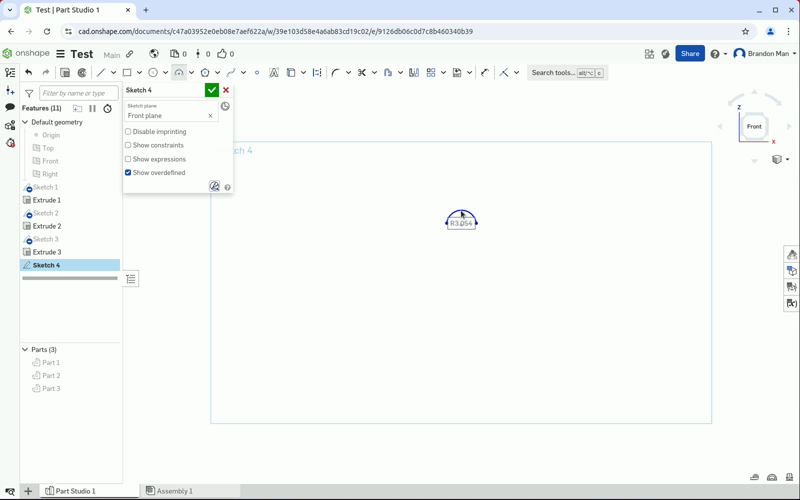
key(l)
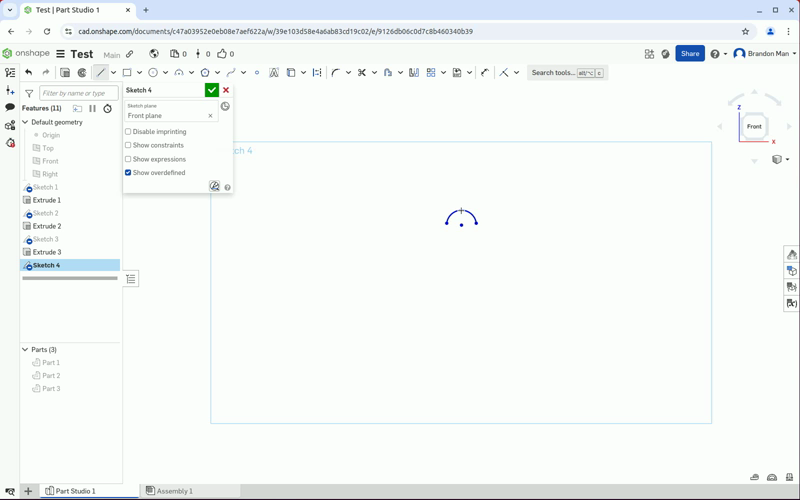
mouse_move(476, 223)
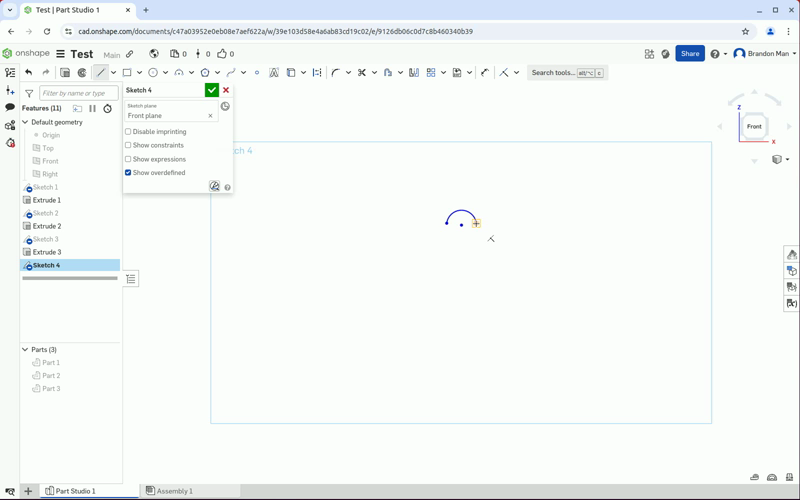
click(476, 223)
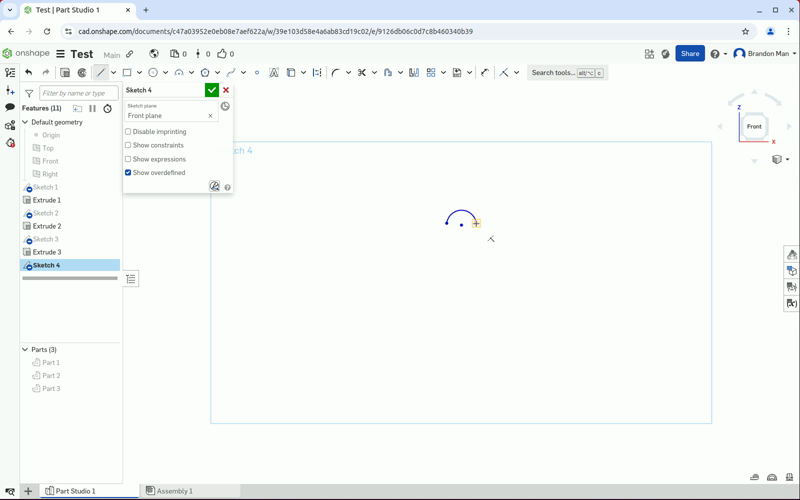
key_down(shift)
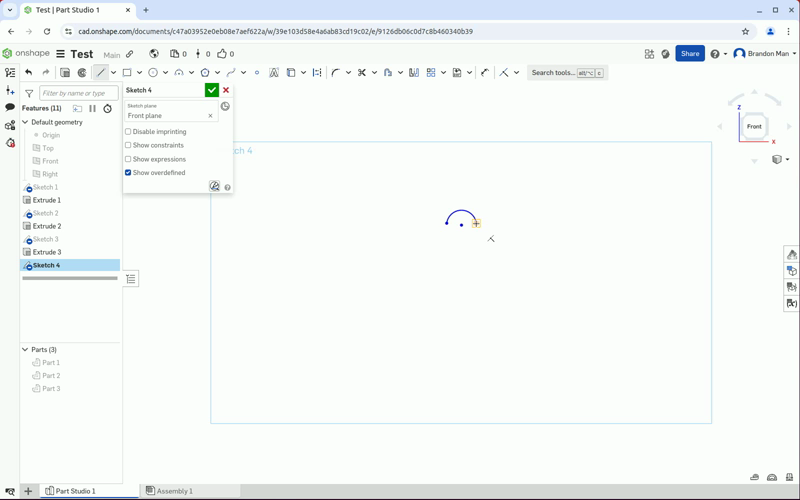
mouse_move(506, 223)
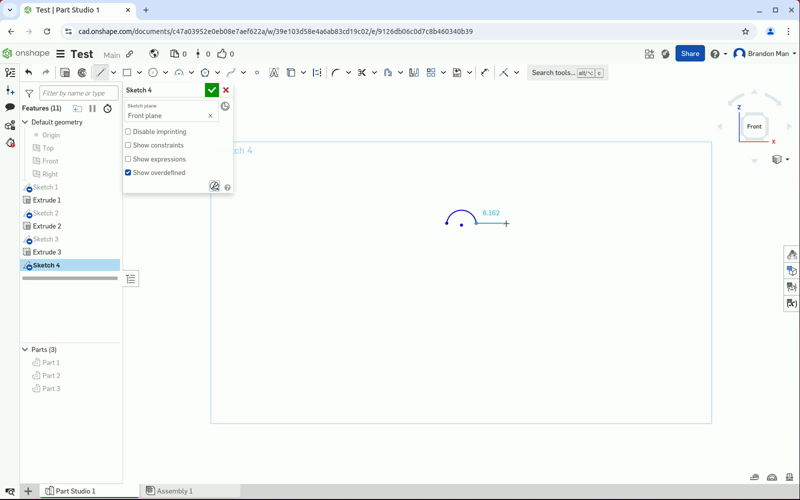
mouse_move(470, 176)
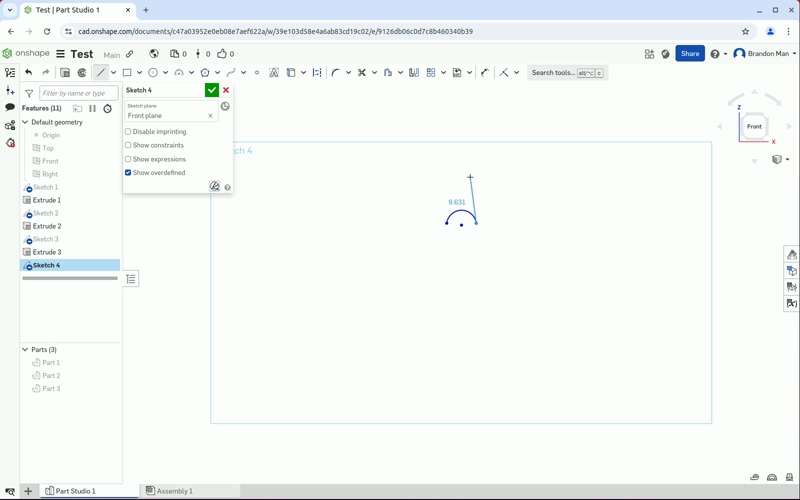
click(470, 176)
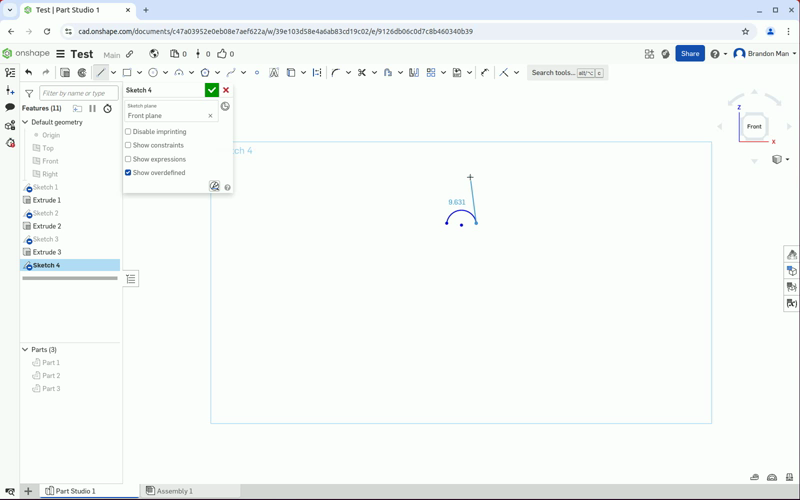
key_up(shift)
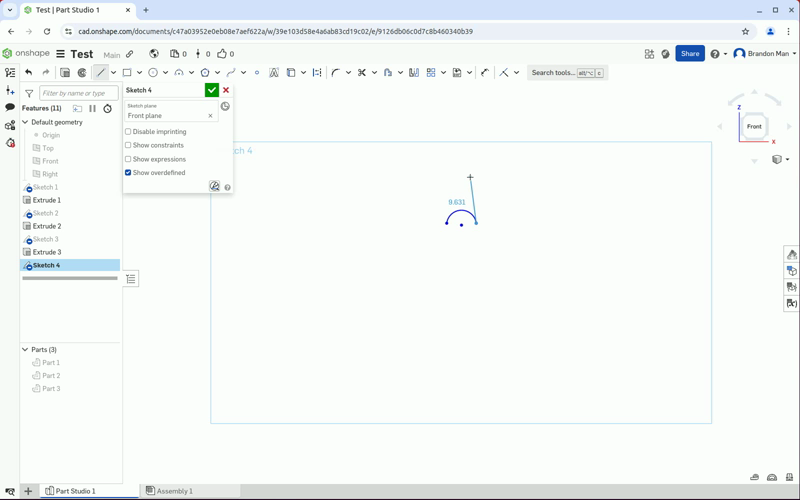
key(esc)
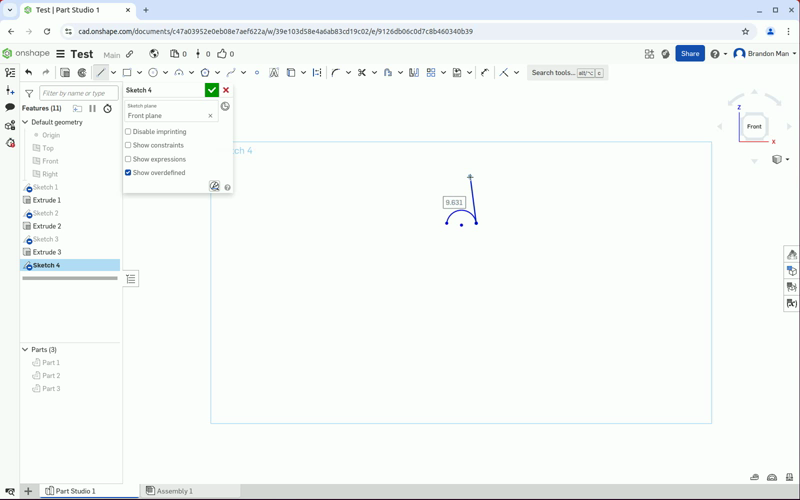
key(a)
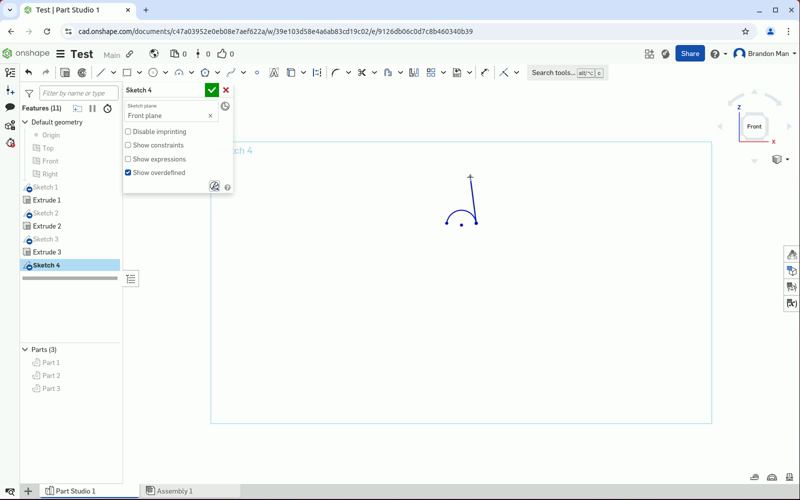
mouse_move(470, 176)
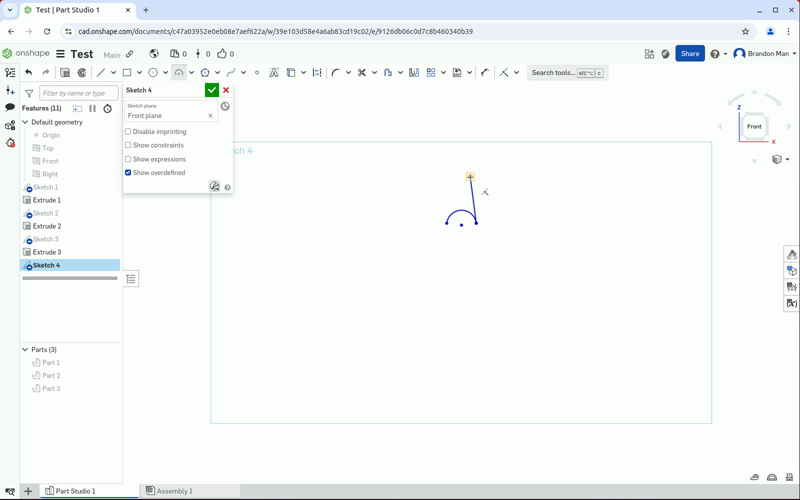
click(470, 176)
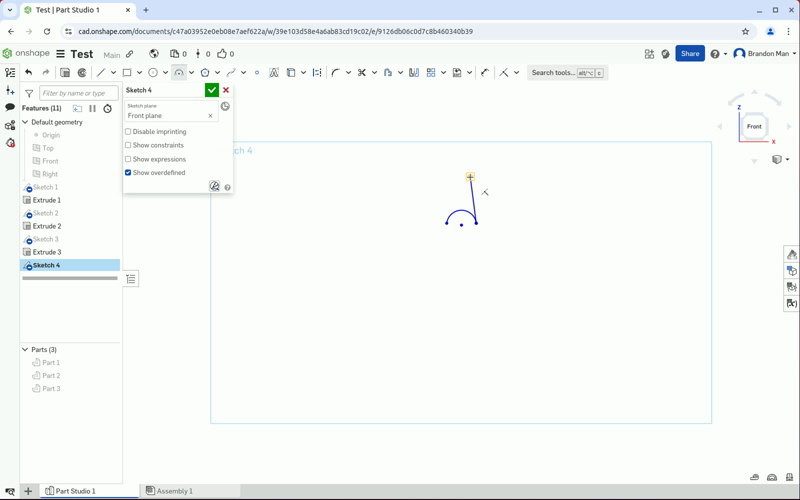
key_down(shift)
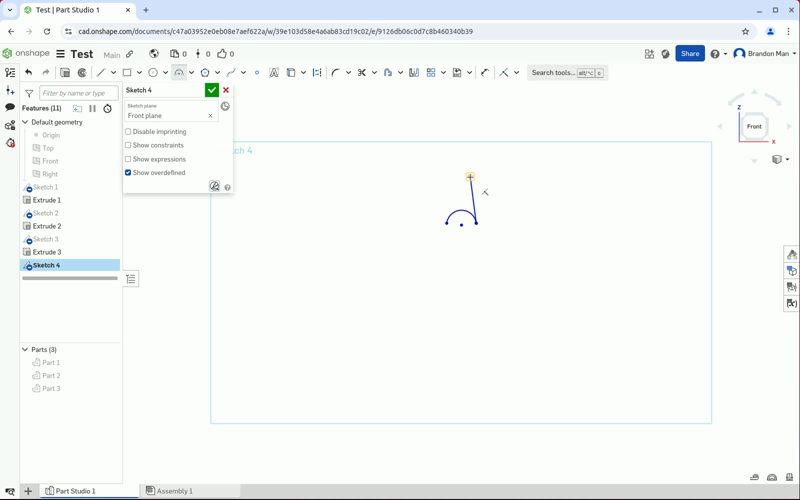
mouse_move(452, 176)
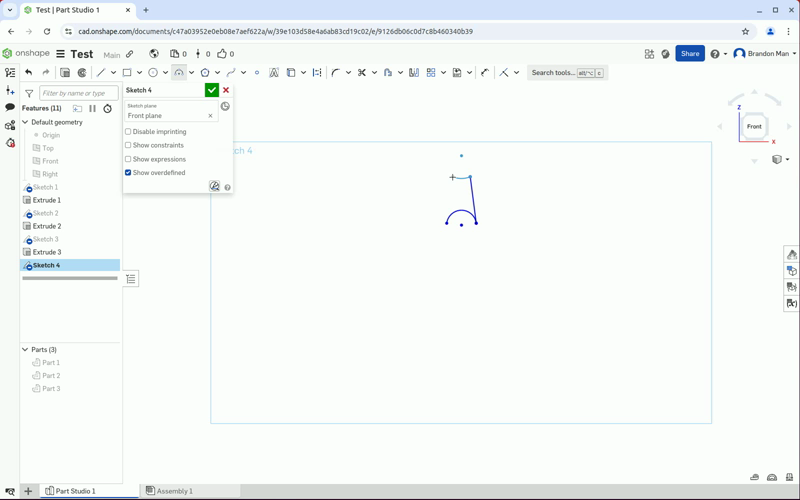
click(452, 176)
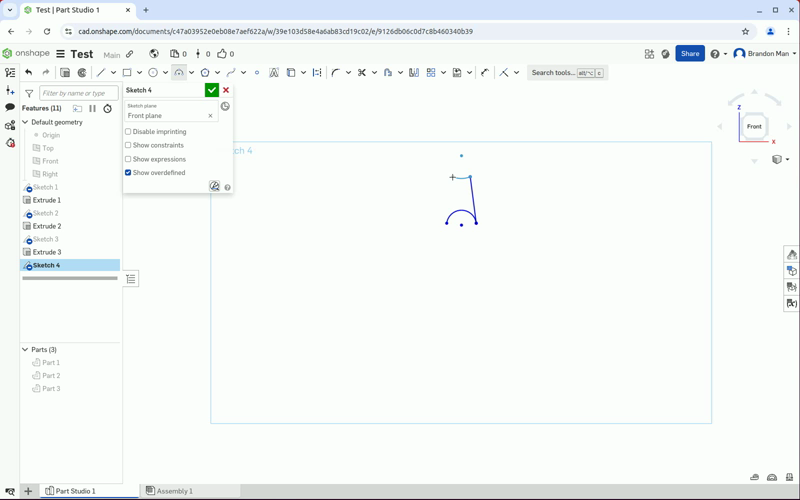
mouse_move(461, 186)
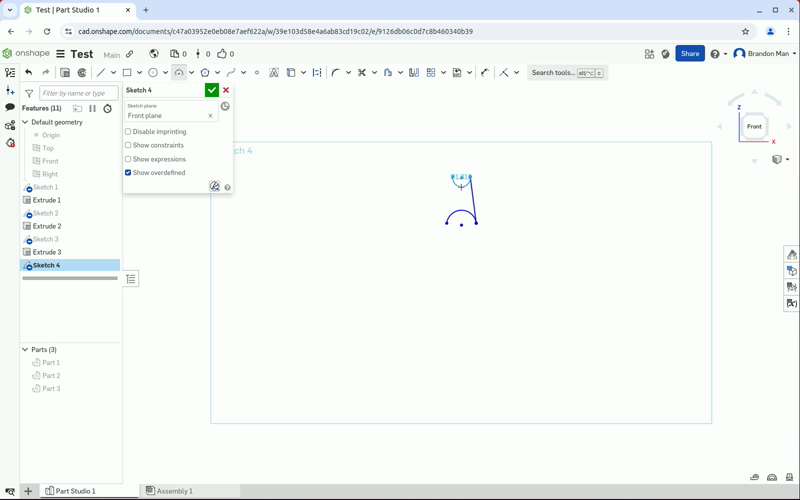
click(461, 186)
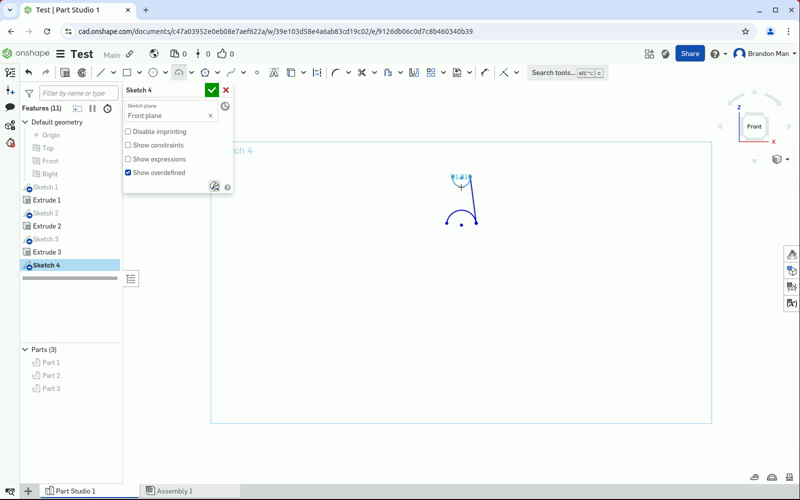
key_up(shift)
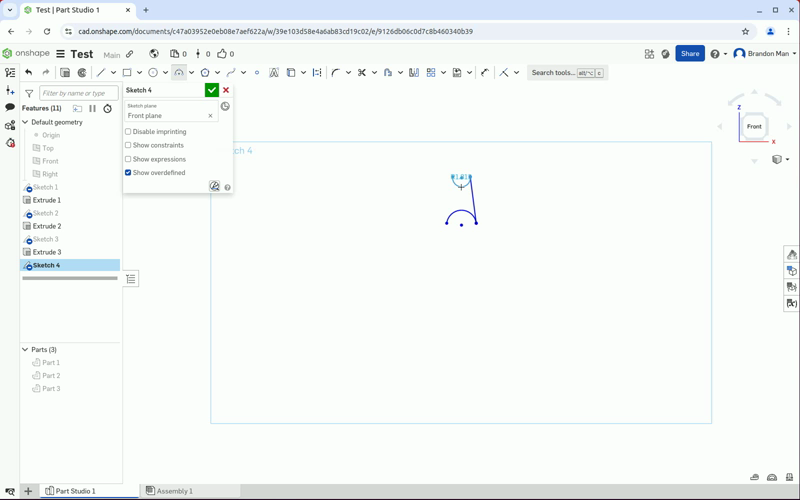
key(esc)
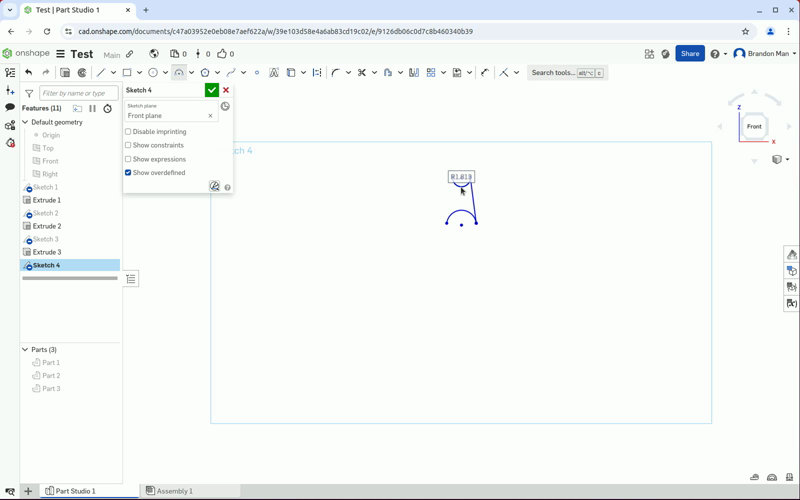
key(l)
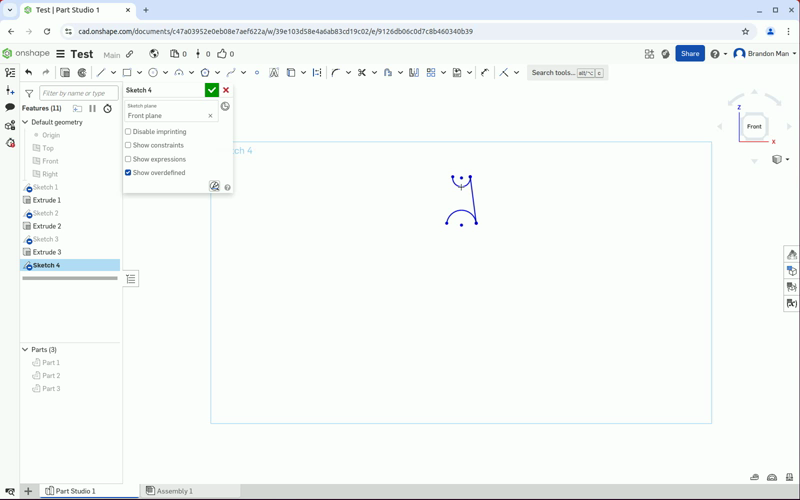
mouse_move(452, 176)
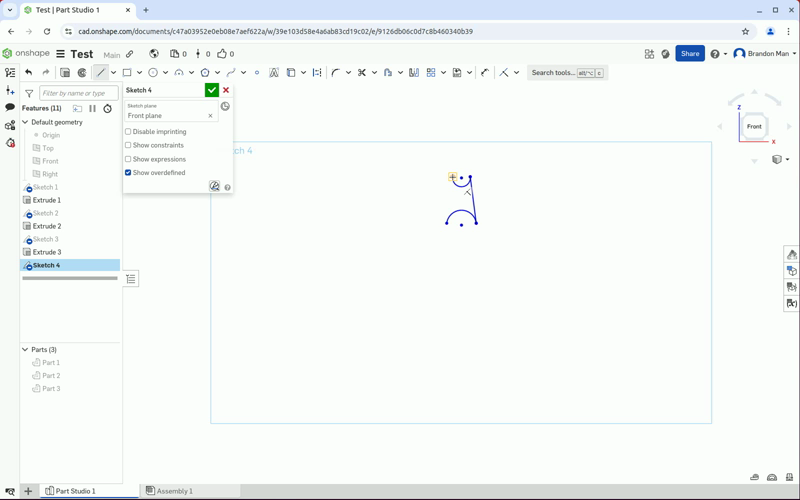
click(452, 176)
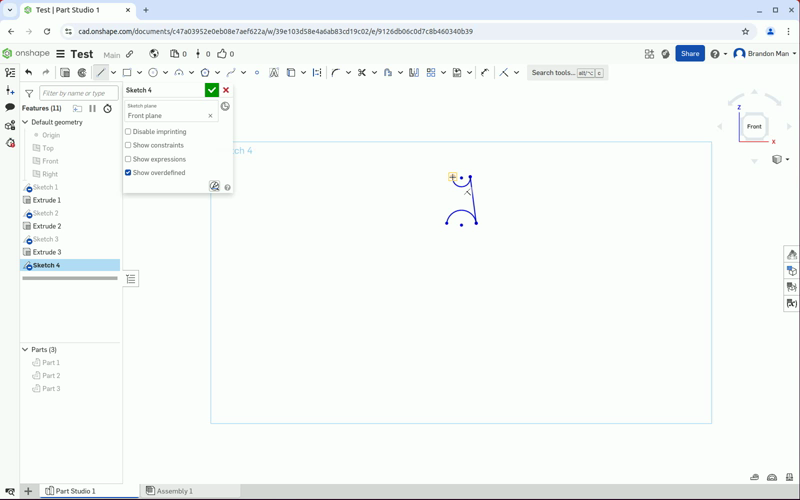
mouse_move(482, 176)
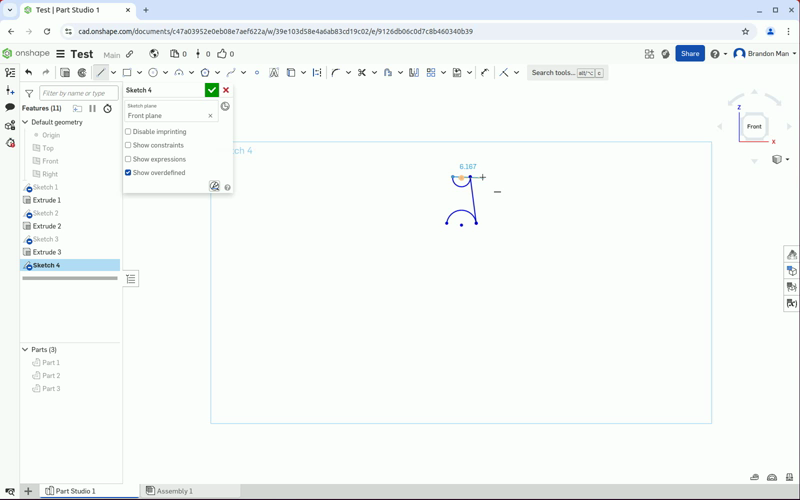
key_down(shift)
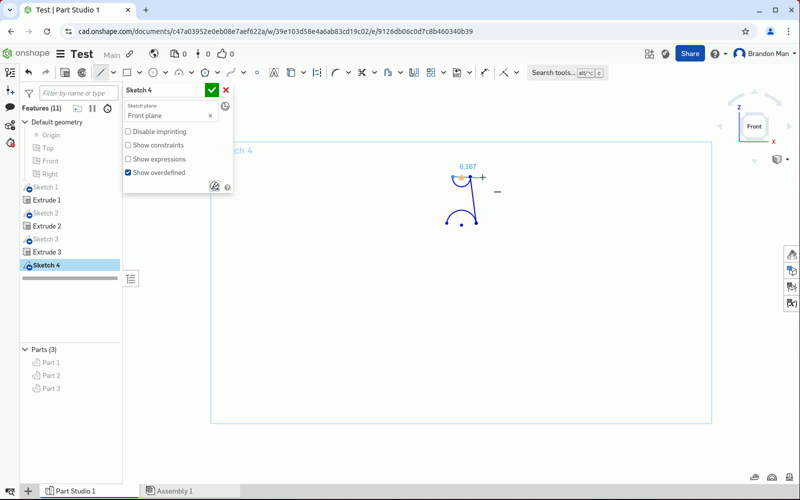
mouse_move(446, 223)
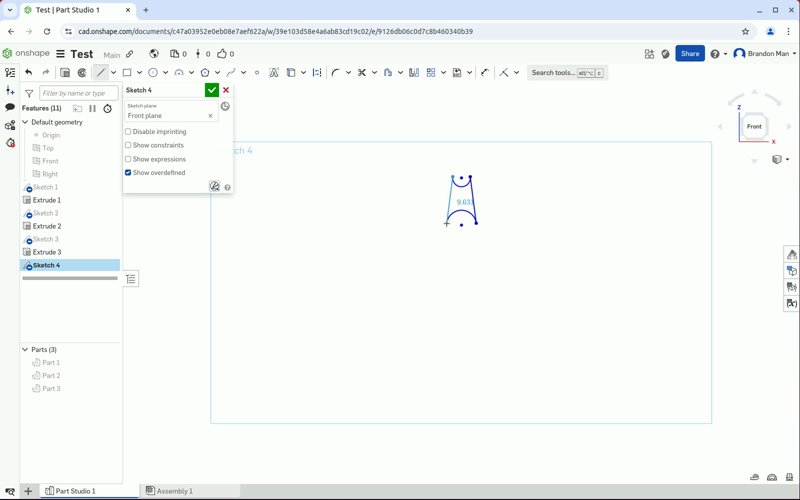
key_up(shift)
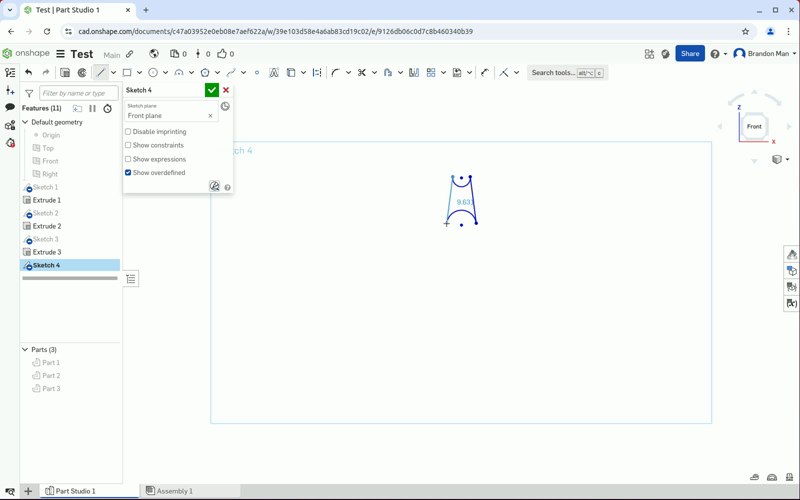
click(446, 223)
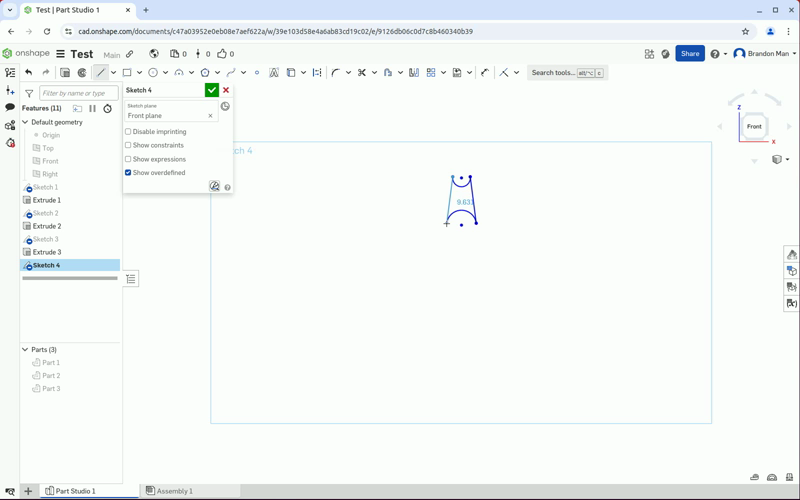
key(esc)
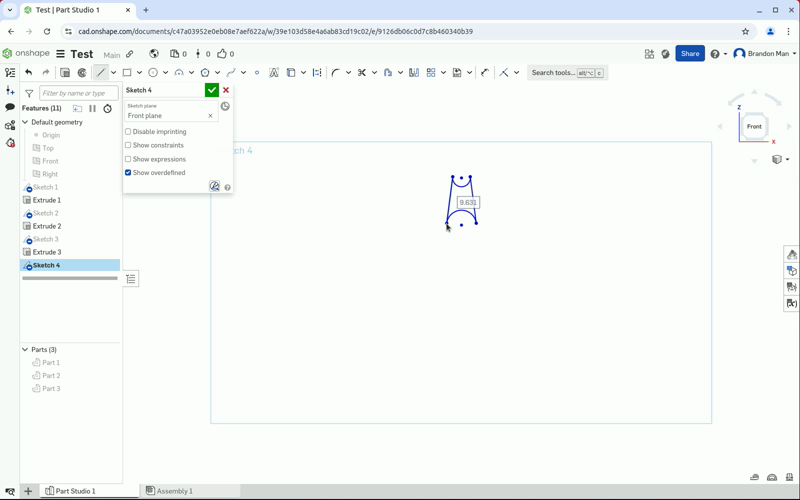
key(c)
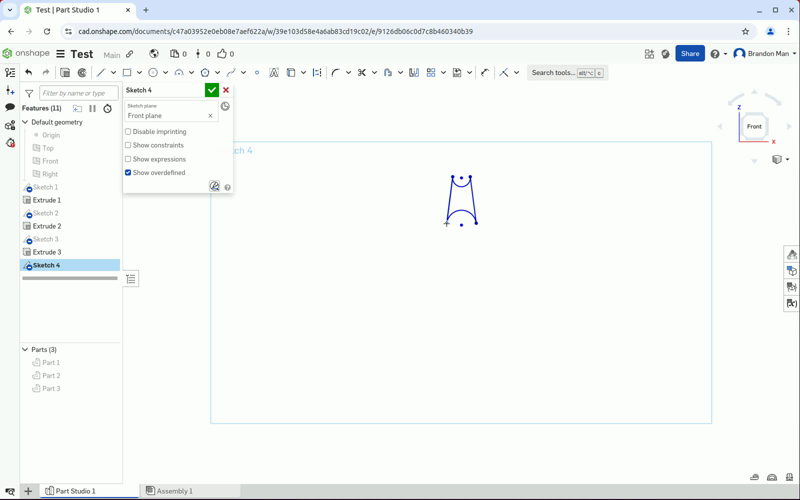
key_down(shift)
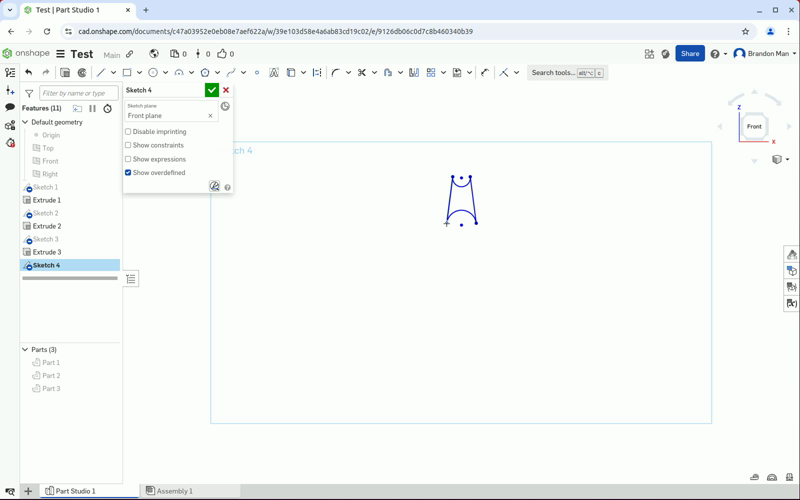
mouse_move(459, 191)
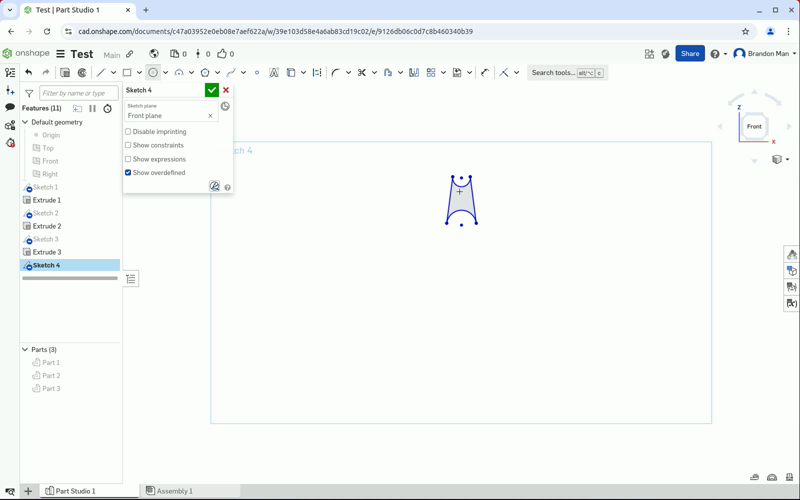
scroll(6)
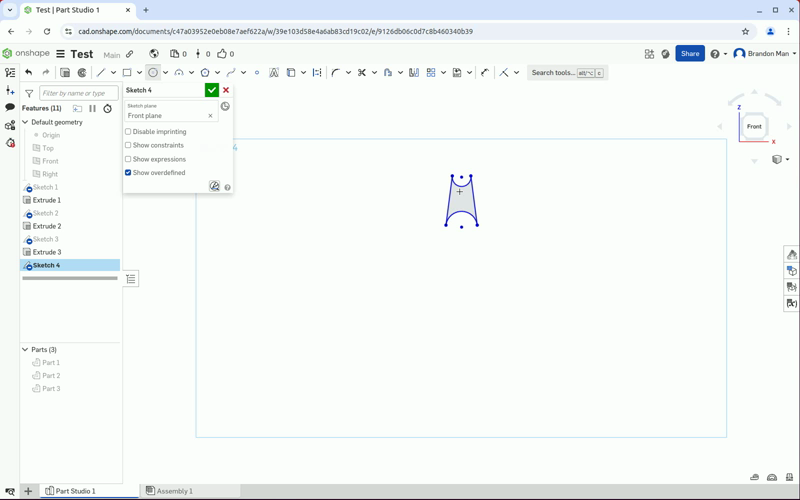
scroll(6)
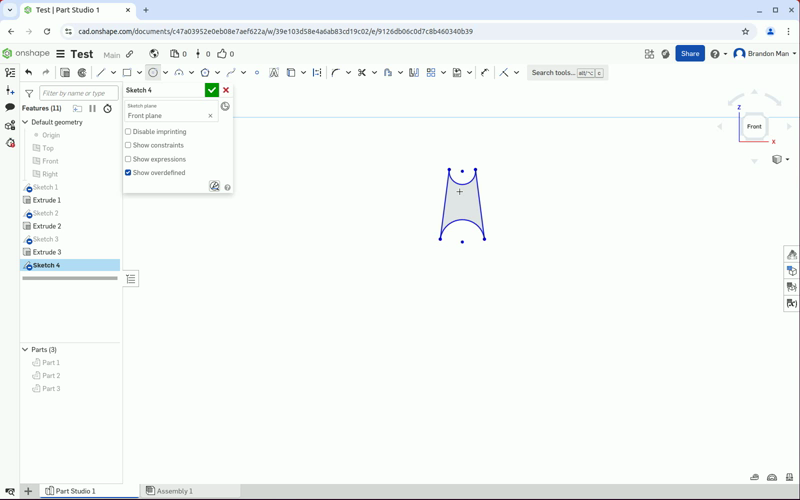
scroll(6)
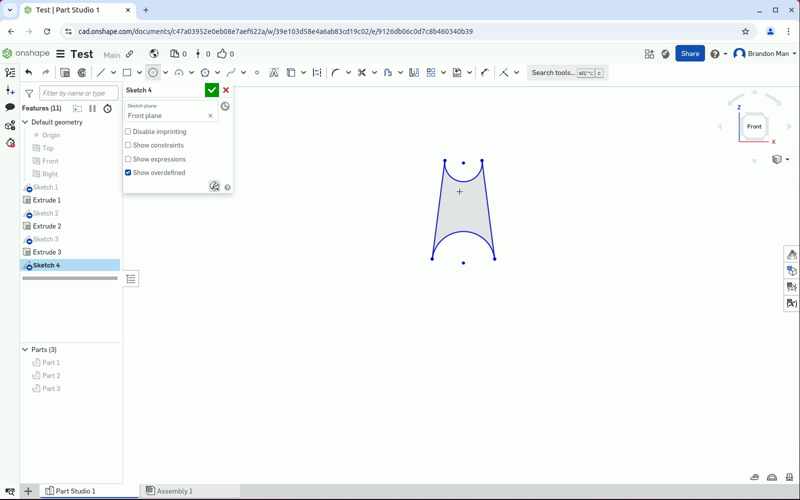
scroll(6)
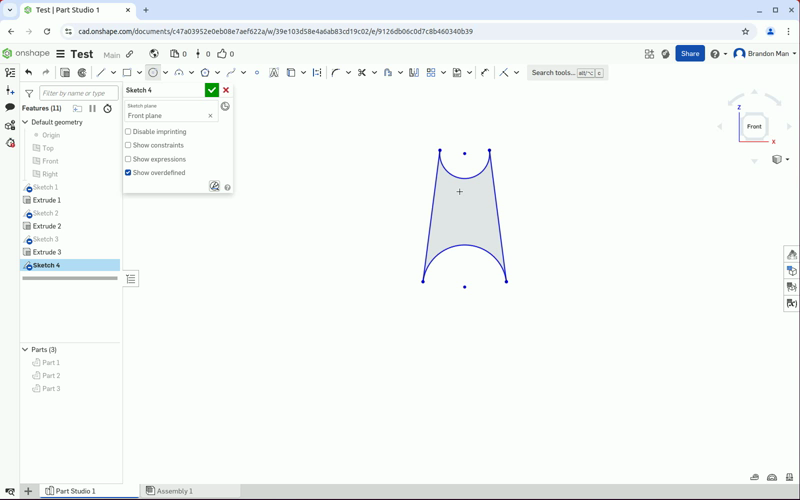
scroll(6)
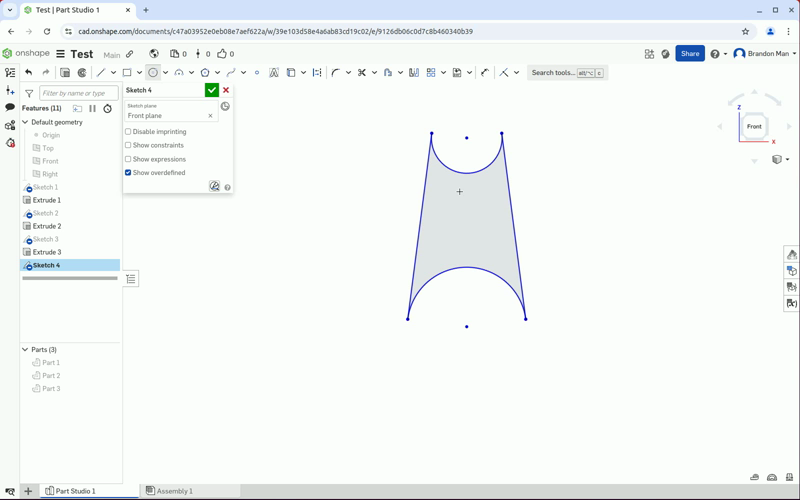
scroll(6)
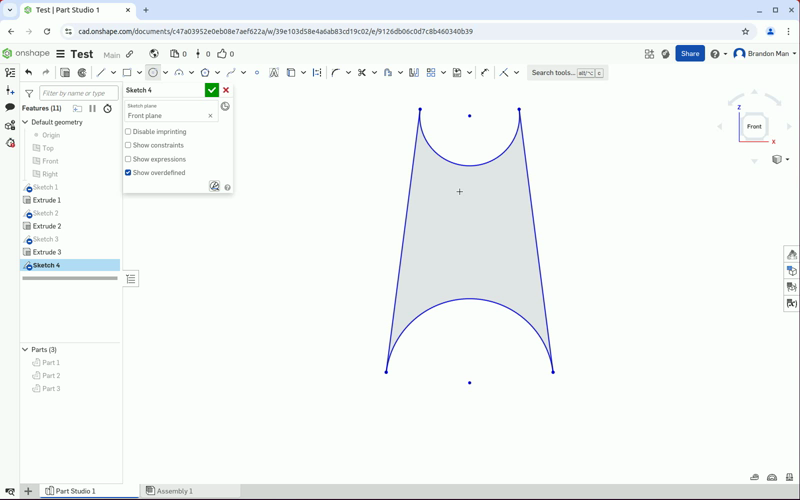
scroll(6)
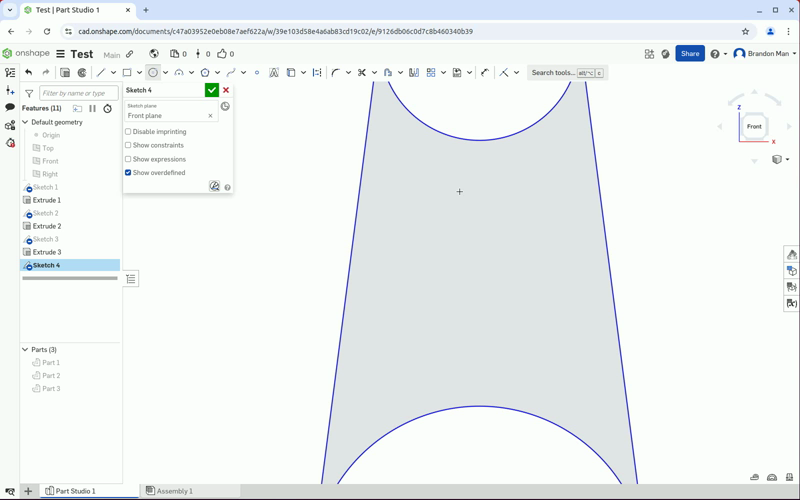
click(459, 191)
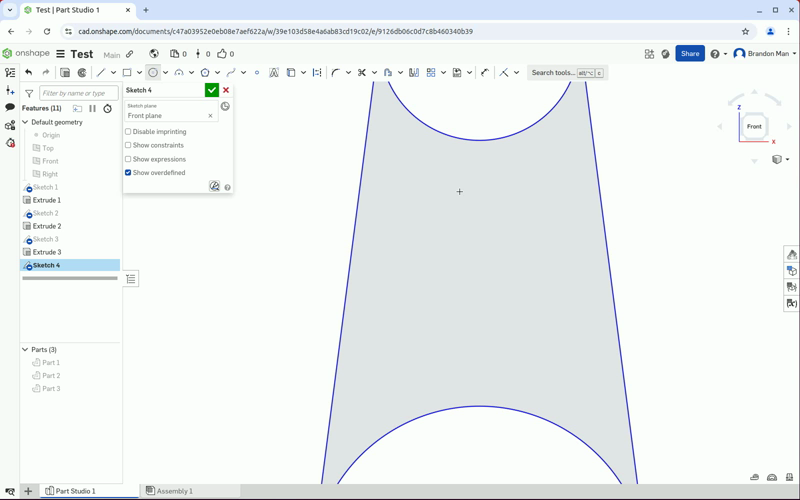
scroll(-6)
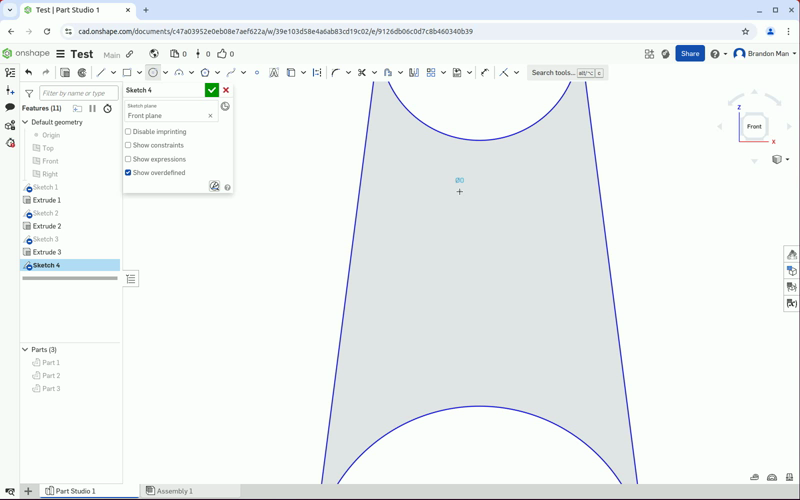
scroll(-6)
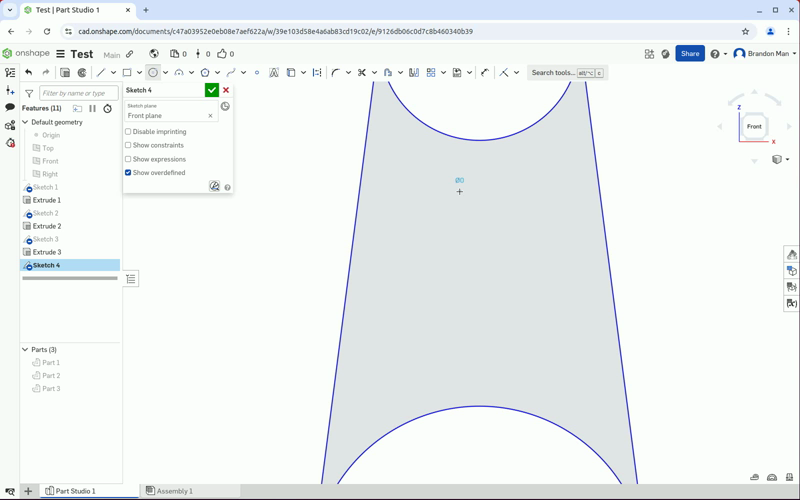
scroll(-6)
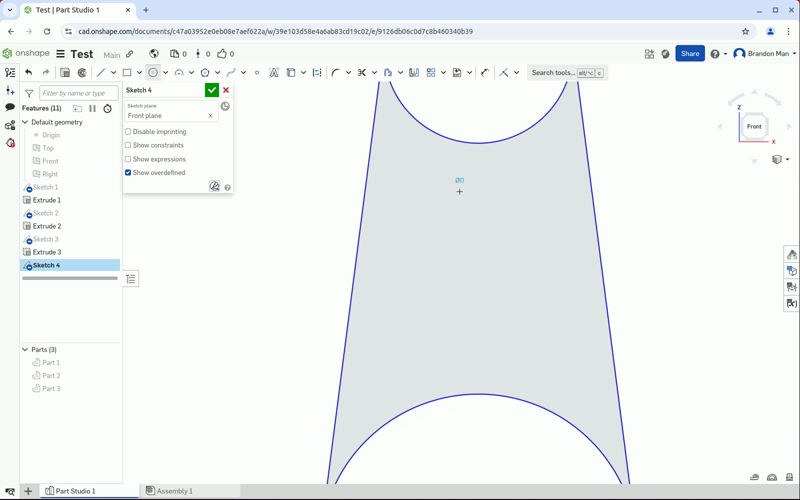
scroll(-6)
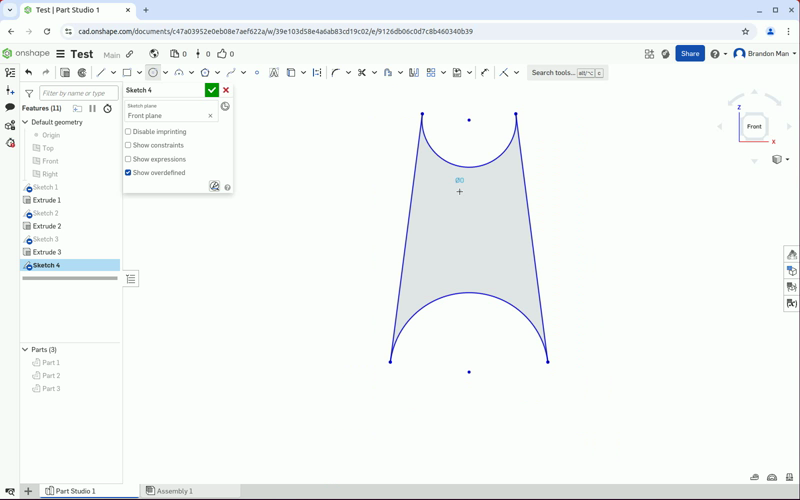
scroll(-6)
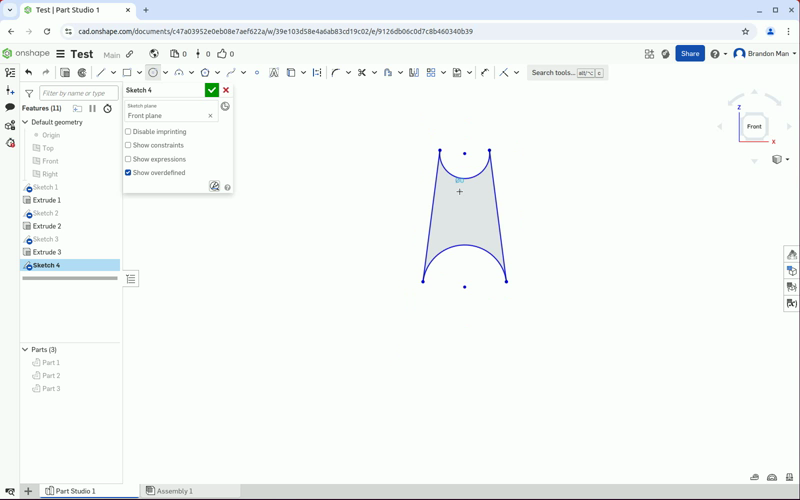
scroll(-6)
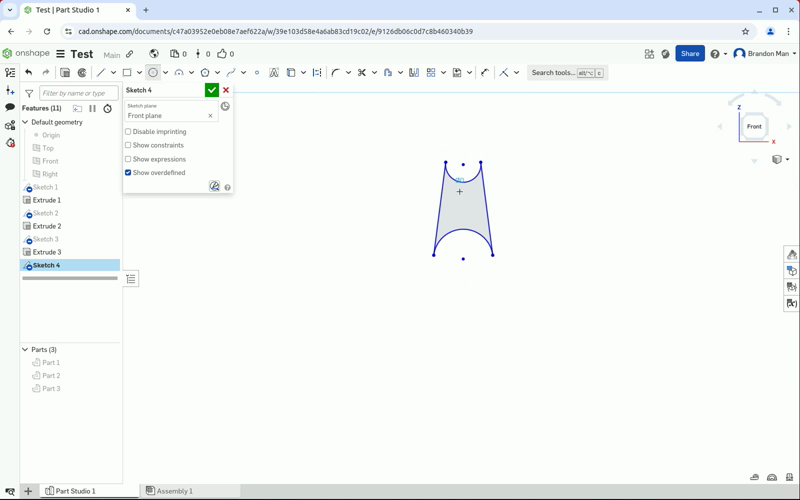
scroll(-6)
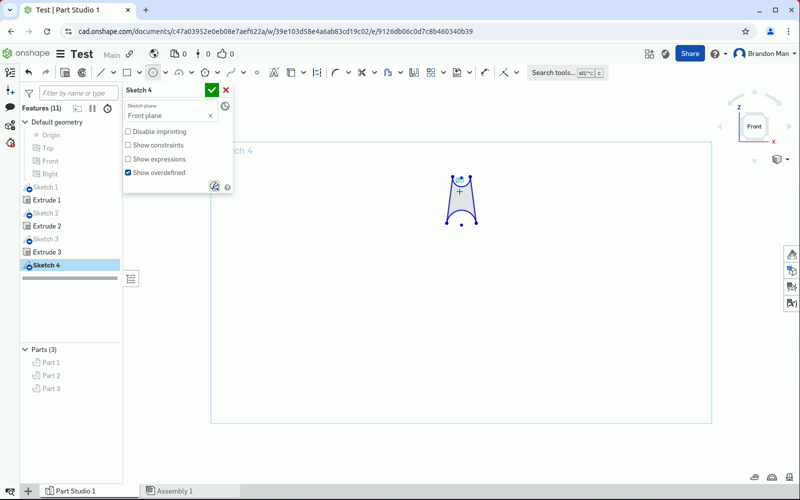
key_up(shift)
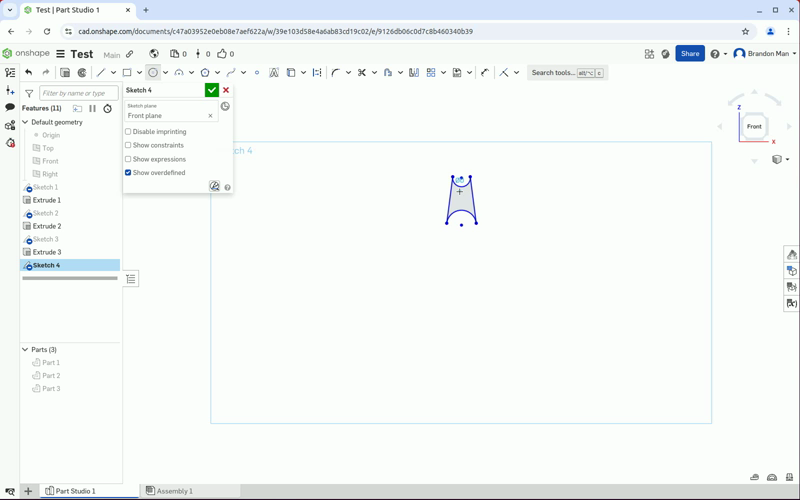
mouse_move(461, 191)
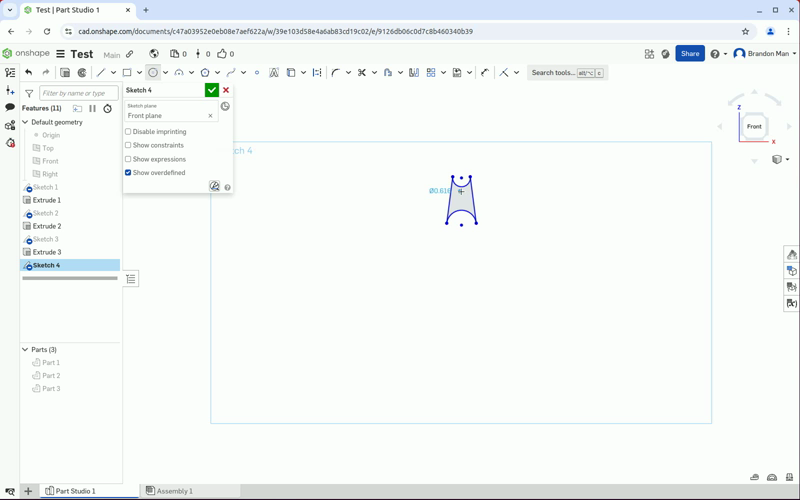
scroll(6)
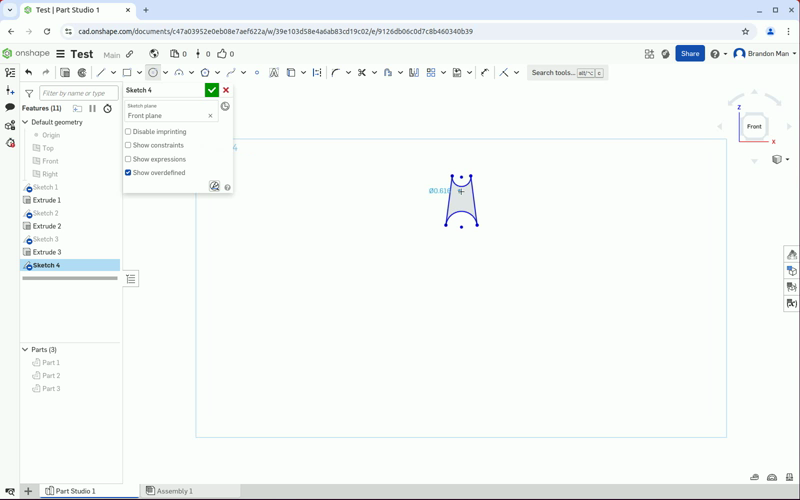
scroll(6)
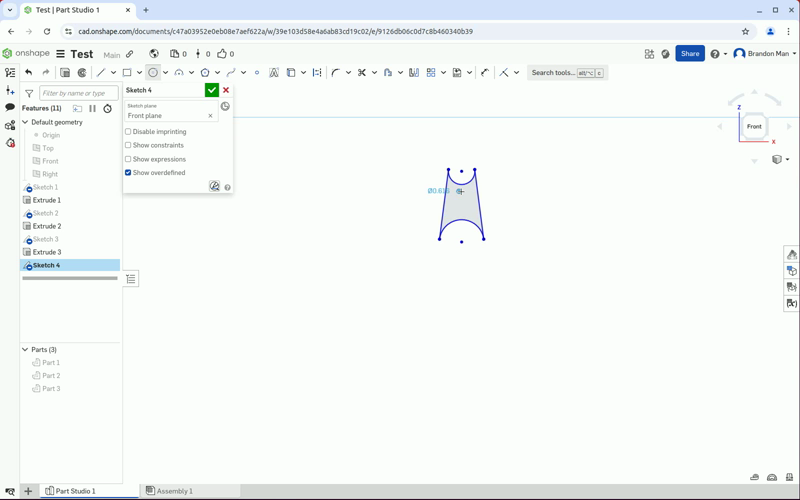
scroll(6)
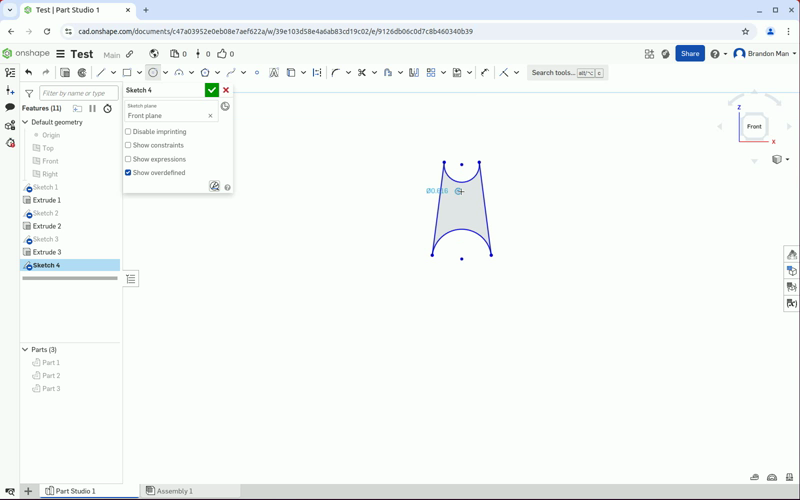
scroll(6)
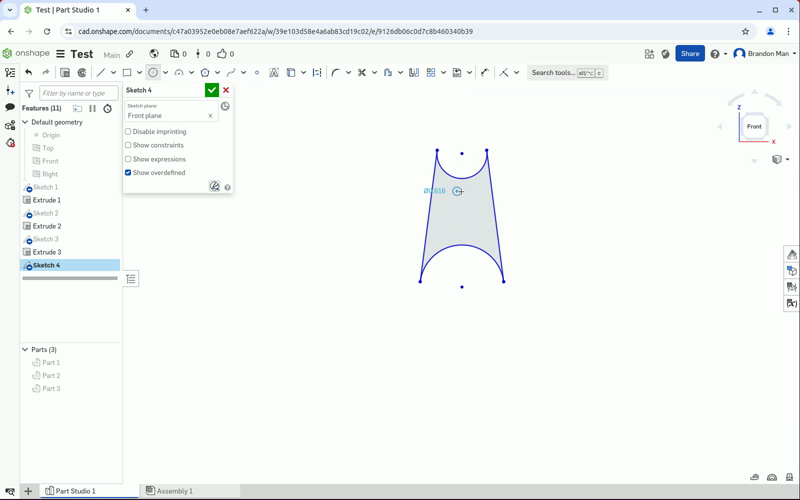
scroll(6)
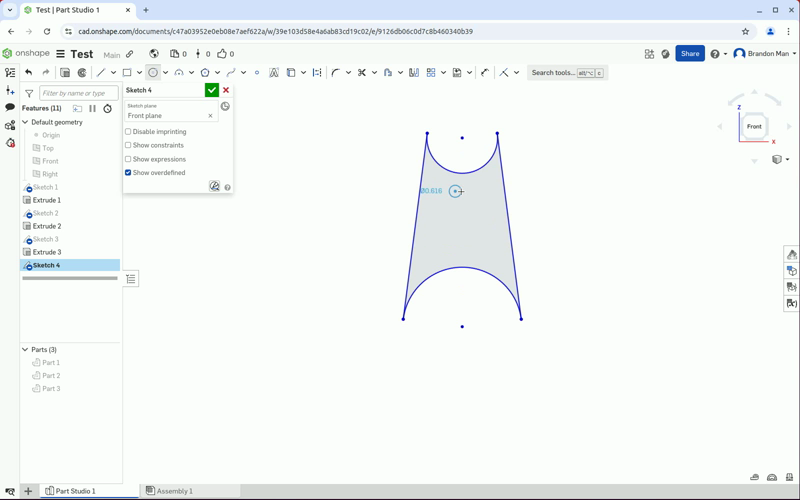
scroll(6)
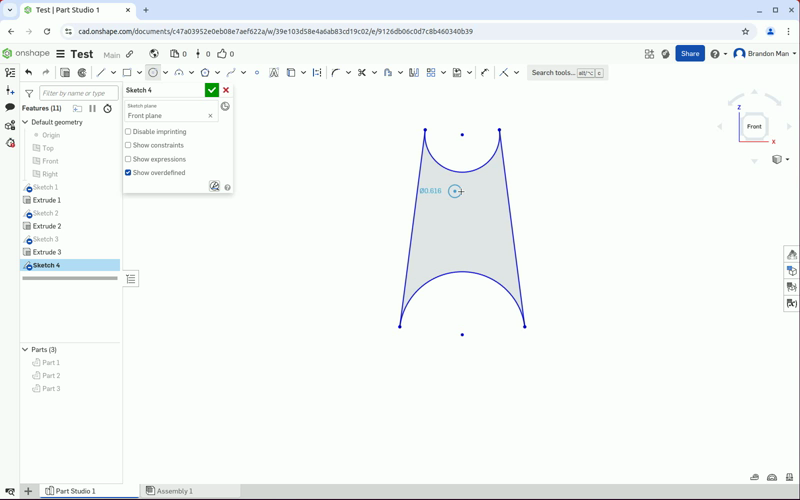
scroll(6)
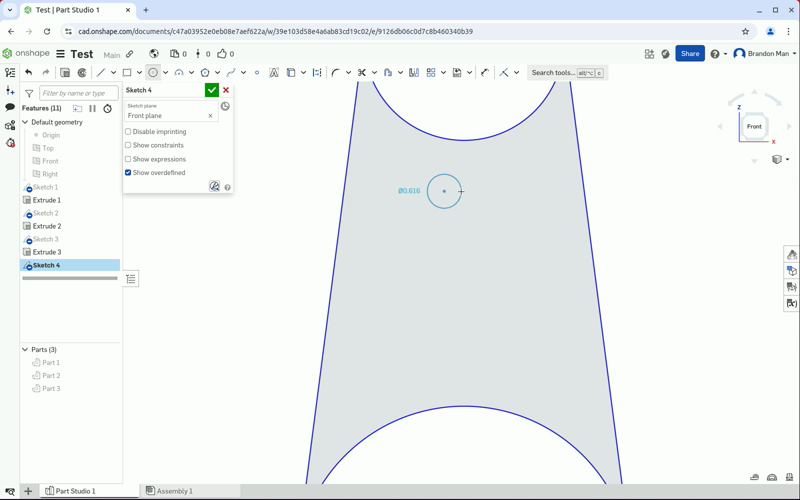
click(461, 191)
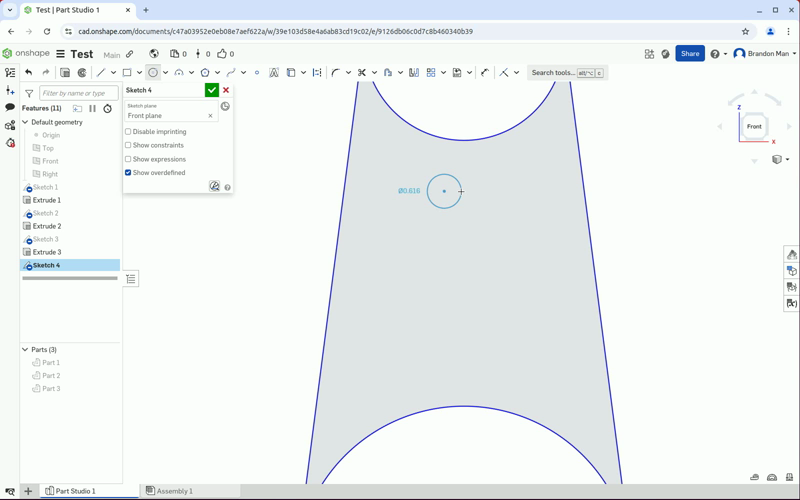
scroll(-6)
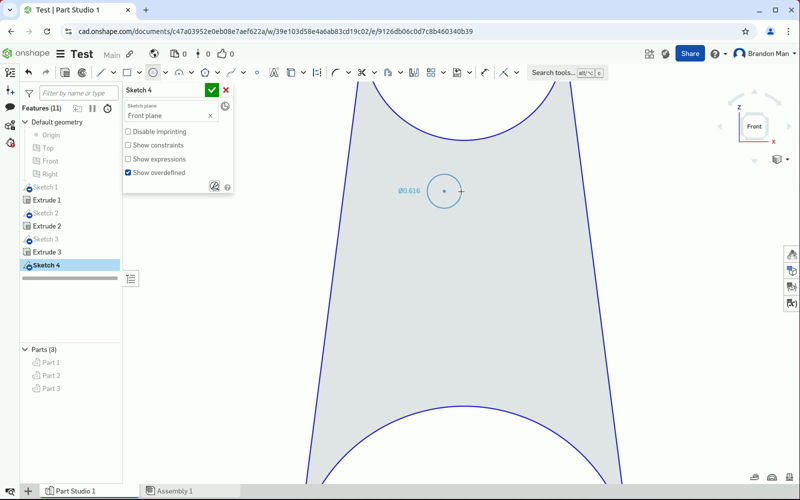
scroll(-6)
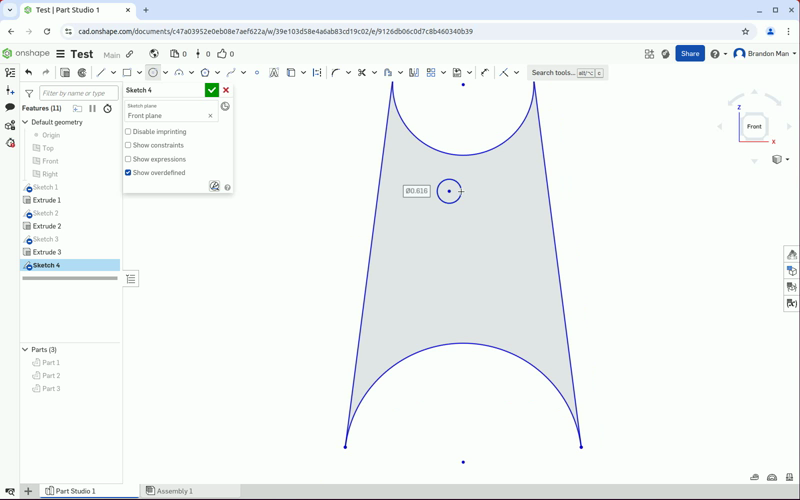
scroll(-6)
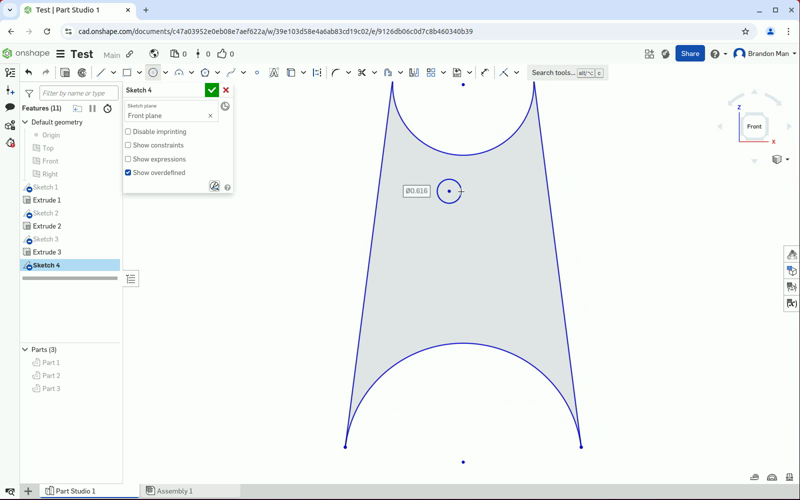
scroll(-6)
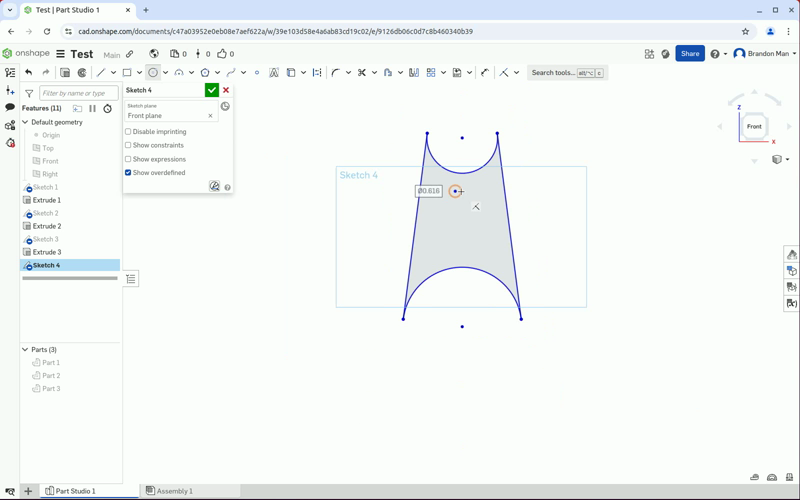
scroll(-6)
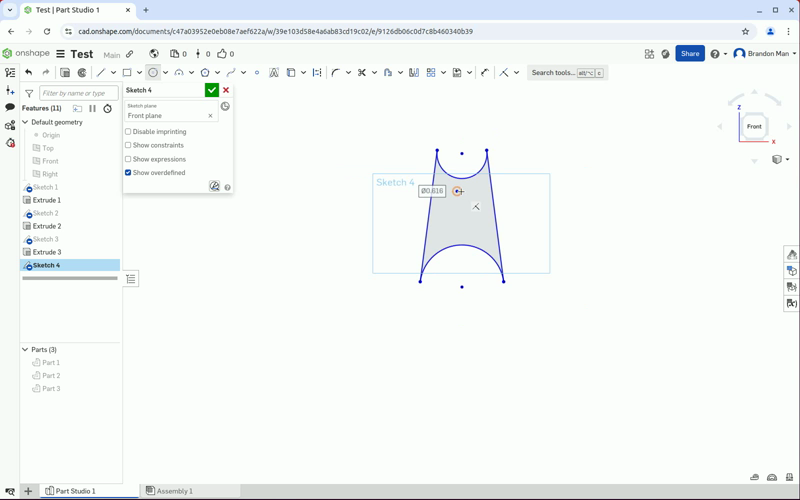
scroll(-6)
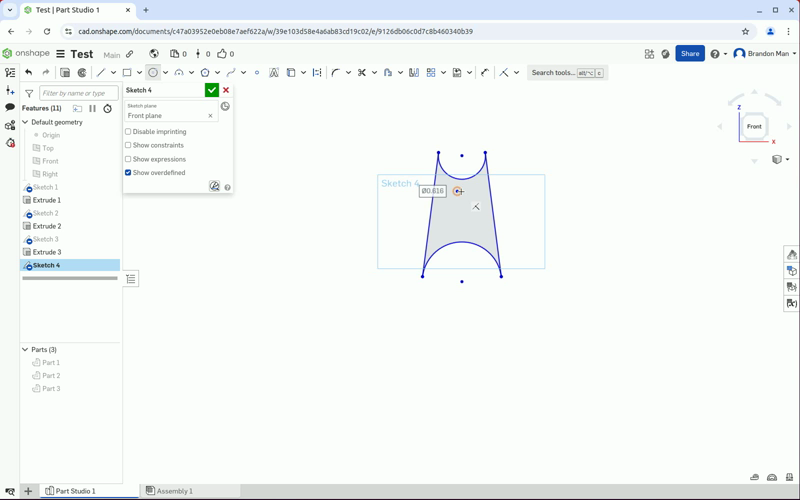
scroll(-6)
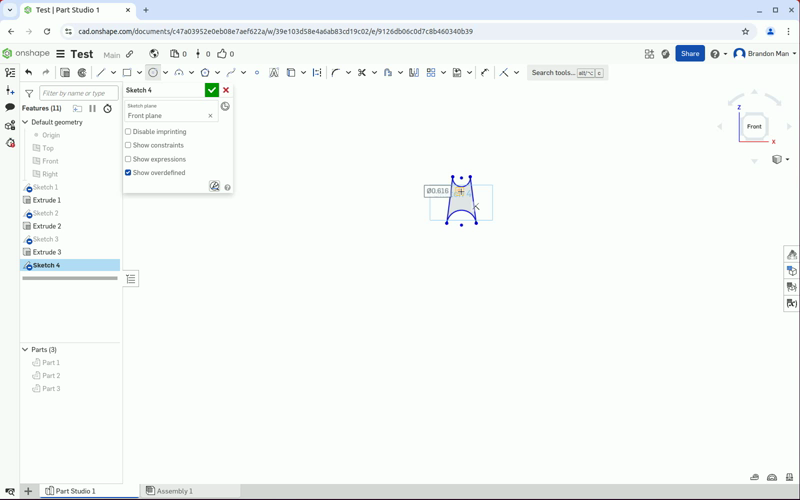
key(esc)
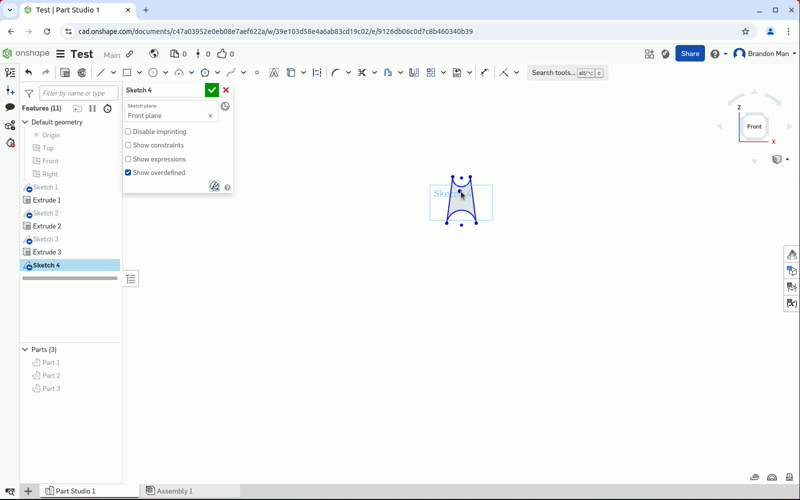
mouse_move(467, 199)
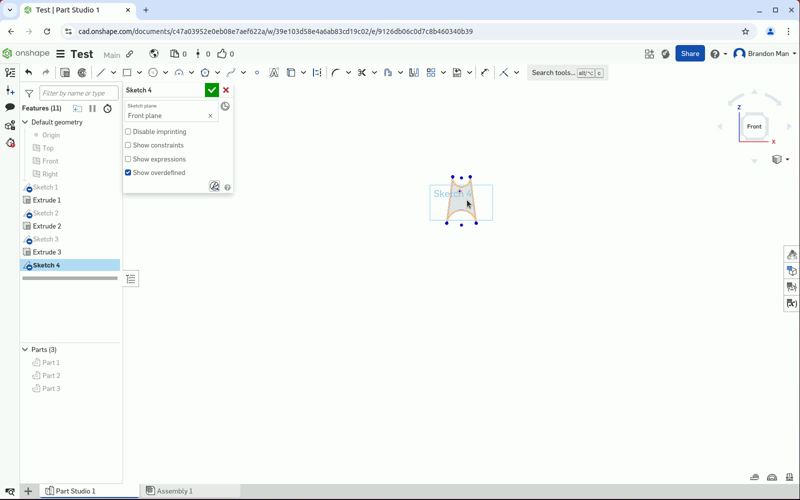
scroll(6)
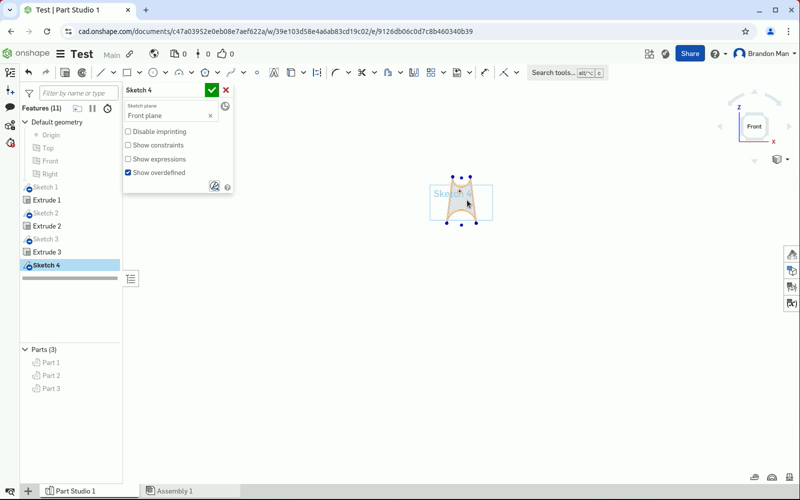
scroll(6)
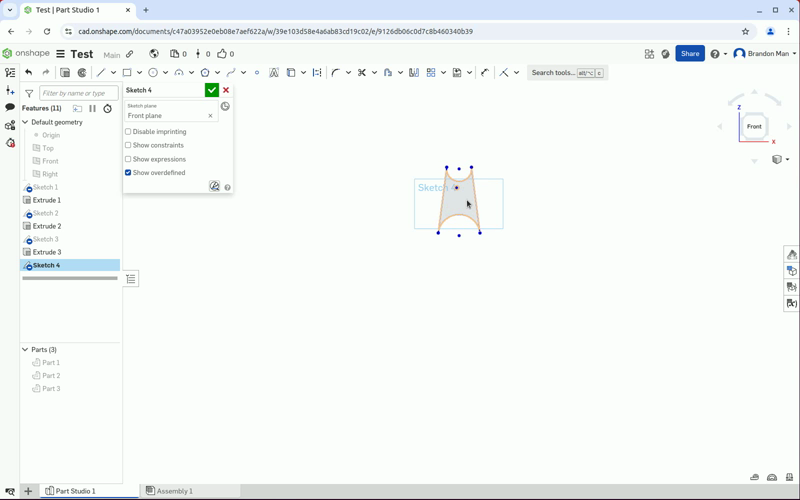
scroll(6)
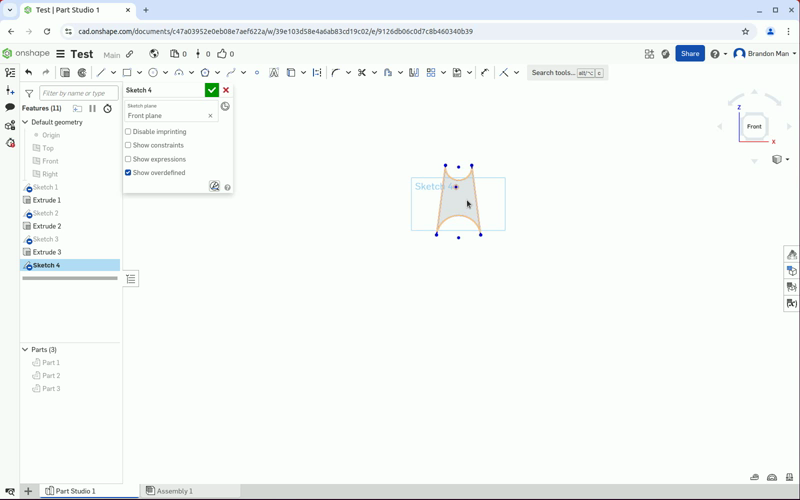
scroll(6)
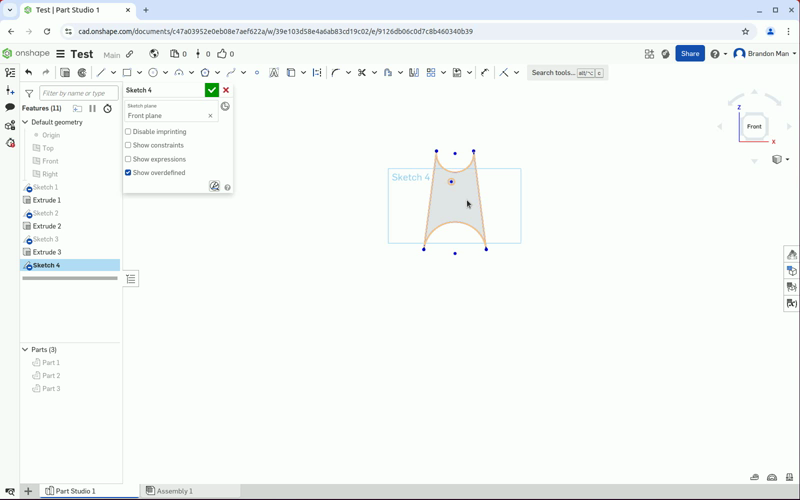
scroll(6)
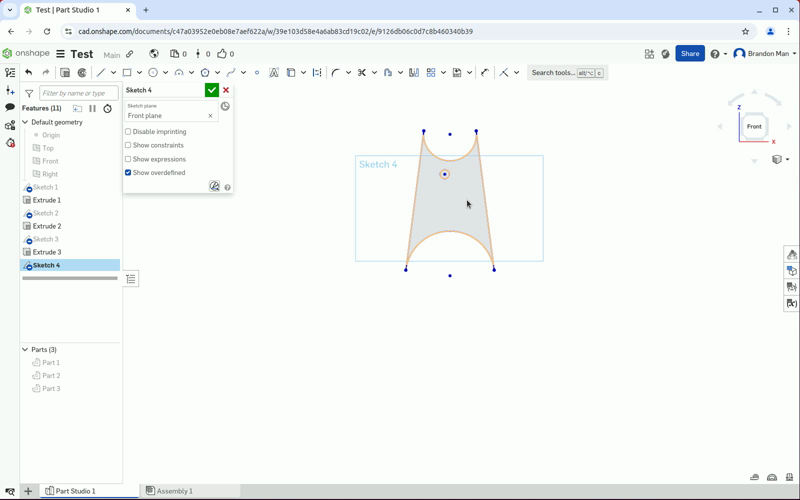
scroll(6)
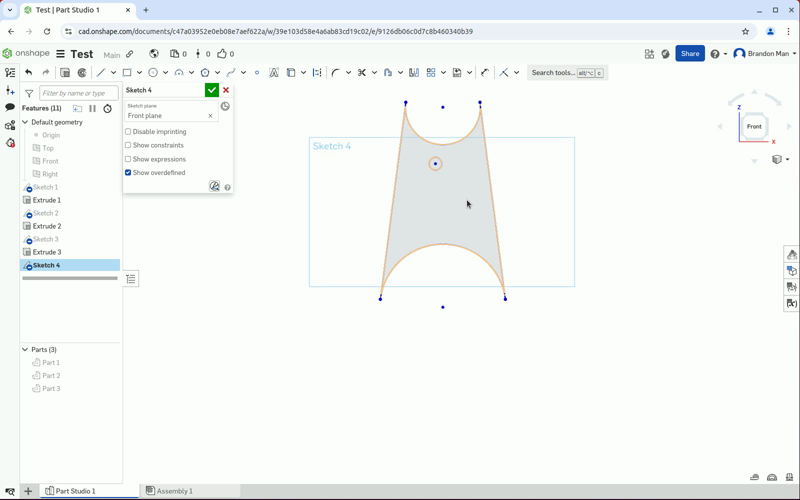
scroll(6)
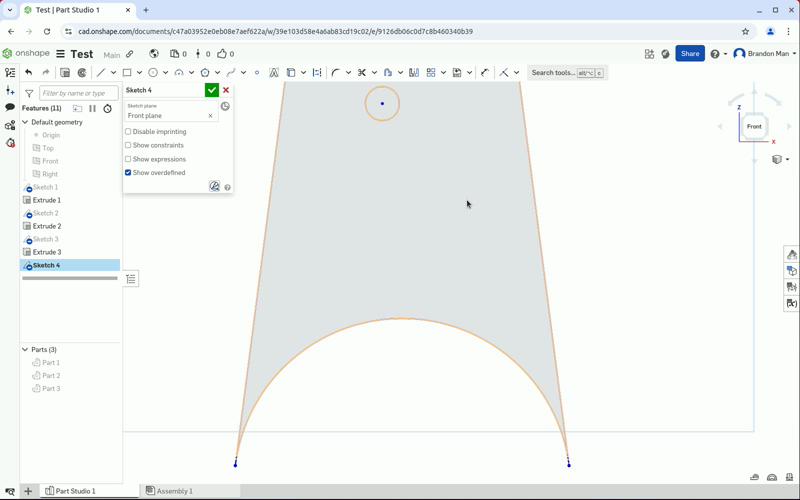
click(467, 199)
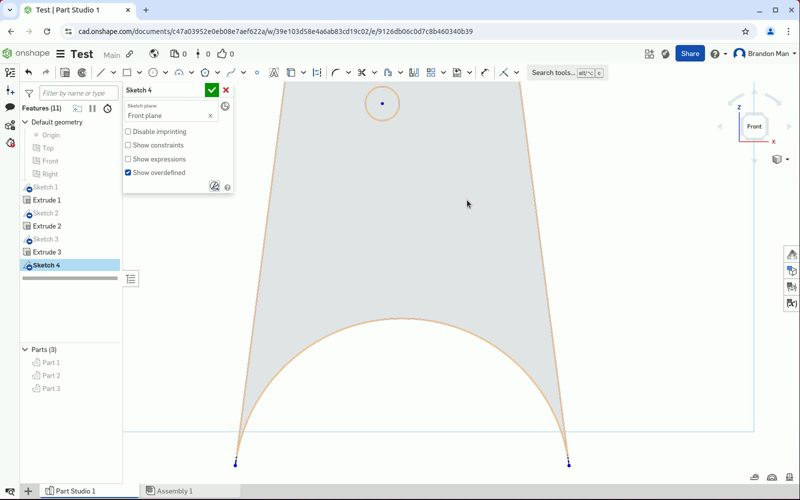
scroll(-6)
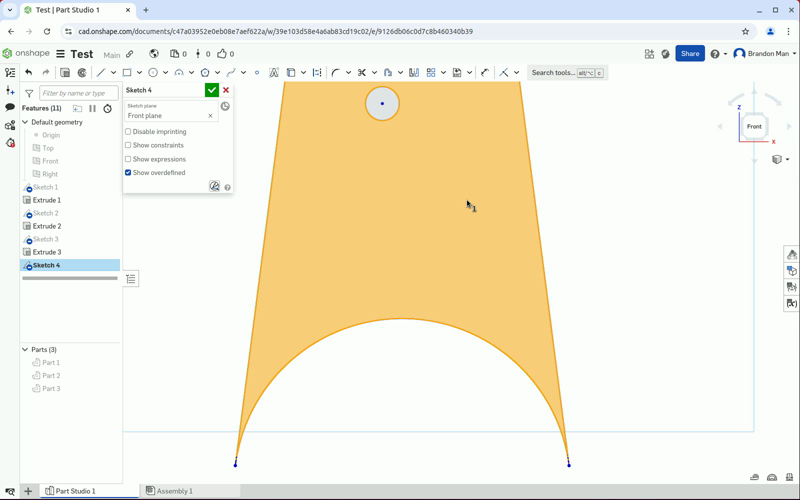
scroll(-6)
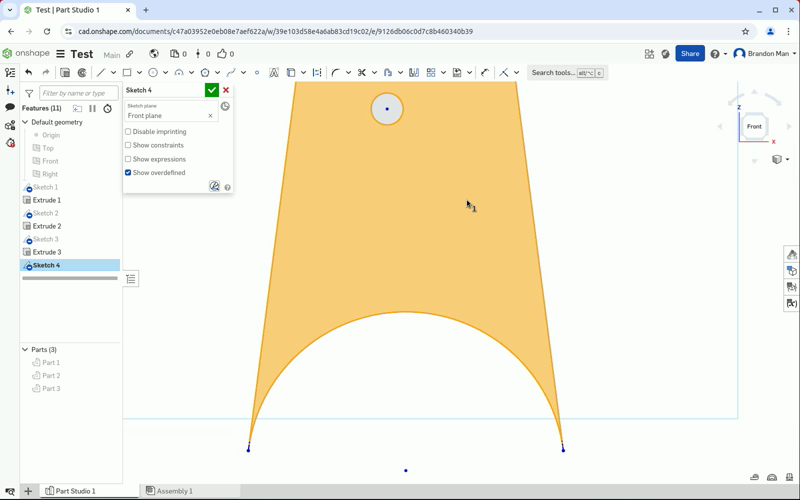
scroll(-6)
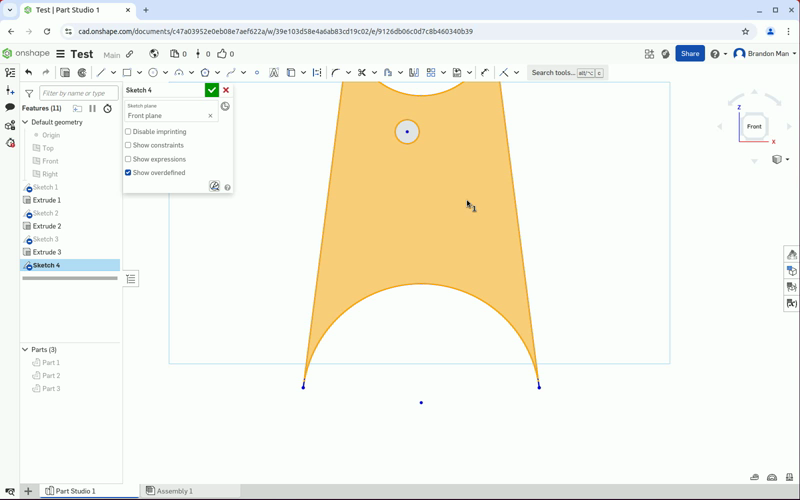
scroll(-6)
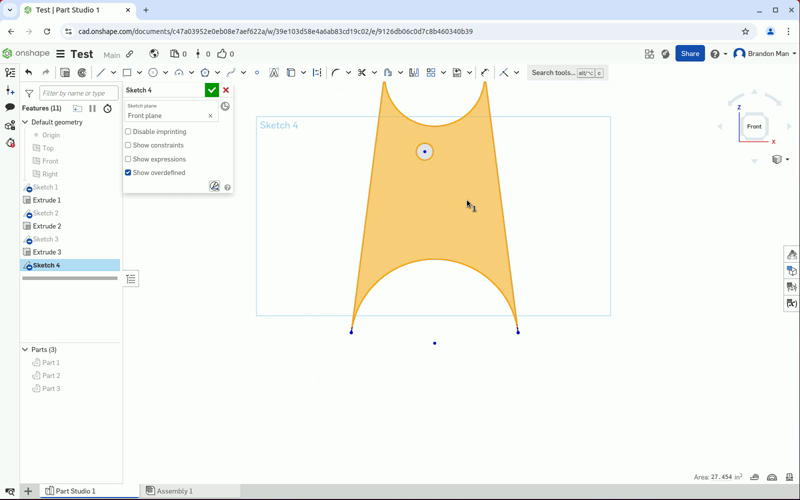
scroll(-6)
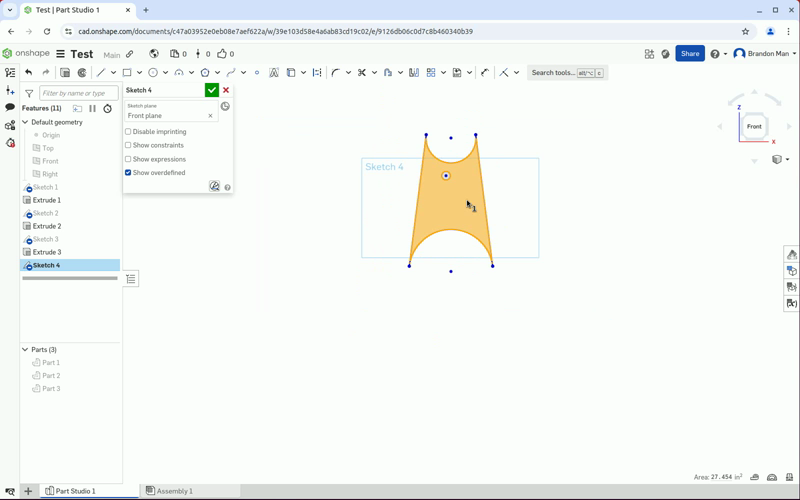
scroll(-6)
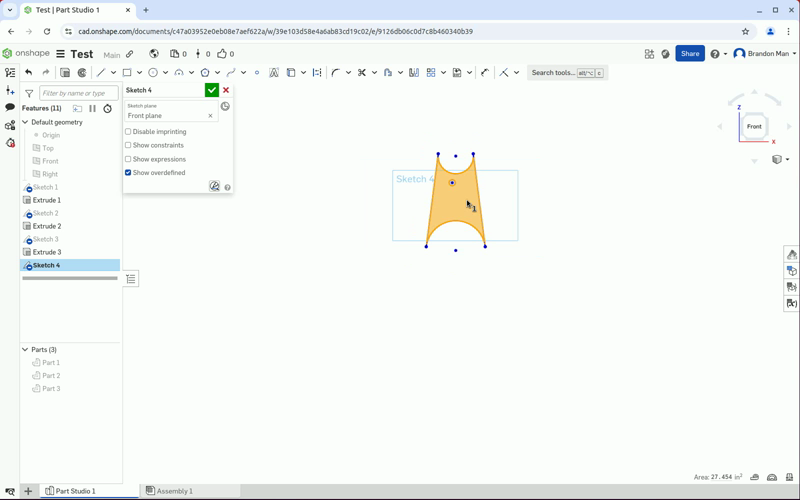
scroll(-6)
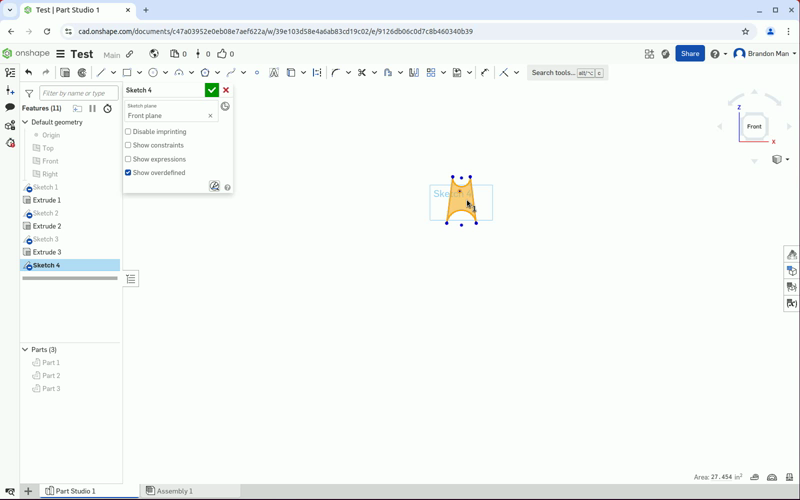
mouse_move(73, 352)
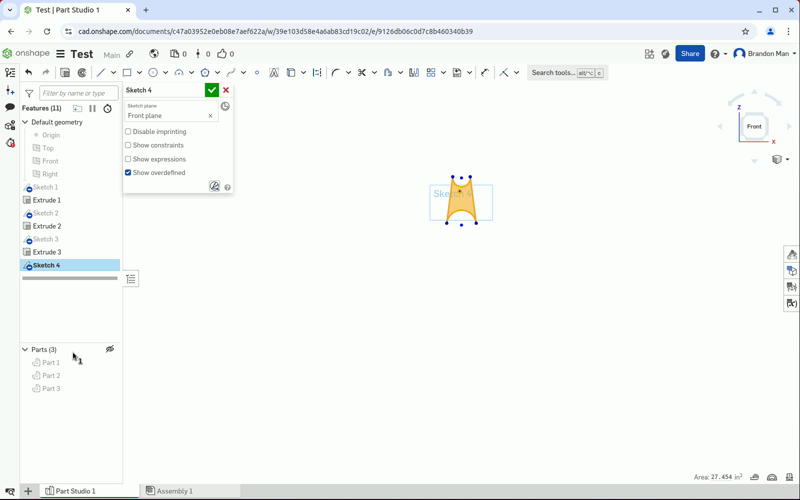
key(shift+y)
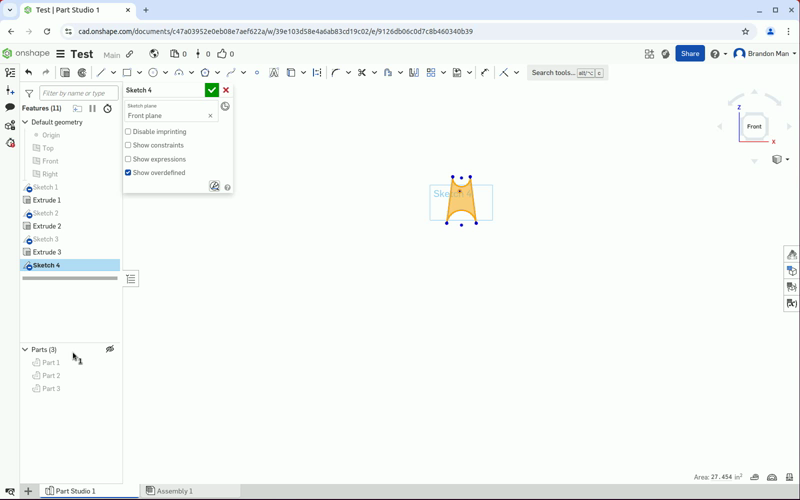
key(shift+e)
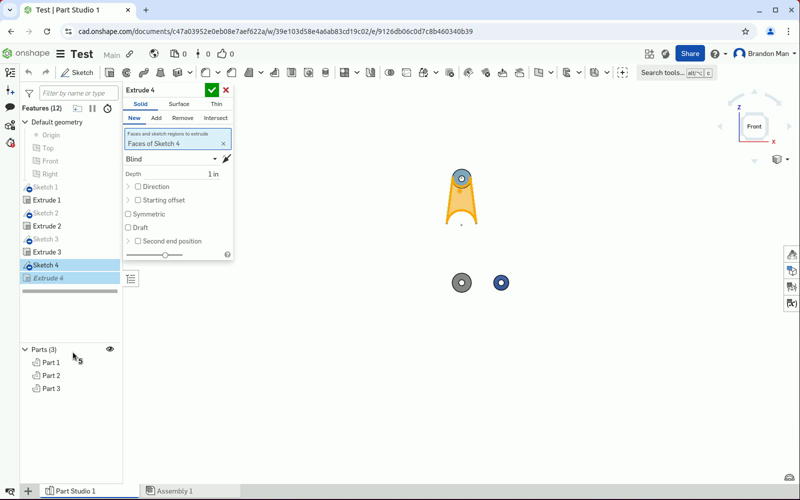
mouse_move(143, 106)
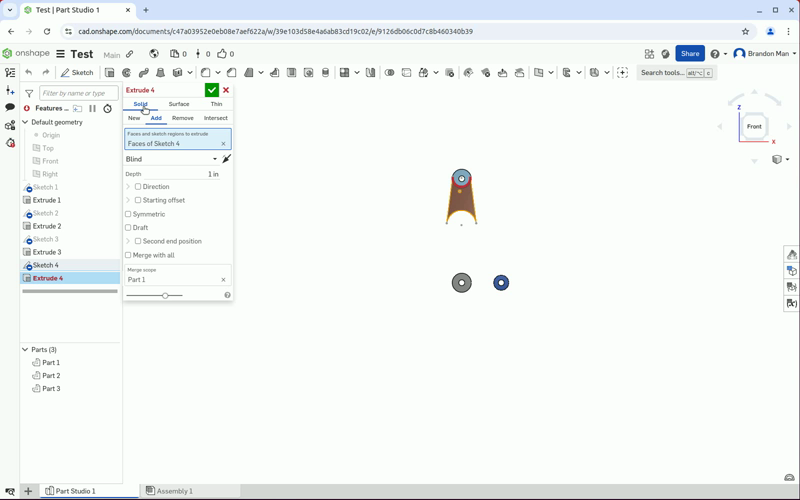
click(143, 106)
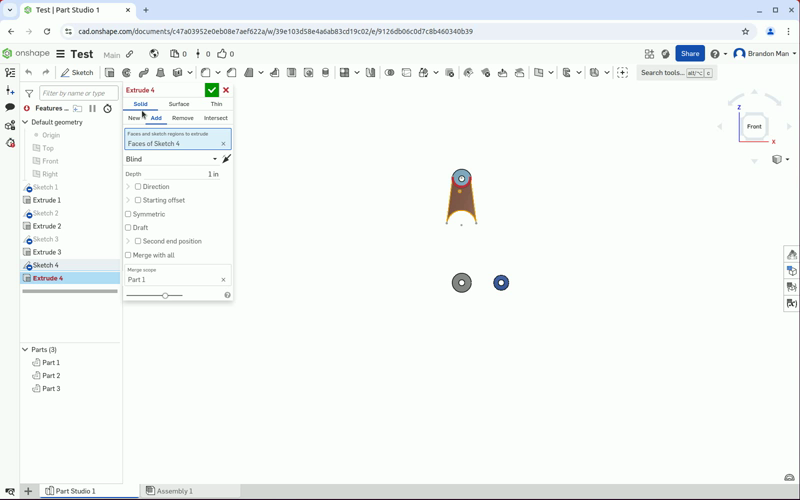
mouse_move(137, 120)
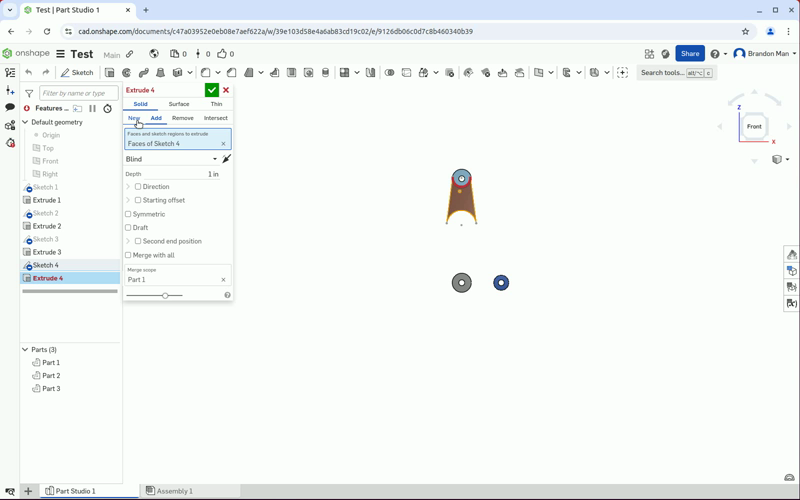
click(137, 120)
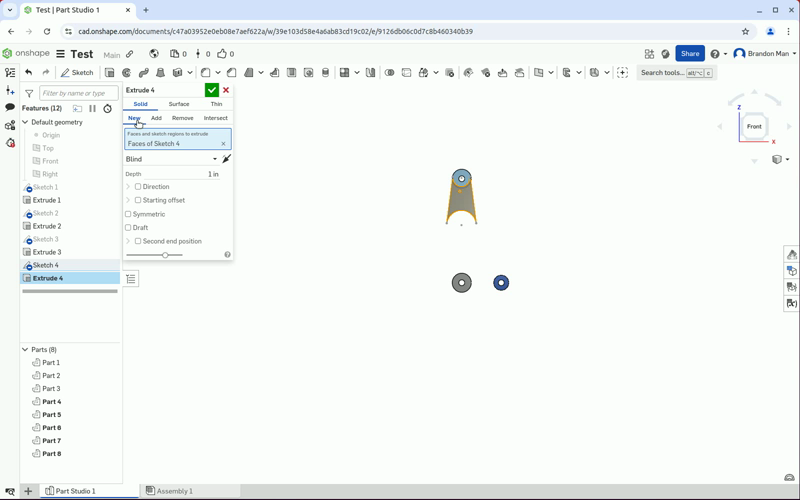
key(tab, 4)
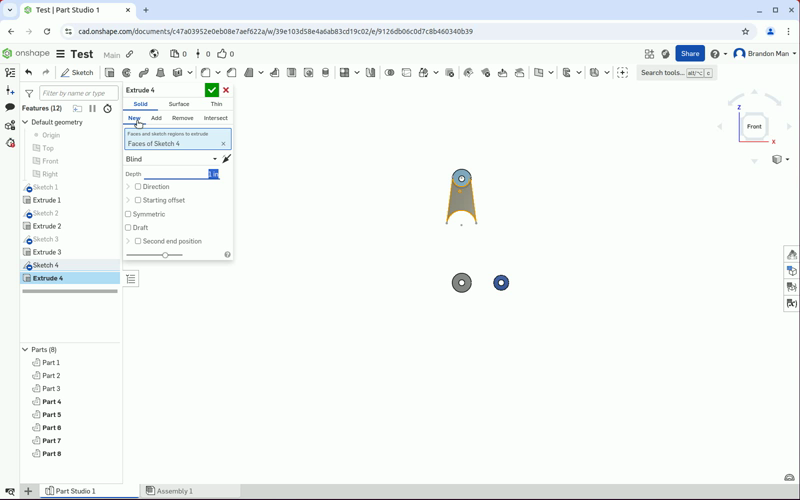
text(0.481)
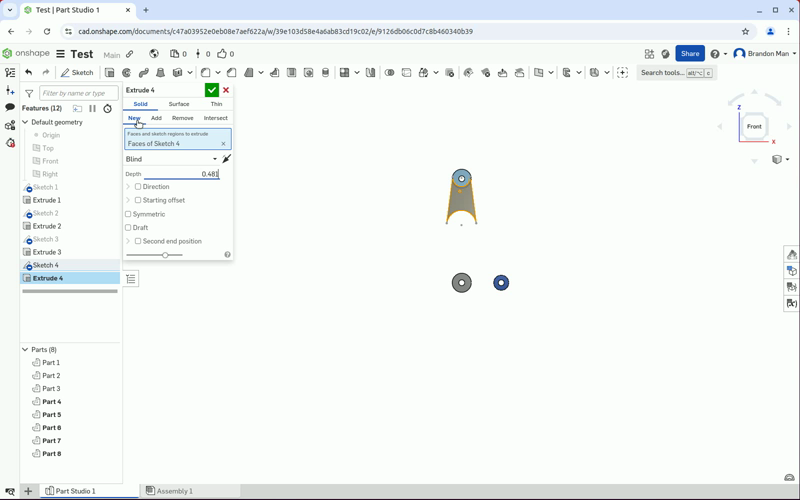
key(enter)
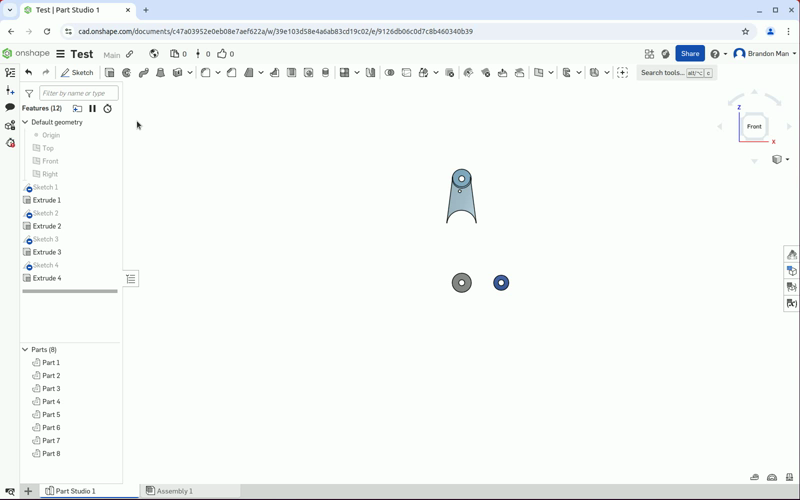
key(shift+h)
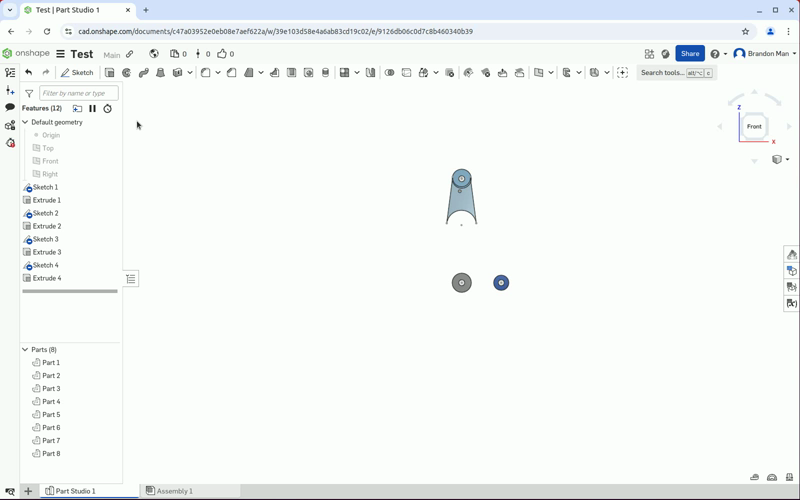
key(shift+h)
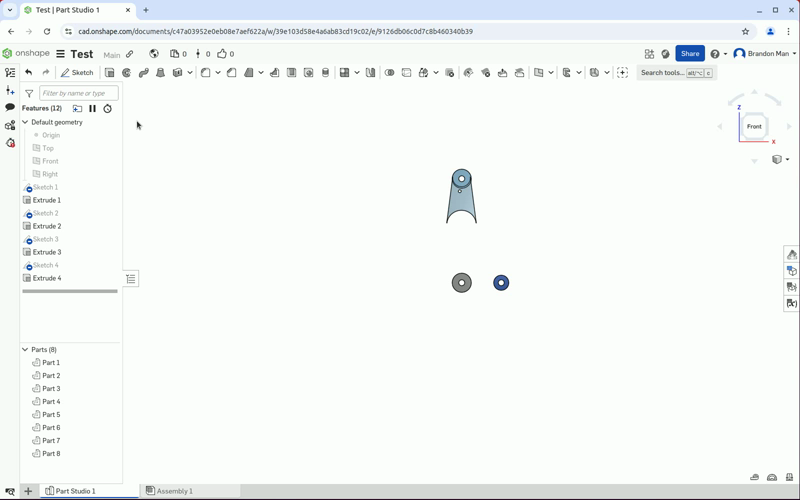
mouse_move(73, 189)
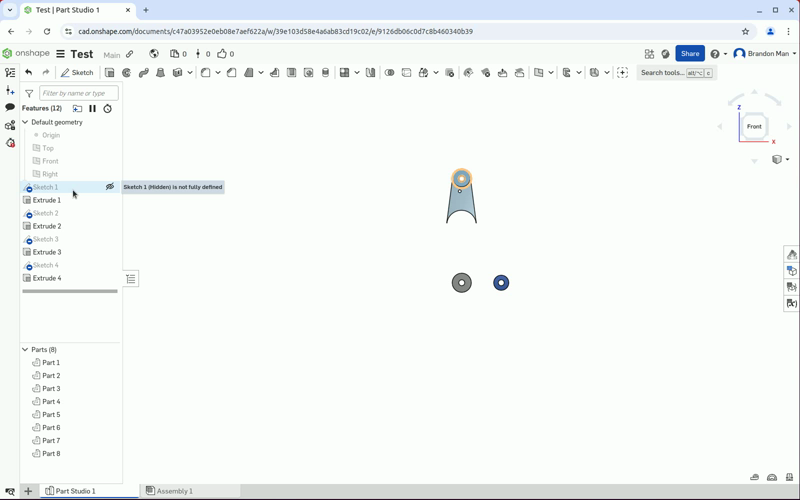
click(73, 189)
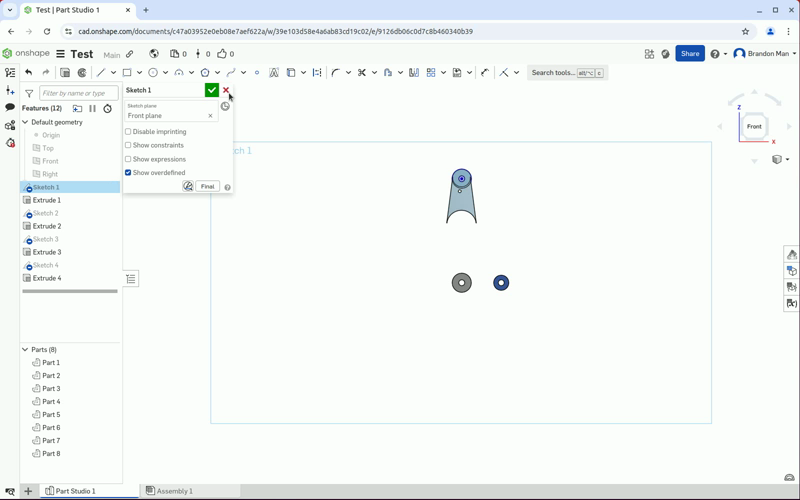
mouse_move(229, 92)
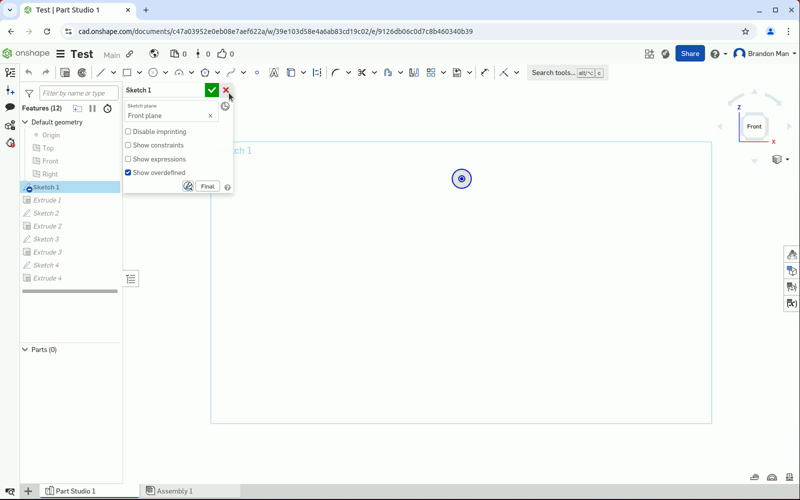
click(229, 92)
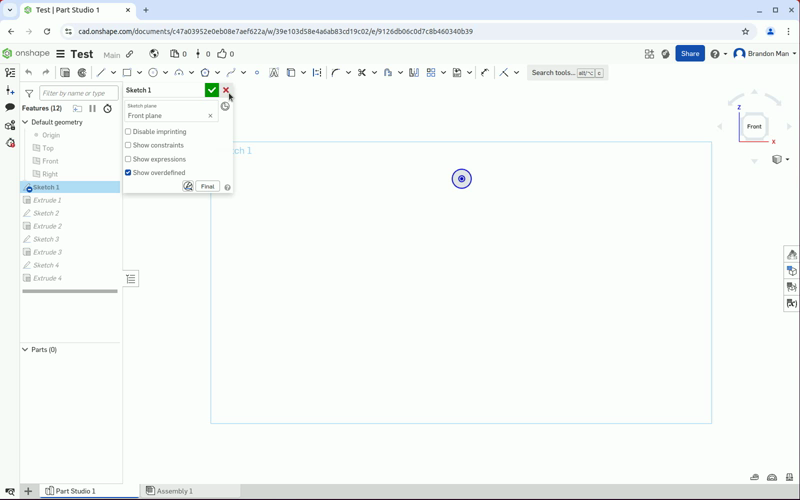
key(shift+s)
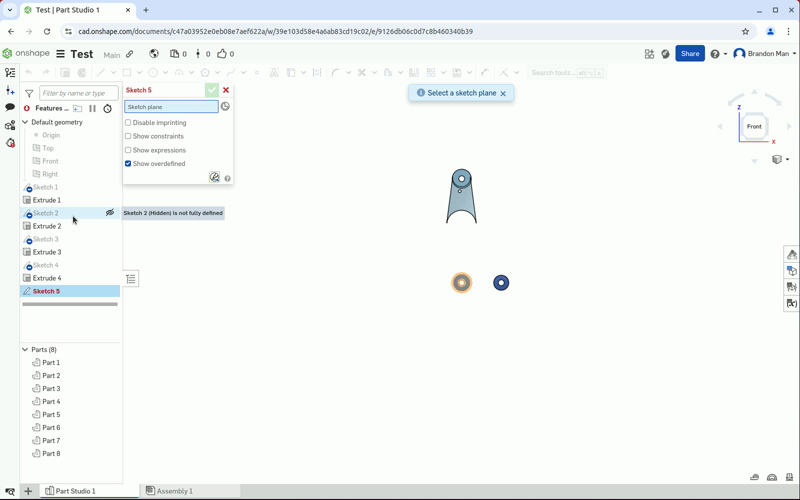
scroll(3)
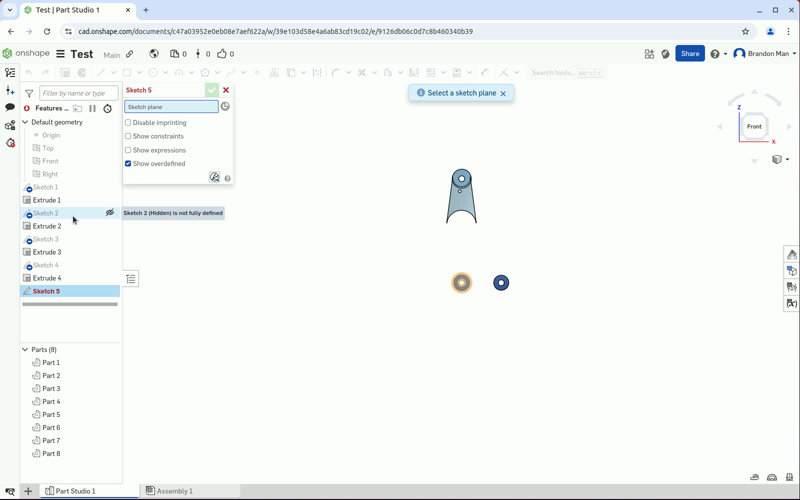
mouse_move(73, 163)
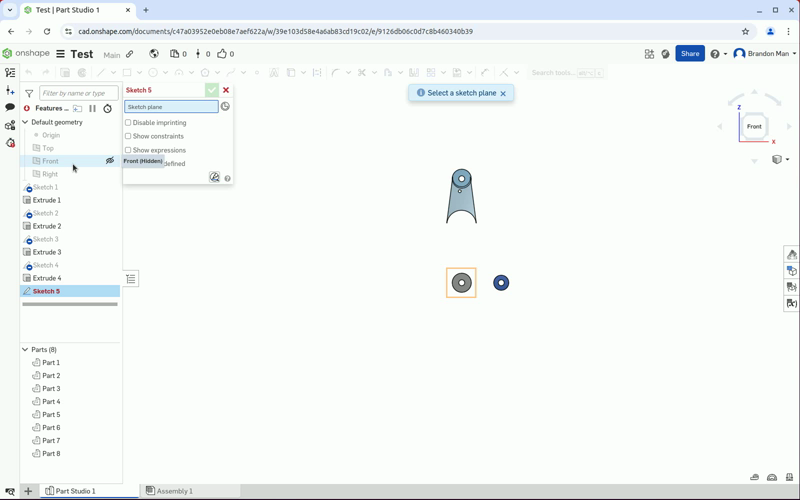
click(73, 163)
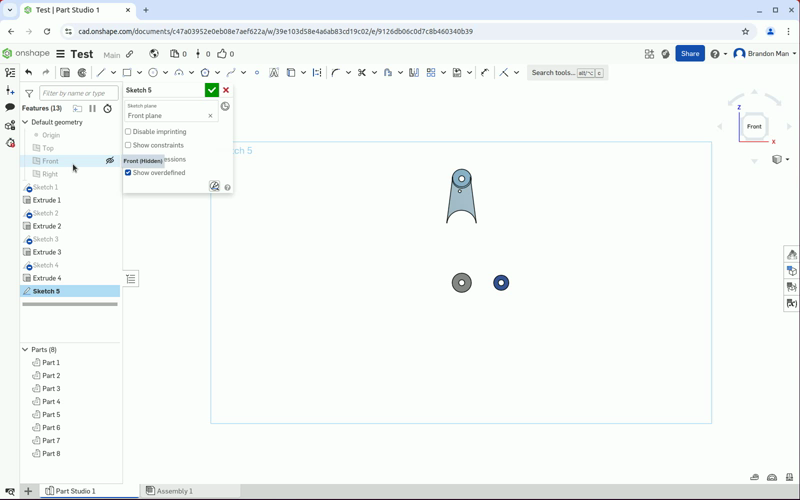
mouse_move(73, 352)
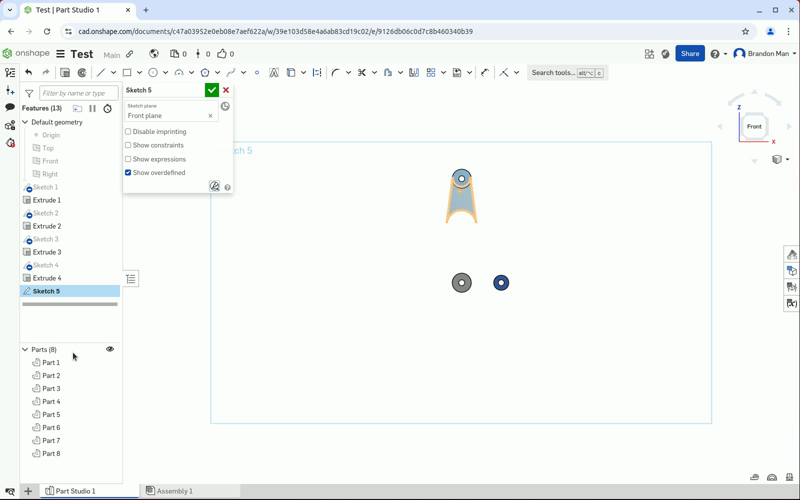
key(y)
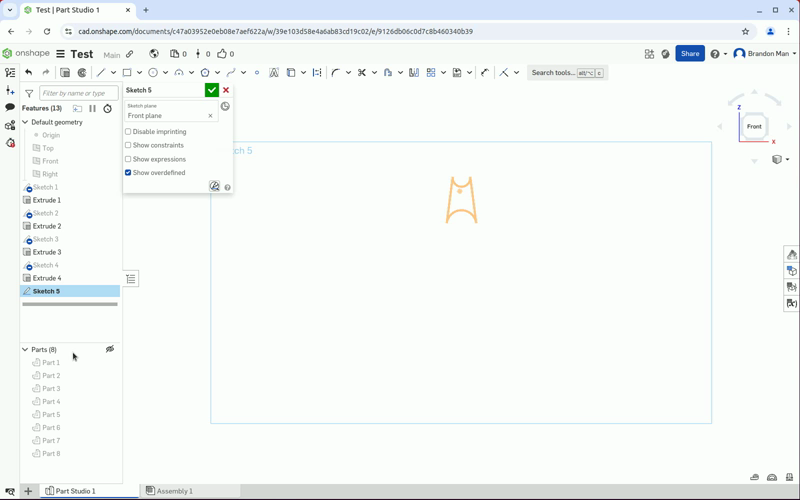
key(c)
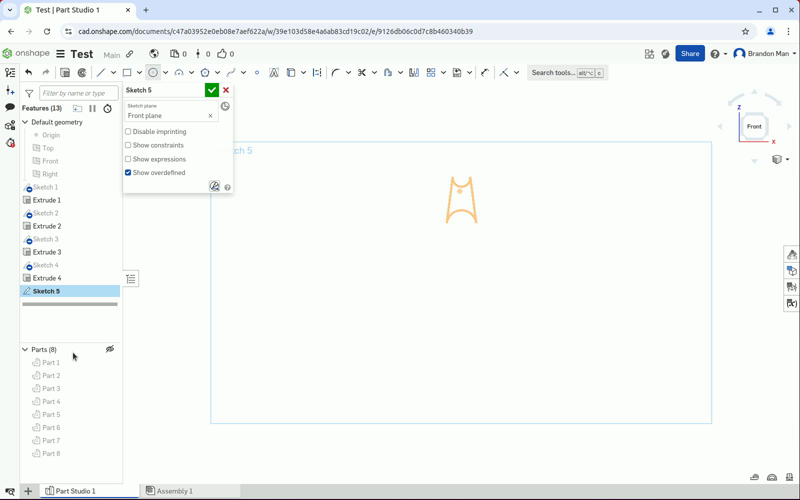
key_down(shift)
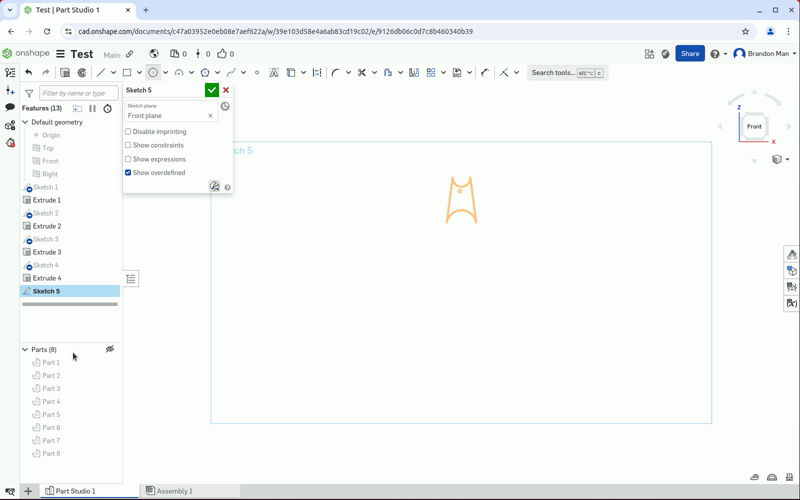
mouse_move(461, 225)
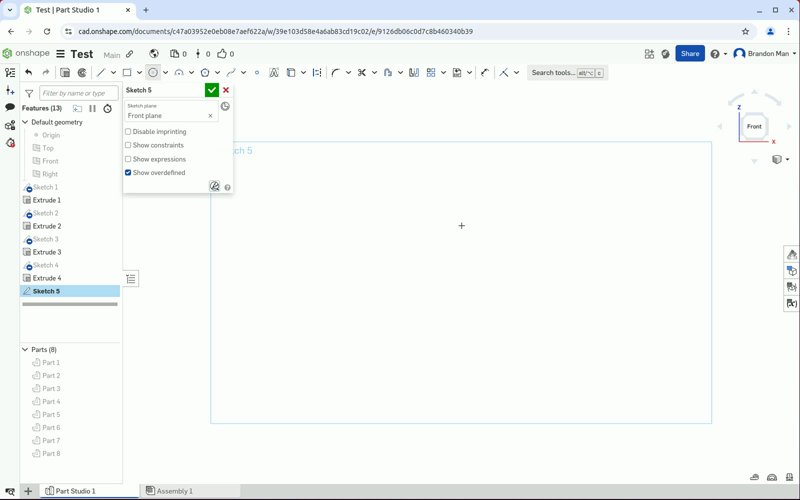
click(461, 225)
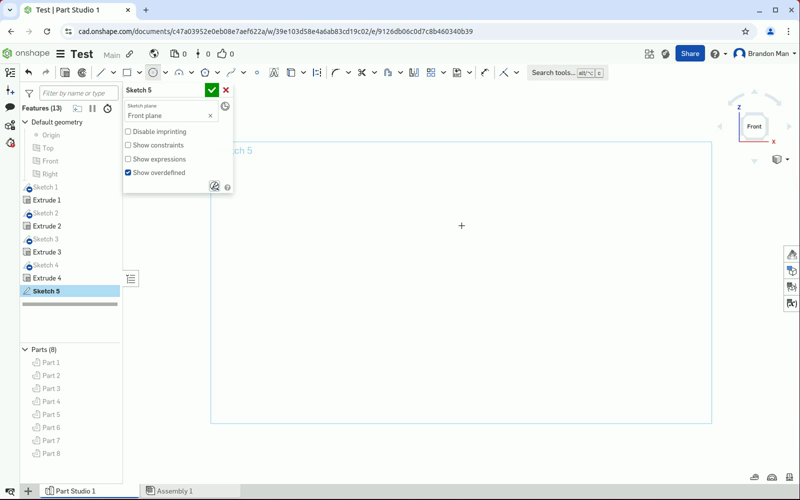
key_up(shift)
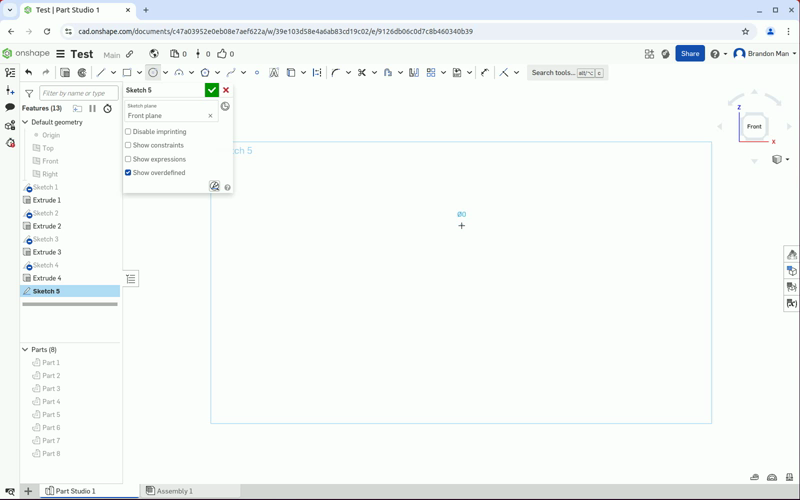
mouse_move(477, 225)
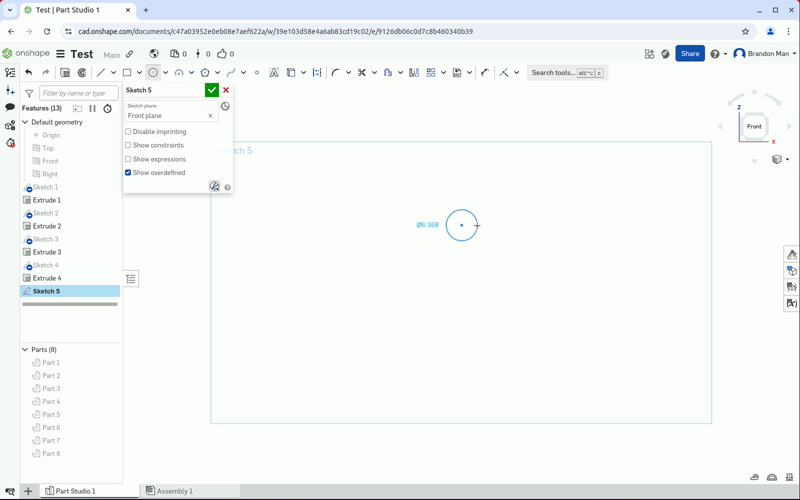
click(477, 225)
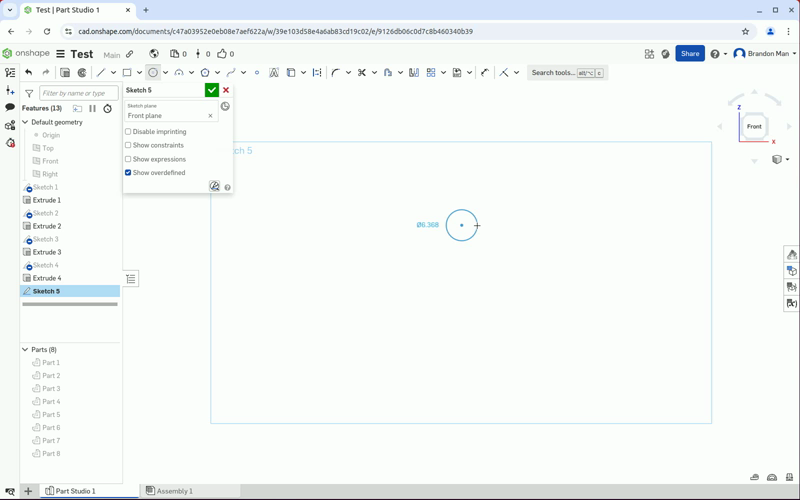
key(esc)
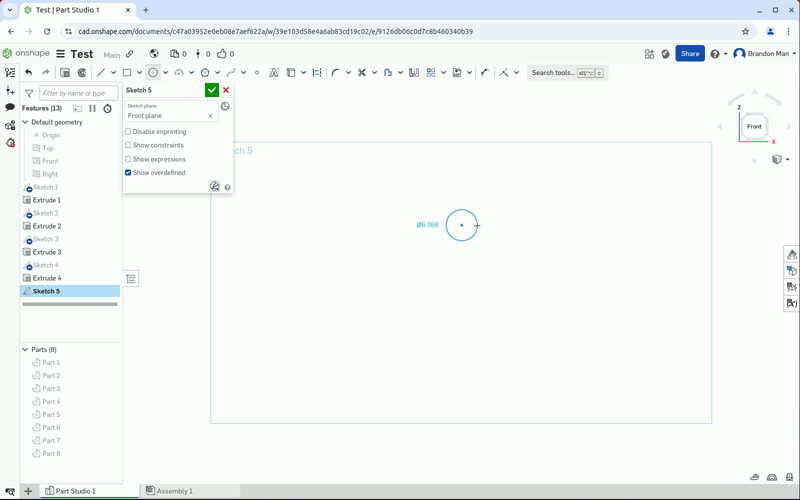
key(c)
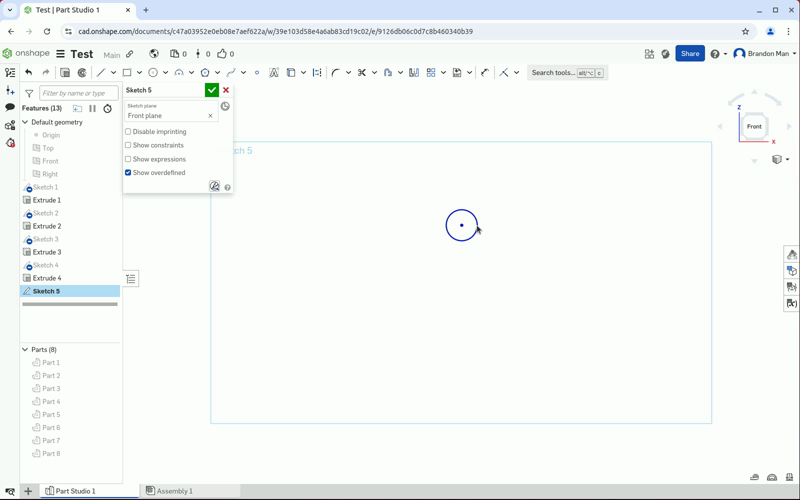
key_down(shift)
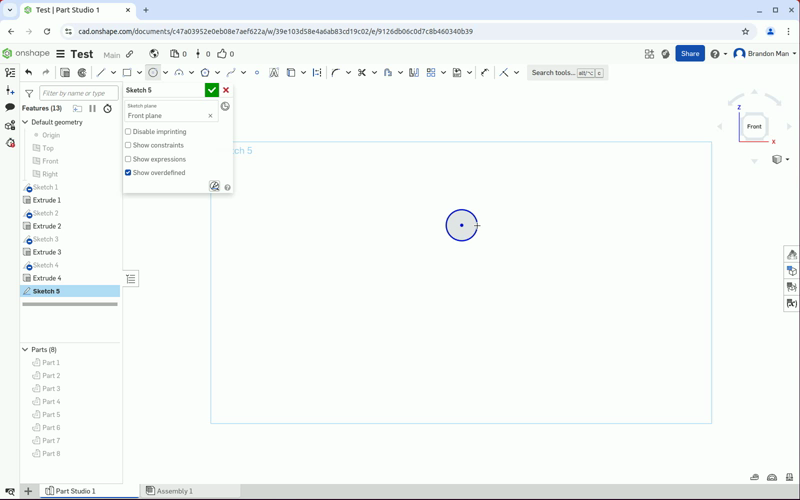
mouse_move(461, 225)
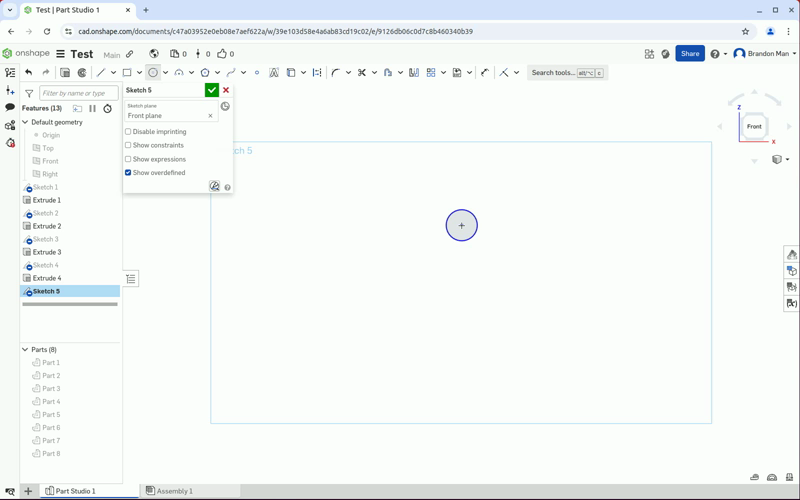
click(461, 225)
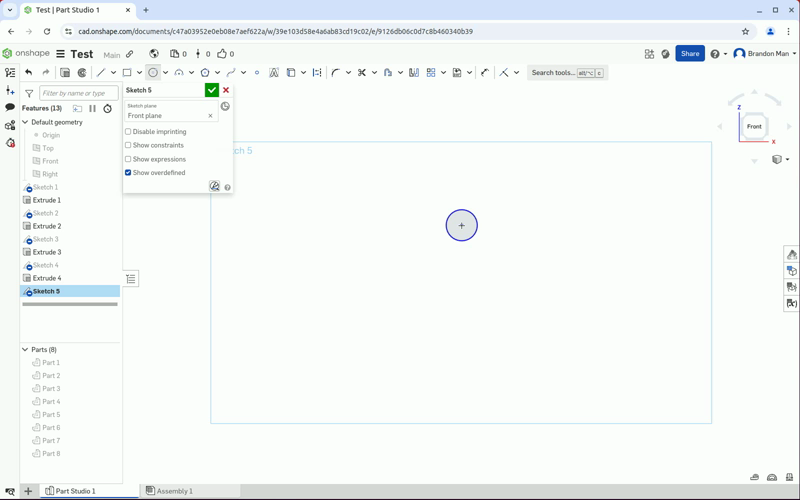
key_up(shift)
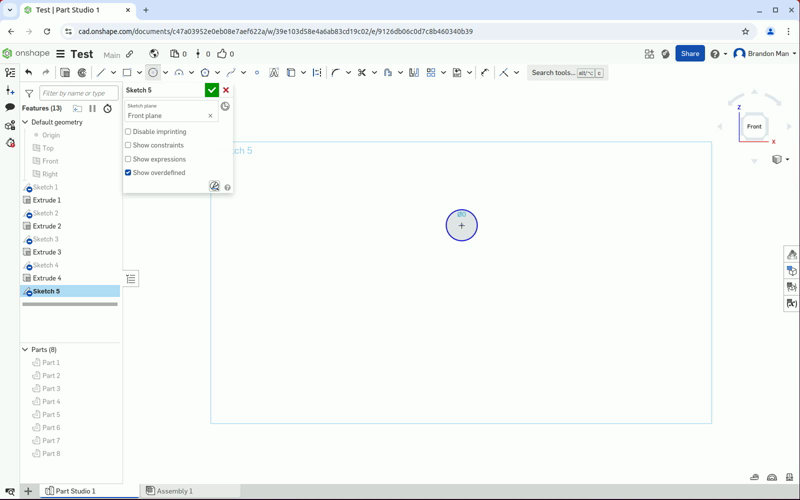
mouse_move(465, 225)
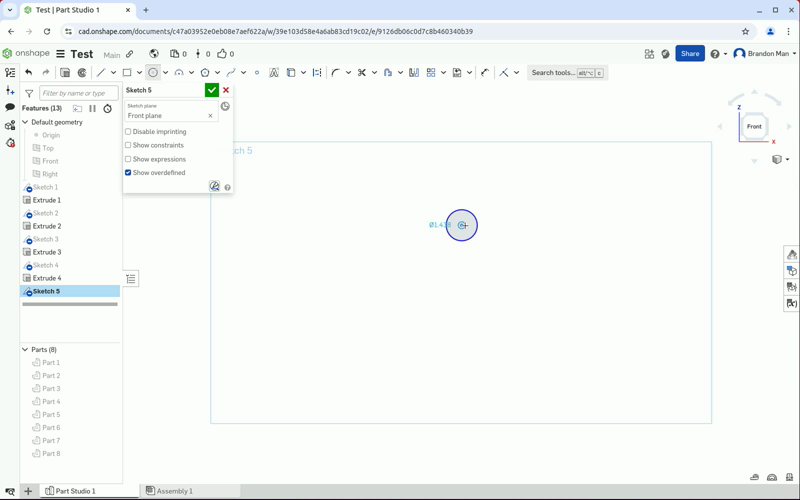
scroll(6)
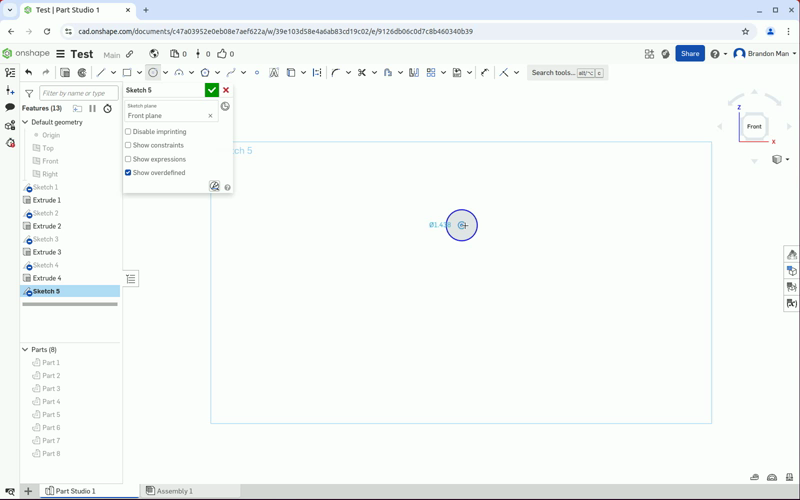
scroll(6)
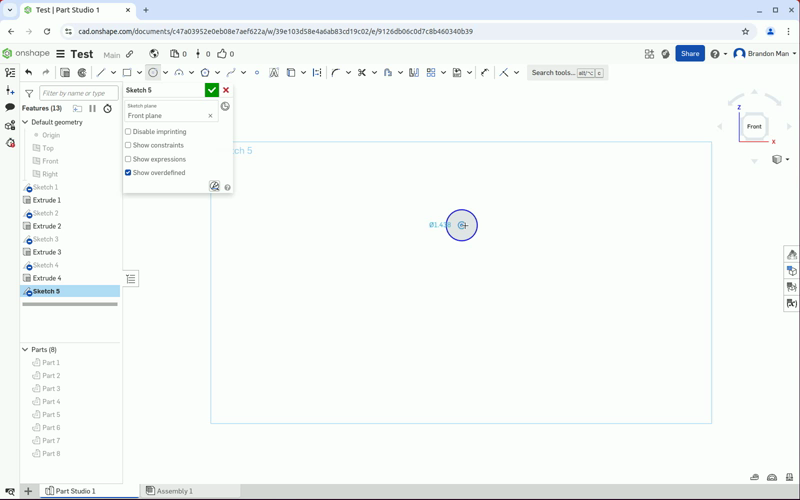
scroll(6)
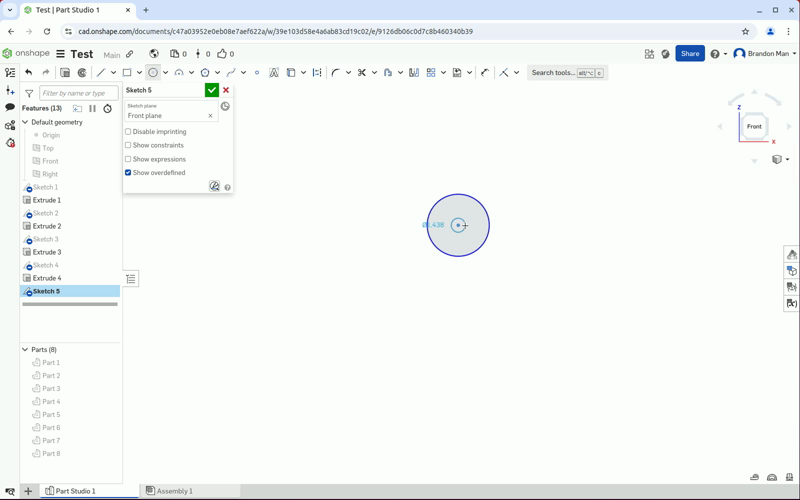
scroll(6)
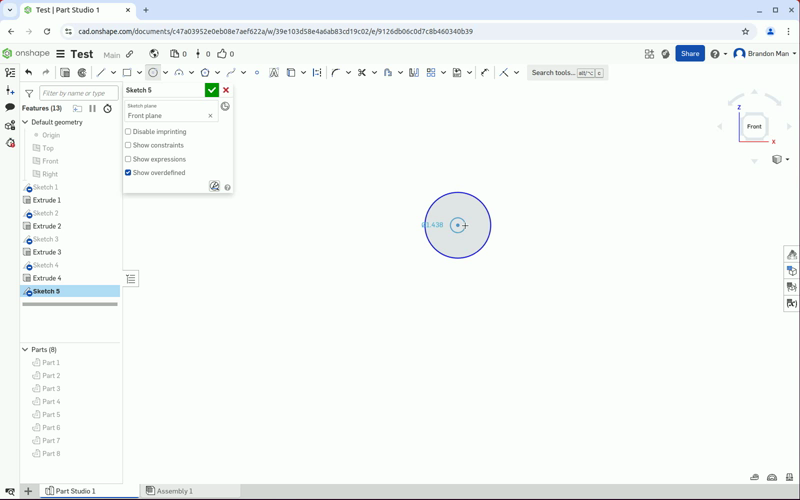
scroll(6)
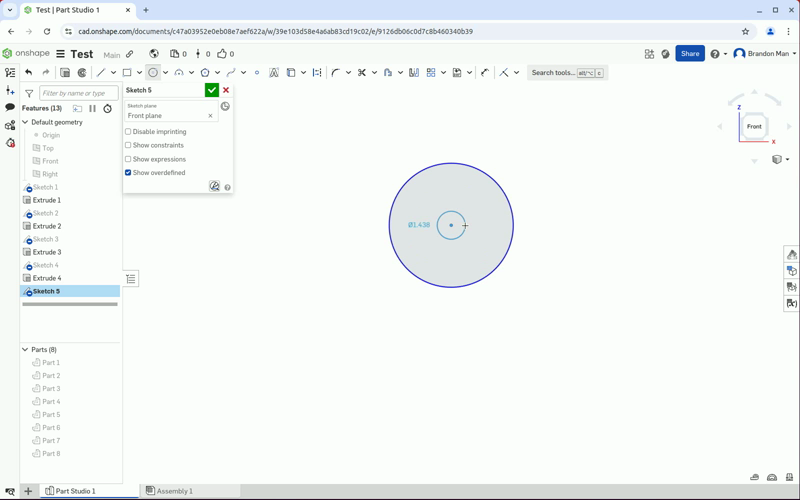
scroll(6)
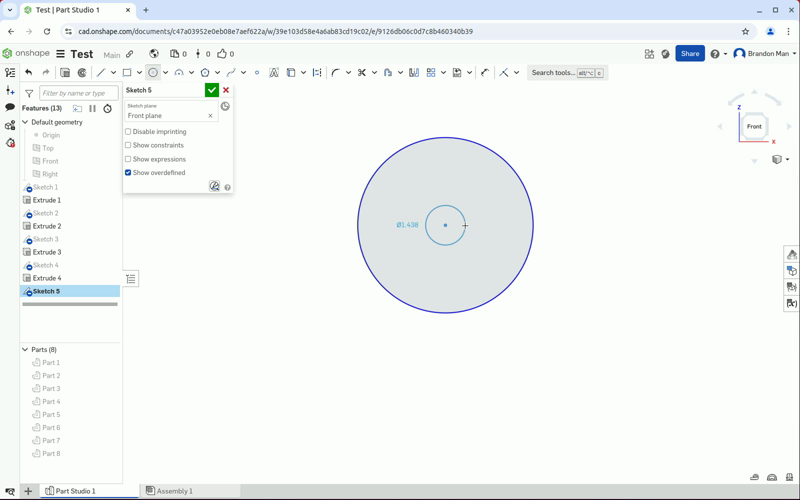
scroll(6)
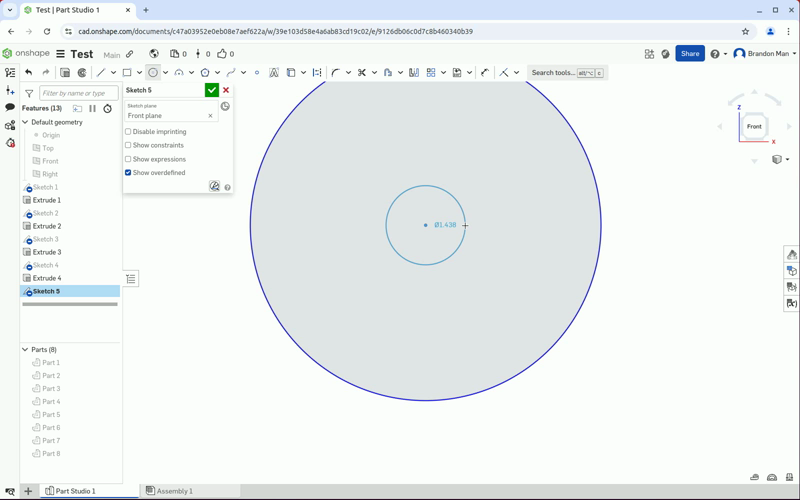
click(465, 225)
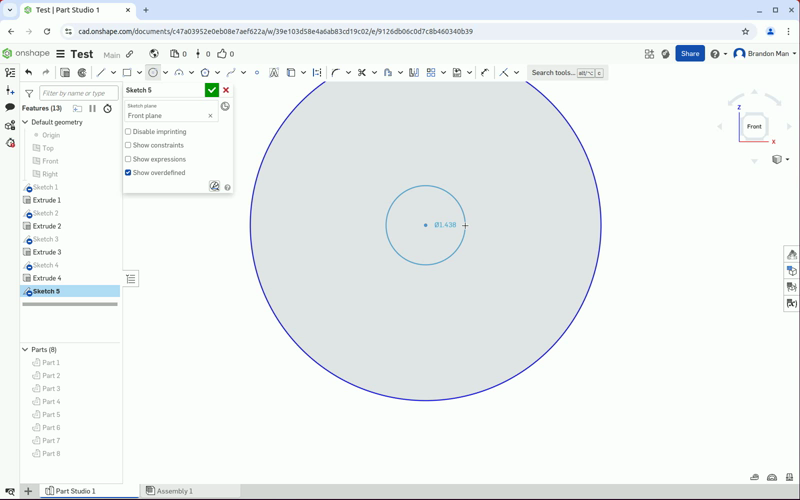
scroll(-6)
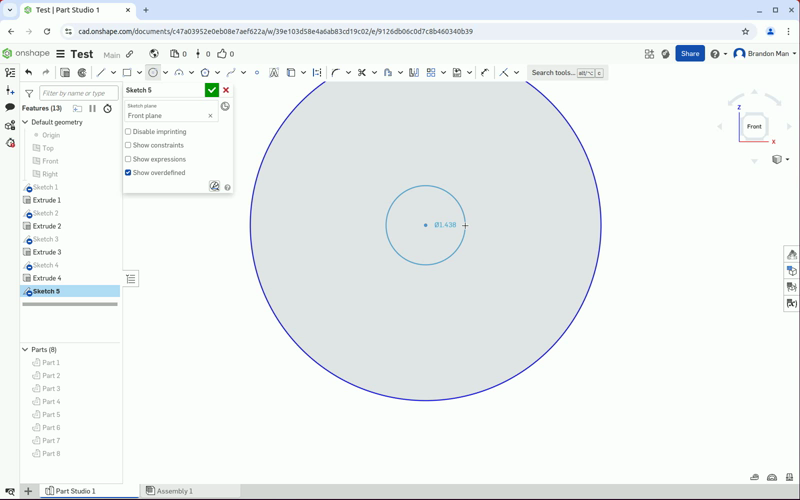
scroll(-6)
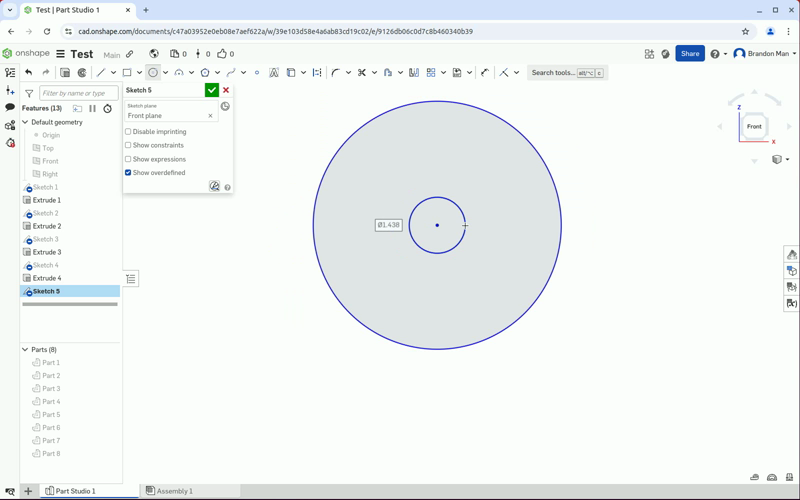
scroll(-6)
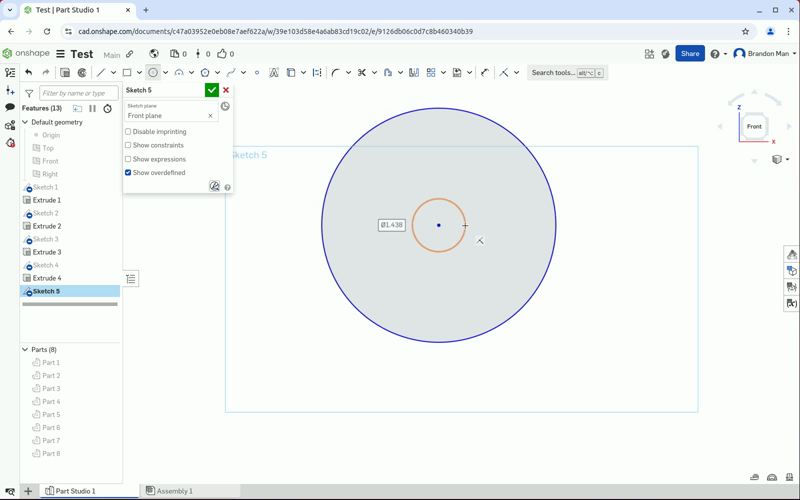
scroll(-6)
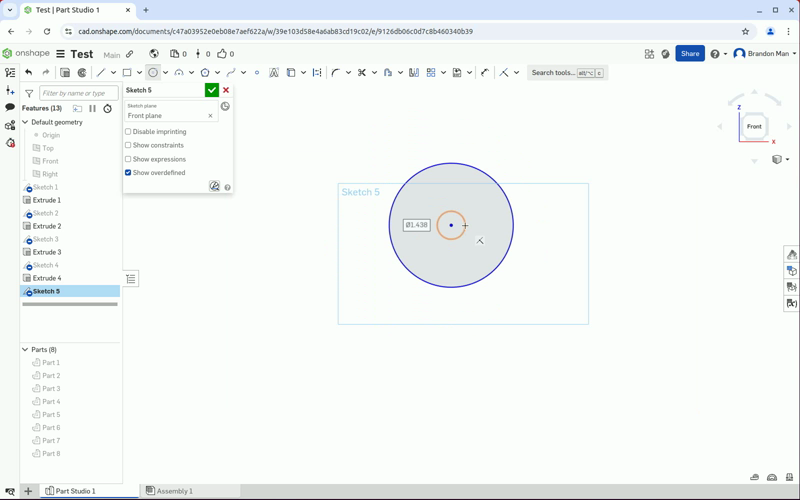
scroll(-6)
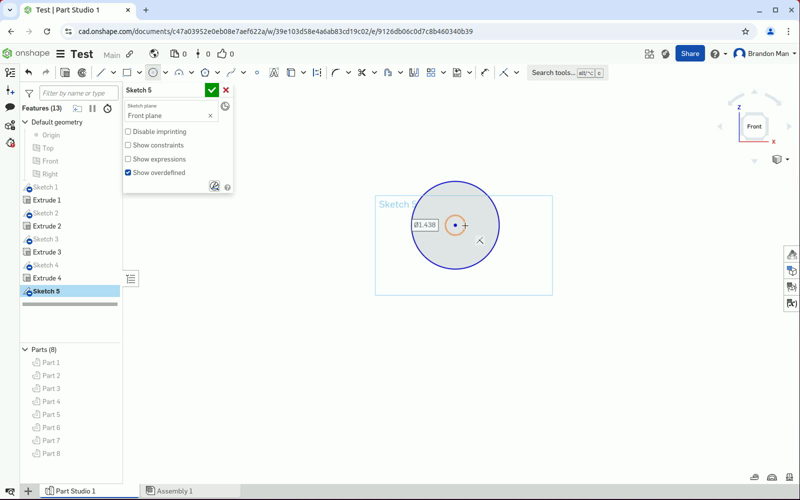
scroll(-6)
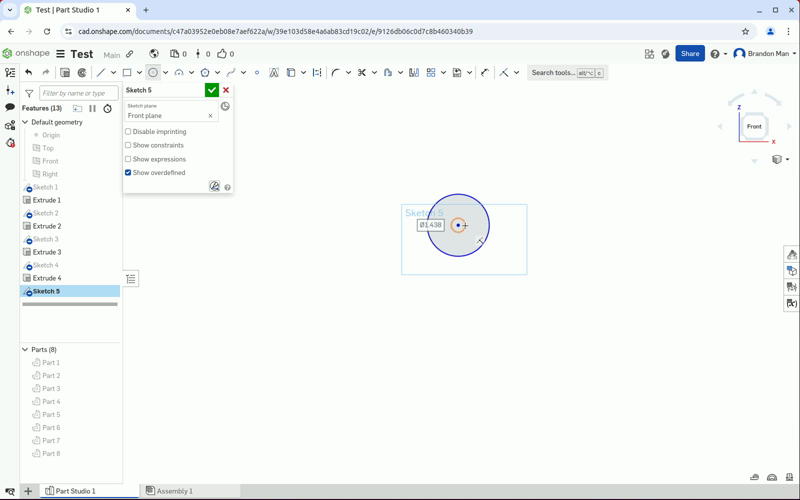
scroll(-6)
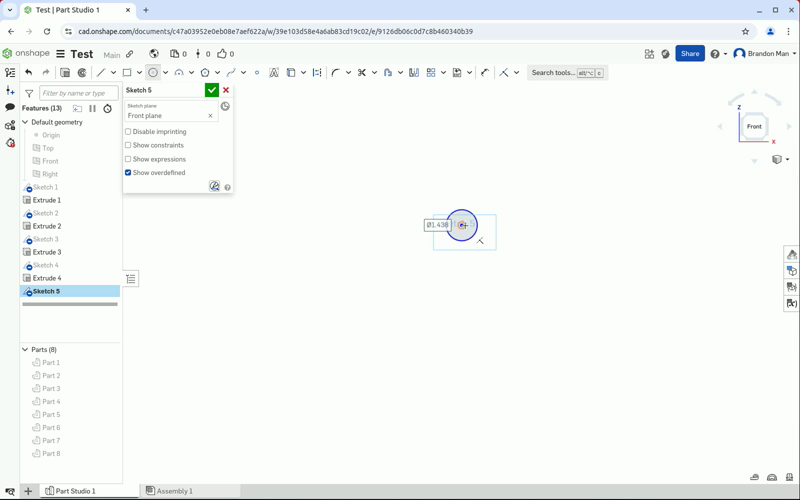
key(esc)
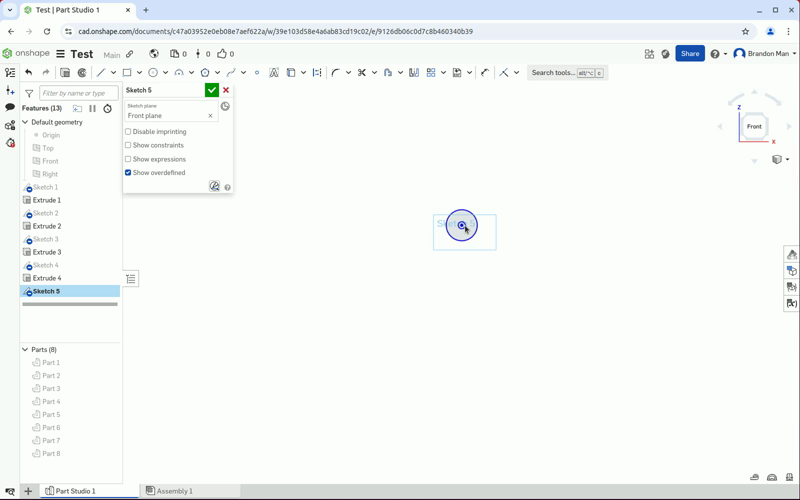
mouse_move(456, 218)
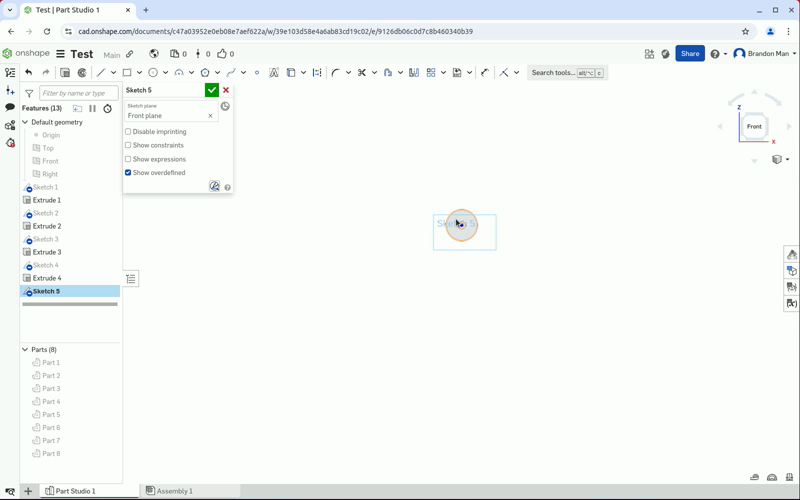
scroll(6)
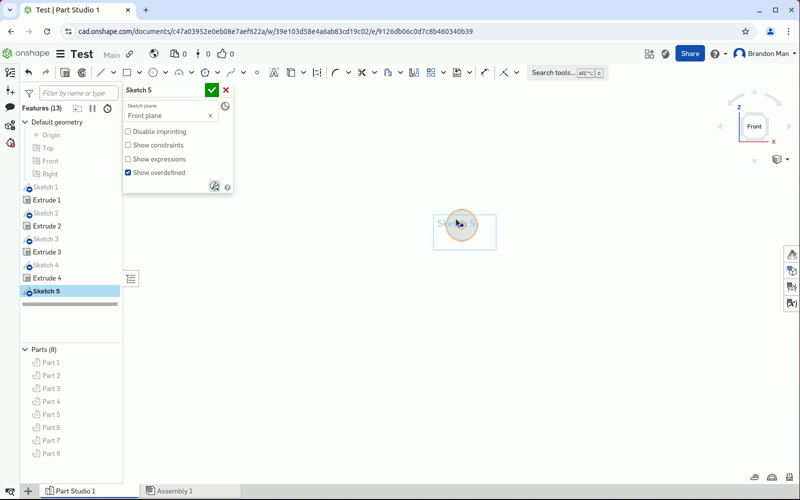
scroll(6)
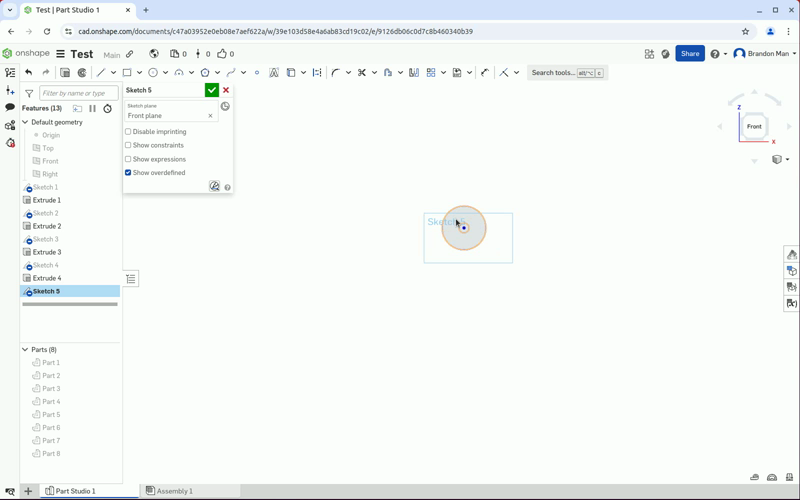
scroll(6)
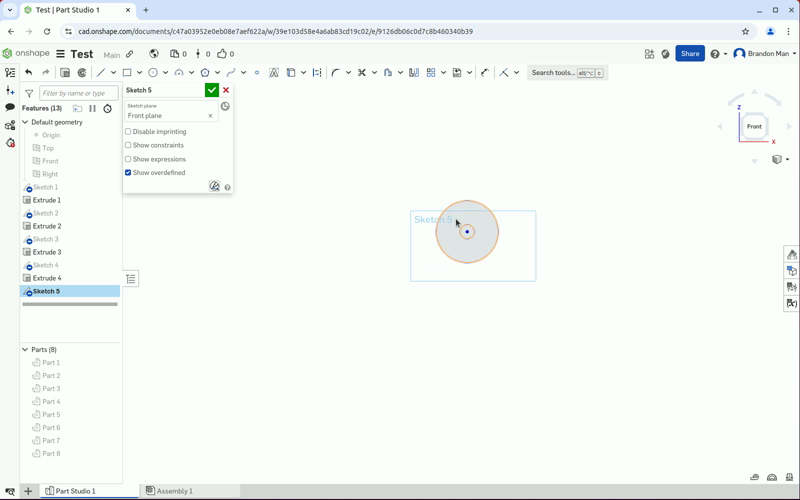
scroll(6)
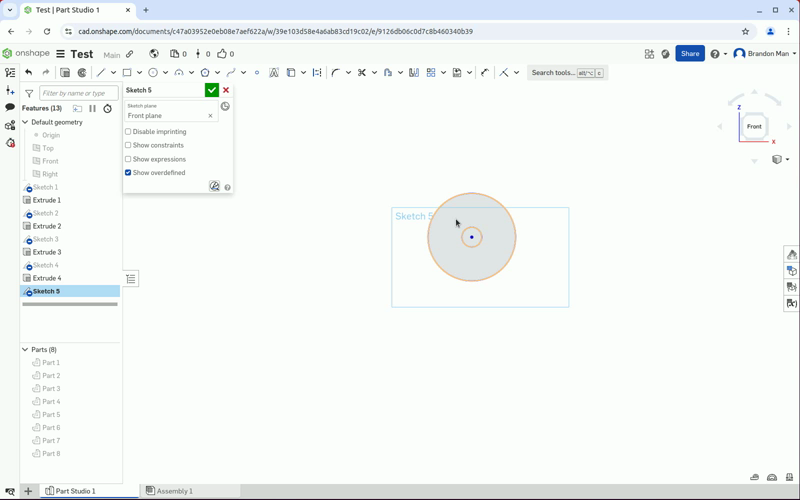
scroll(6)
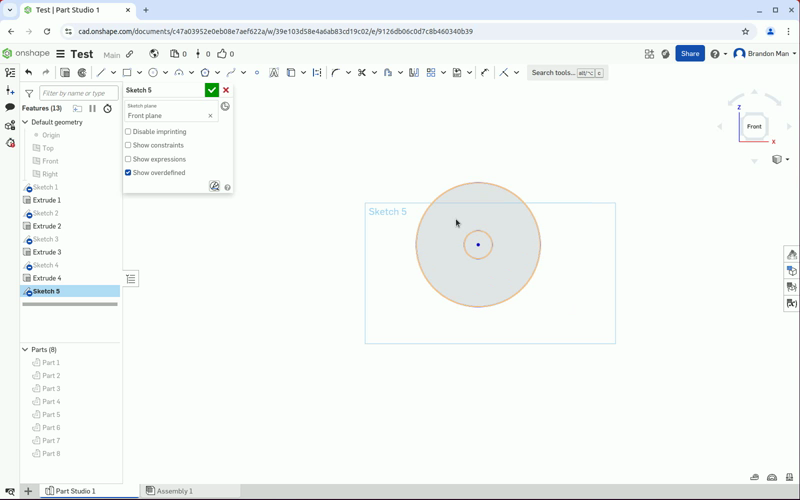
scroll(6)
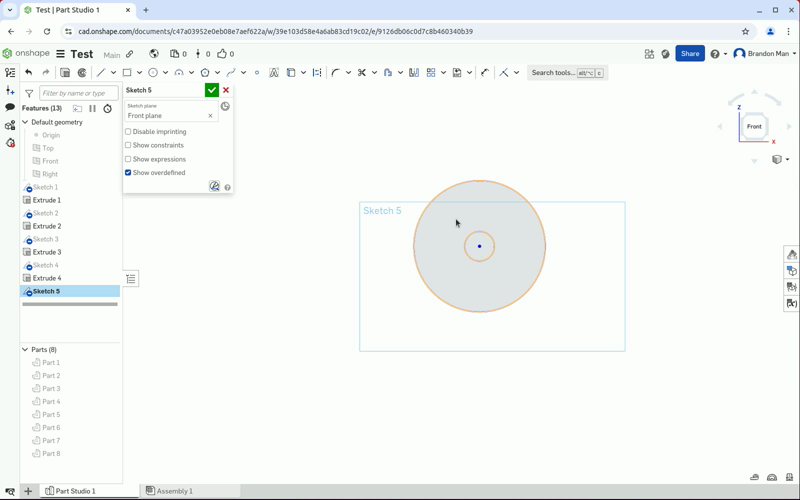
scroll(6)
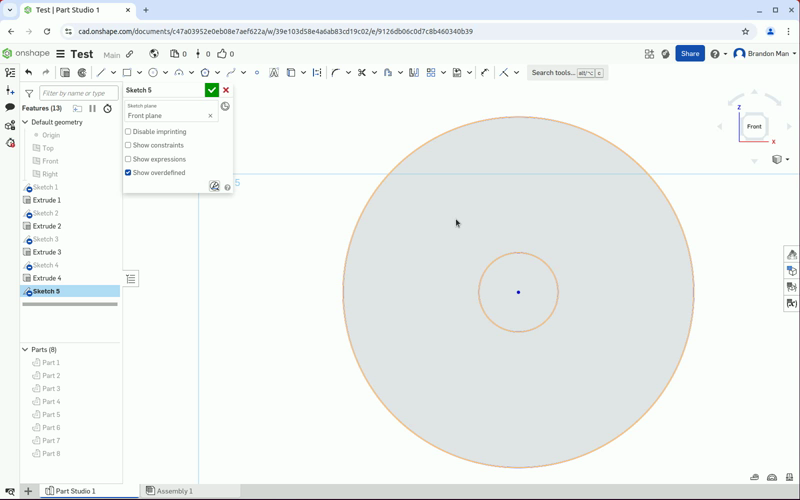
click(456, 218)
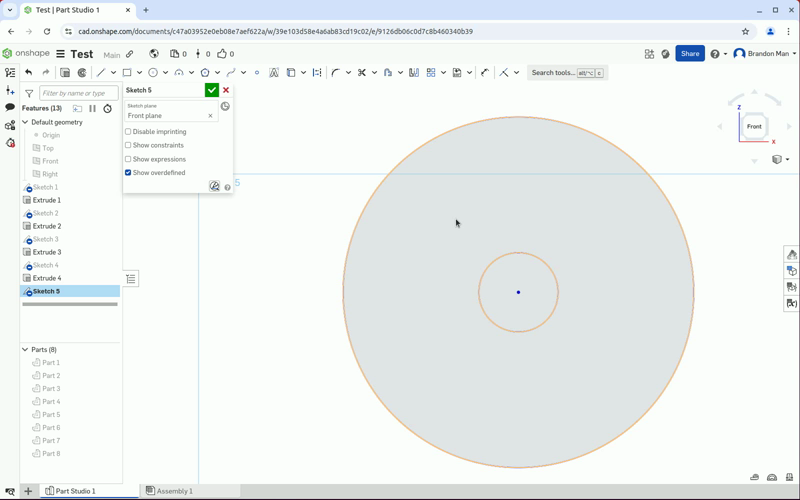
scroll(-6)
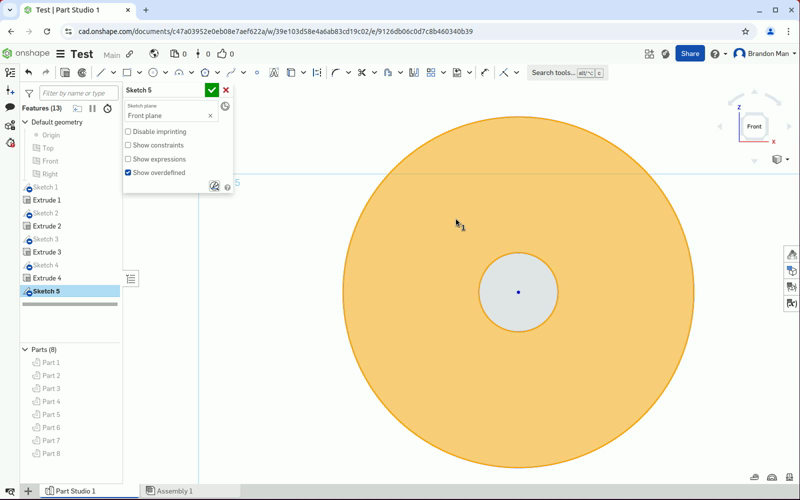
scroll(-6)
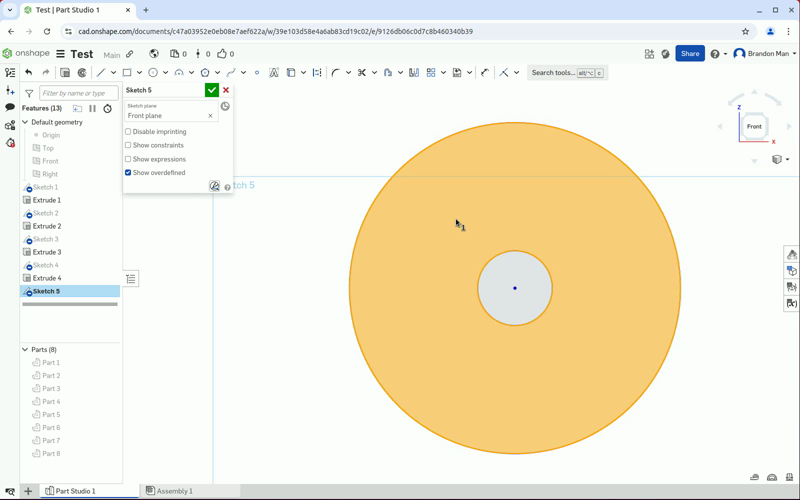
scroll(-6)
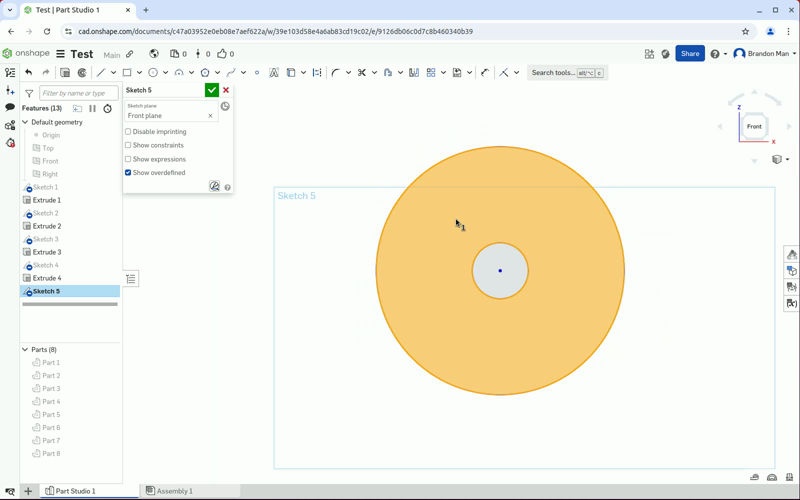
scroll(-6)
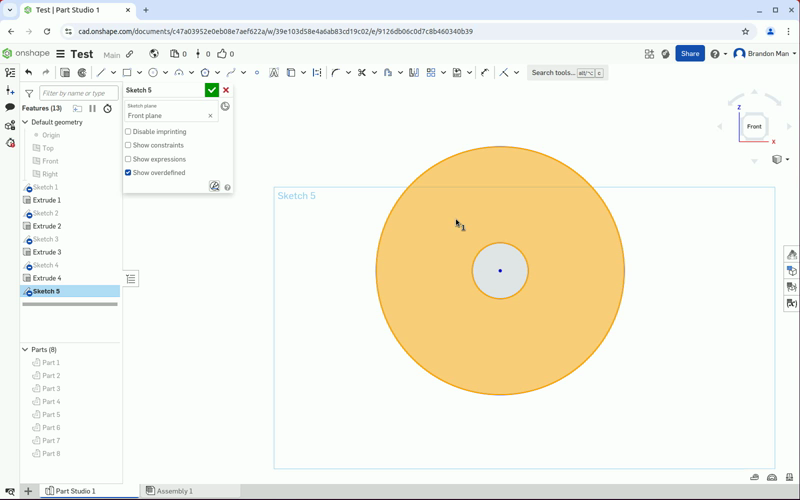
scroll(-6)
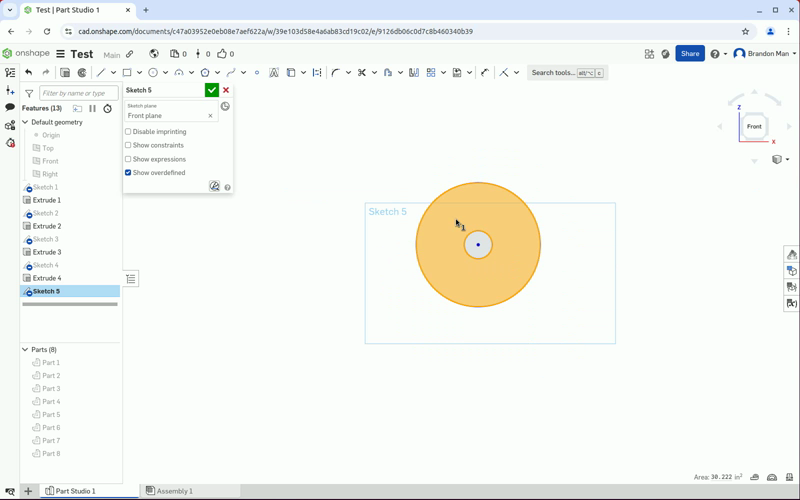
scroll(-6)
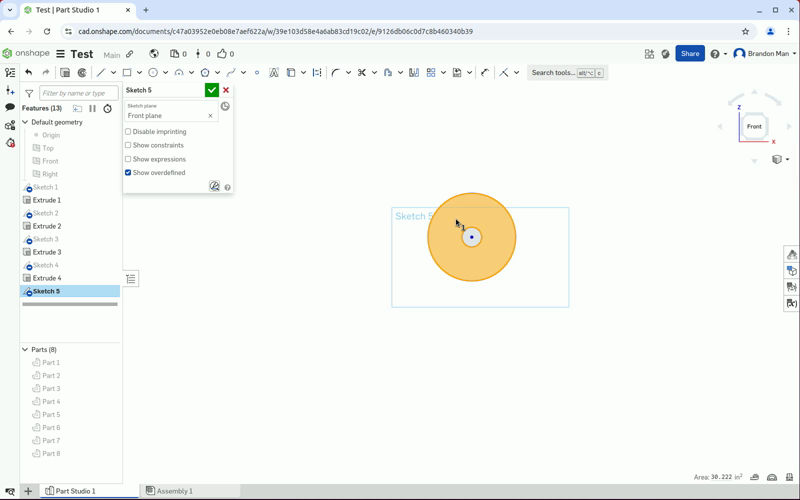
scroll(-6)
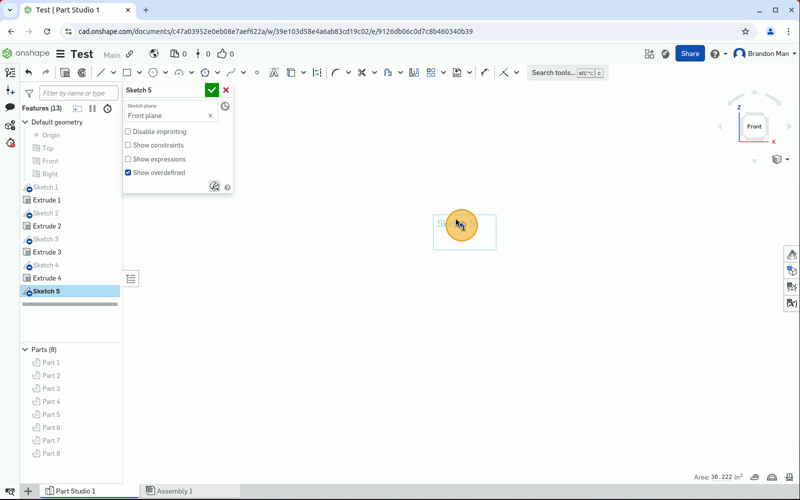
mouse_move(73, 352)
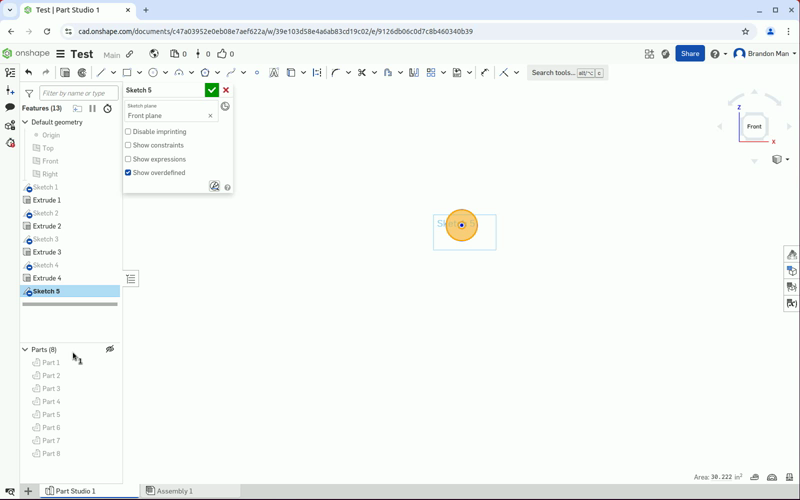
key(shift+y)
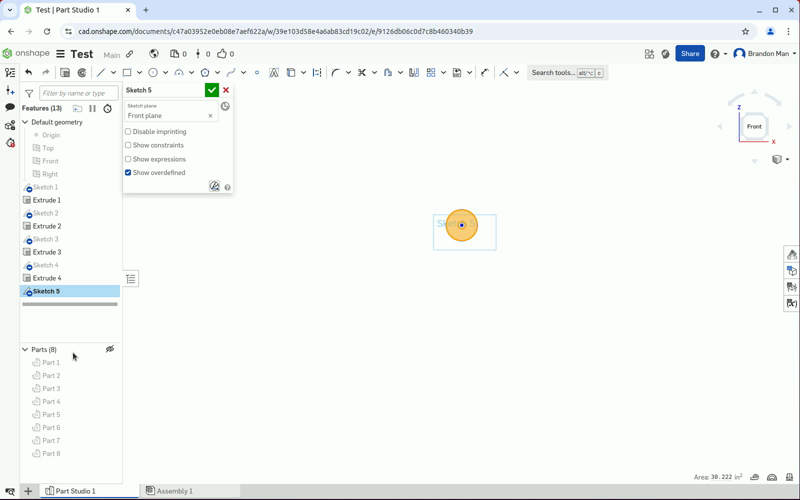
key(shift+e)
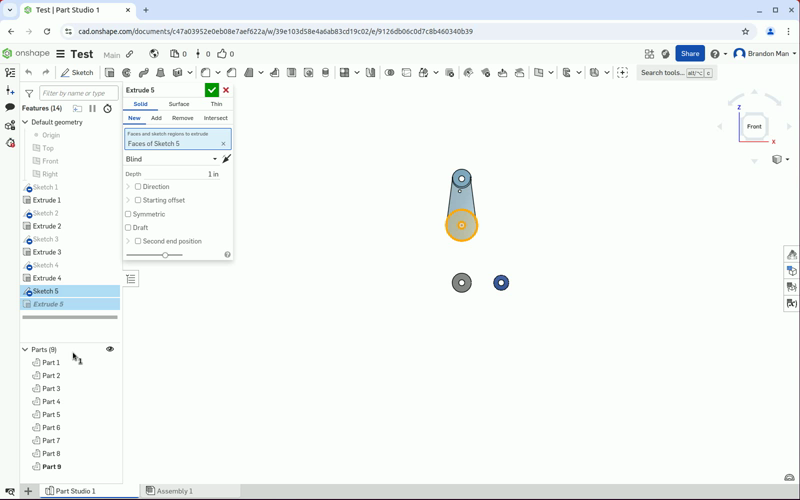
mouse_move(143, 106)
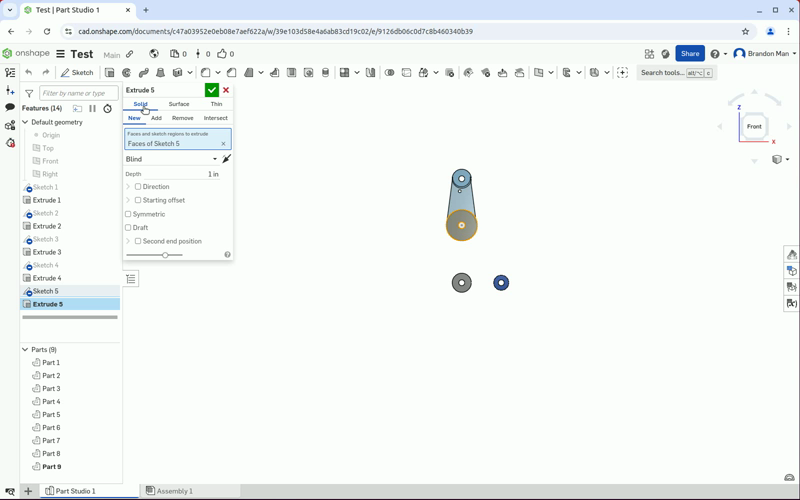
click(143, 106)
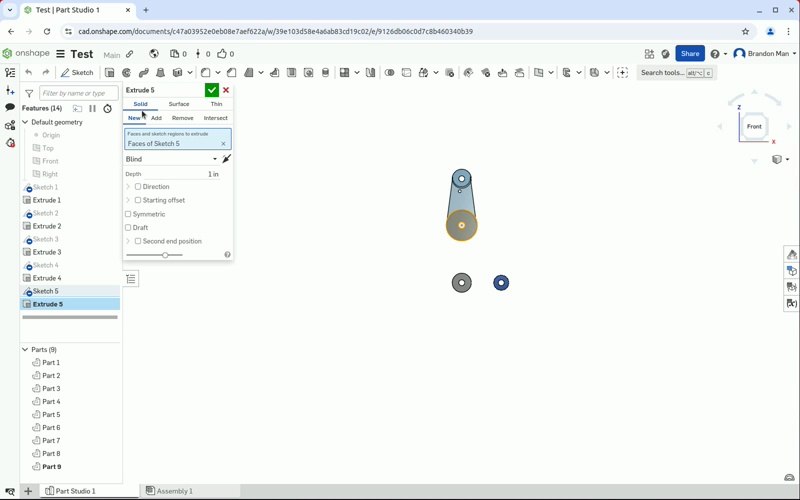
mouse_move(137, 120)
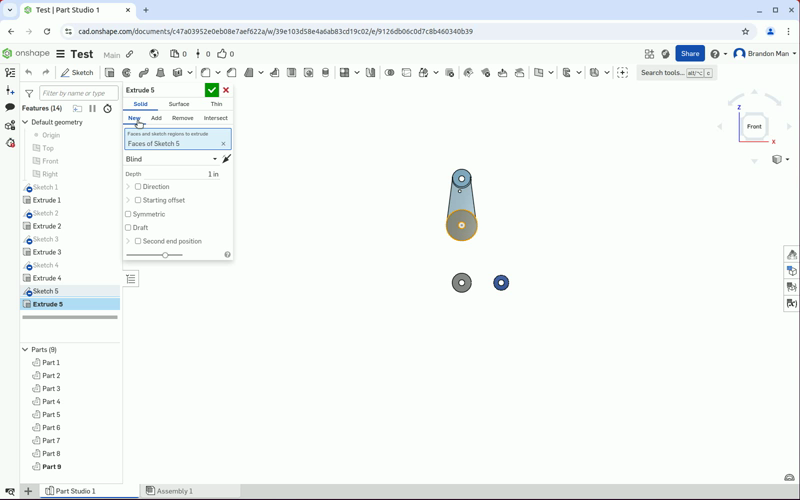
click(137, 120)
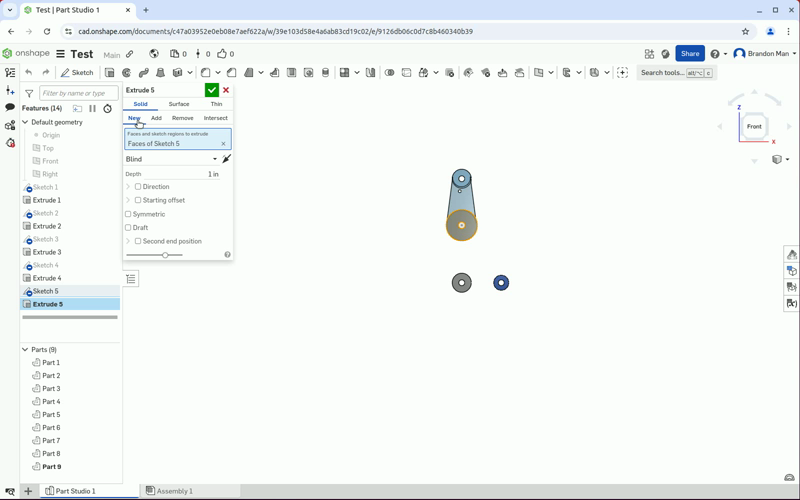
key(tab, 4)
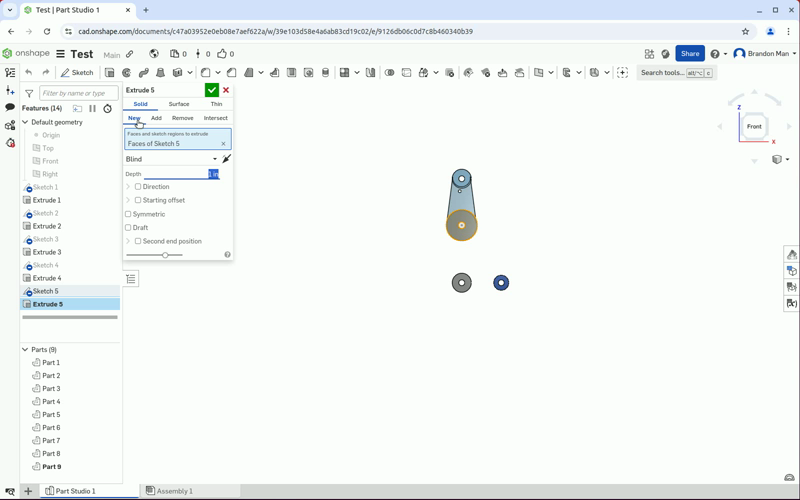
text(0.481)
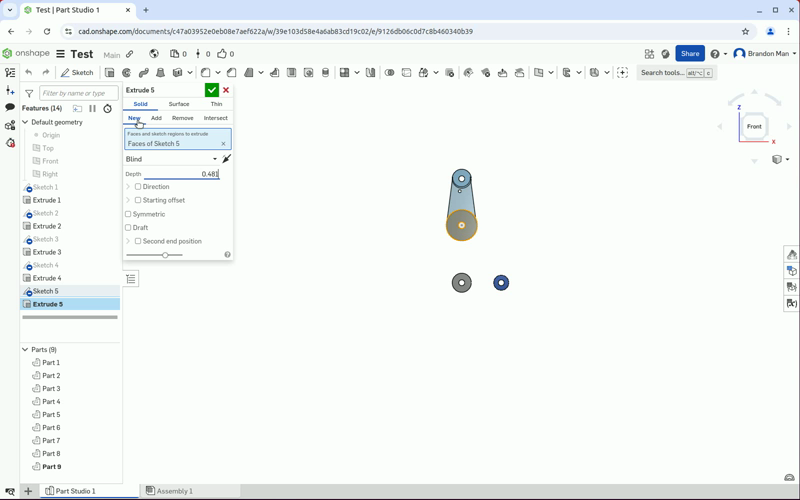
key(enter)
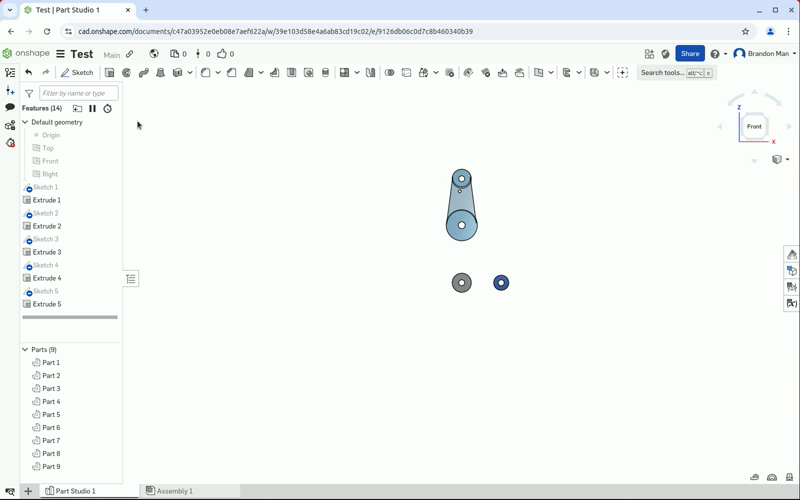
key(shift+h)
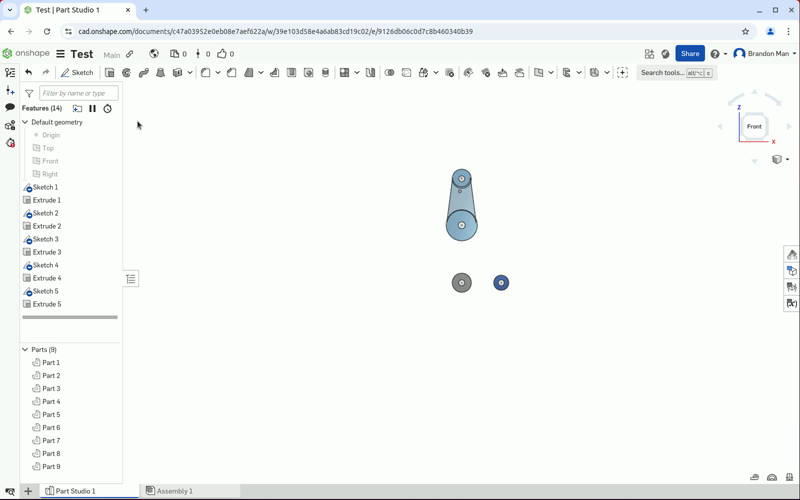
key(shift+h)
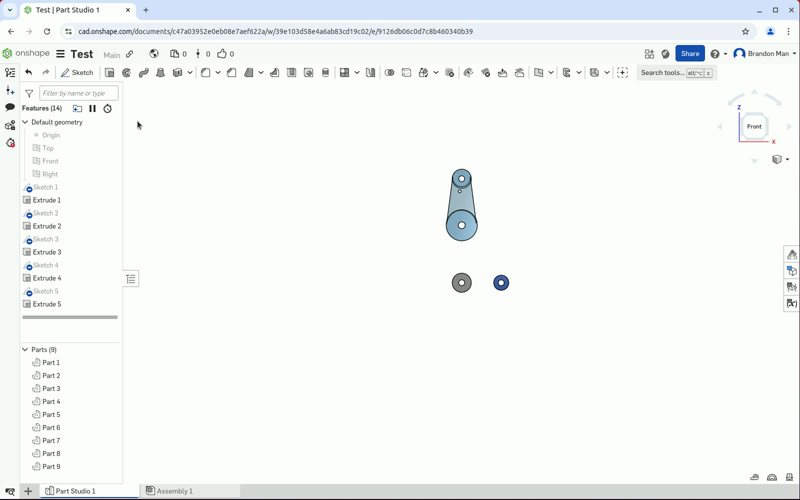
mouse_move(73, 189)
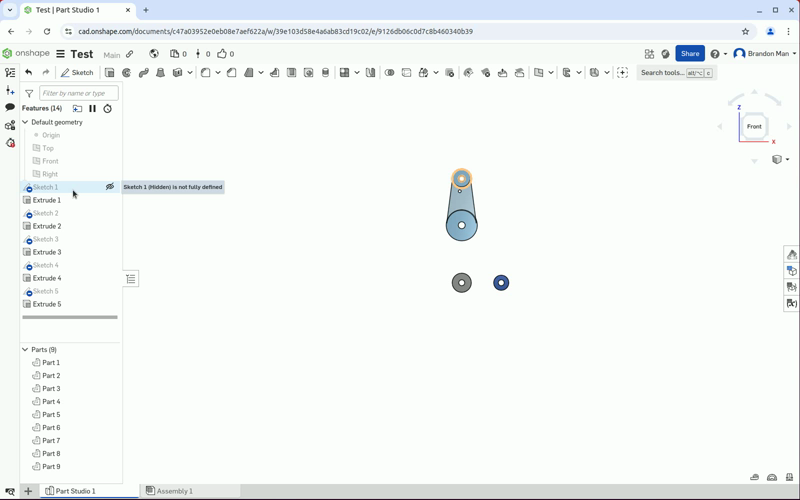
click(73, 189)
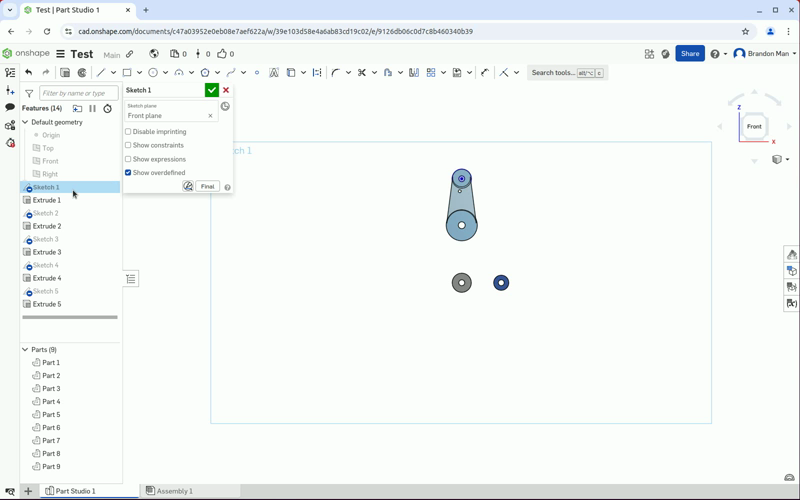
mouse_move(229, 92)
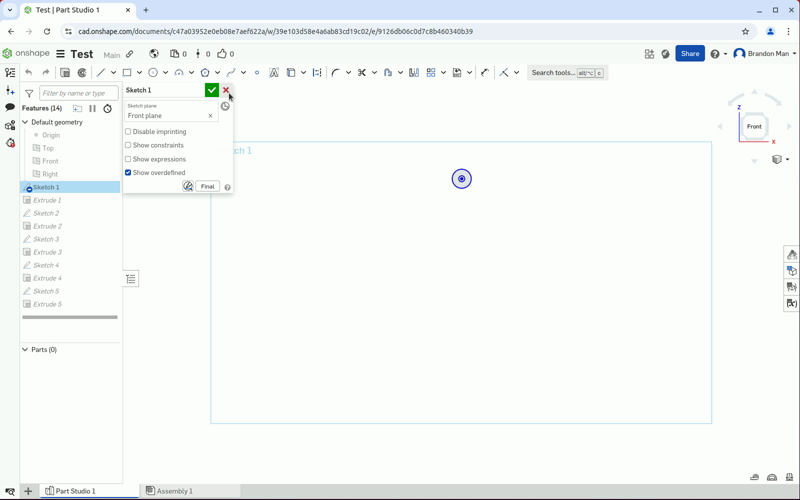
click(229, 92)
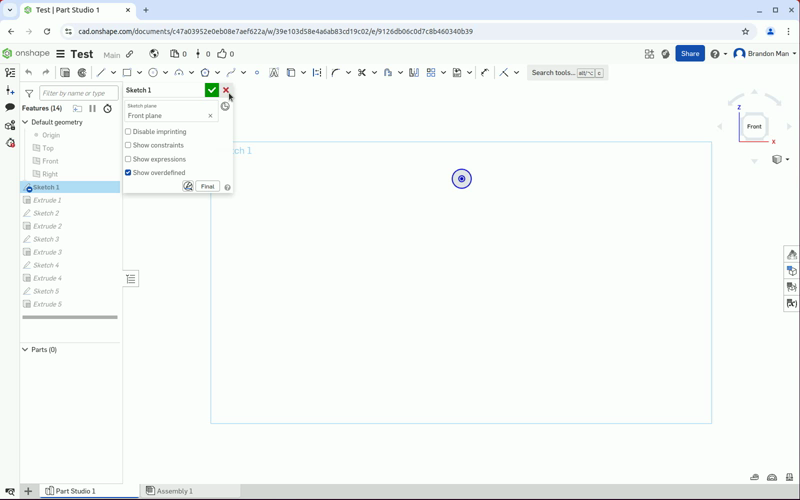
key(shift+s)
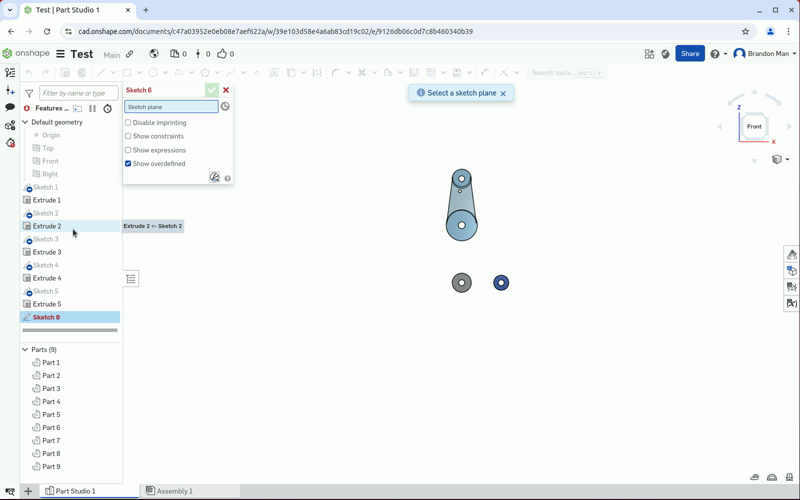
scroll(3)
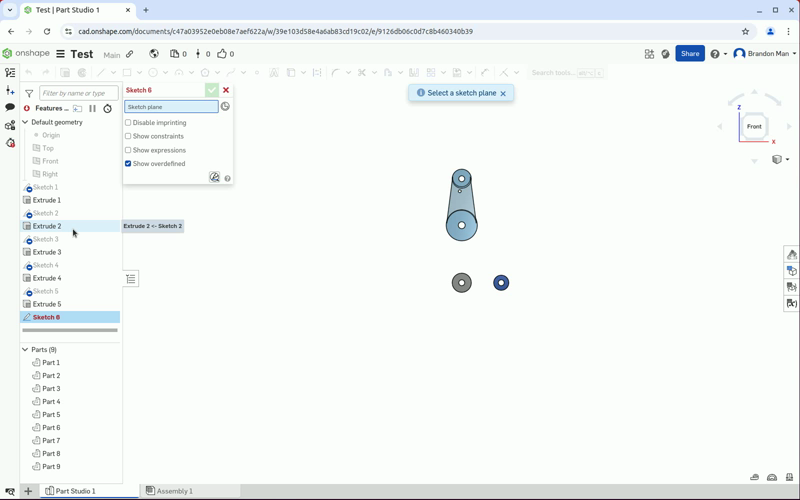
mouse_move(73, 163)
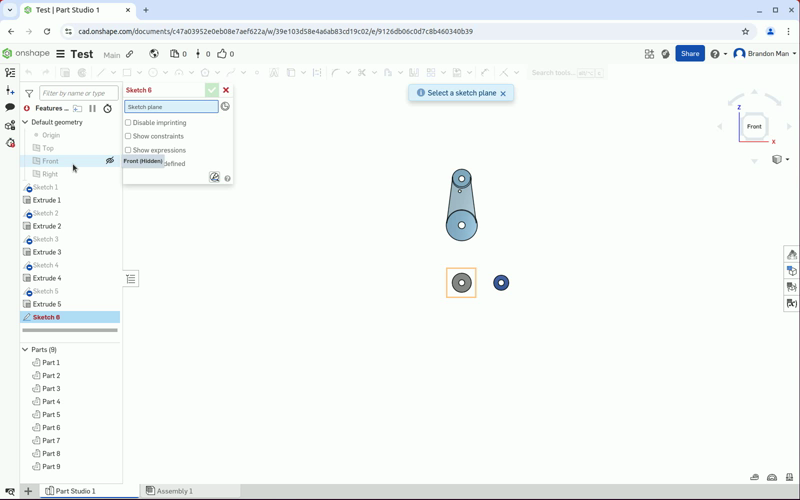
click(73, 163)
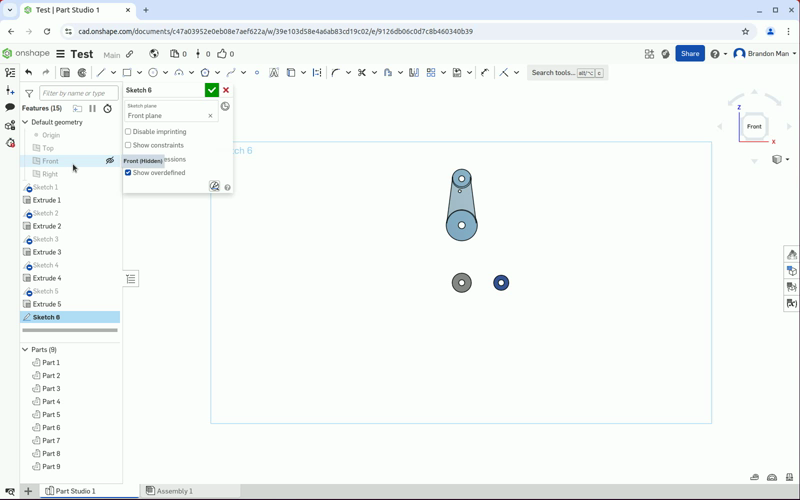
mouse_move(73, 352)
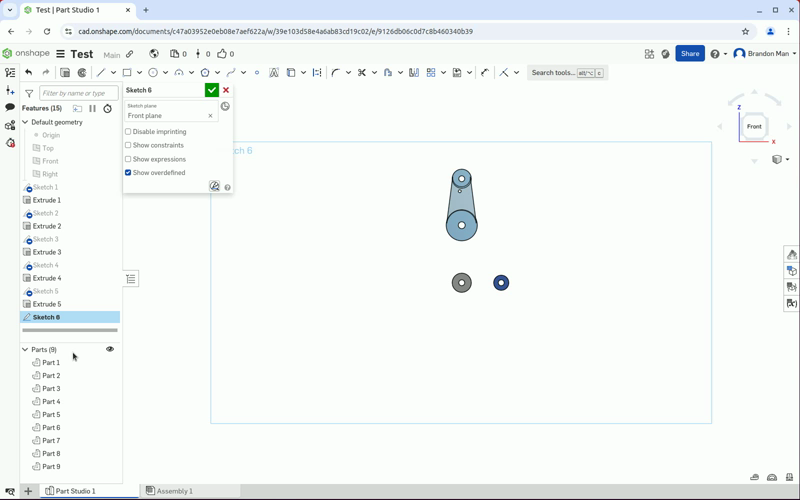
key(y)
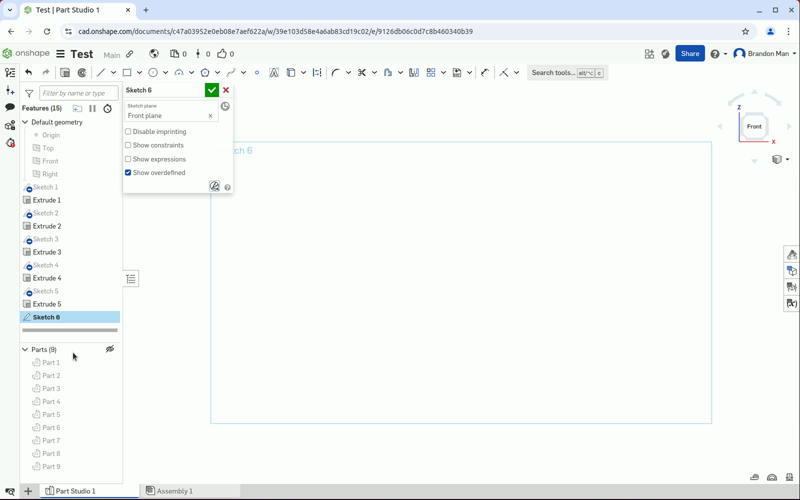
key(l)
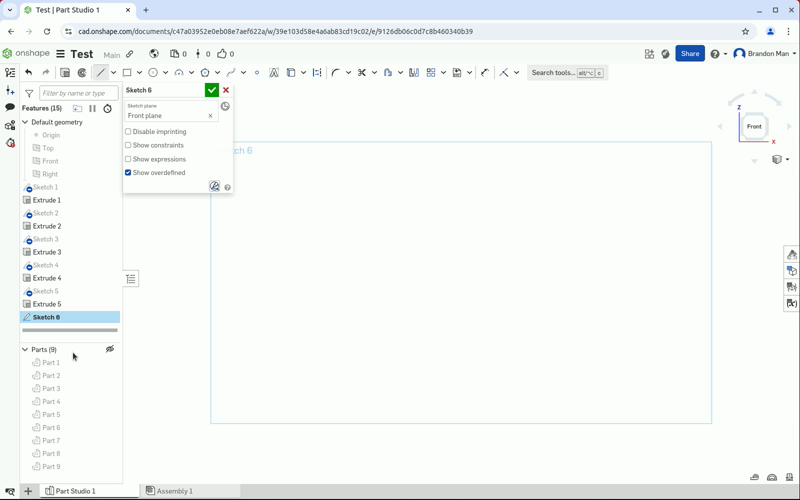
key_down(shift)
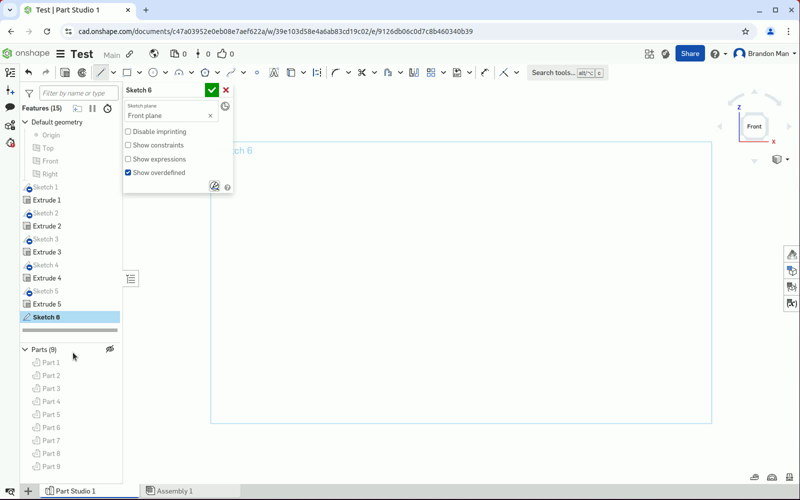
mouse_move(446, 226)
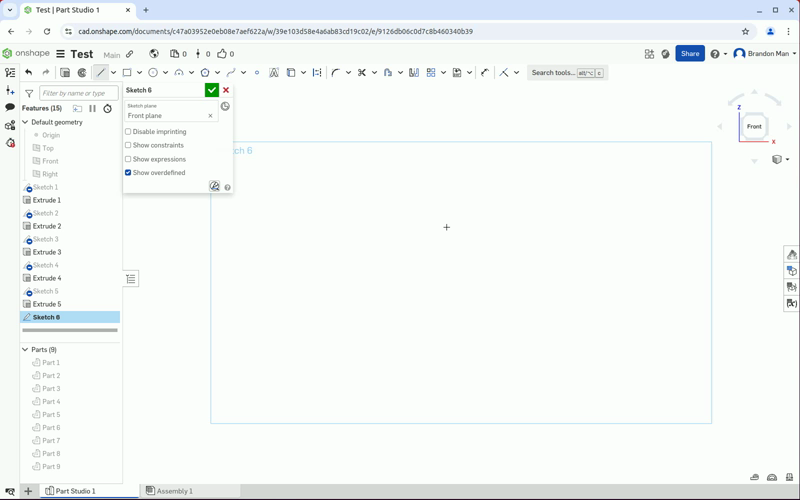
click(446, 226)
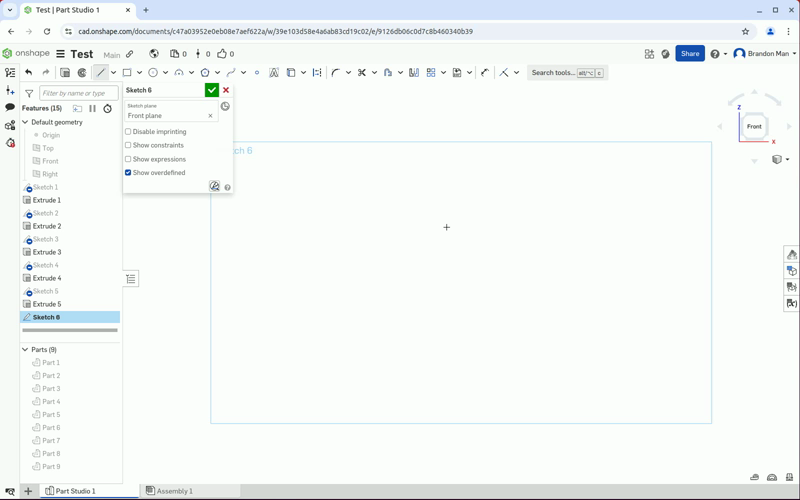
key_up(shift)
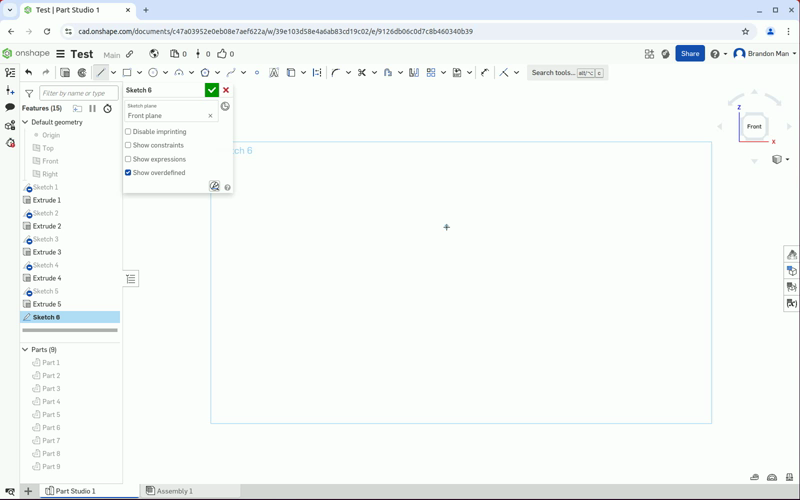
key_down(shift)
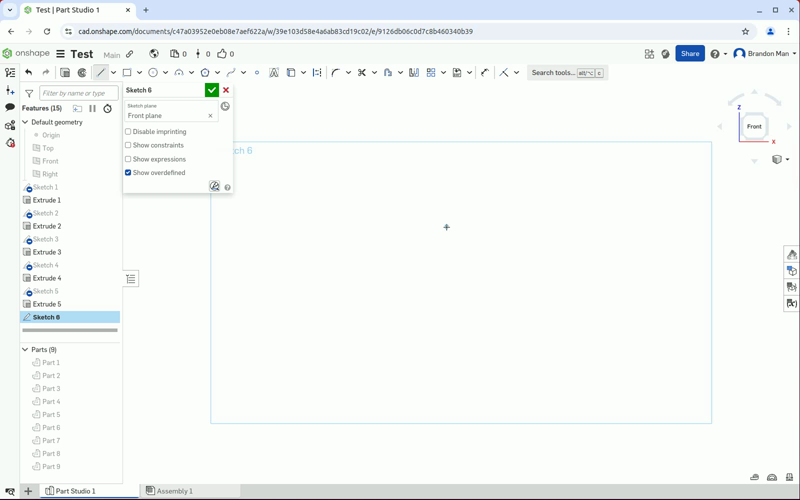
mouse_move(476, 226)
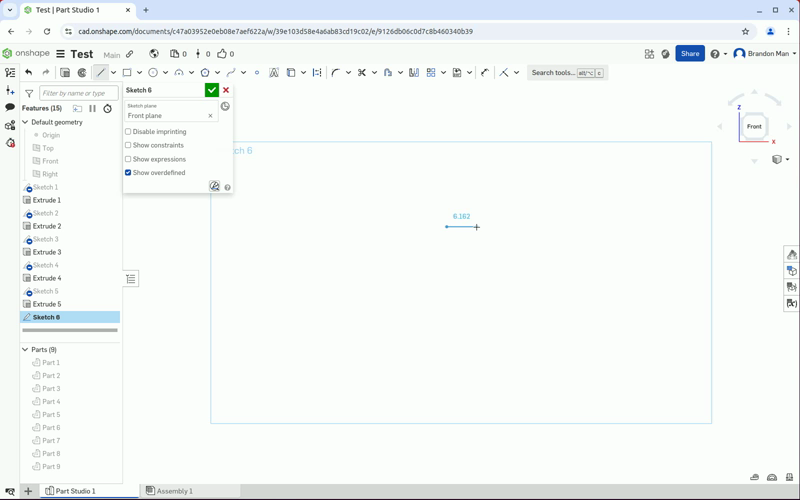
mouse_move(452, 284)
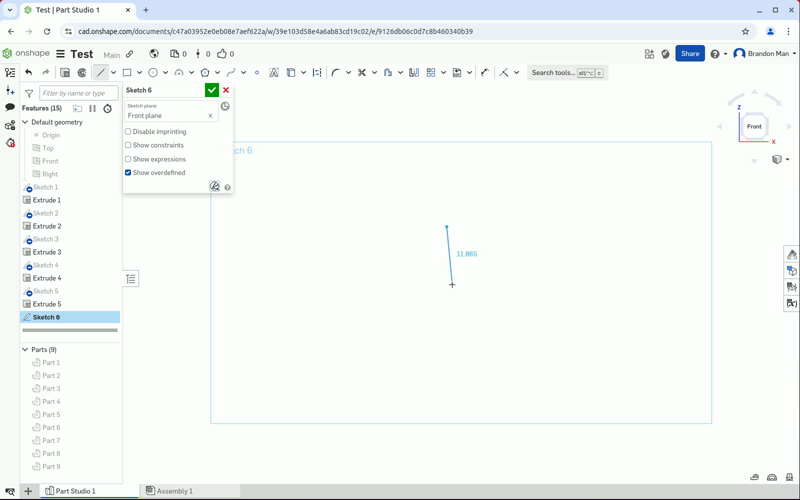
click(452, 284)
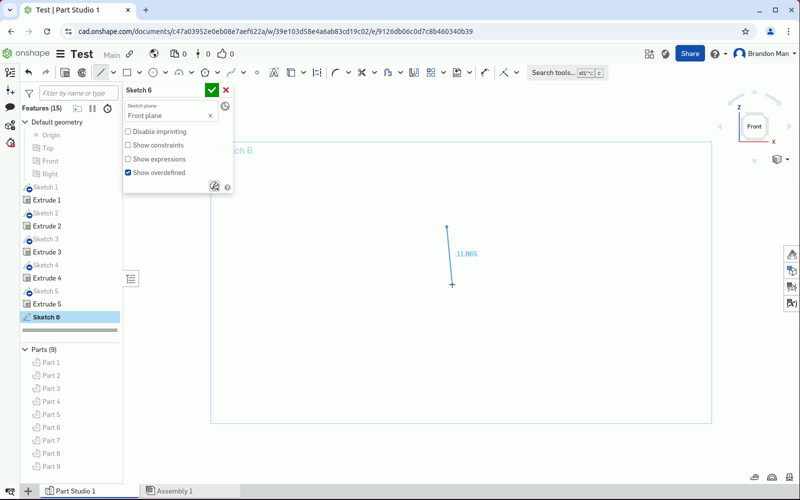
key_up(shift)
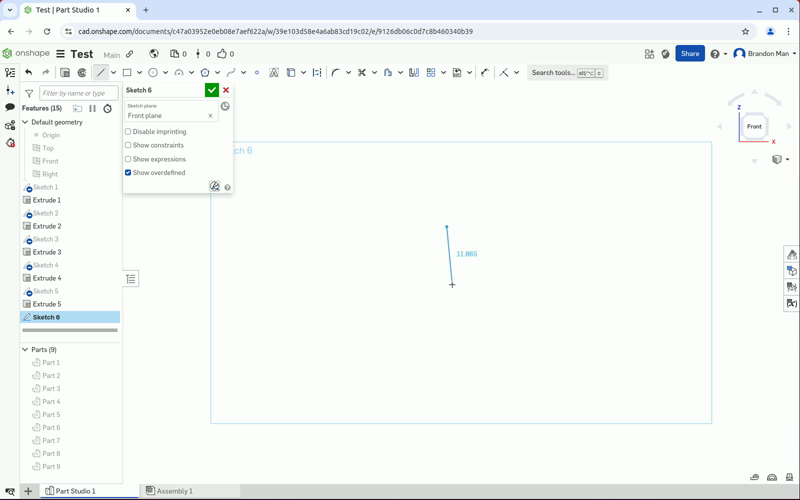
key(esc)
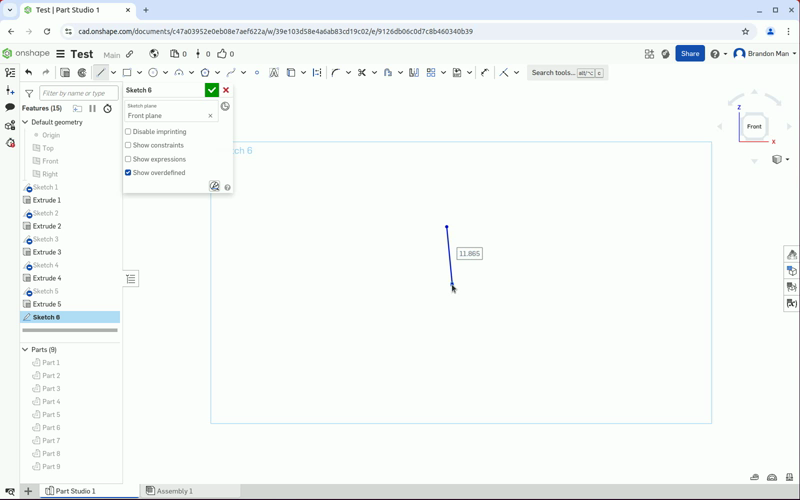
key(a)
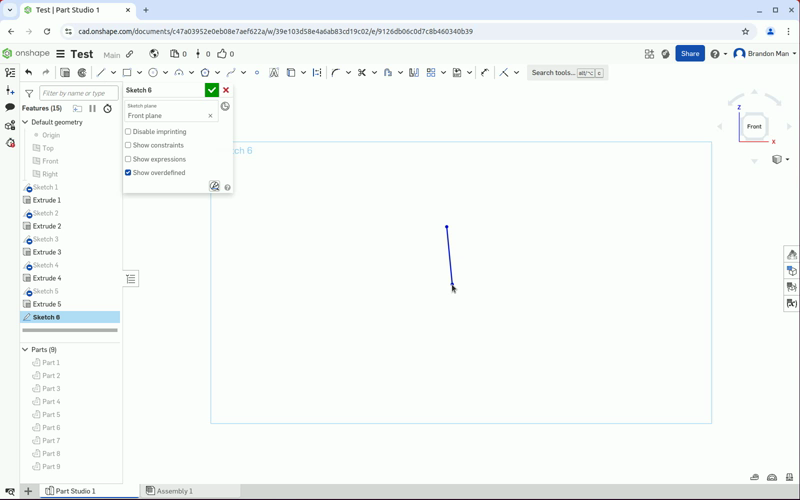
mouse_move(452, 284)
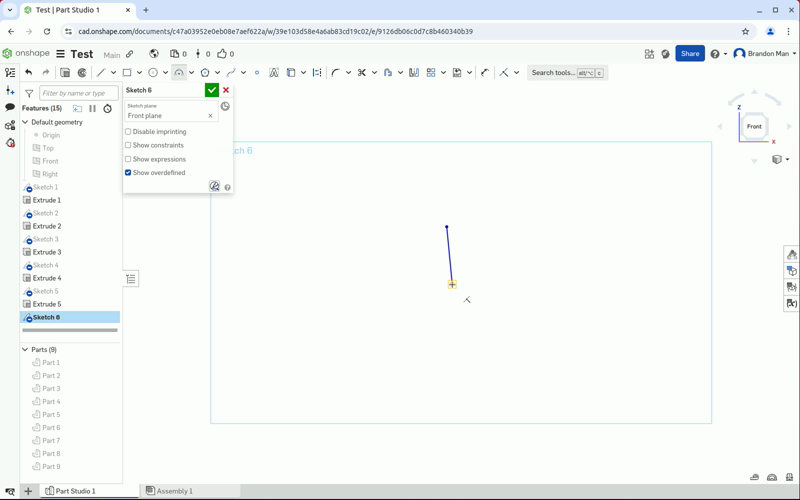
click(452, 284)
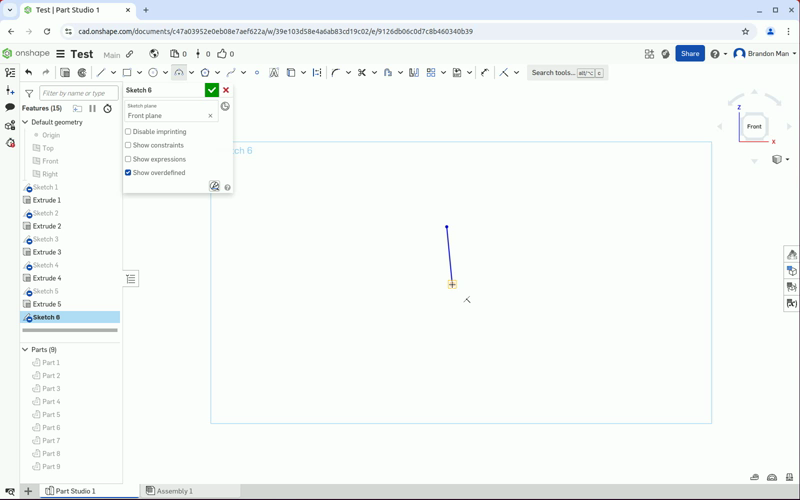
key_down(shift)
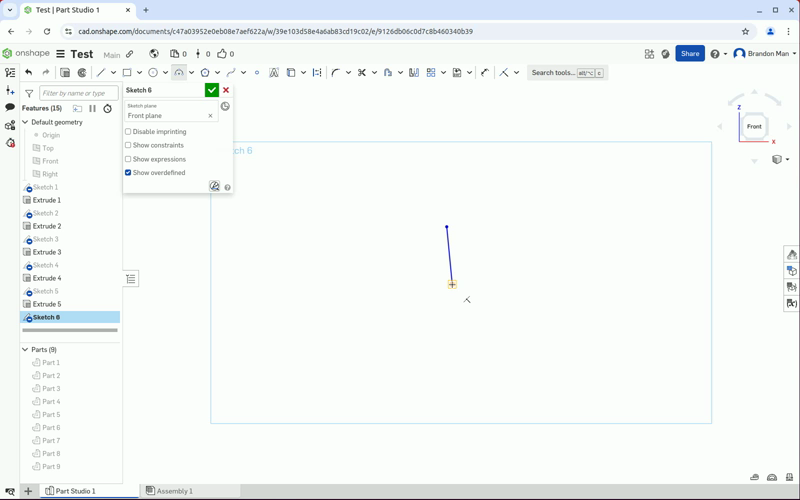
mouse_move(461, 291)
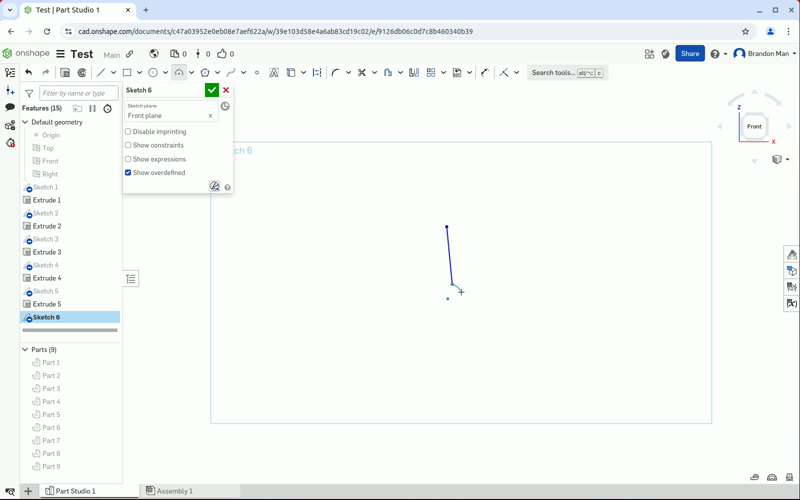
click(461, 291)
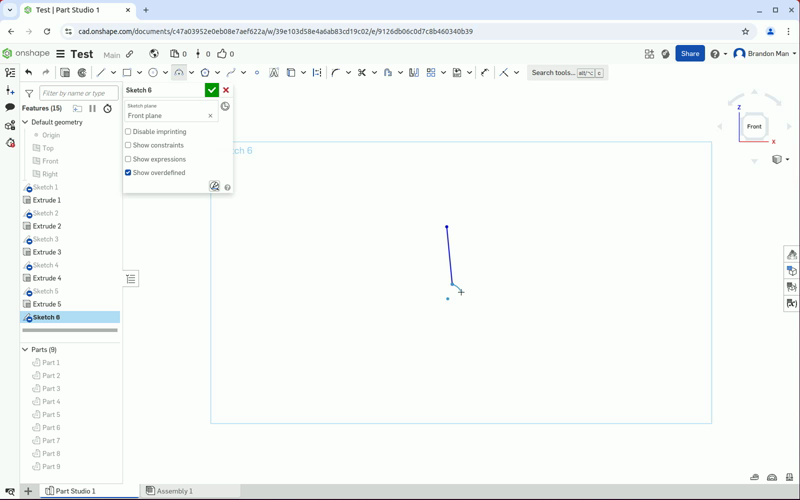
mouse_move(466, 276)
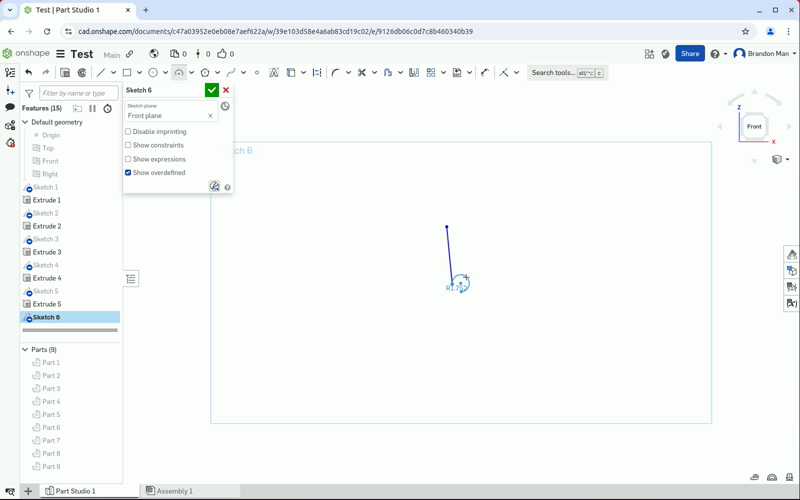
click(466, 276)
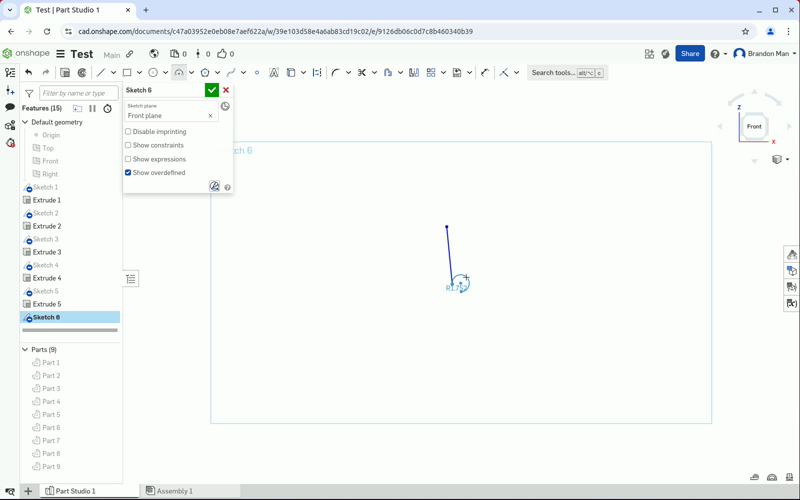
key_up(shift)
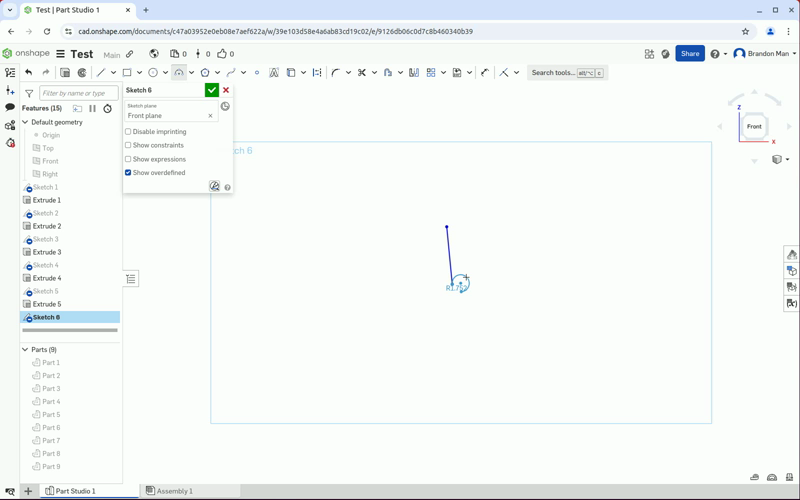
key(esc)
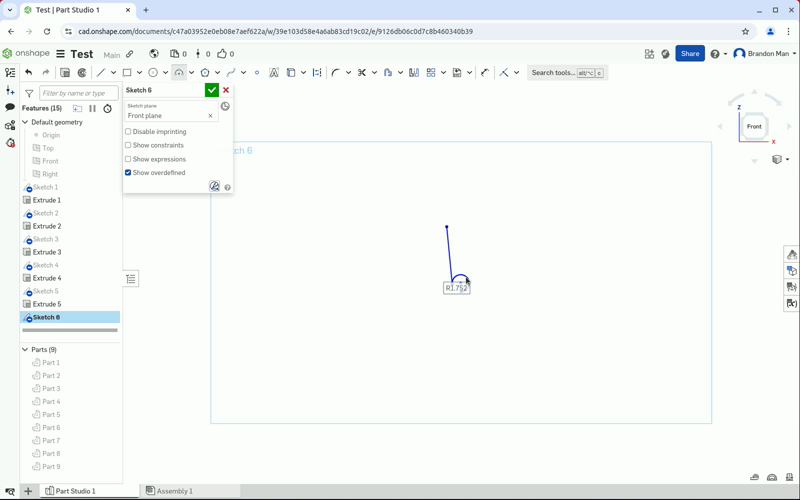
key(l)
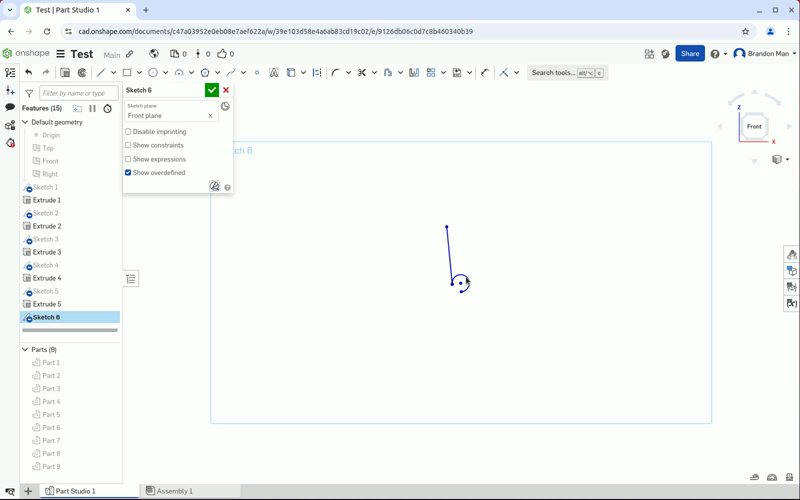
mouse_move(461, 291)
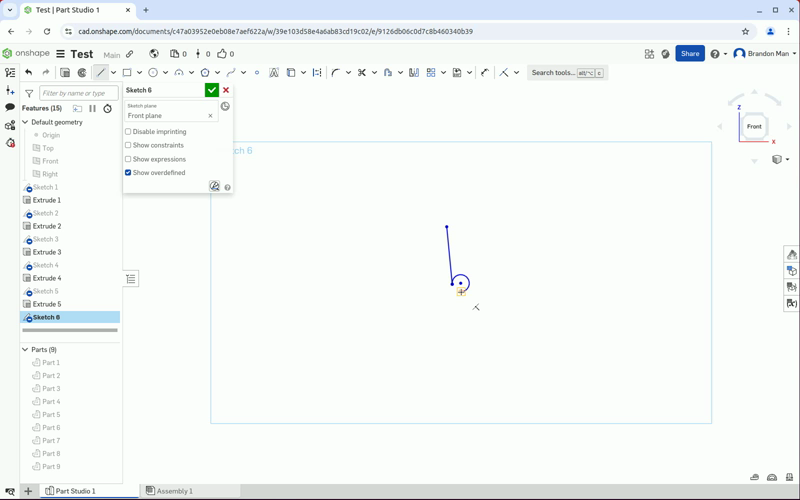
click(461, 291)
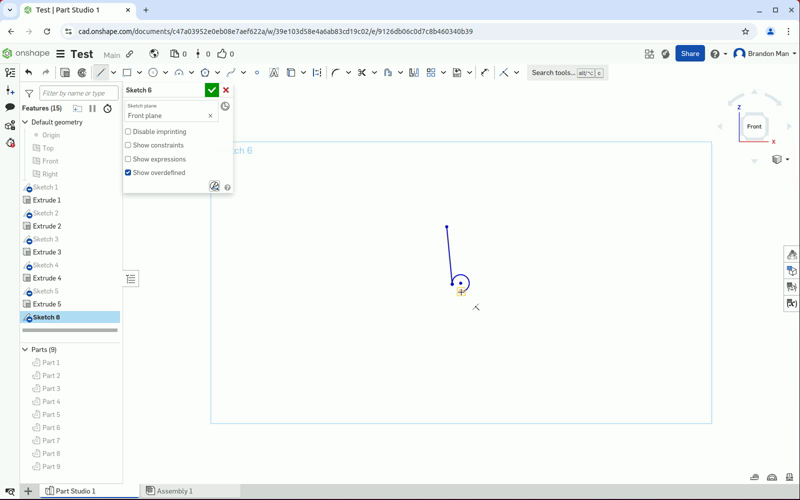
key_down(shift)
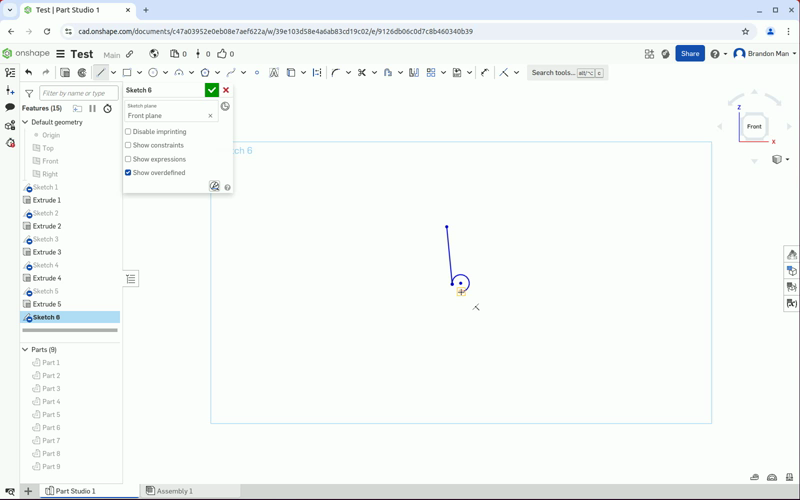
mouse_move(491, 291)
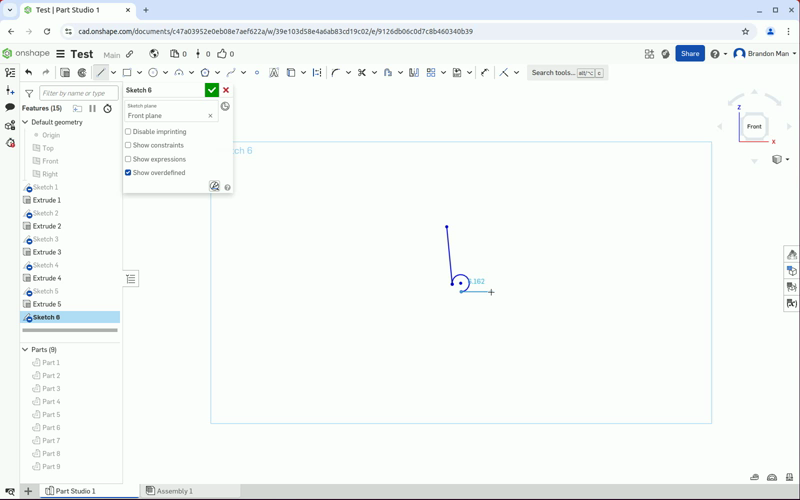
mouse_move(502, 290)
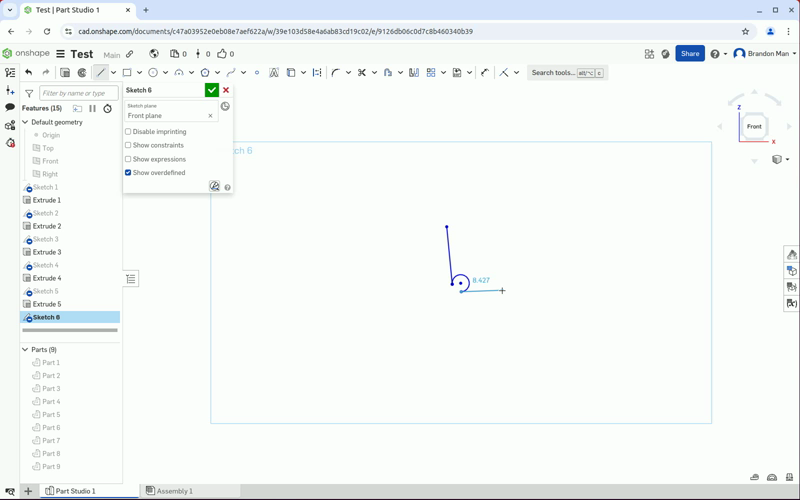
click(502, 290)
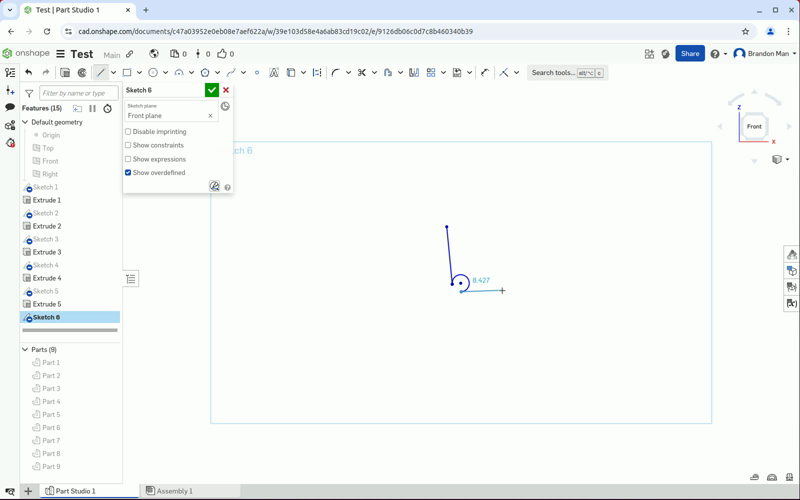
key_up(shift)
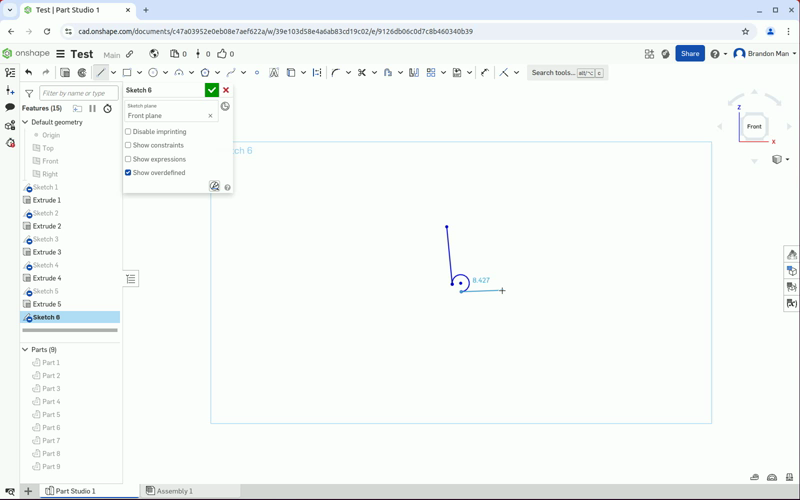
key(esc)
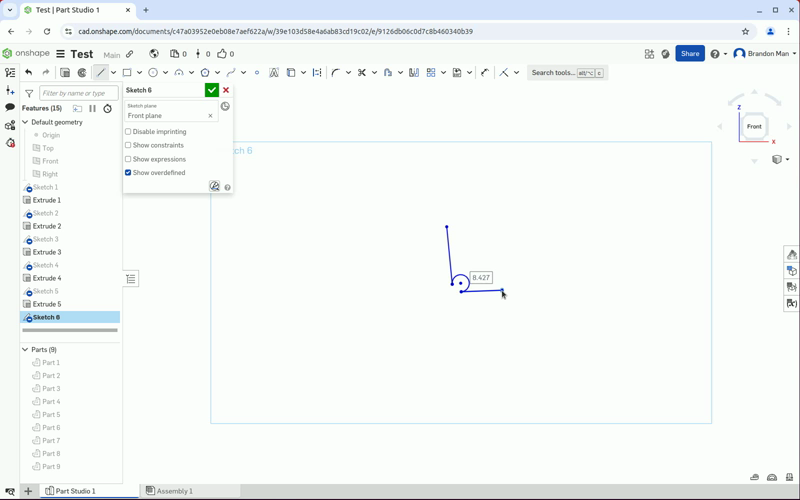
key(a)
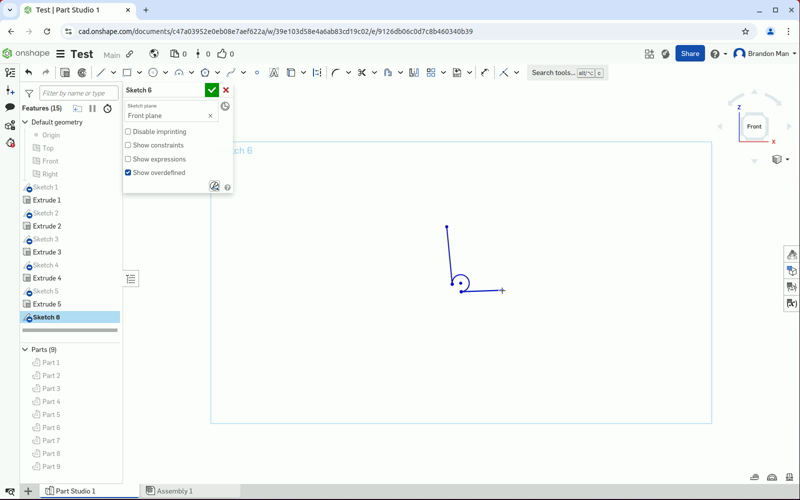
mouse_move(502, 290)
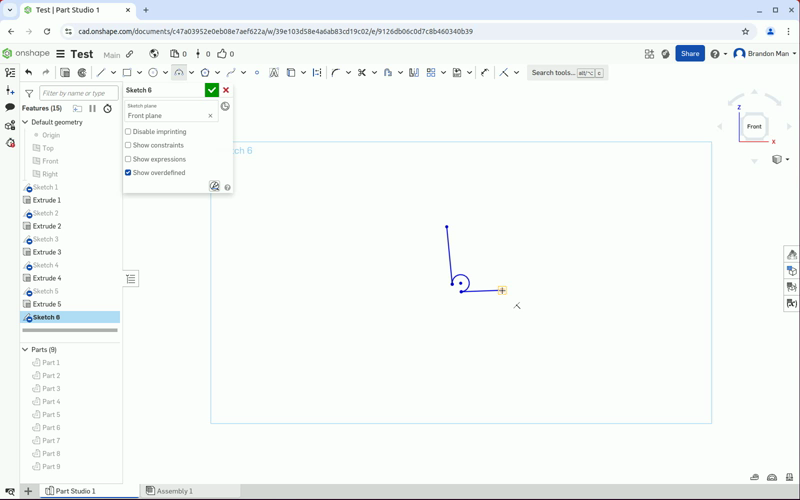
click(502, 290)
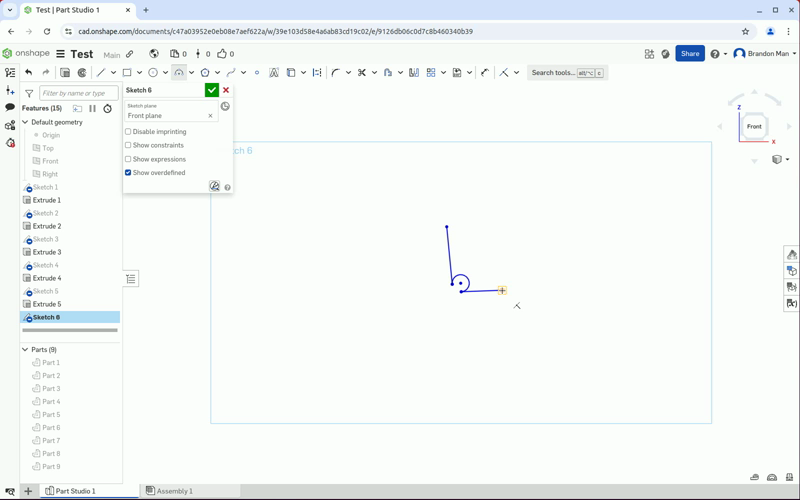
key_down(shift)
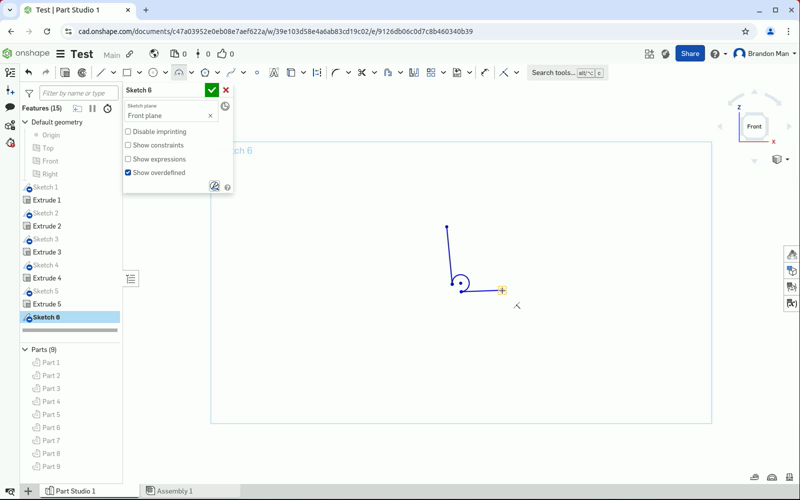
mouse_move(502, 276)
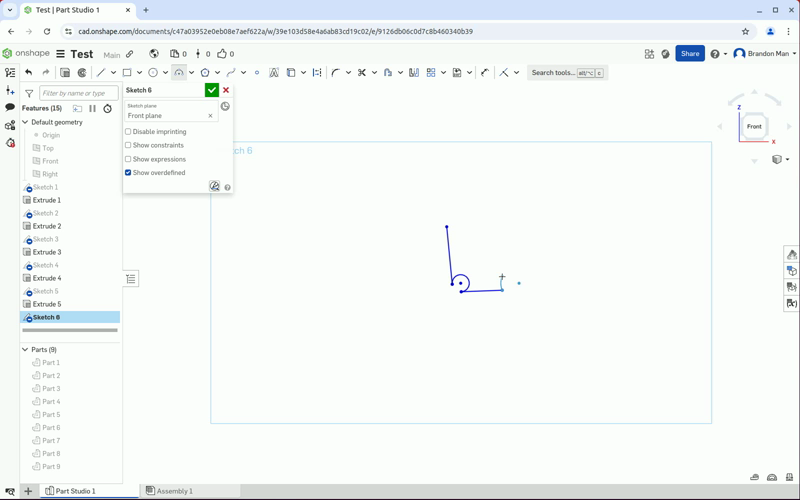
click(502, 276)
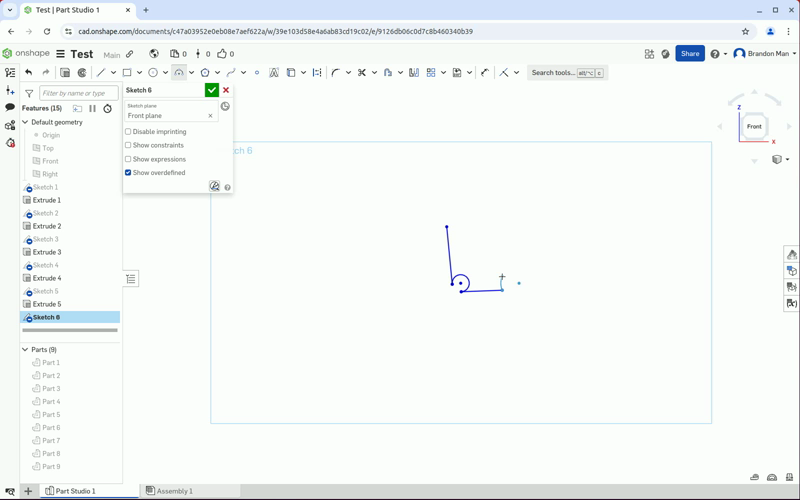
mouse_move(494, 282)
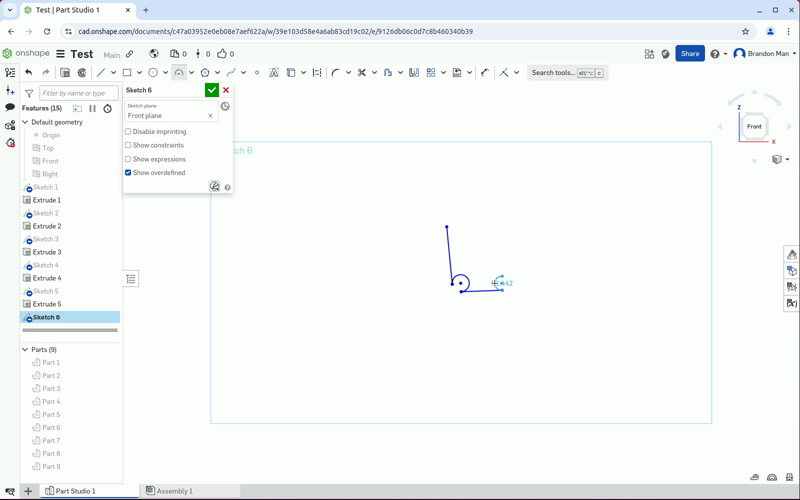
click(494, 282)
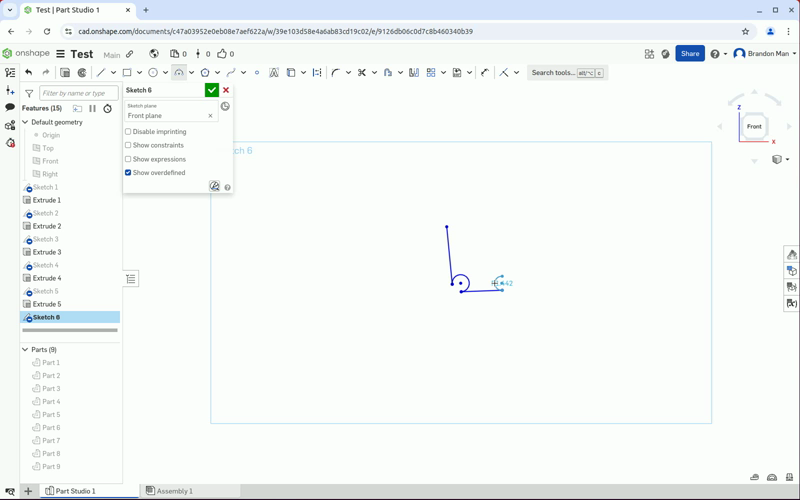
key_up(shift)
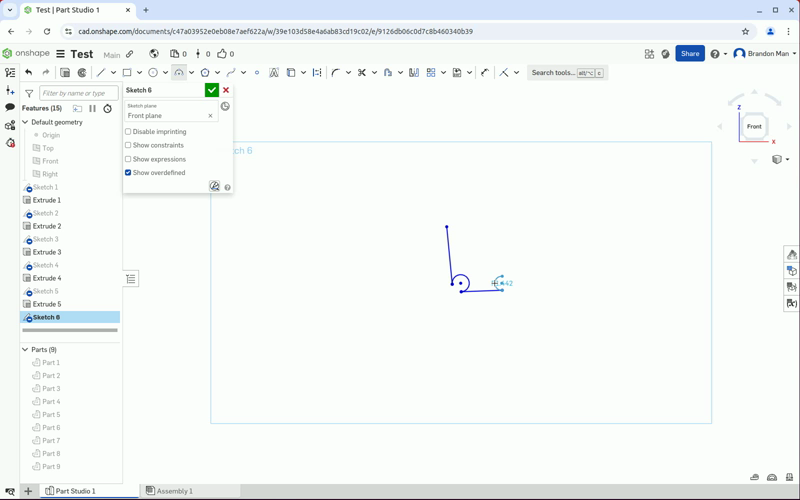
key(esc)
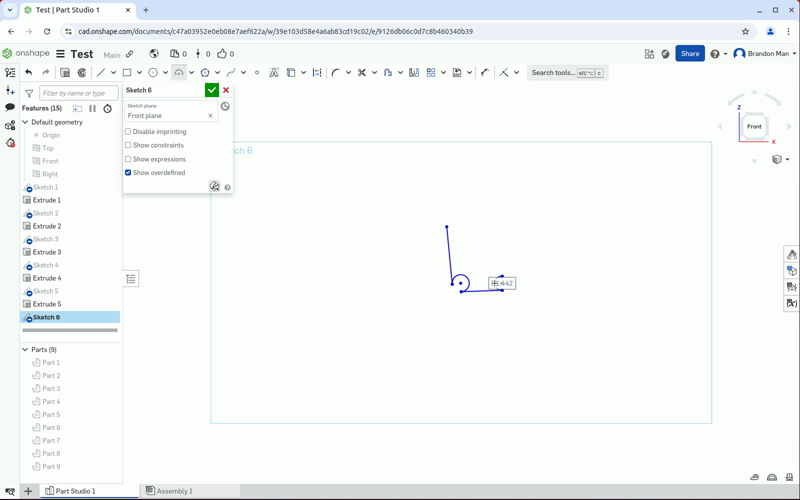
key(l)
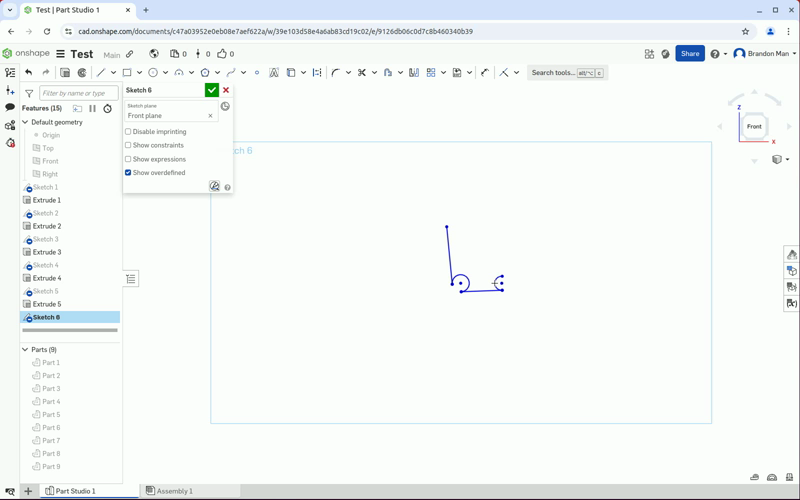
mouse_move(502, 276)
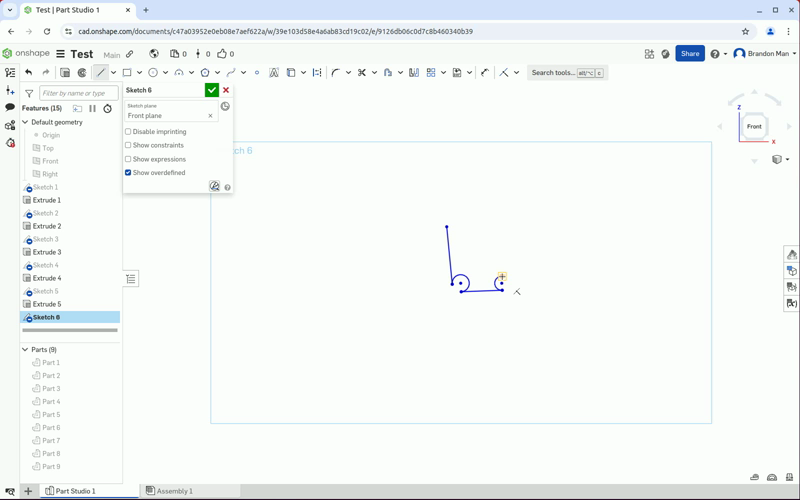
click(502, 276)
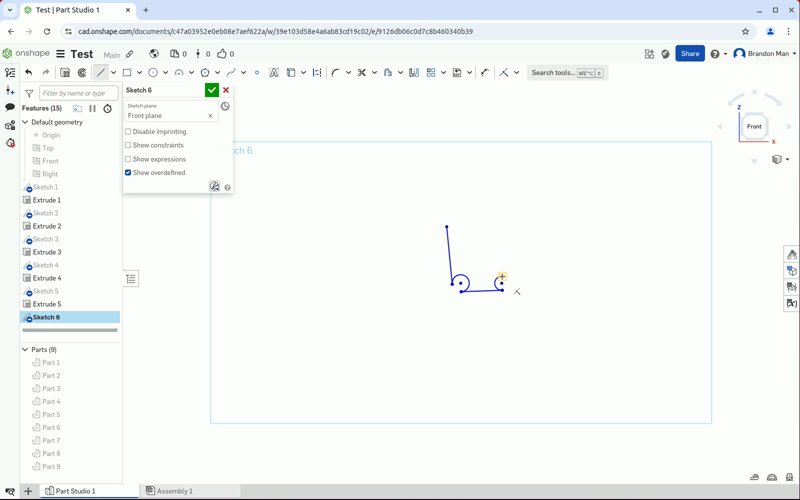
key_down(shift)
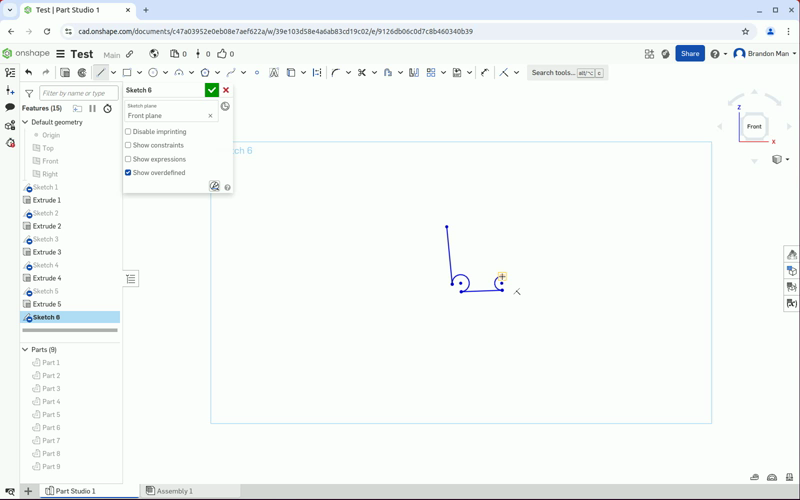
mouse_move(532, 276)
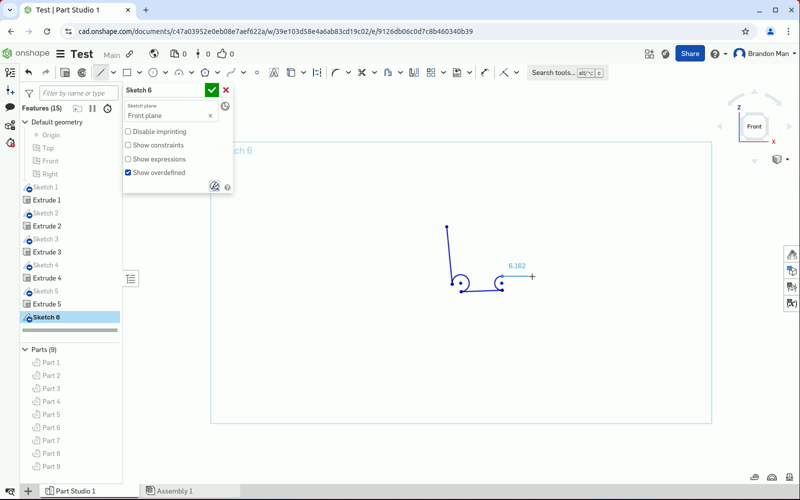
mouse_move(478, 275)
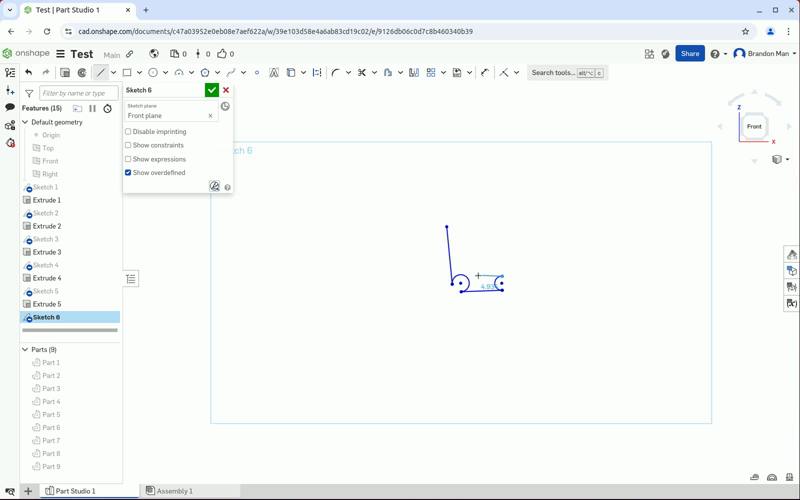
click(478, 275)
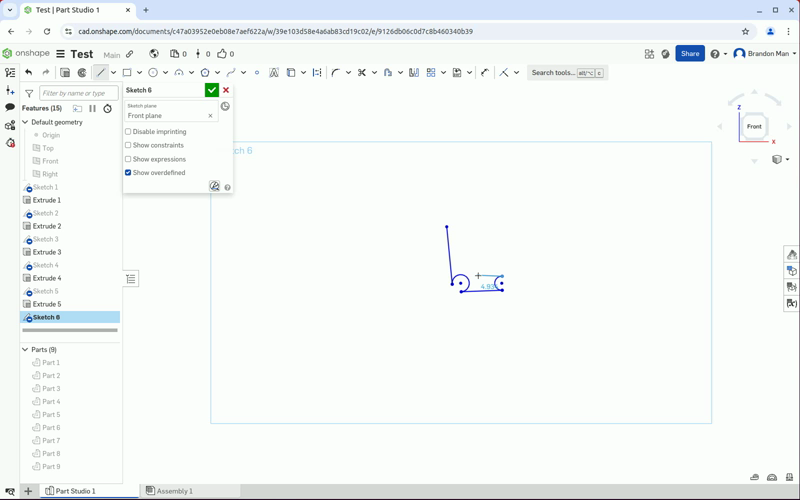
key_up(shift)
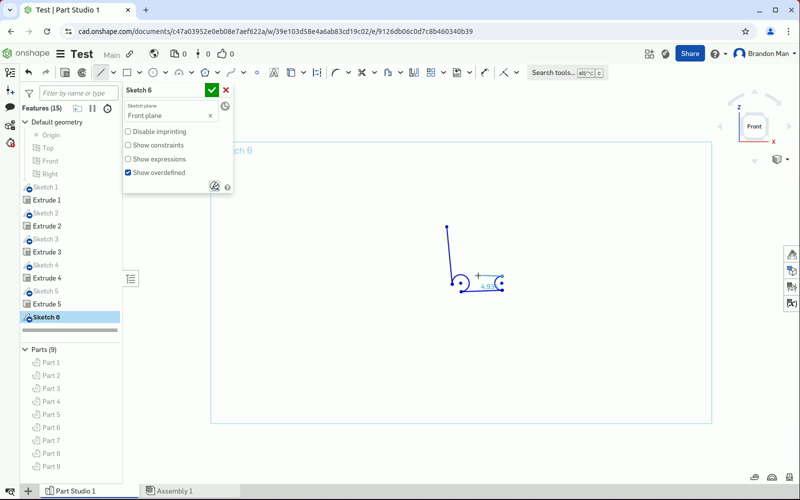
key(esc)
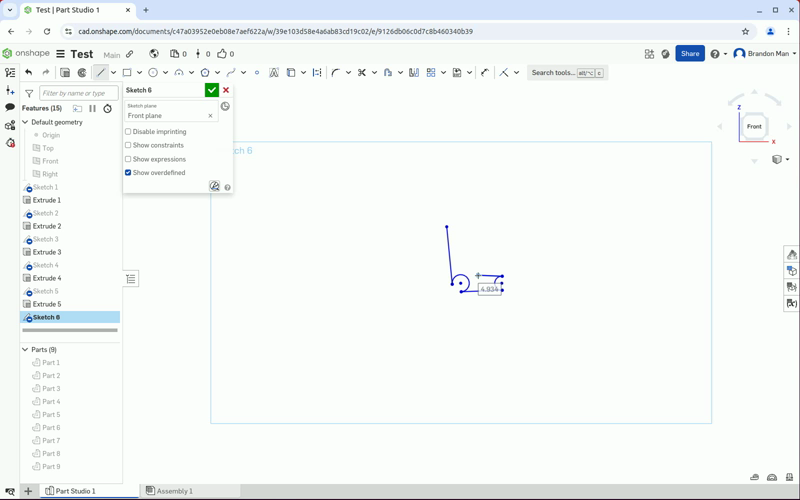
key(a)
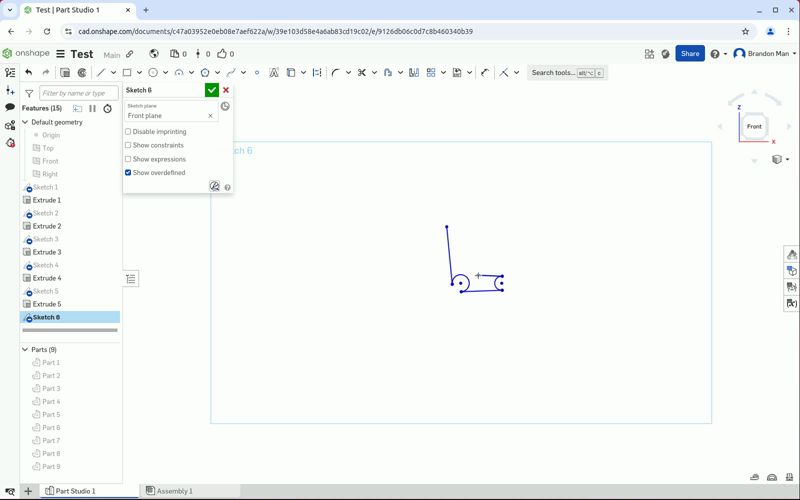
mouse_move(478, 275)
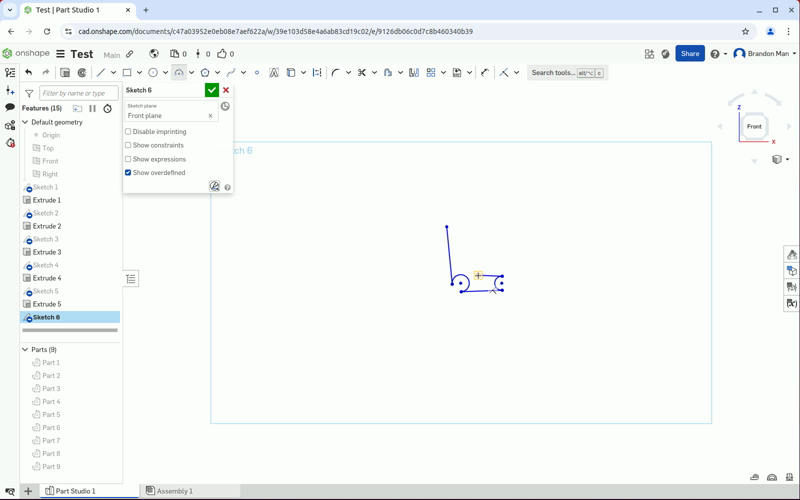
click(478, 275)
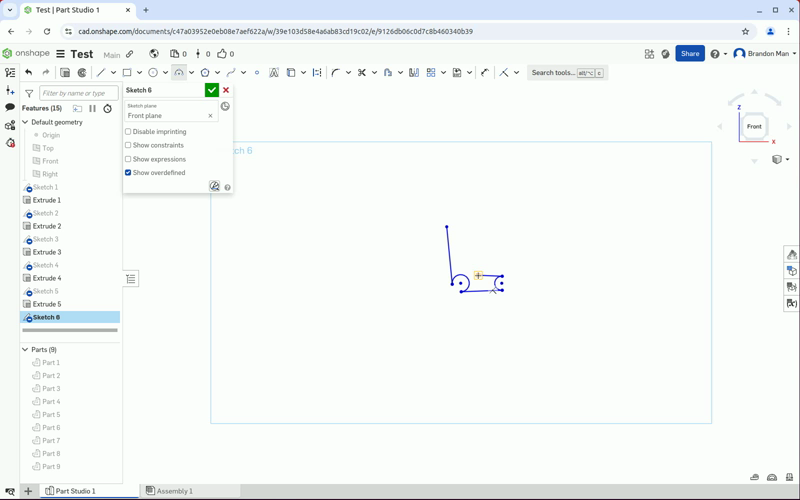
key_down(shift)
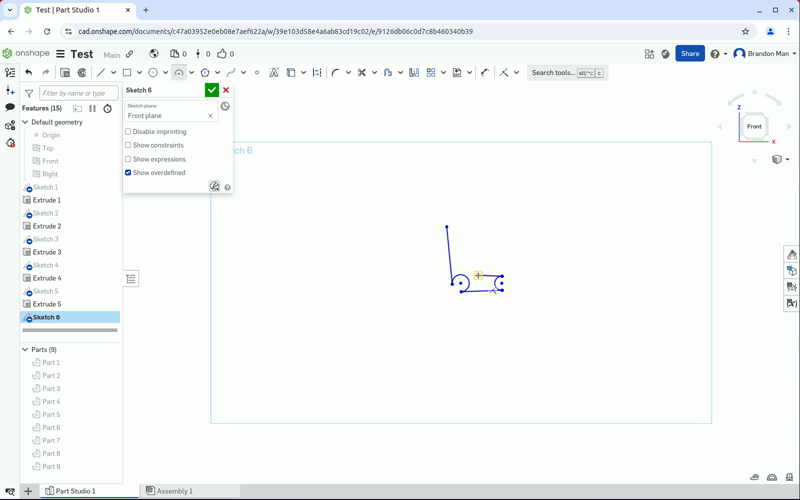
mouse_move(471, 267)
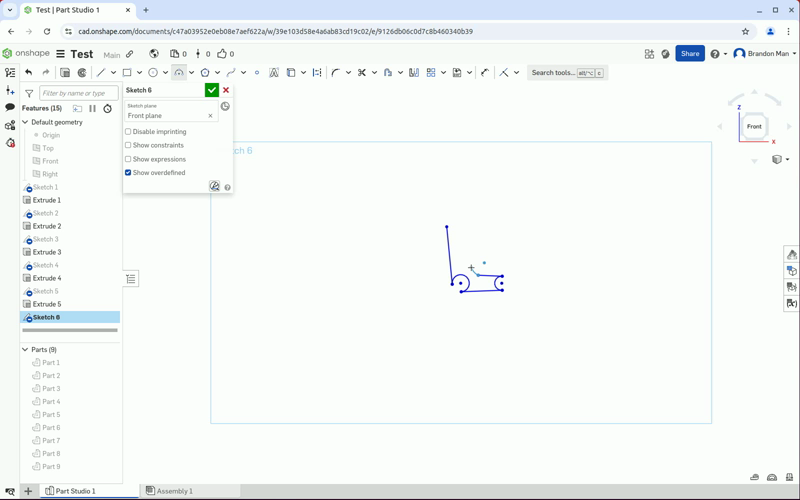
click(471, 267)
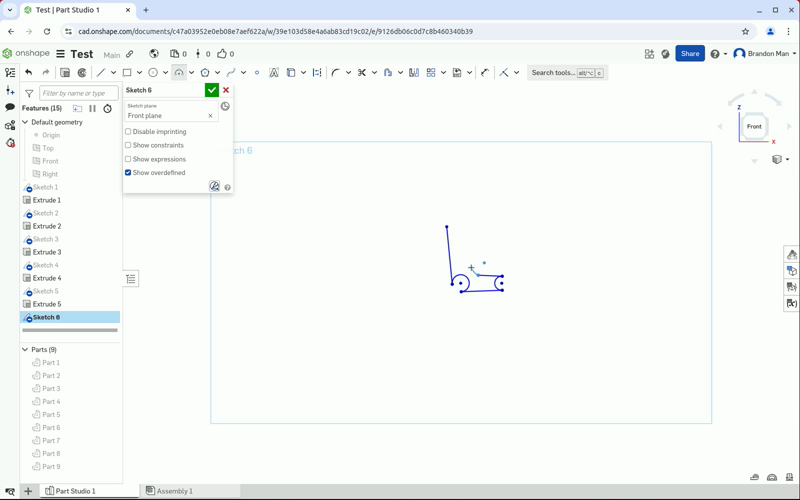
mouse_move(472, 272)
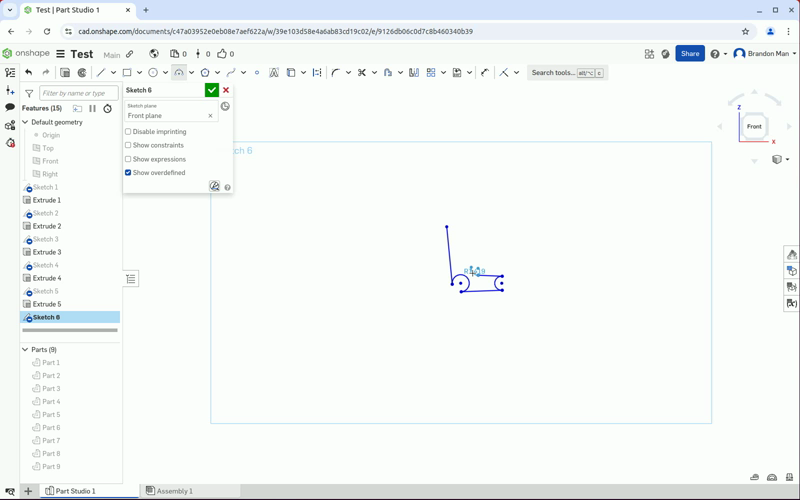
click(472, 272)
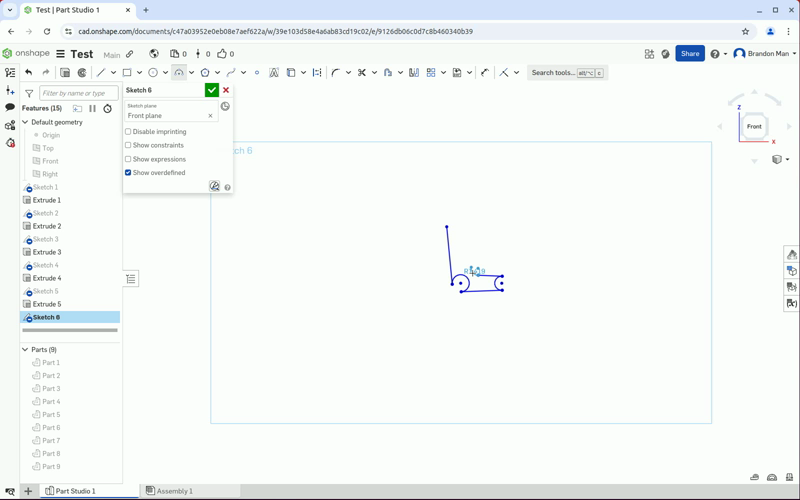
key_up(shift)
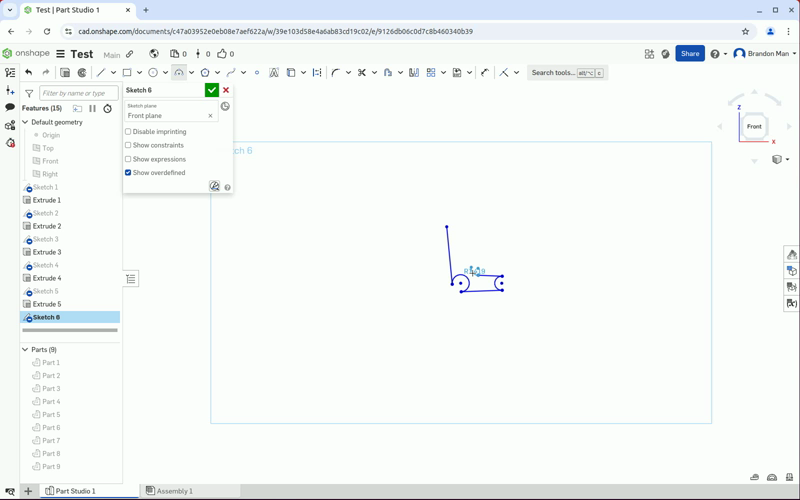
key(esc)
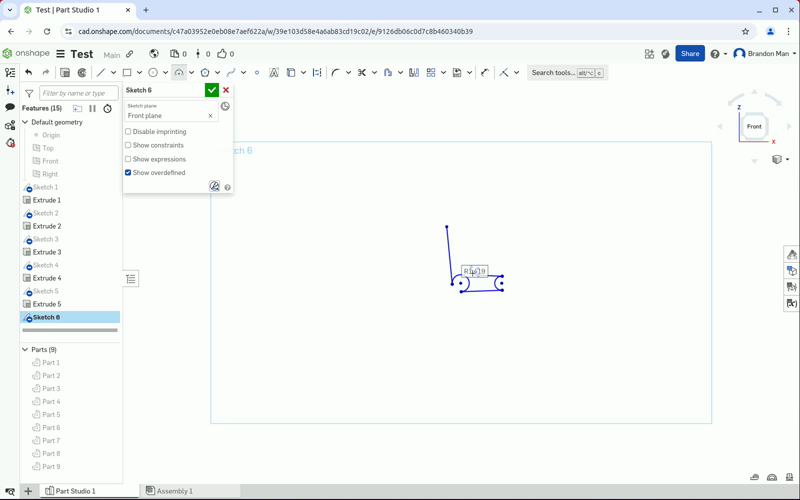
key(l)
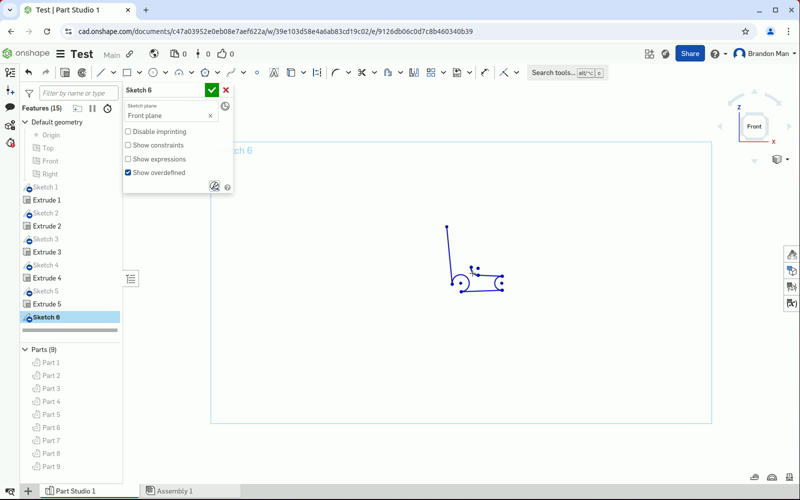
mouse_move(471, 267)
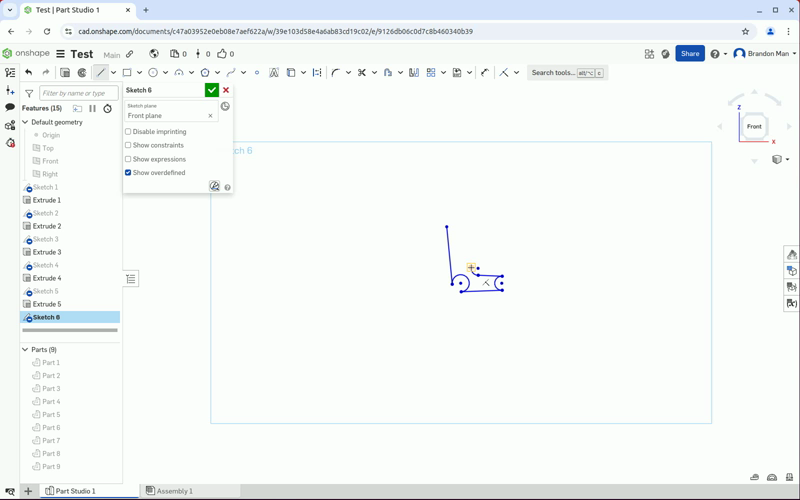
click(471, 267)
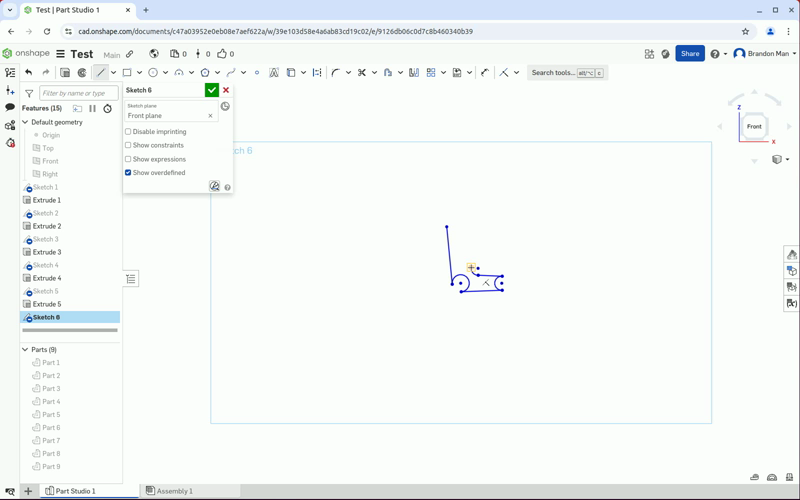
key_down(shift)
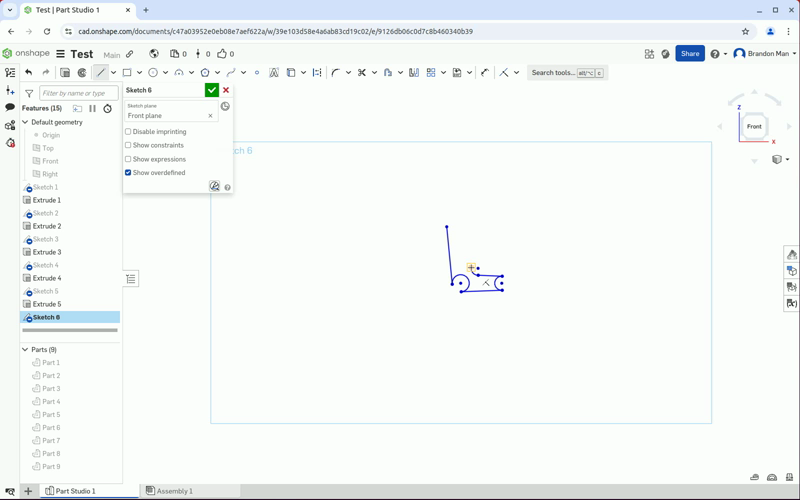
mouse_move(501, 267)
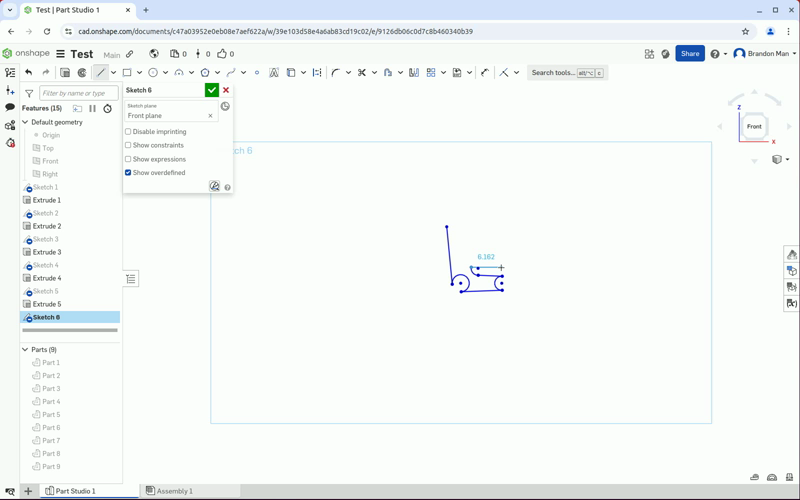
mouse_move(475, 226)
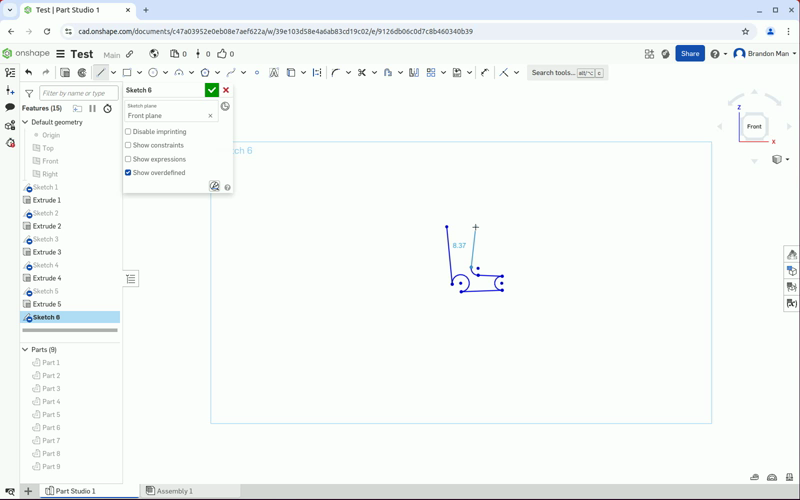
click(475, 226)
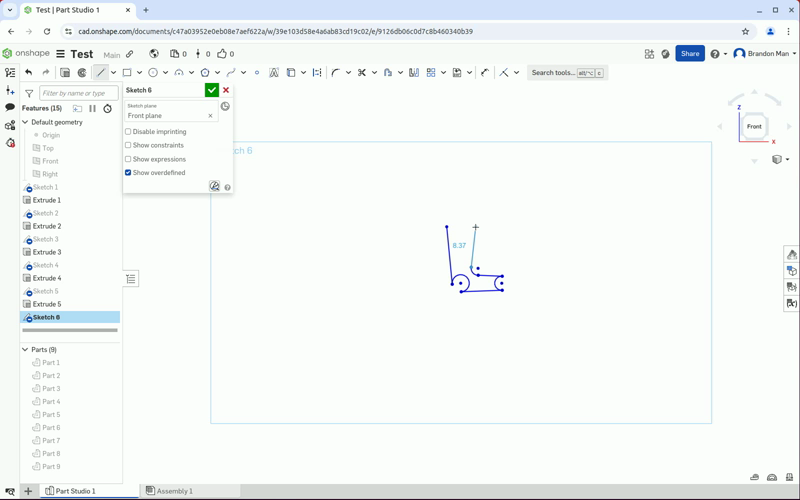
key_up(shift)
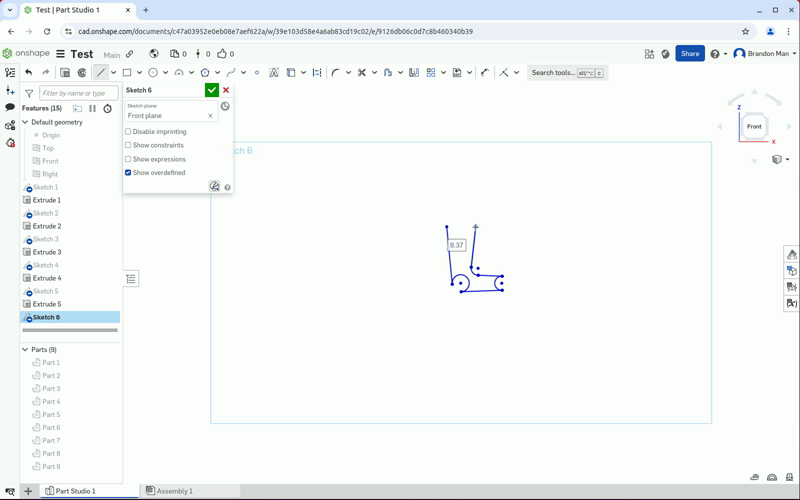
key(esc)
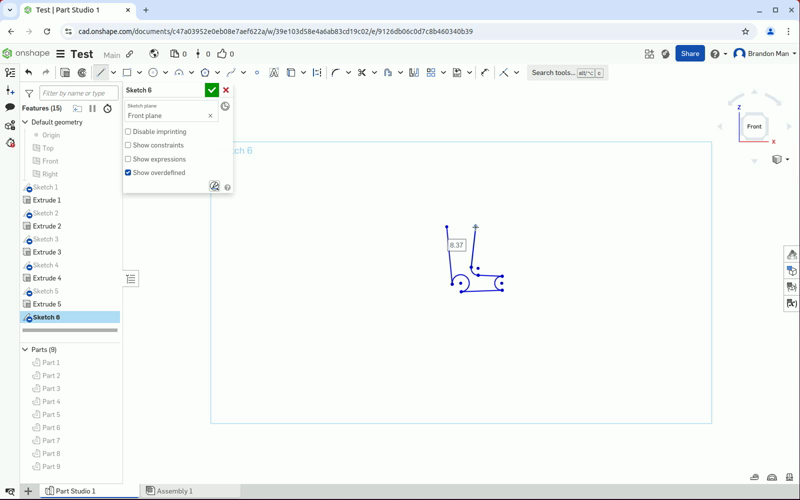
key(a)
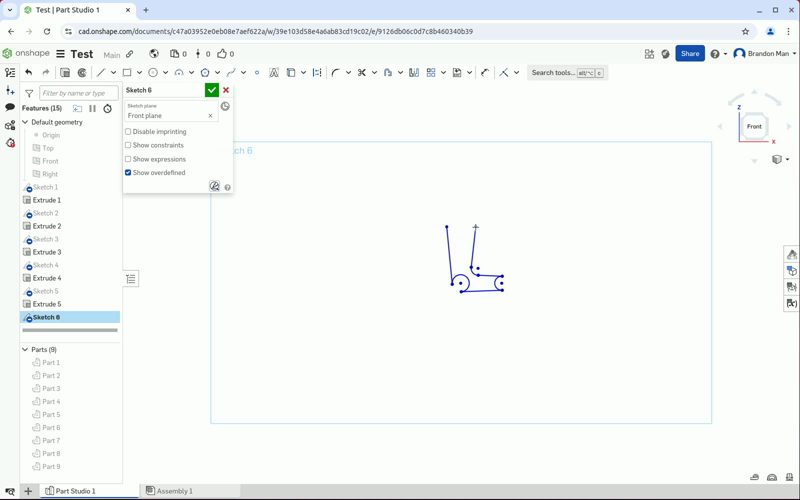
mouse_move(475, 226)
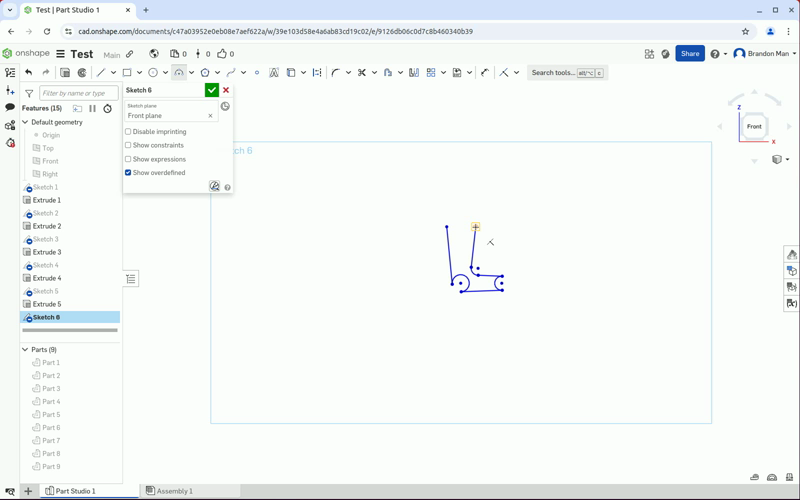
click(475, 226)
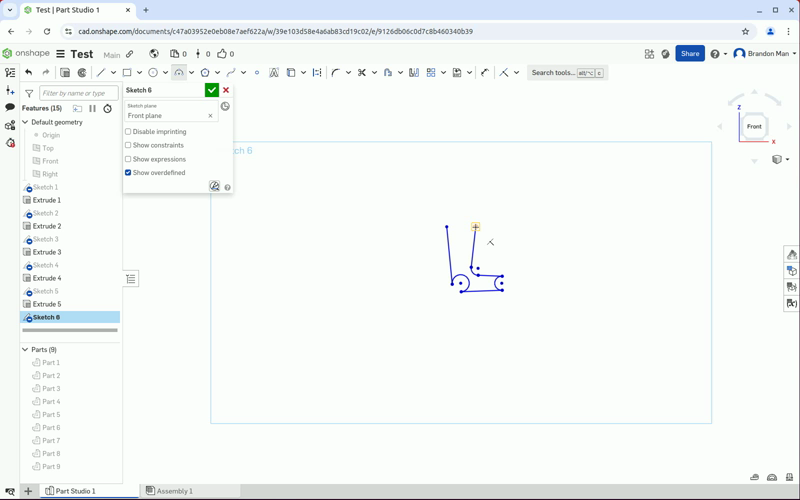
mouse_move(446, 226)
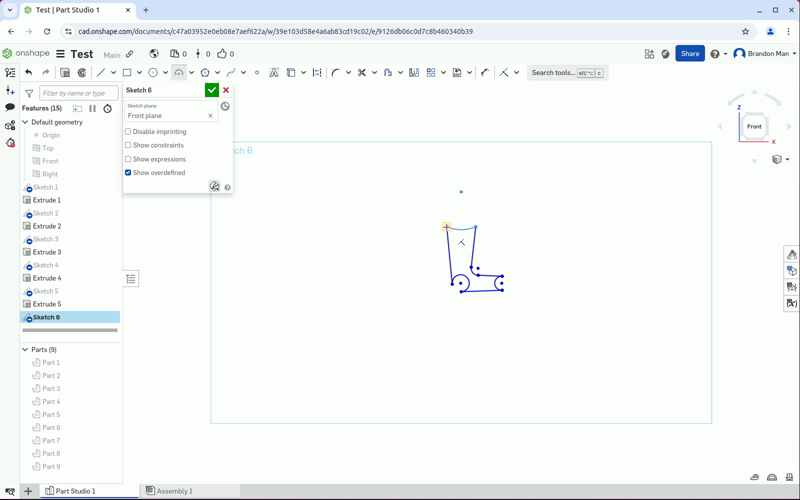
click(446, 226)
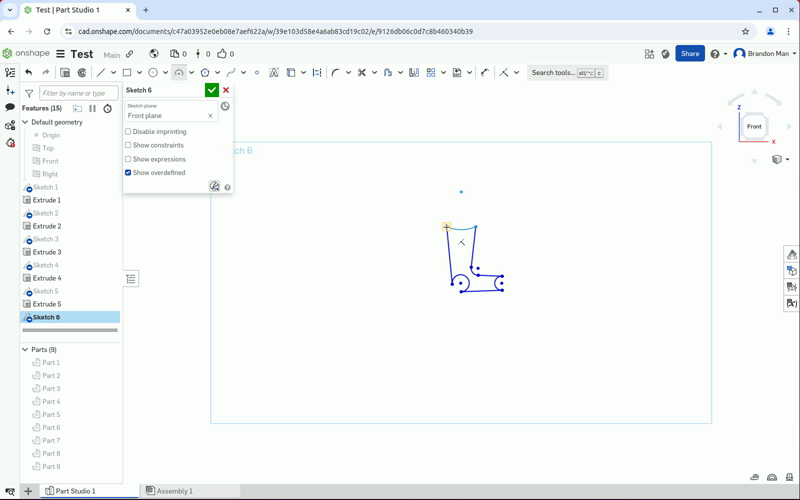
key_down(shift)
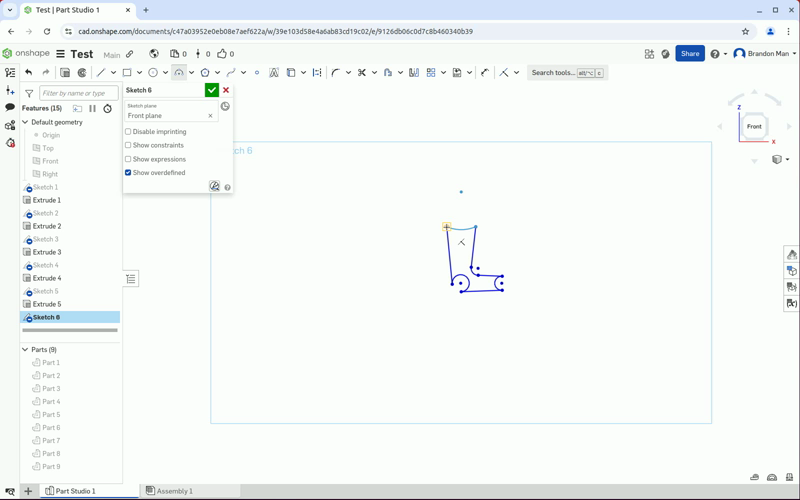
mouse_move(461, 239)
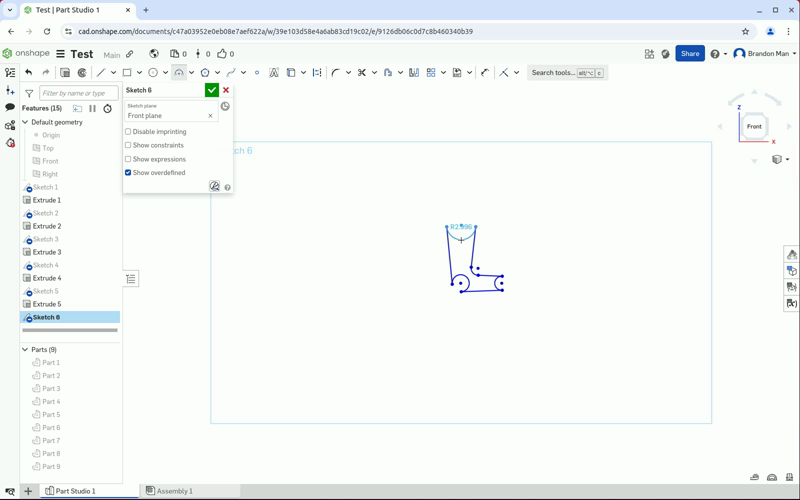
click(461, 239)
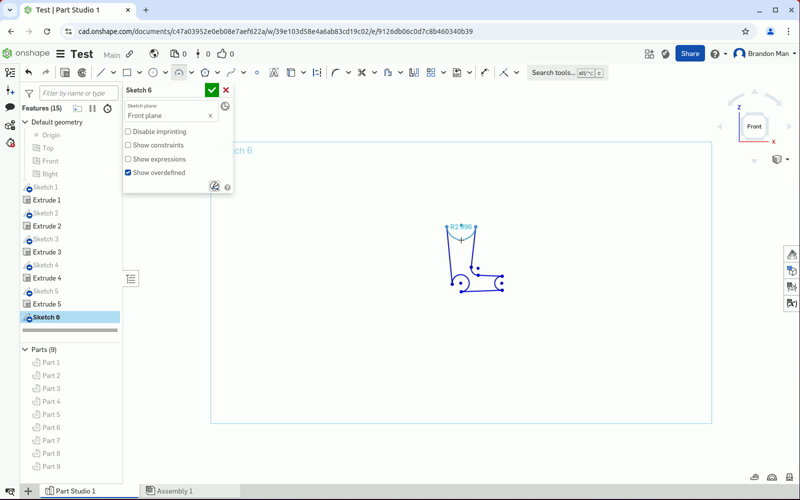
key_up(shift)
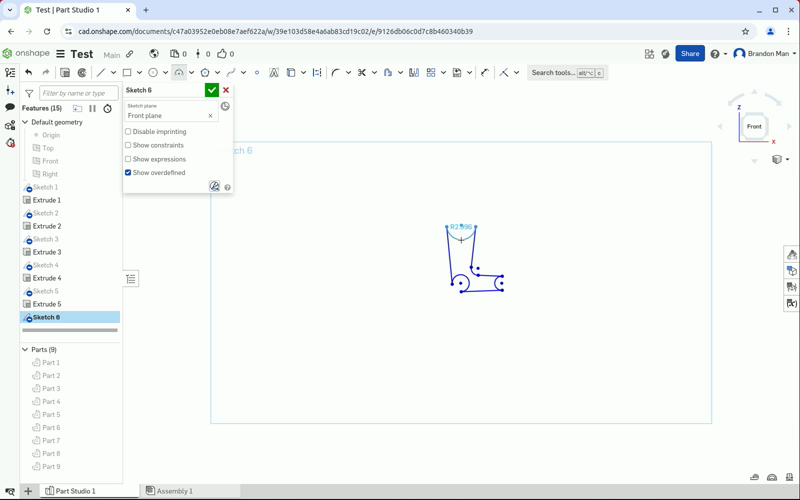
key(esc)
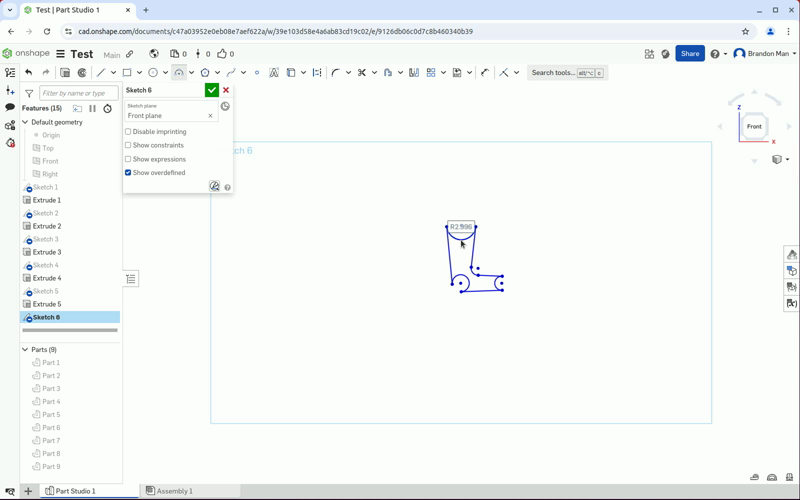
mouse_move(481, 285)
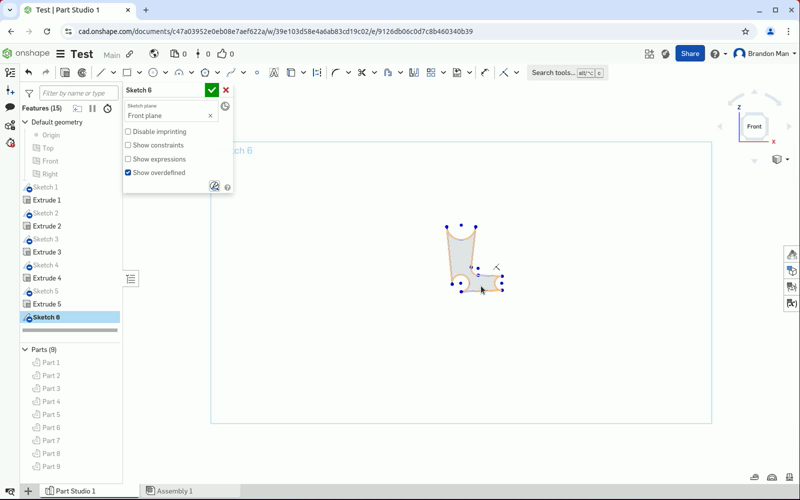
scroll(6)
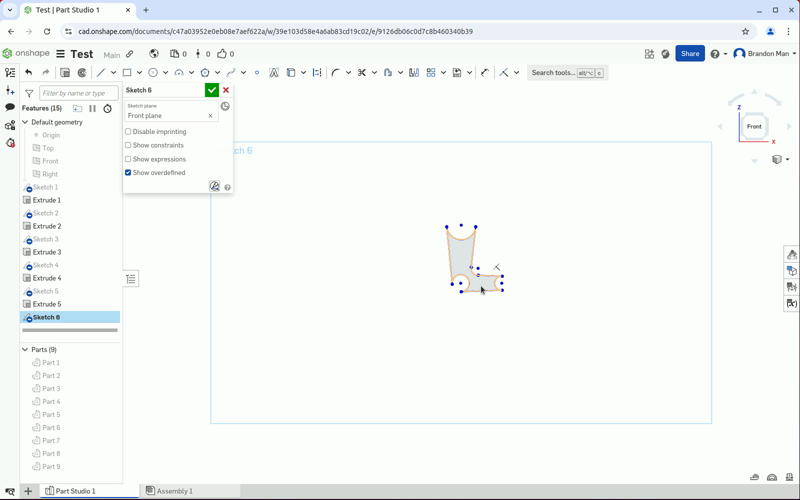
scroll(6)
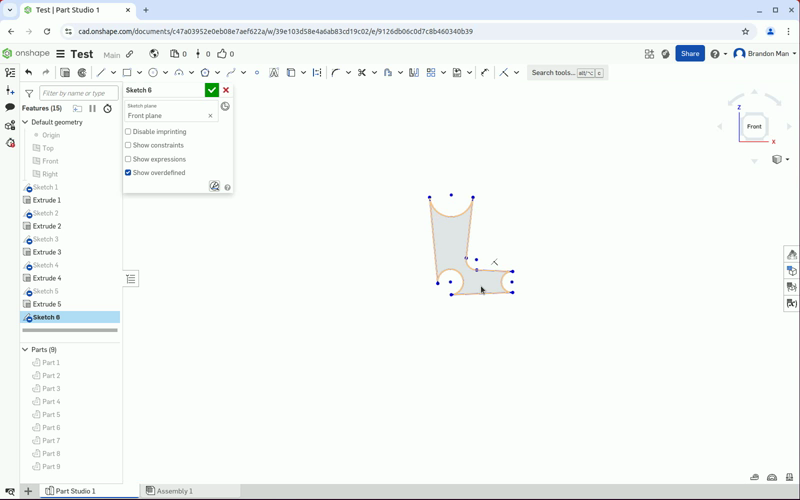
scroll(6)
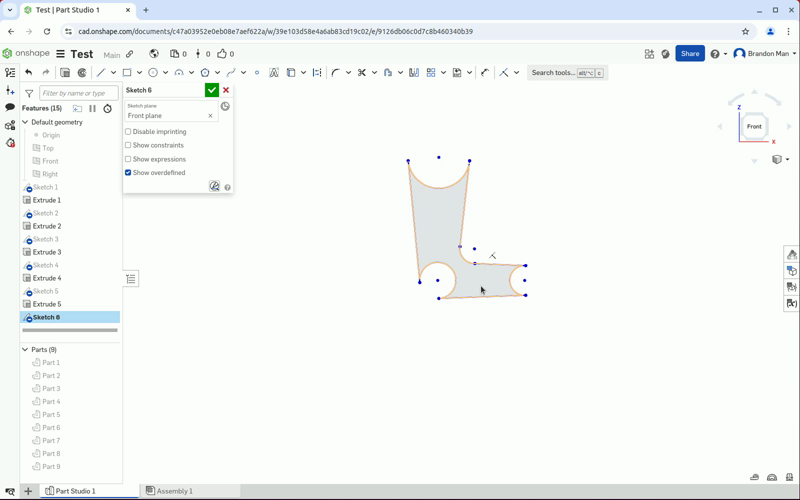
scroll(6)
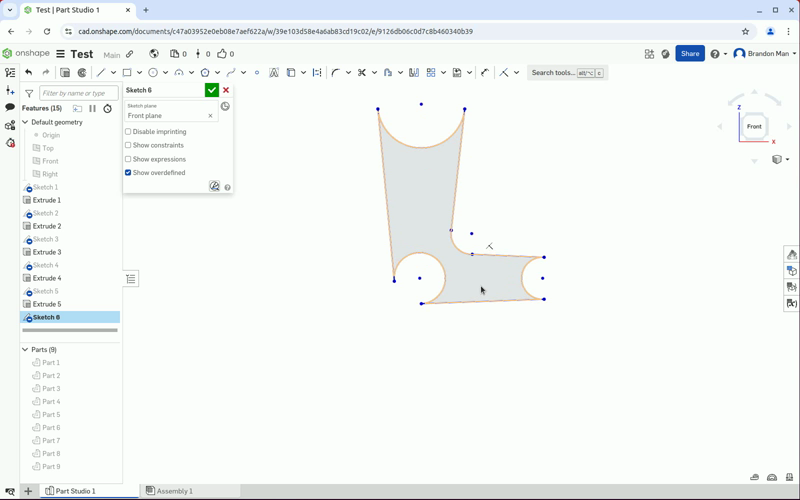
scroll(6)
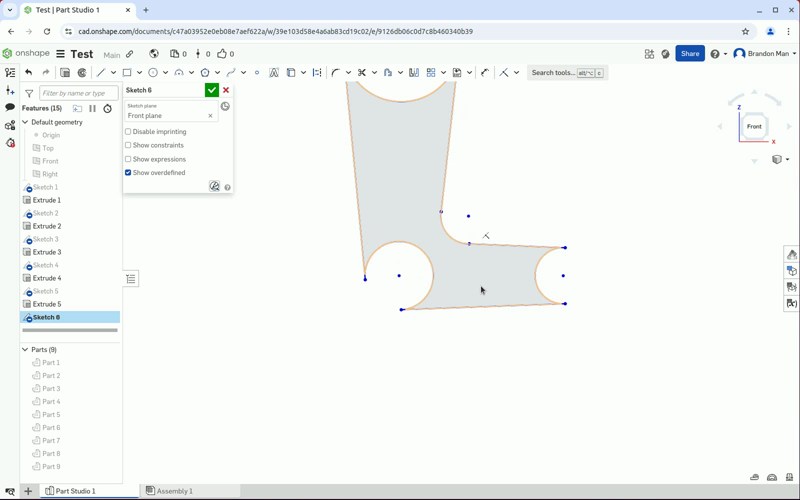
scroll(6)
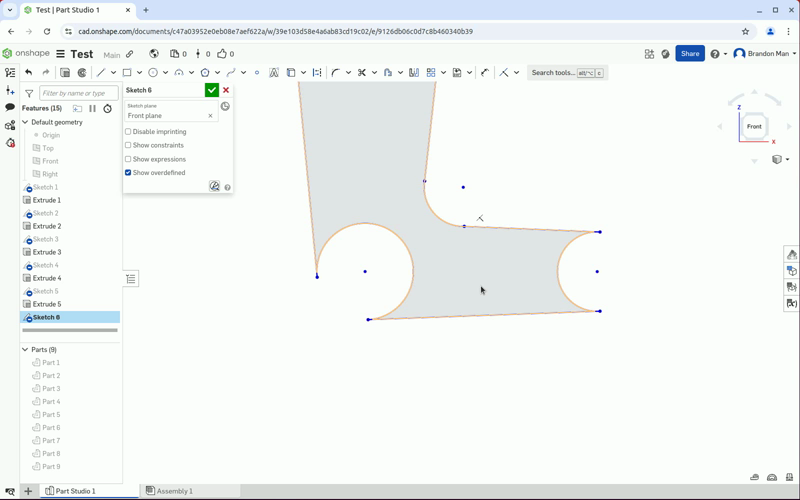
scroll(6)
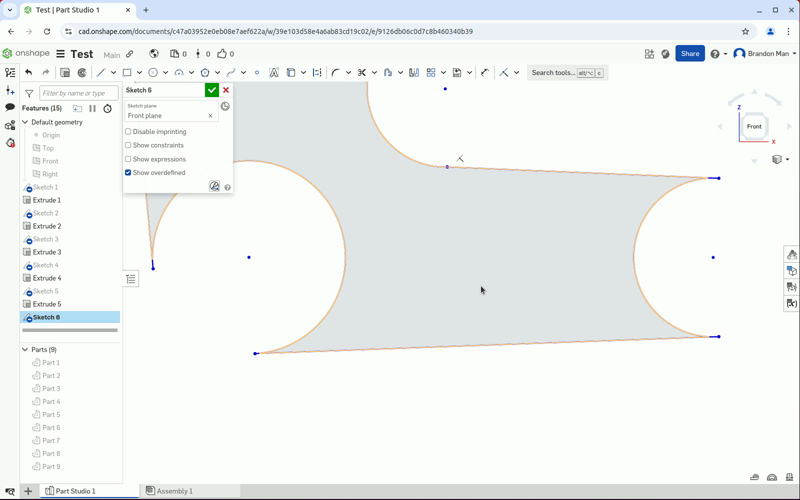
click(481, 285)
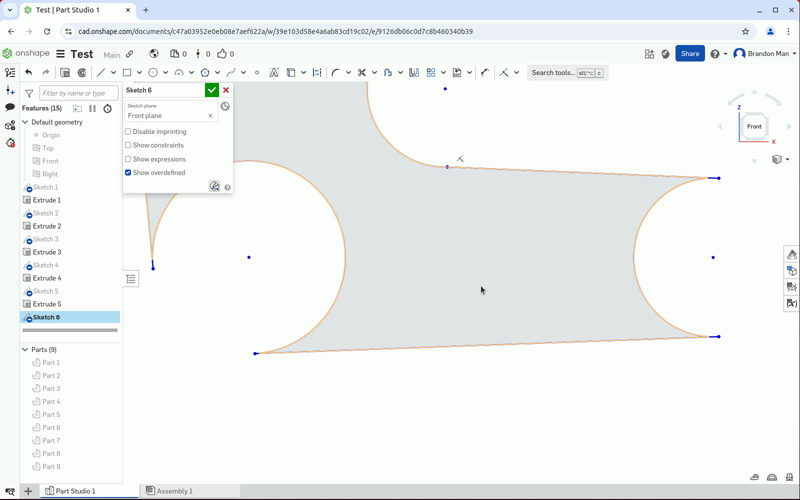
scroll(-6)
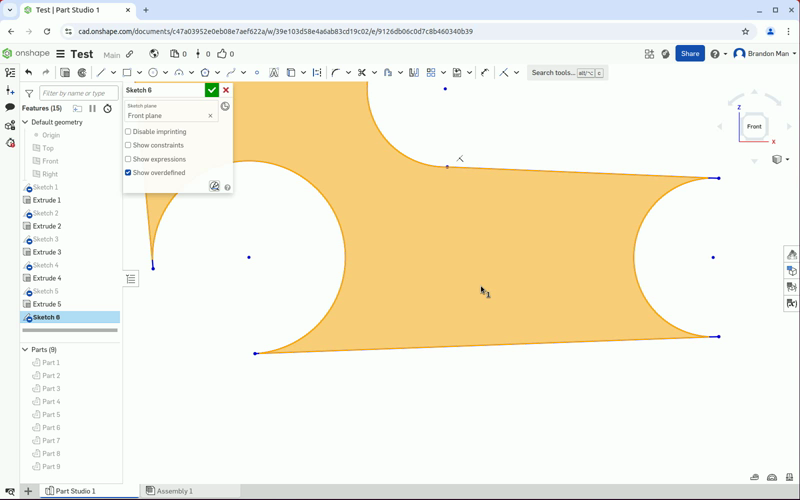
scroll(-6)
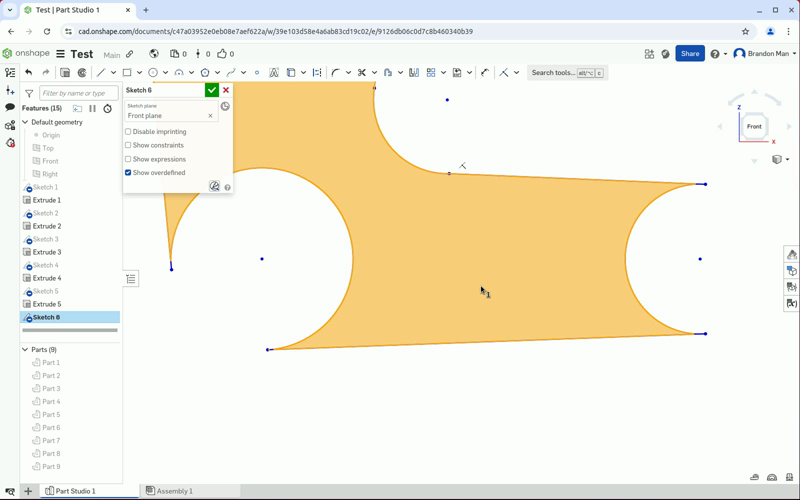
scroll(-6)
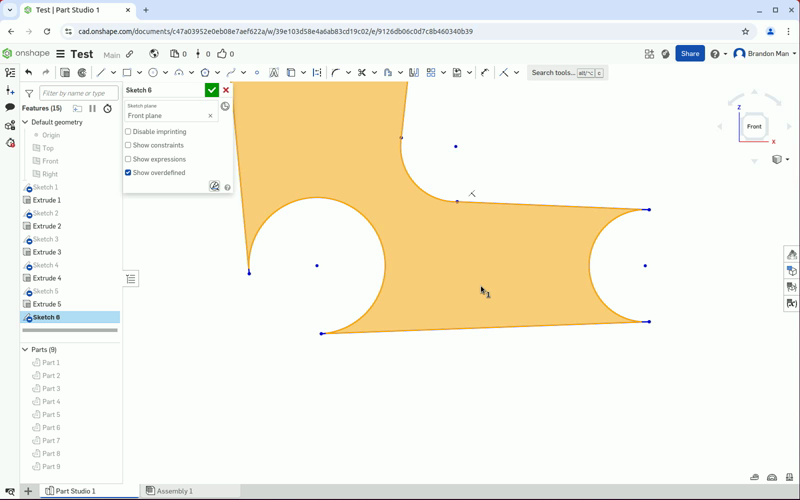
scroll(-6)
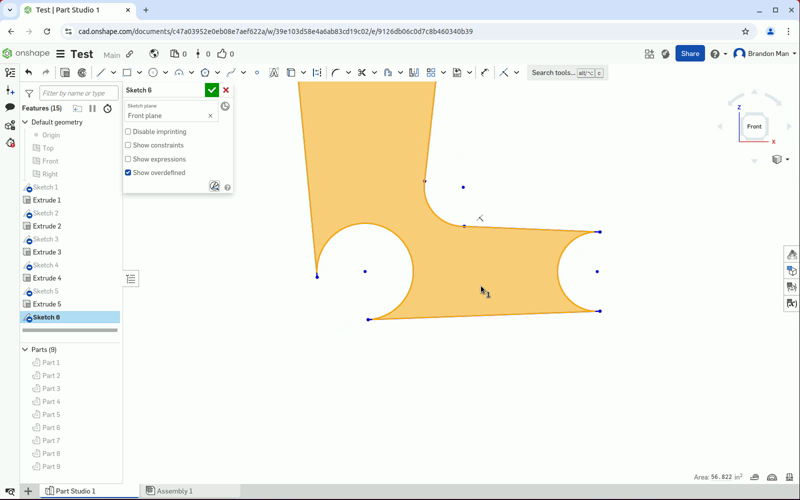
scroll(-6)
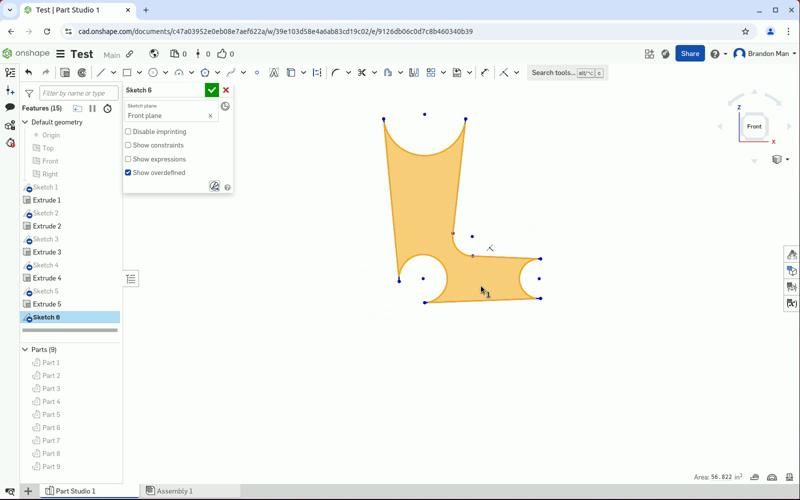
scroll(-6)
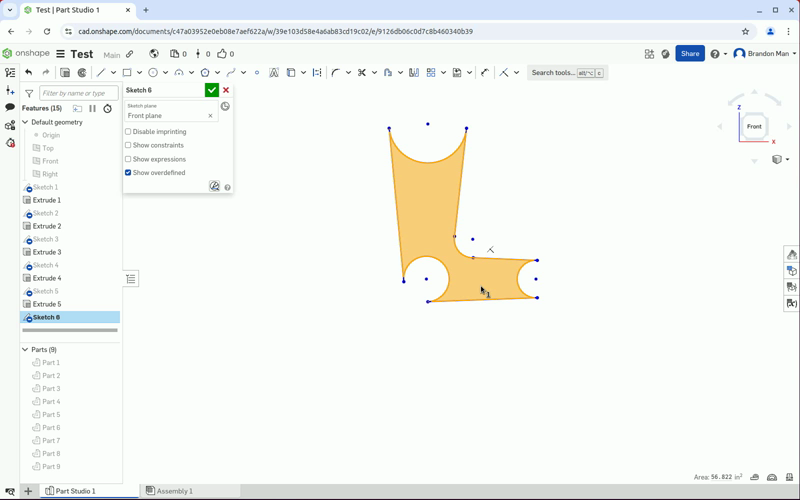
scroll(-6)
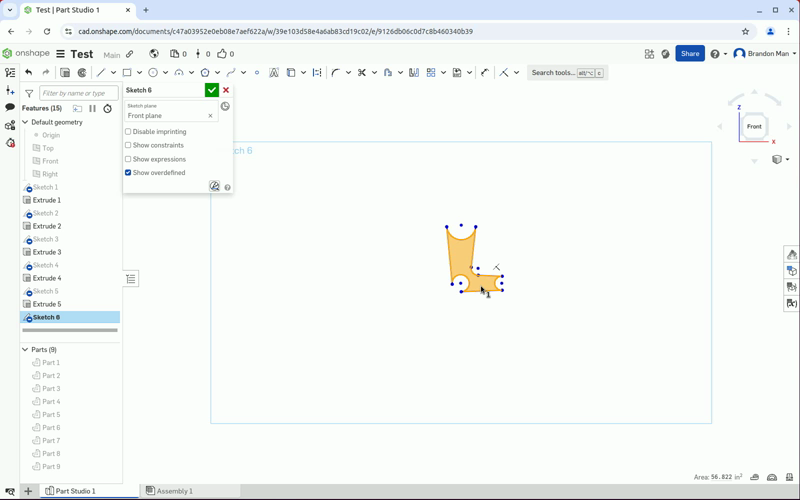
mouse_move(73, 352)
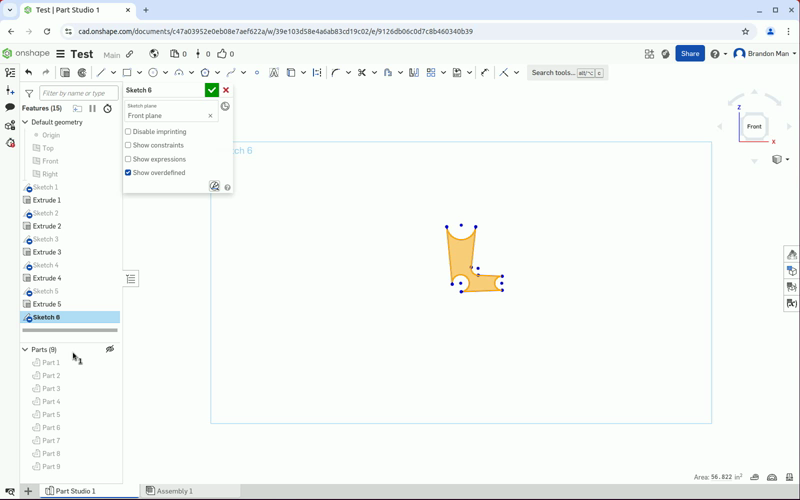
key(shift+y)
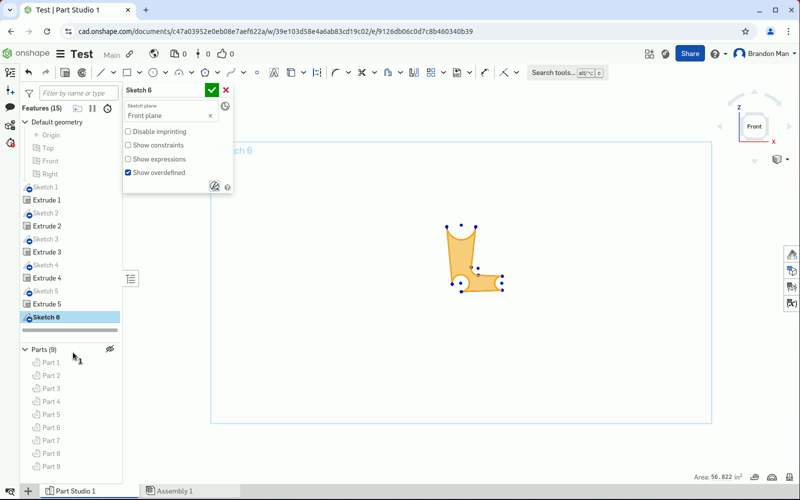
key(shift+e)
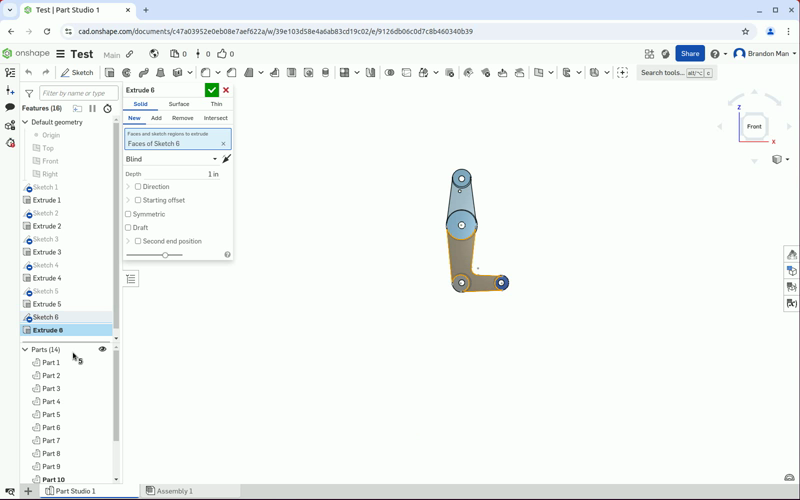
mouse_move(143, 106)
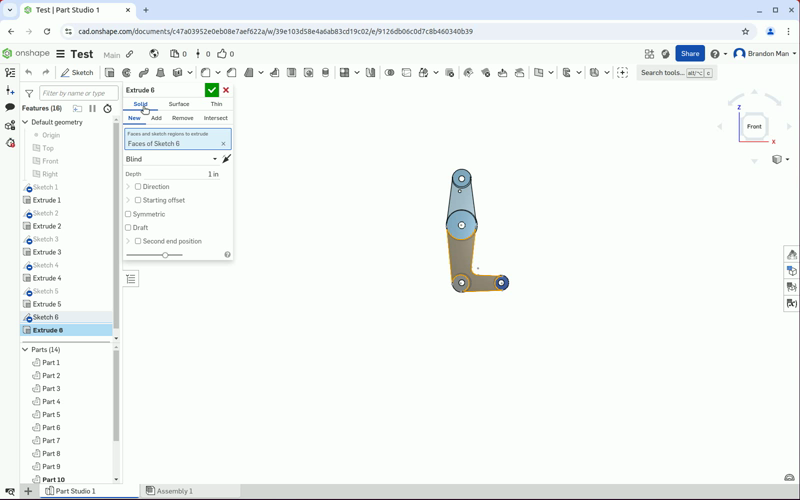
click(143, 106)
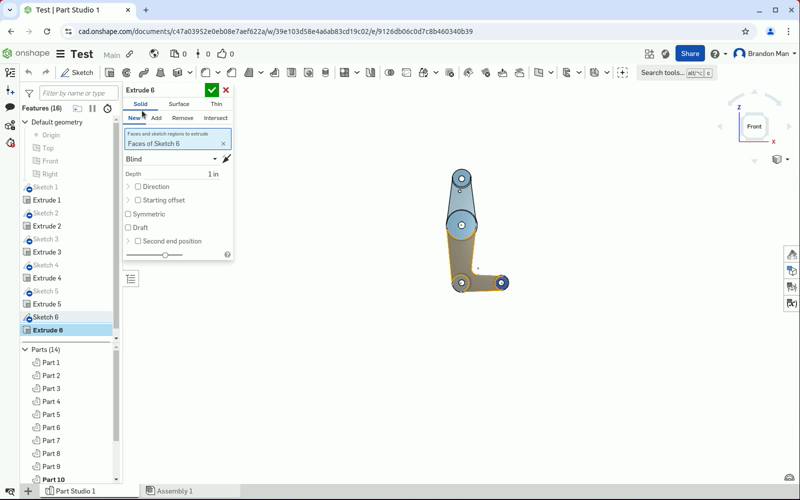
mouse_move(137, 120)
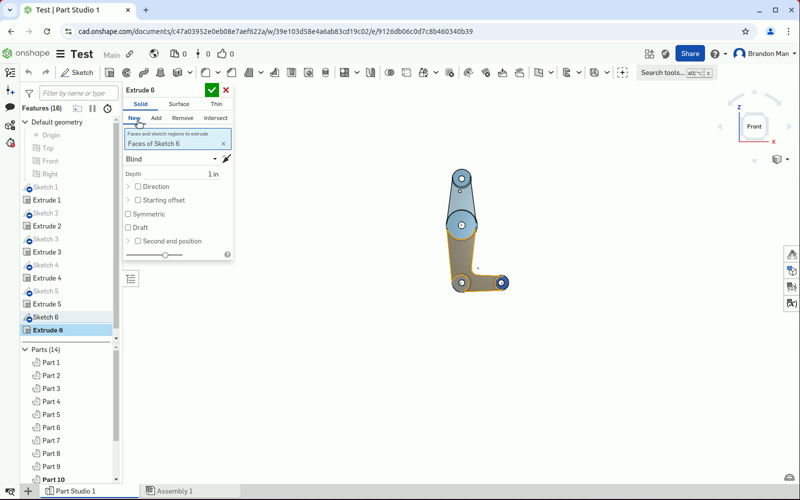
click(137, 120)
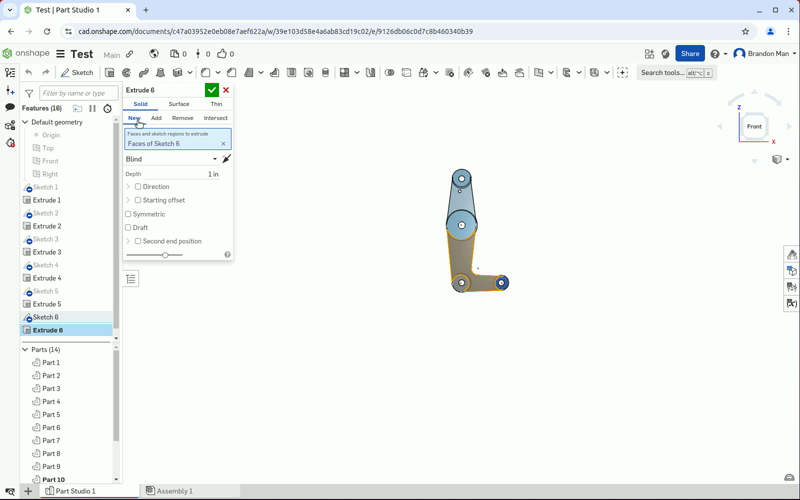
key(tab, 4)
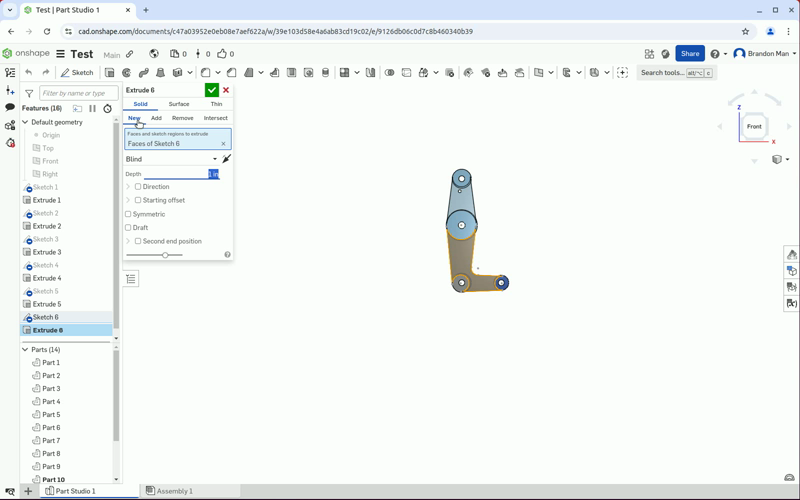
text(0.481)
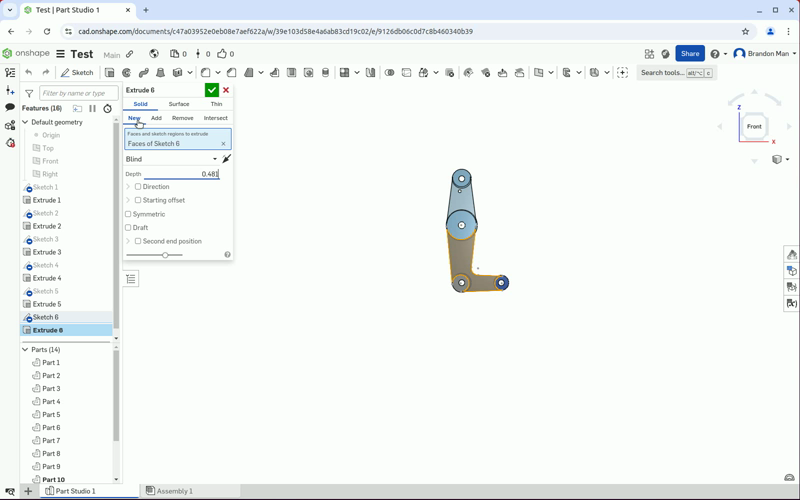
key(enter)
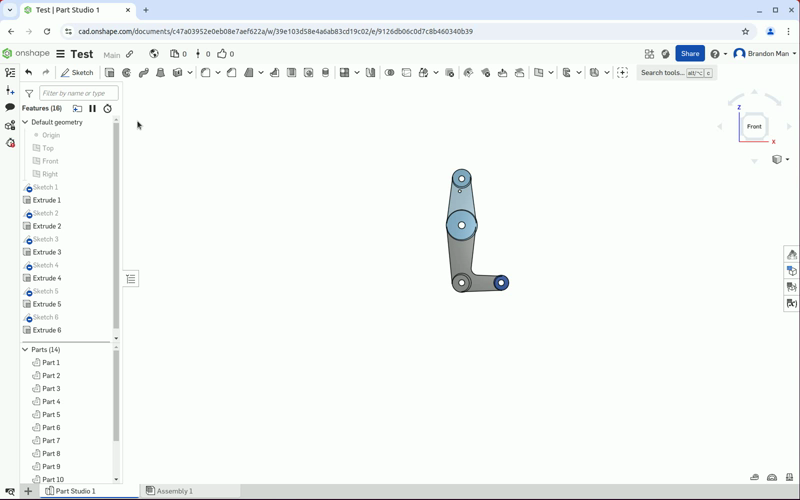
key(shift+h)
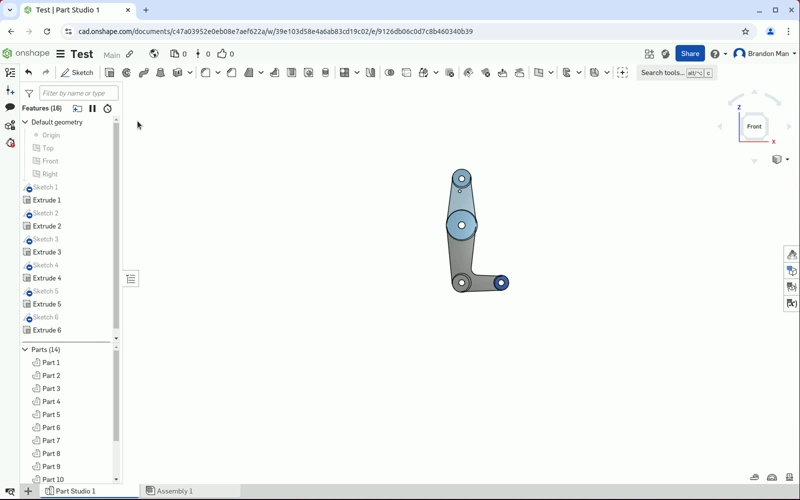
key(shift+h)
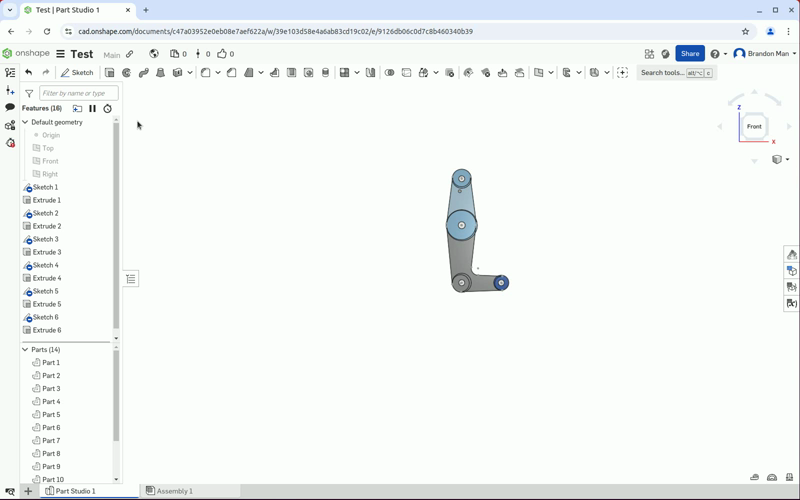
key(shift+7)
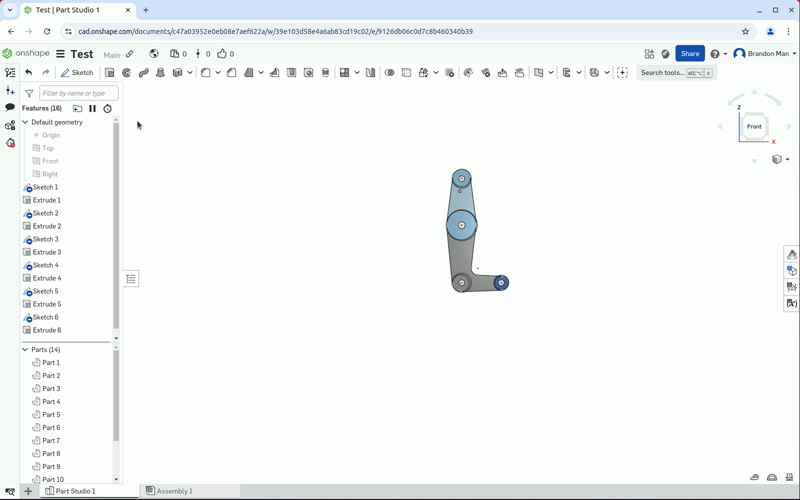
key(left, 2)
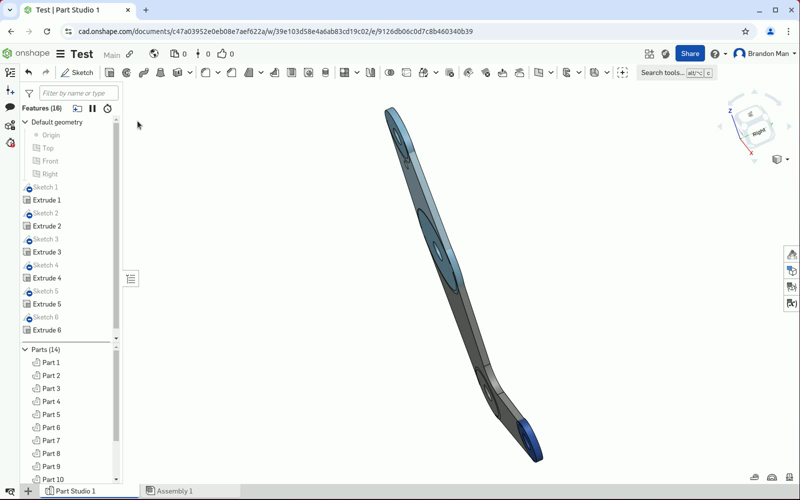
key(down, 2)
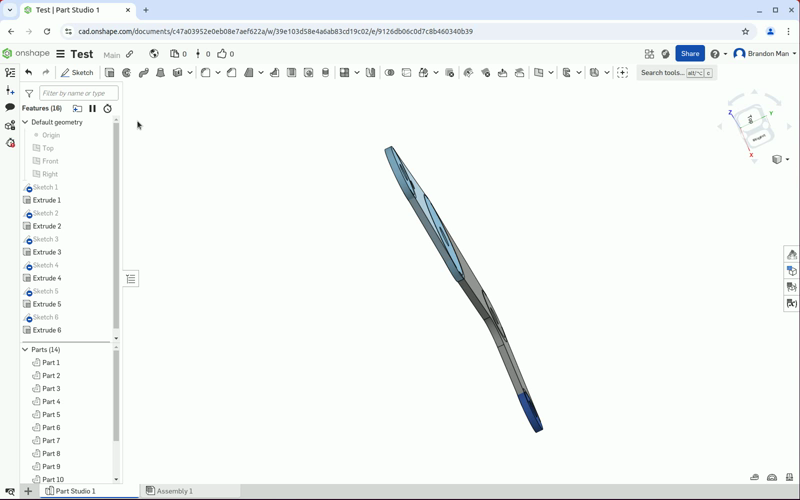
key(up, 2)
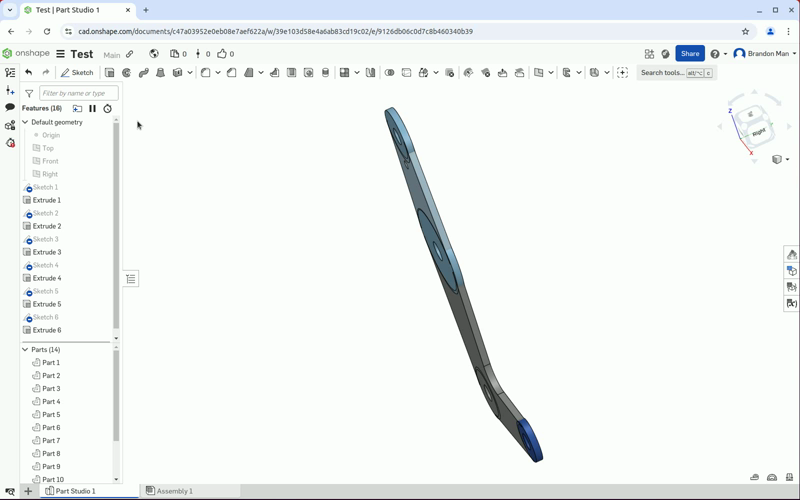
key(right, 2)
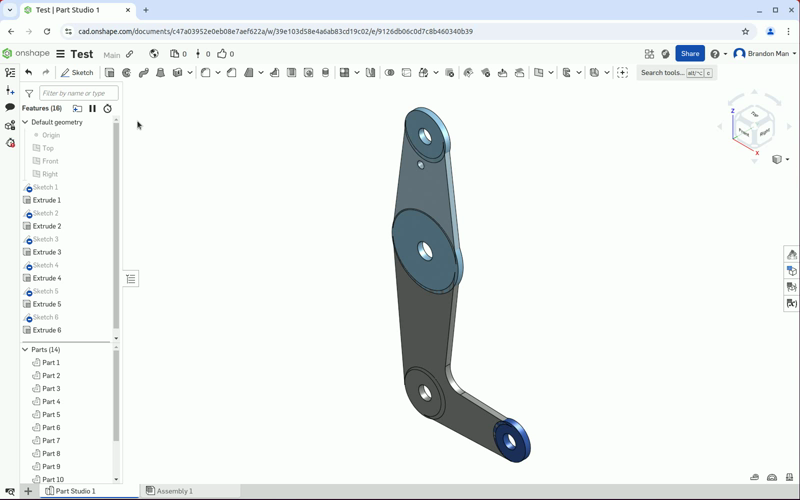
mouse_move(69, 189)
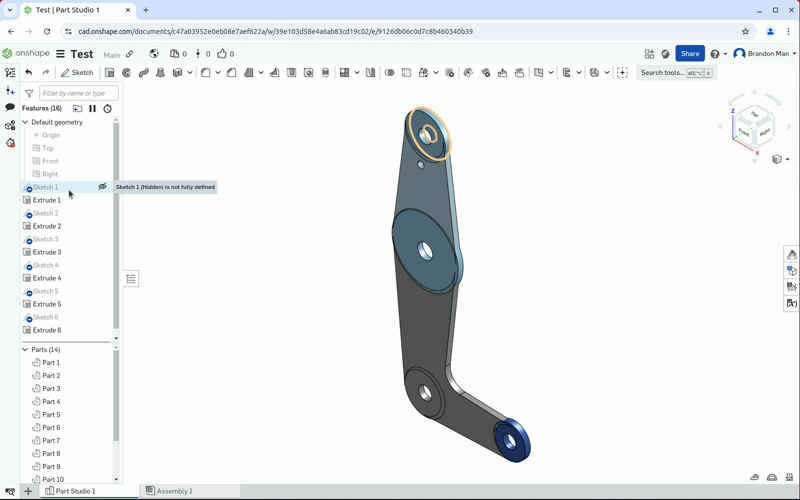
click(69, 189)